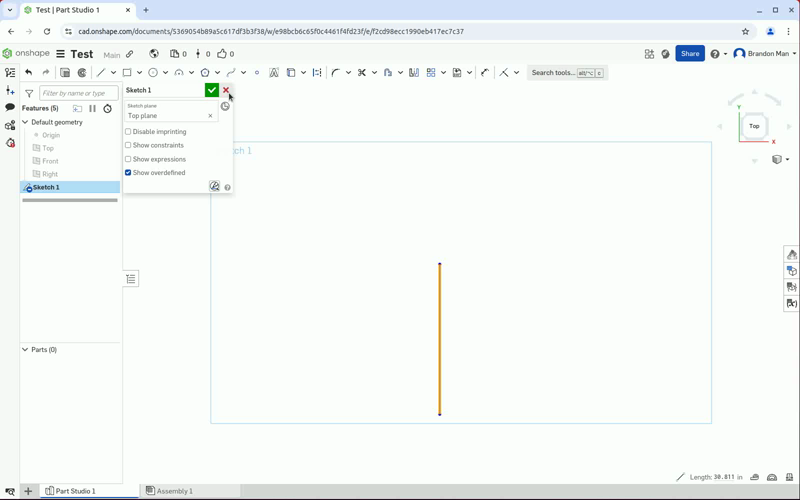
key(shift+h)
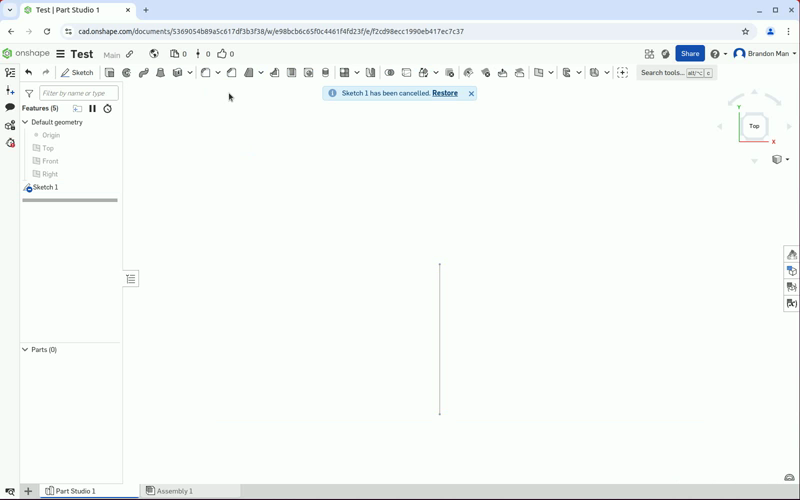
key(shift+s)
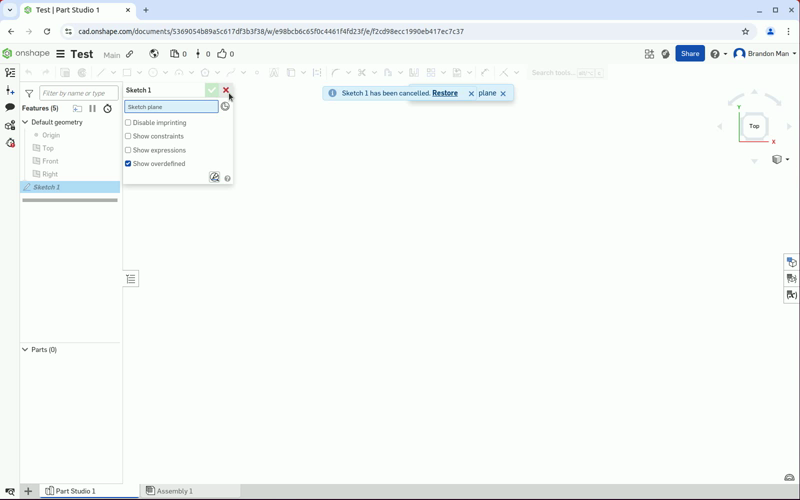
mouse_move(73, 150)
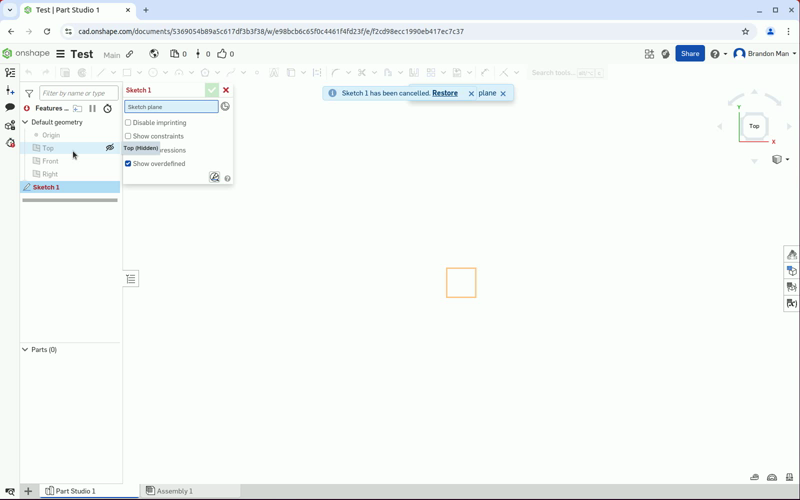
click(73, 150)
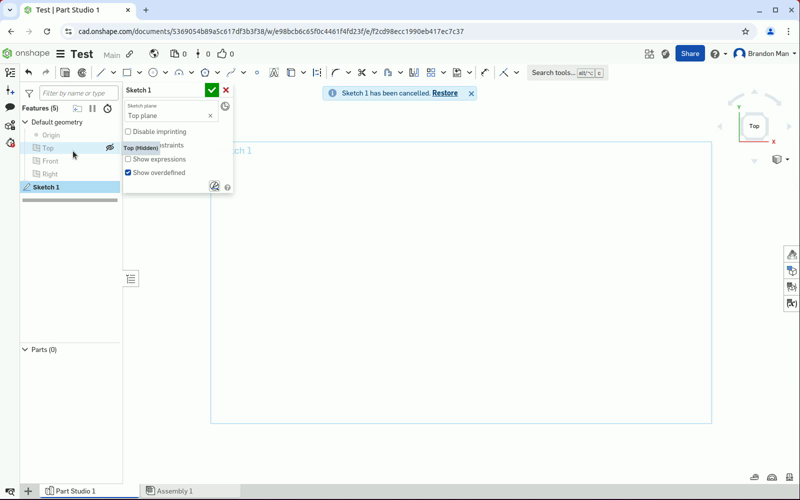
mouse_move(73, 352)
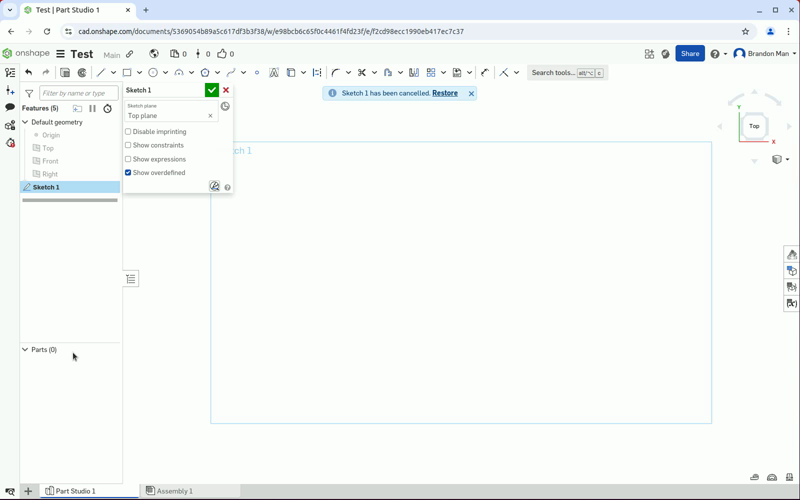
key(y)
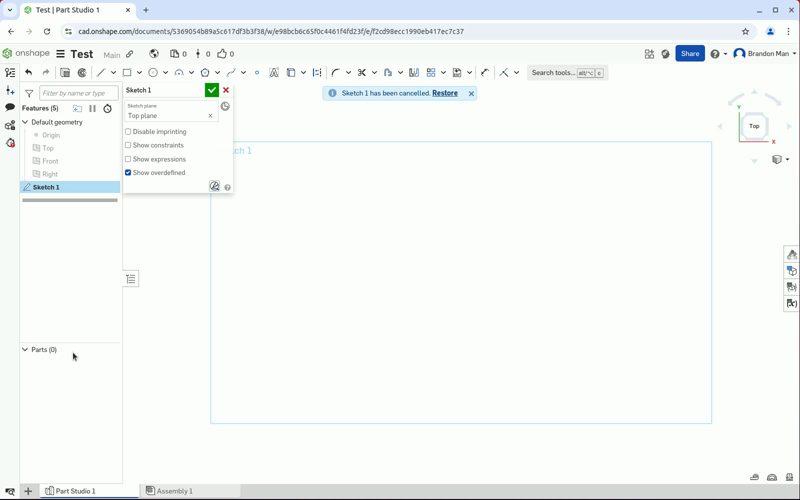
key(l)
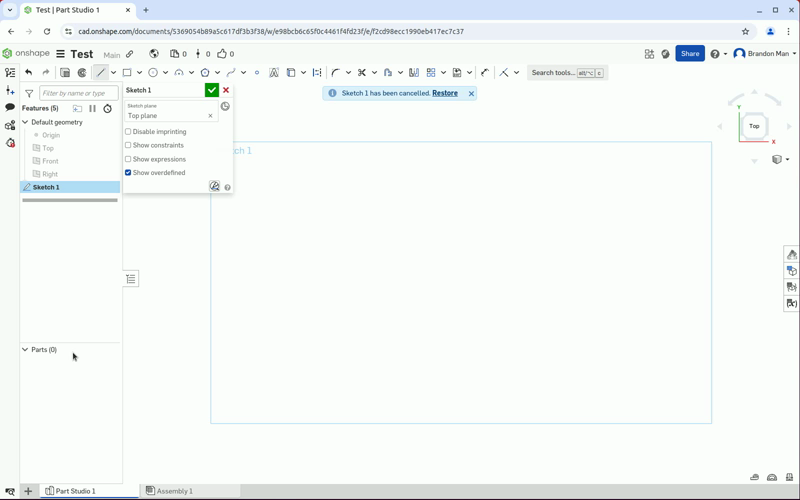
key_down(shift)
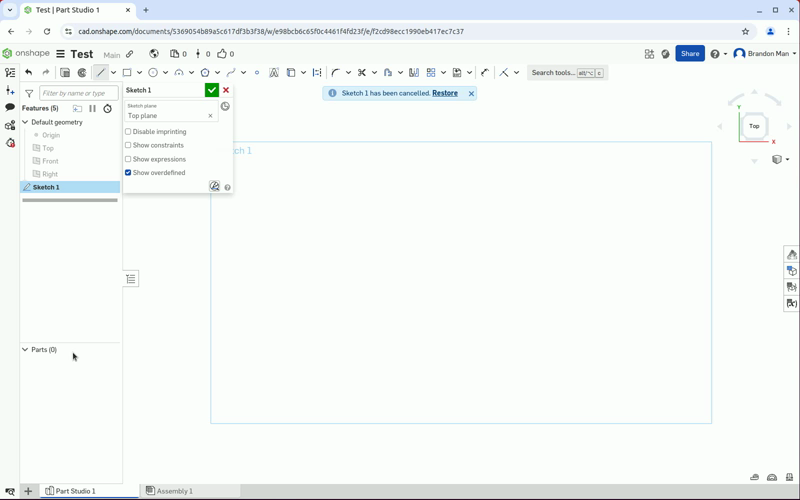
mouse_move(569, 276)
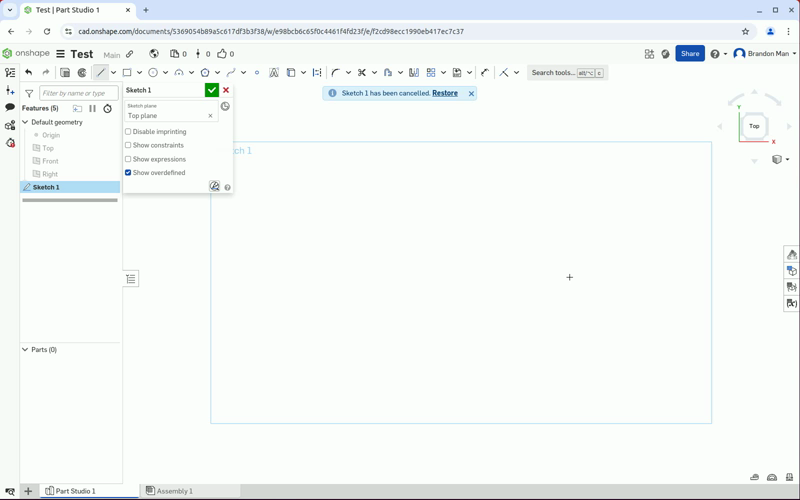
click(569, 276)
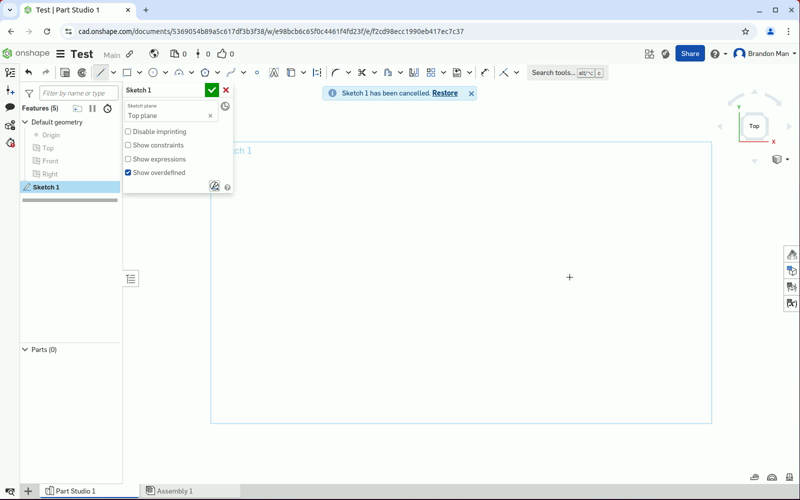
key_up(shift)
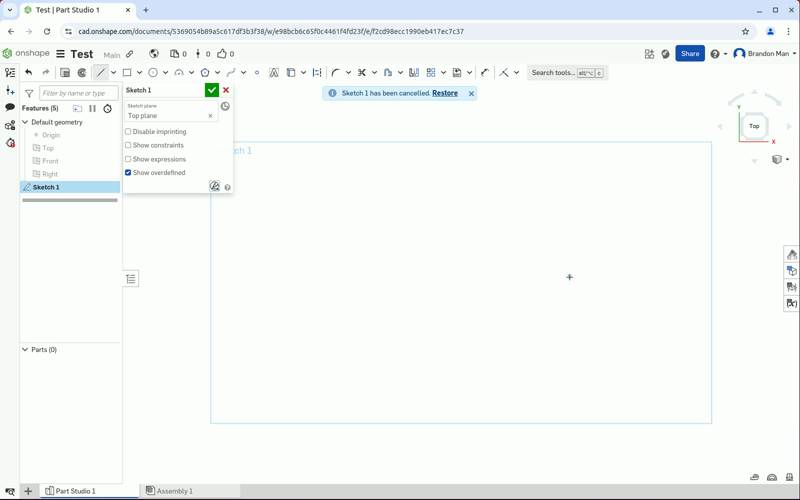
key_down(shift)
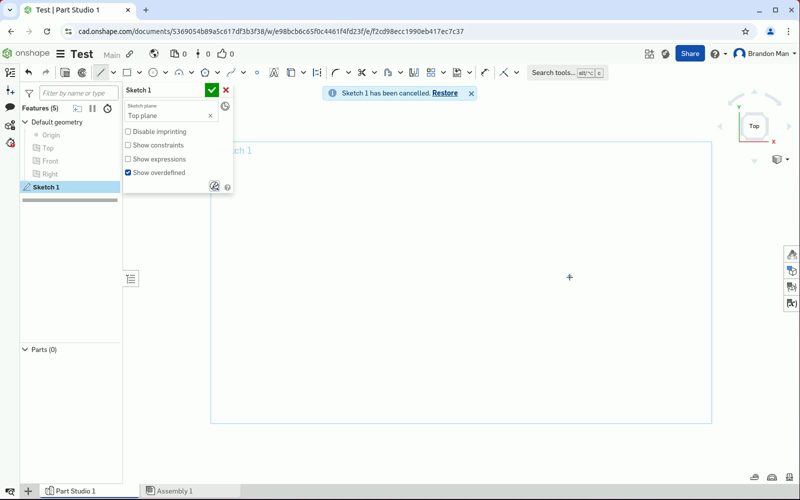
mouse_move(589, 276)
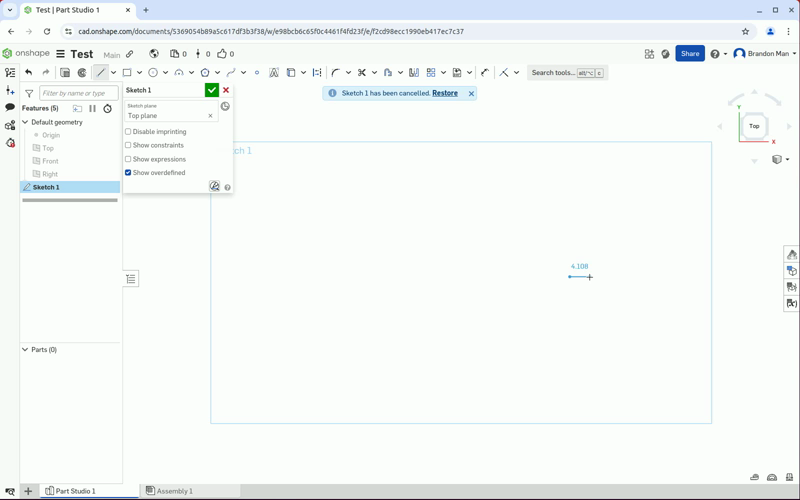
mouse_move(573, 276)
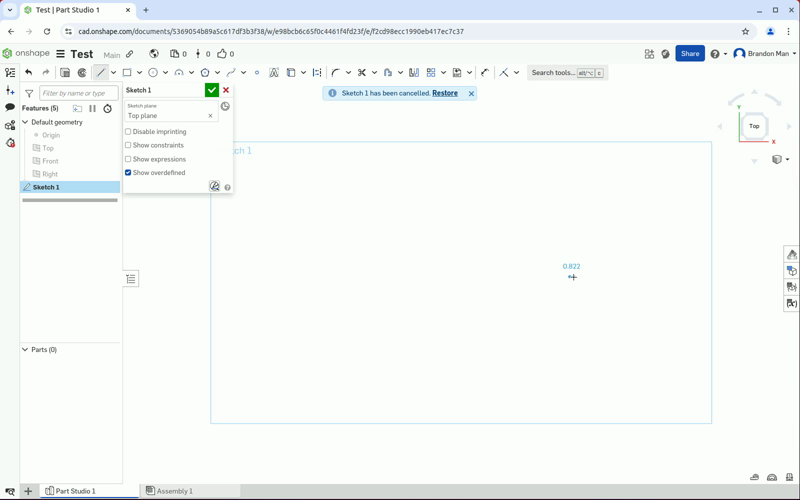
scroll(6)
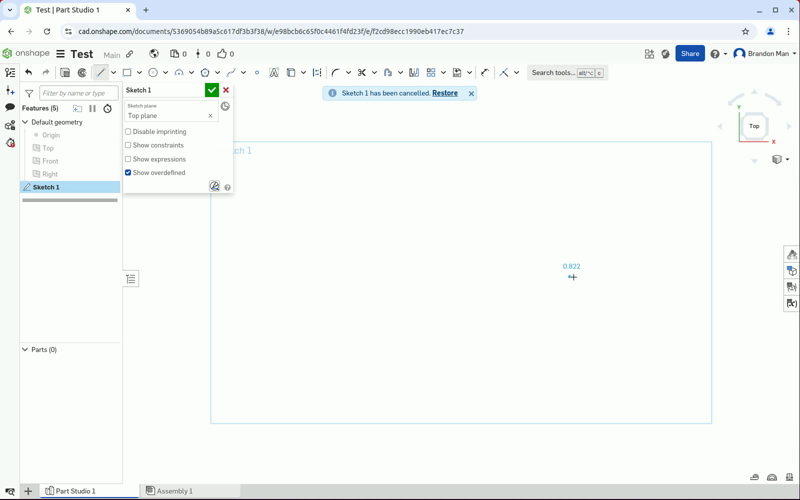
scroll(6)
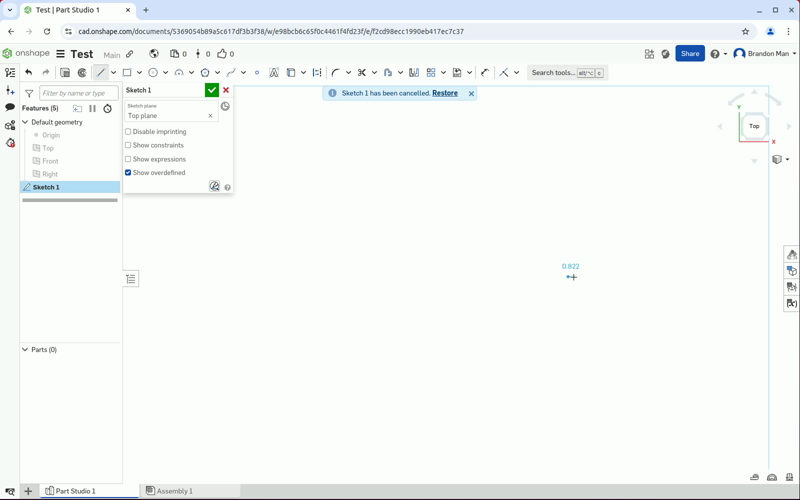
scroll(6)
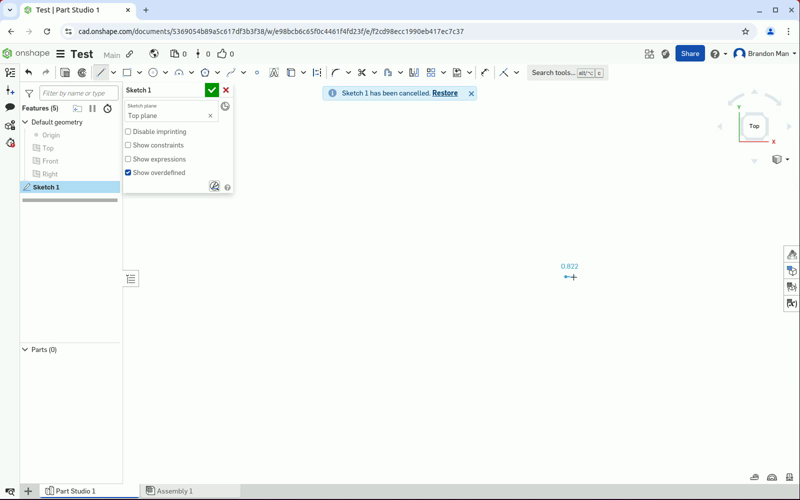
scroll(6)
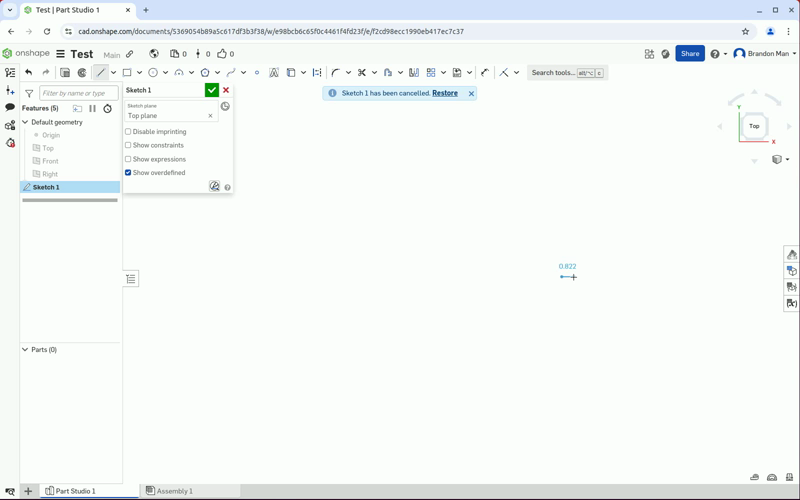
scroll(6)
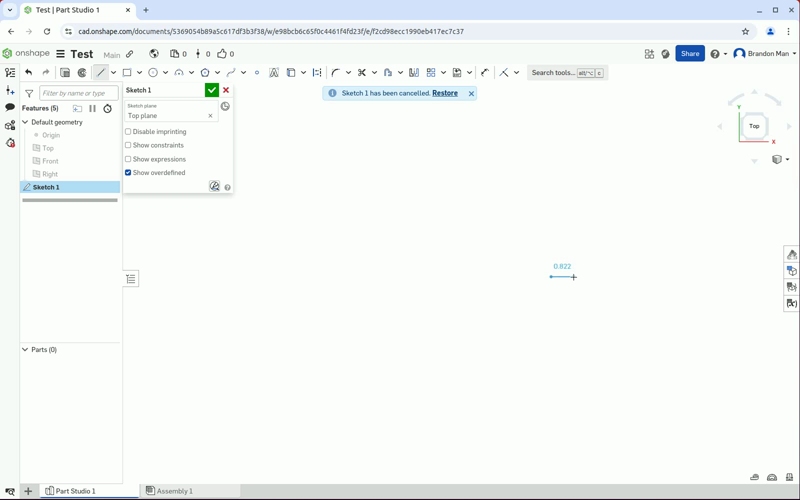
scroll(6)
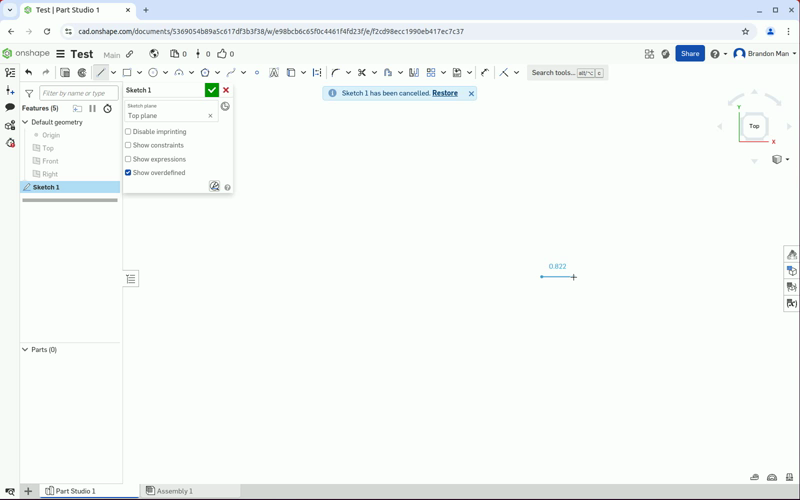
scroll(6)
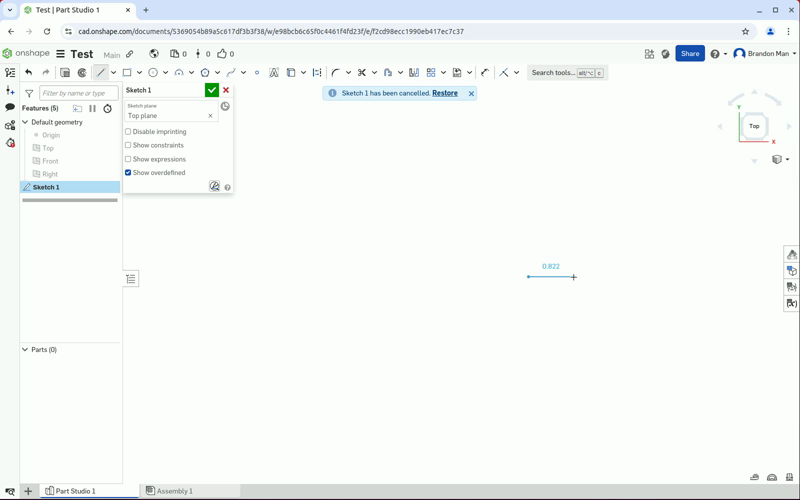
click(573, 276)
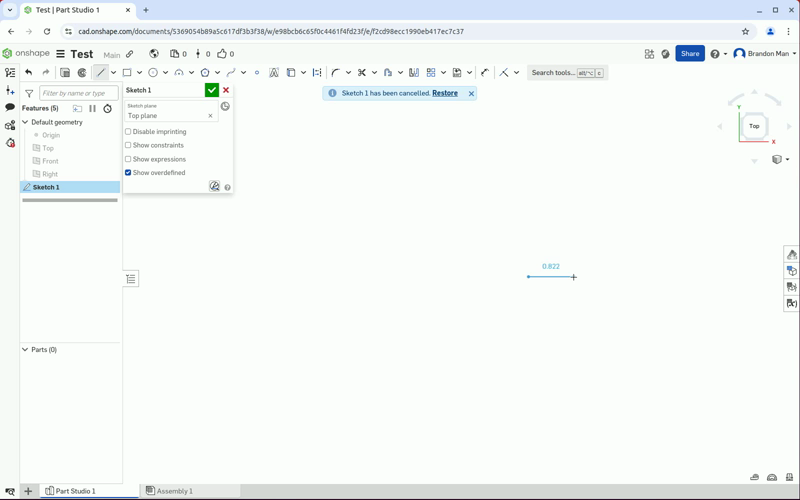
scroll(-6)
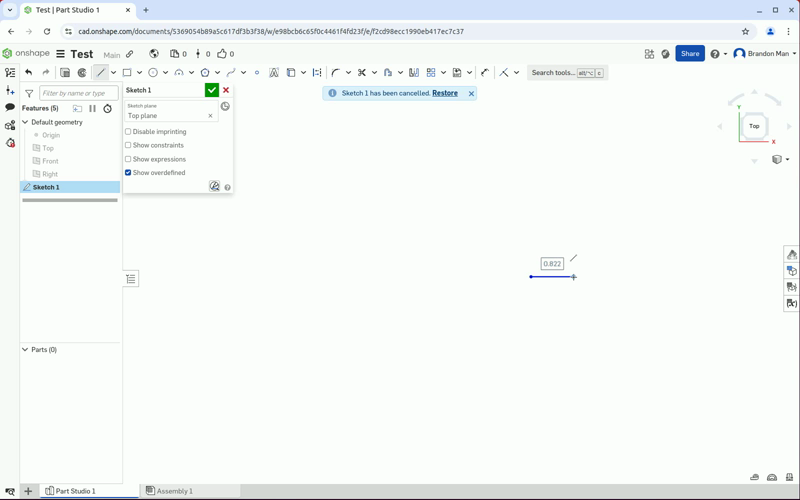
scroll(-6)
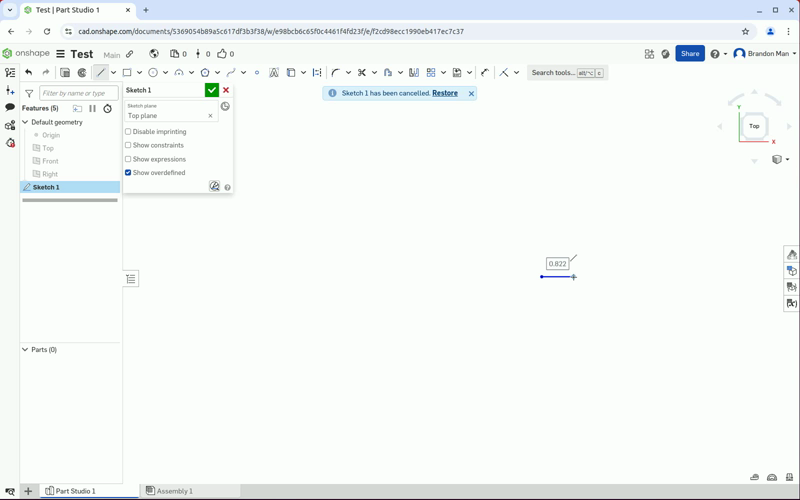
scroll(-6)
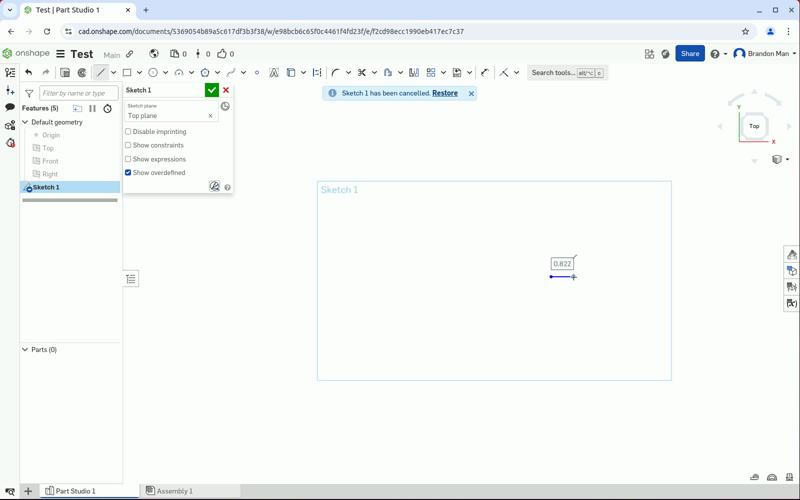
scroll(-6)
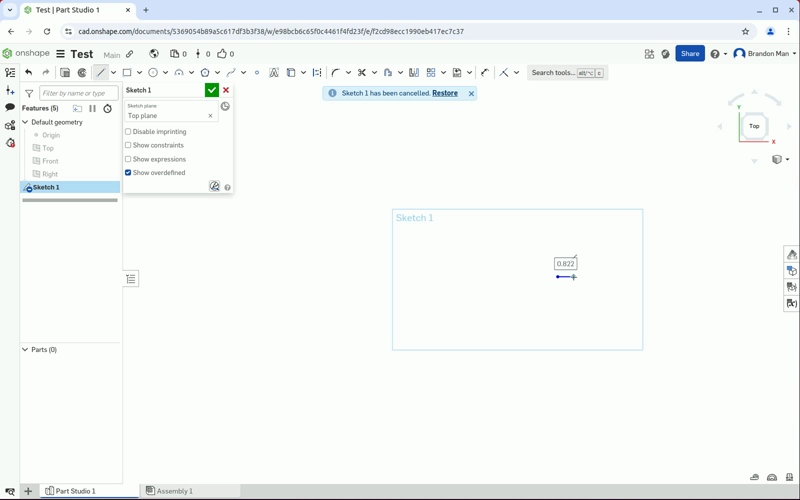
scroll(-6)
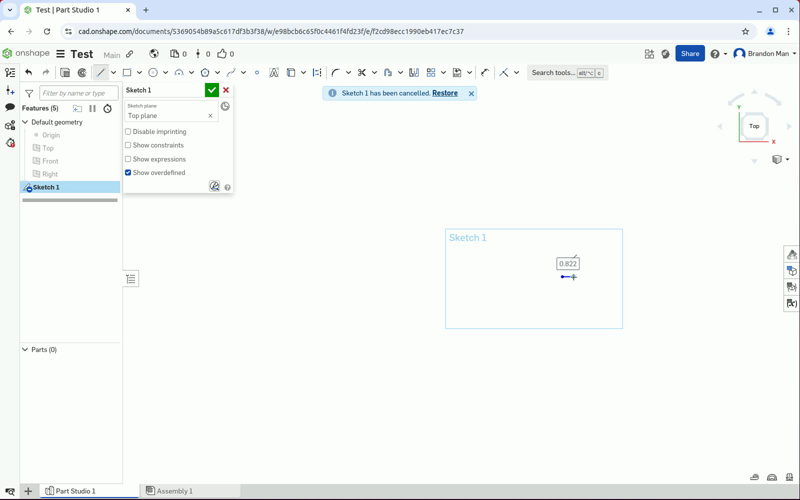
scroll(-6)
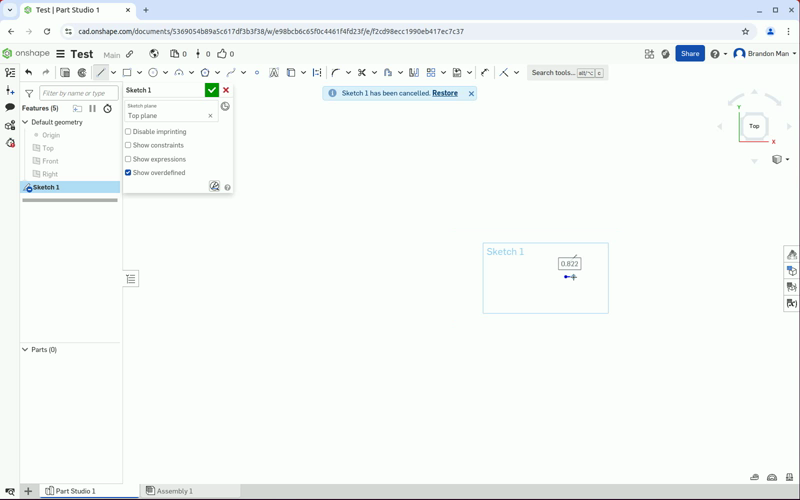
scroll(-6)
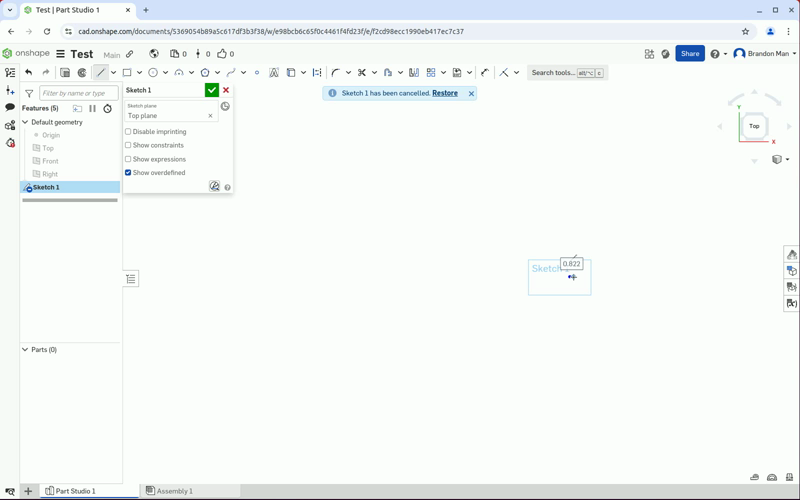
key_up(shift)
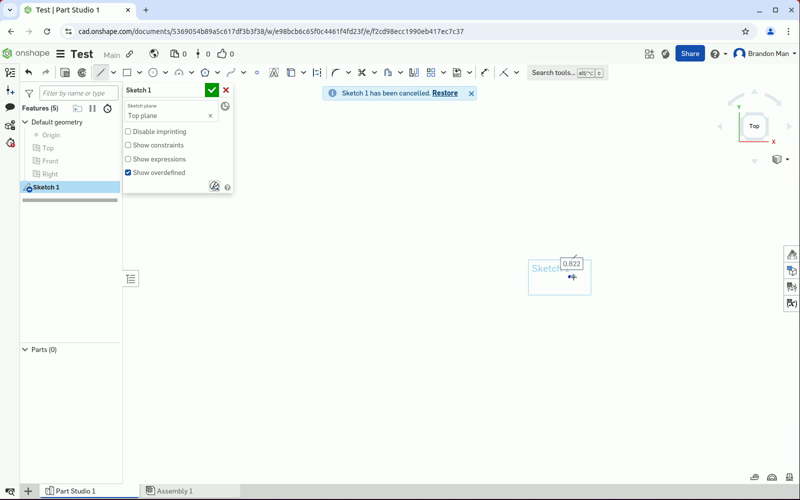
key_down(shift)
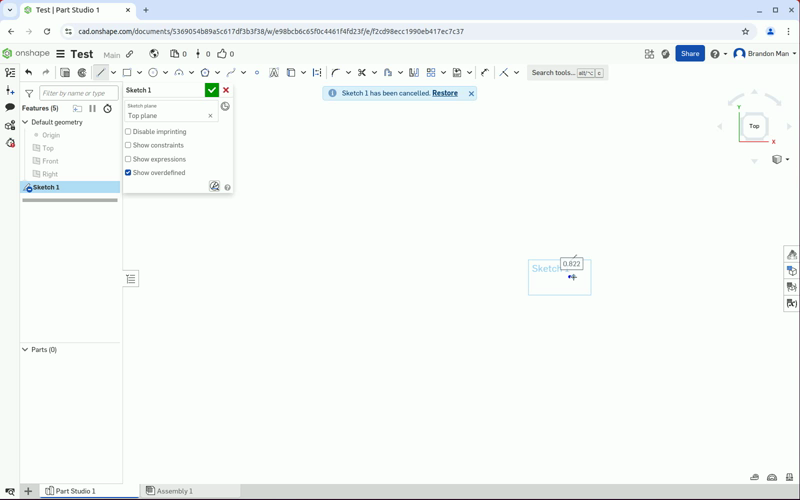
mouse_move(589, 276)
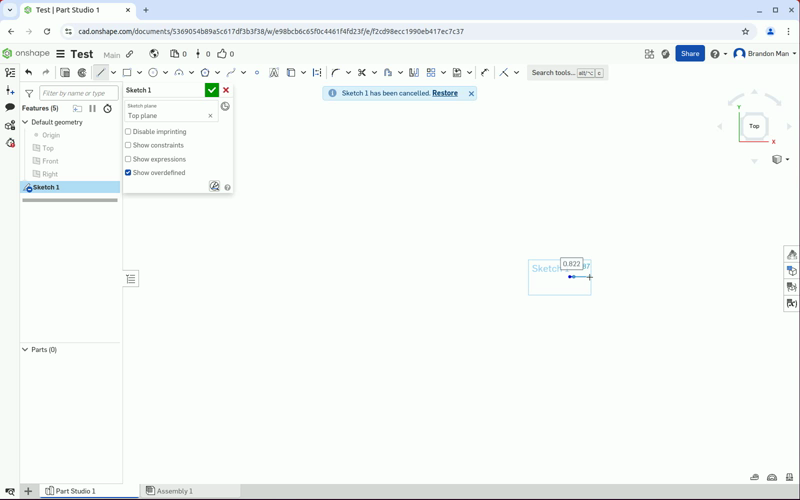
mouse_move(573, 237)
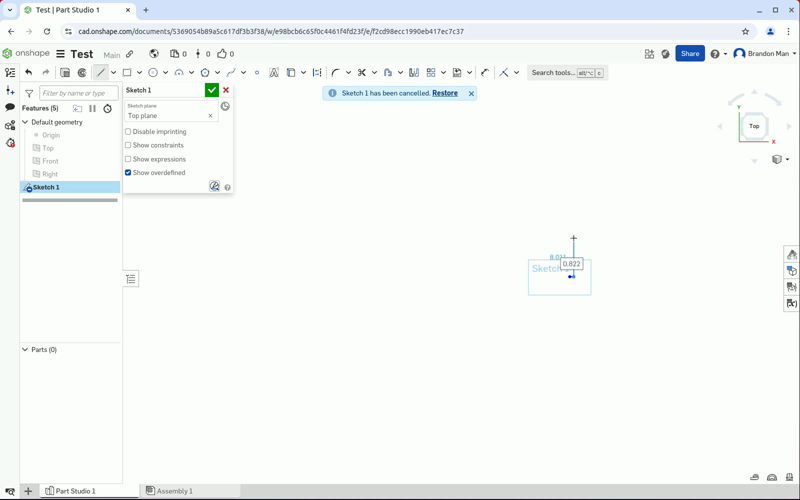
click(573, 237)
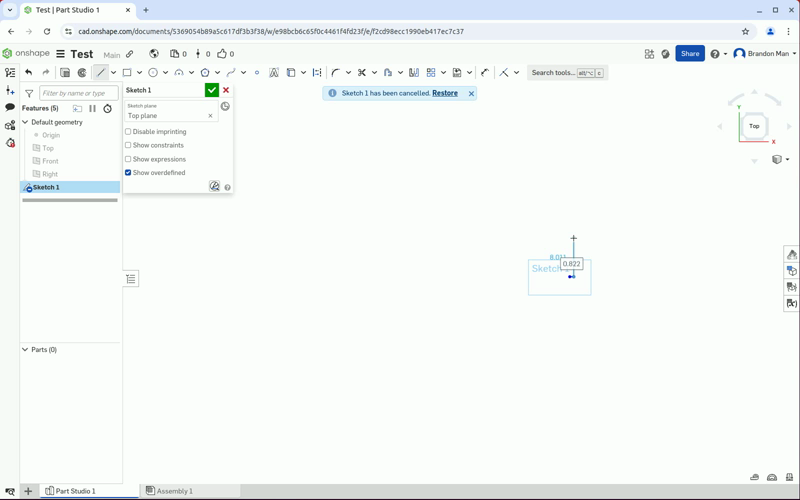
key_up(shift)
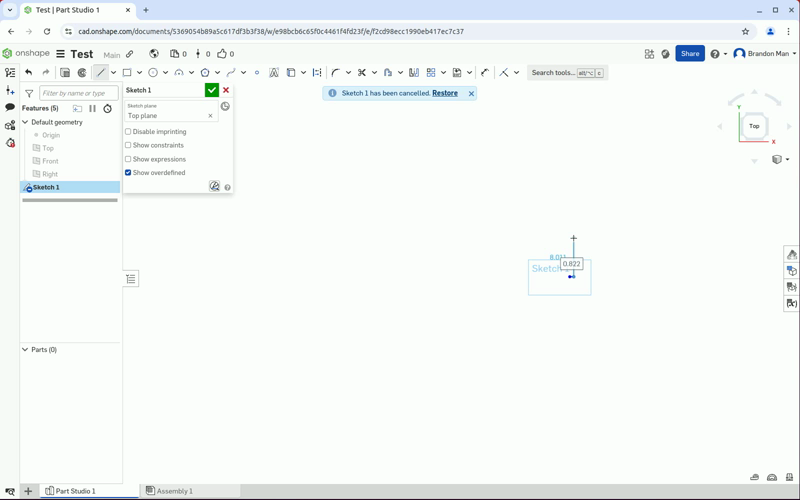
key_down(shift)
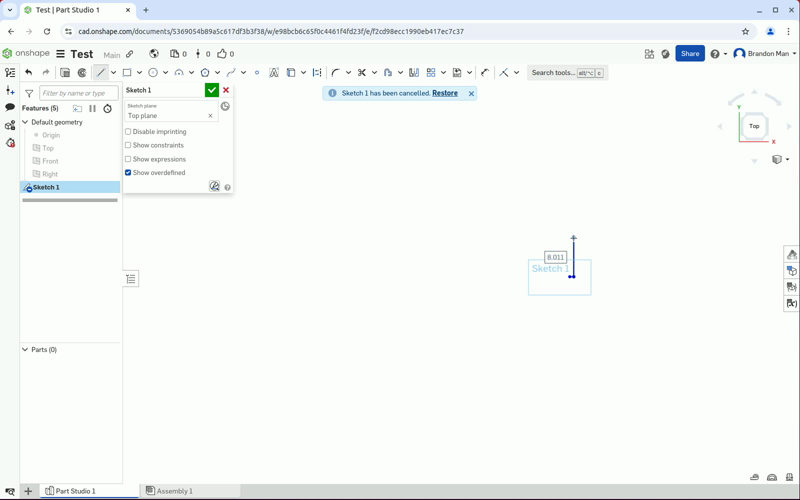
mouse_move(589, 237)
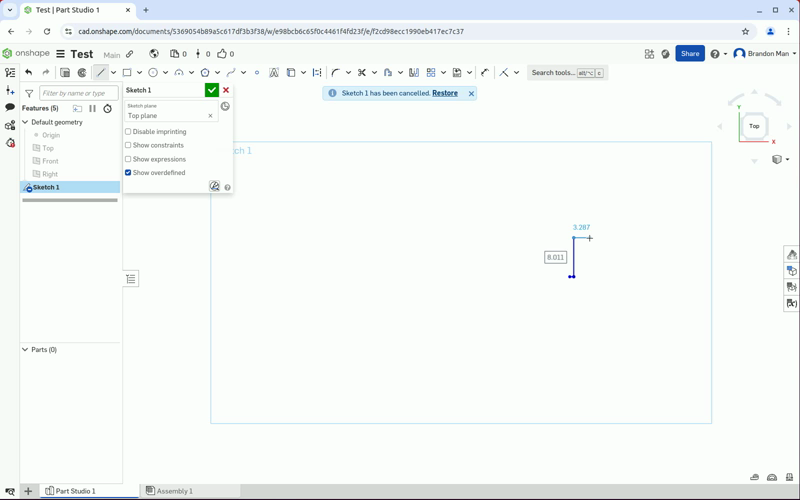
mouse_move(569, 237)
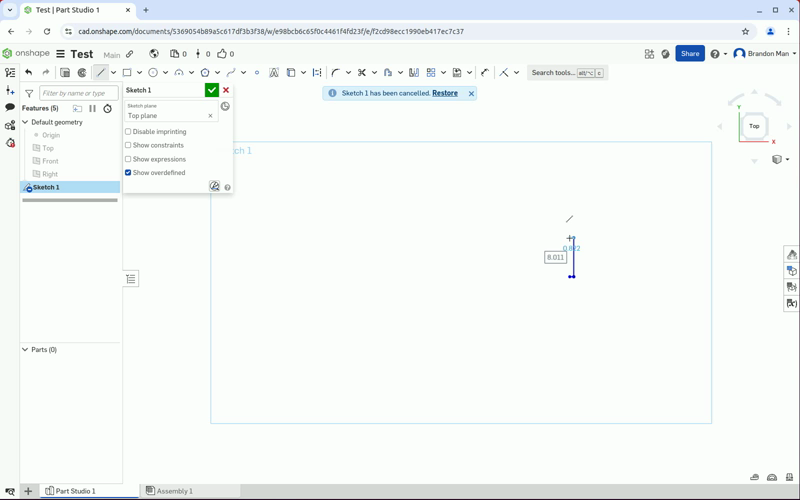
scroll(6)
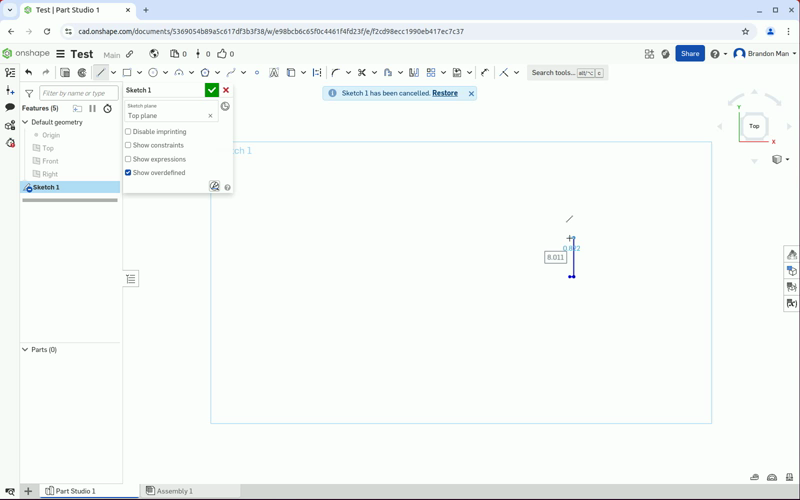
scroll(6)
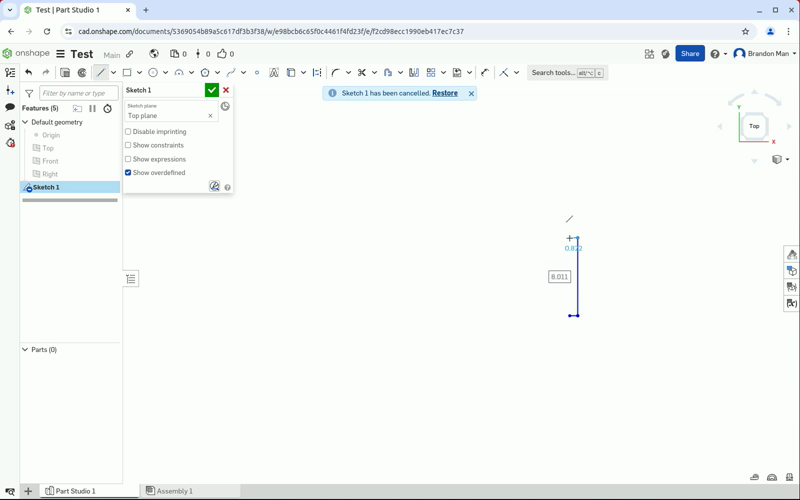
scroll(6)
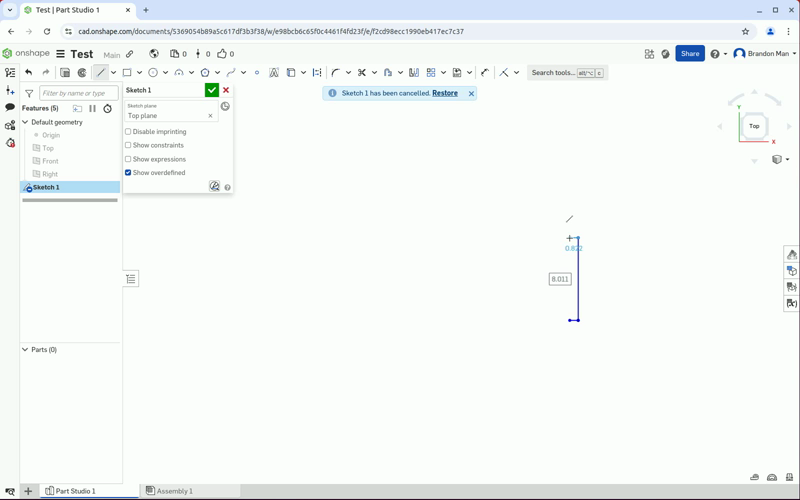
scroll(6)
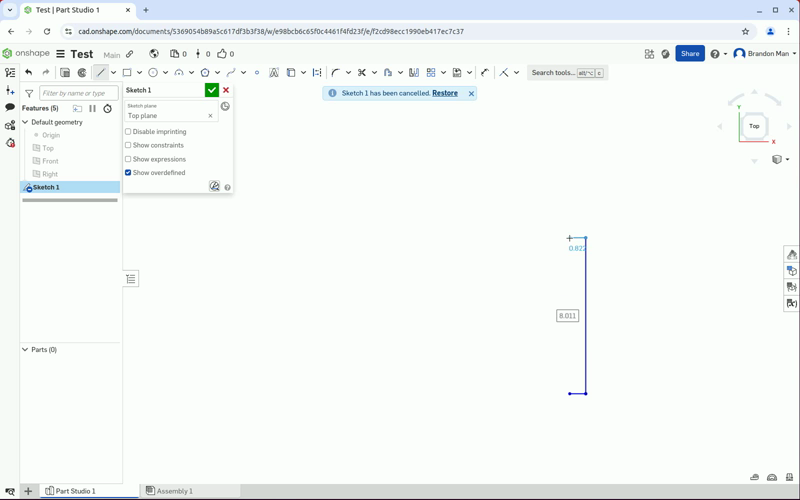
scroll(6)
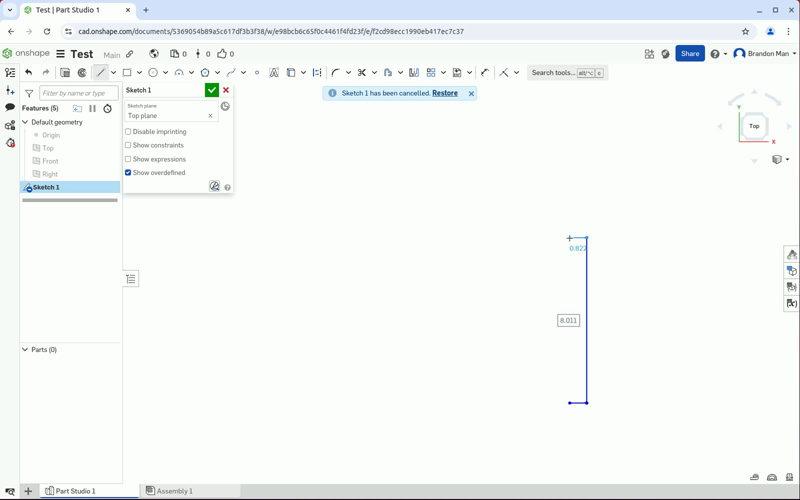
scroll(6)
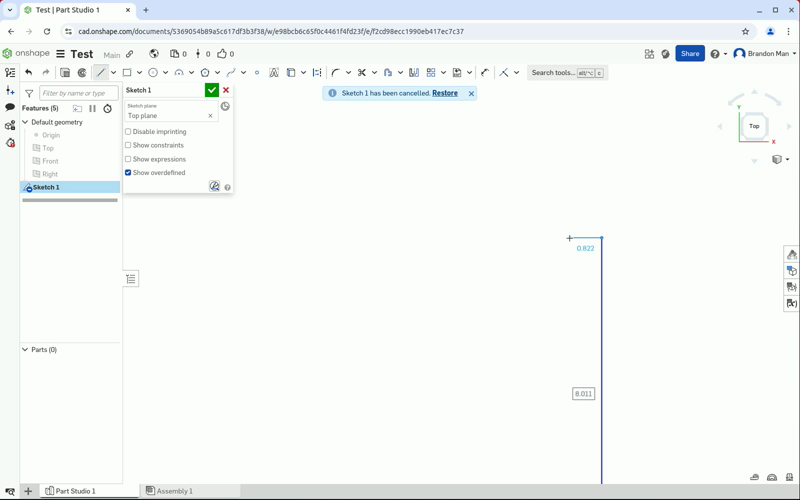
scroll(6)
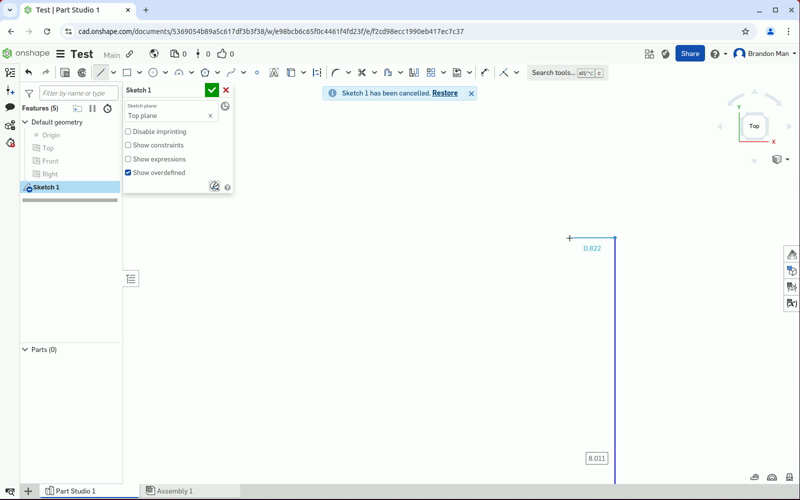
click(569, 237)
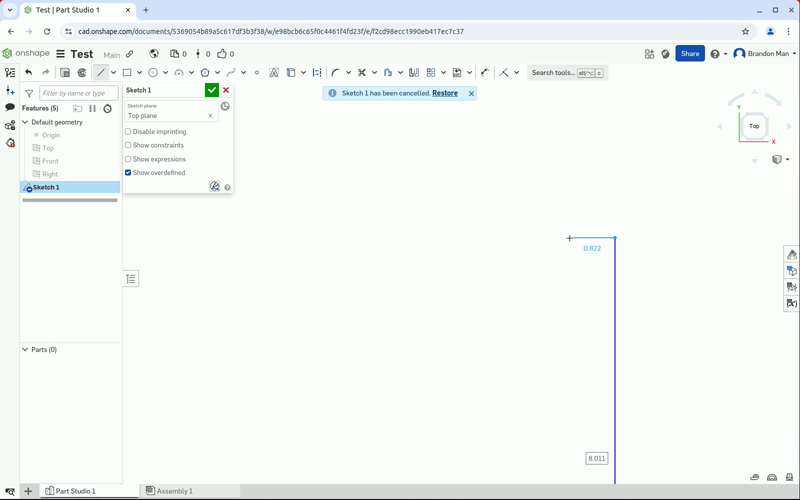
scroll(-6)
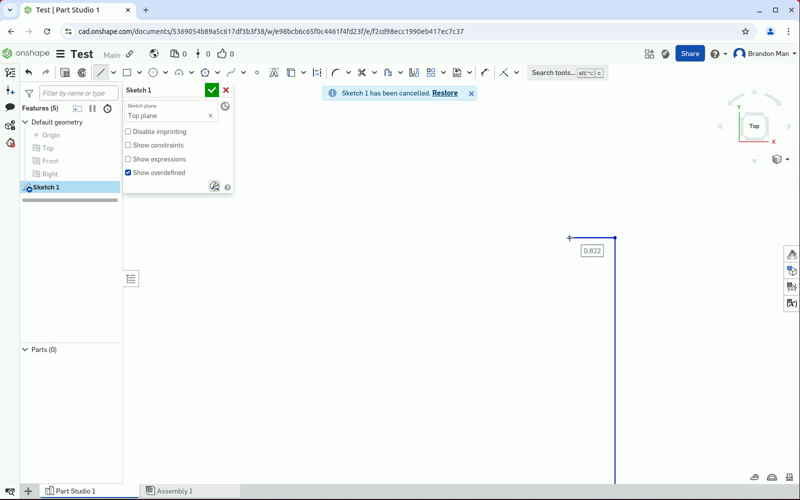
scroll(-6)
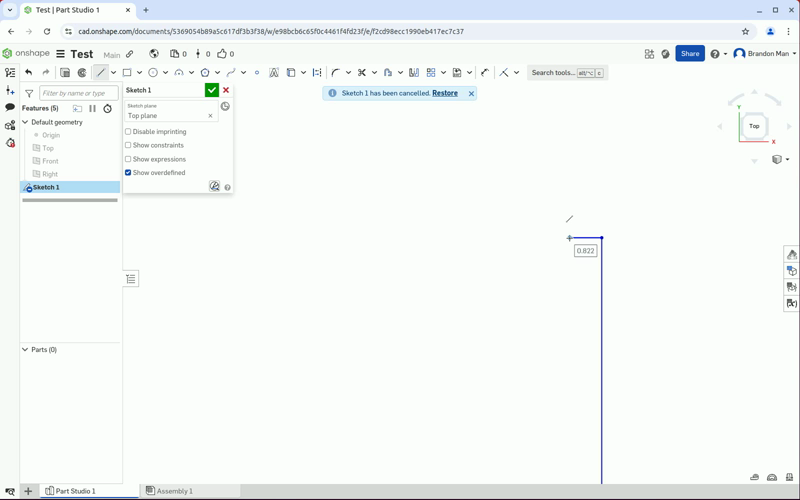
scroll(-6)
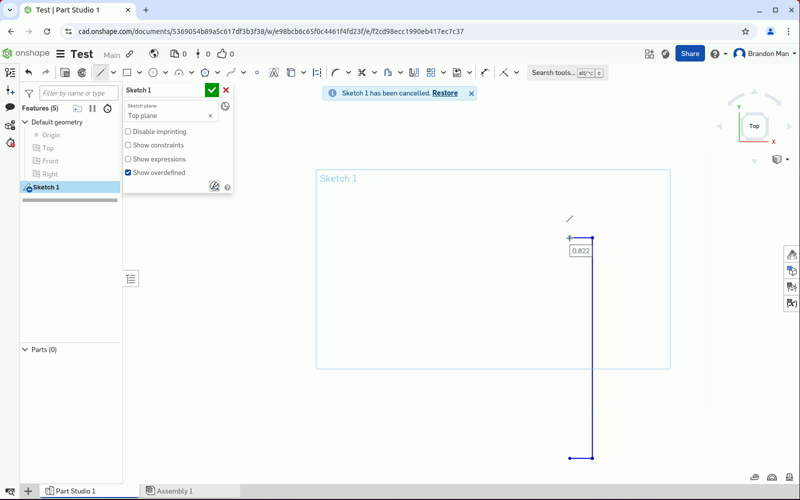
scroll(-6)
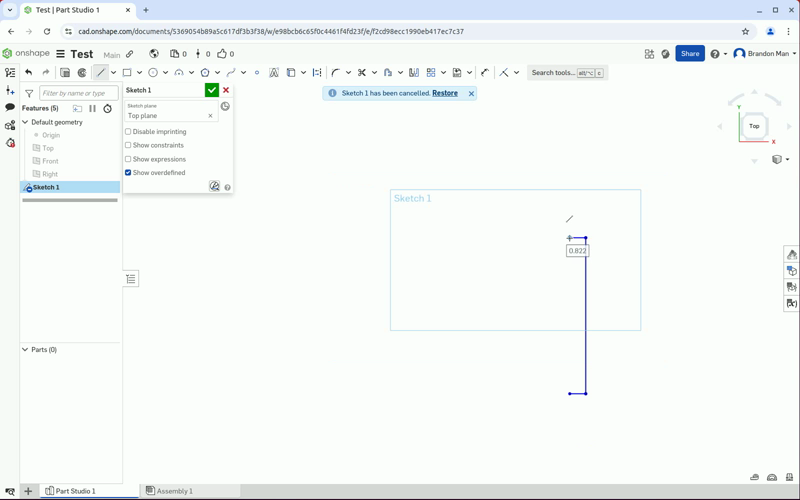
scroll(-6)
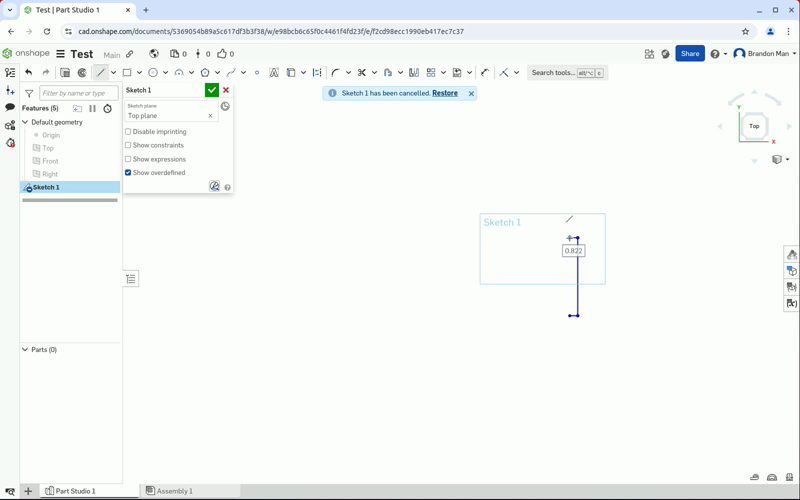
scroll(-6)
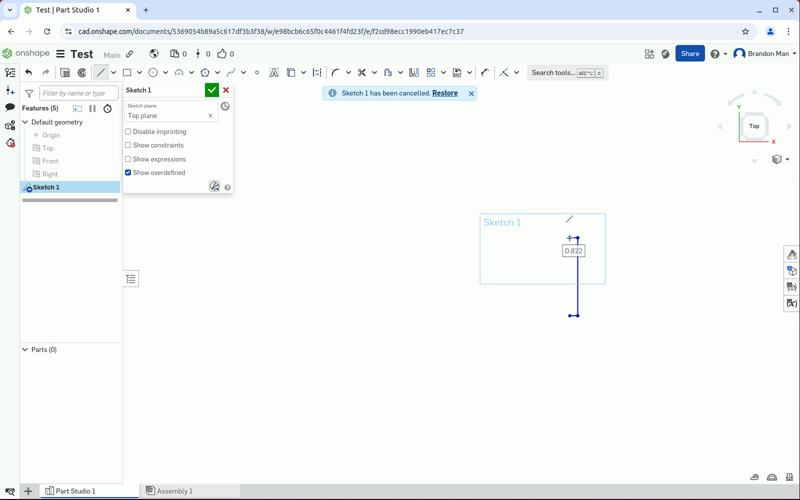
scroll(-6)
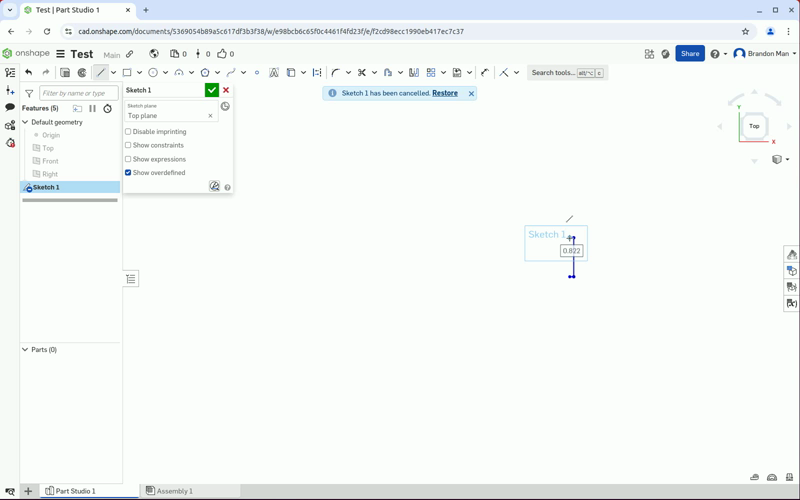
key_up(shift)
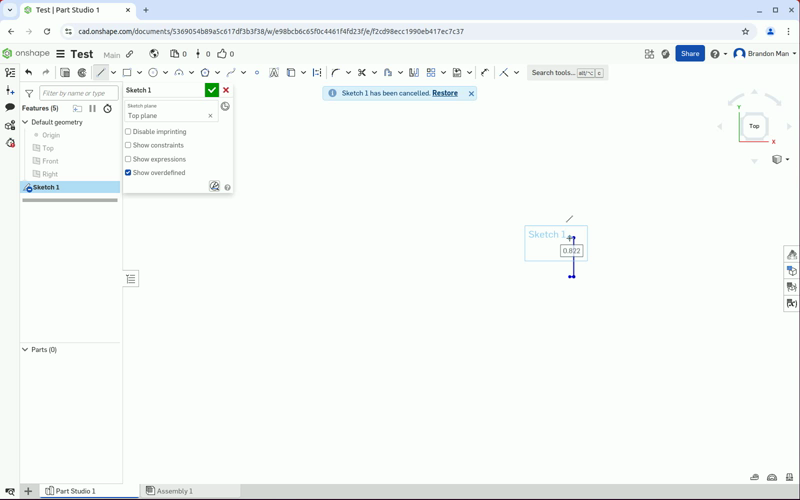
mouse_move(589, 237)
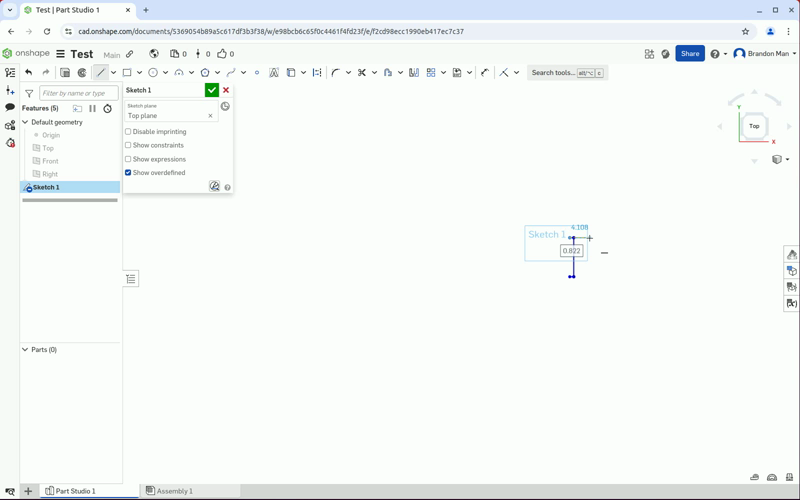
key_down(shift)
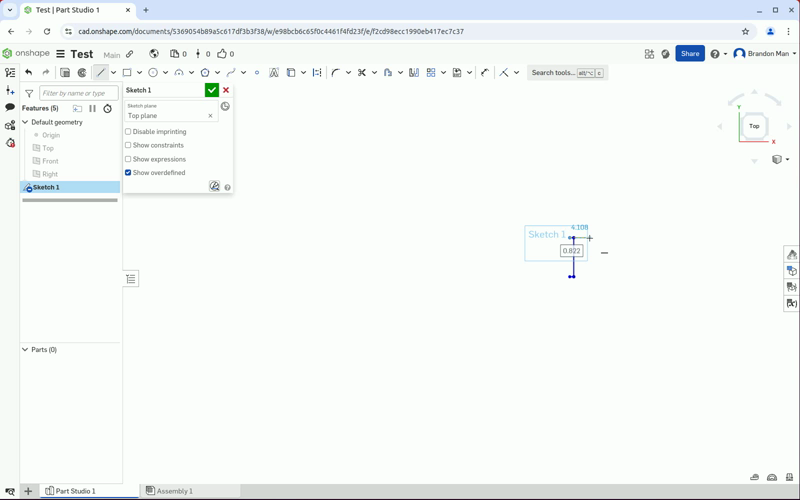
mouse_move(569, 276)
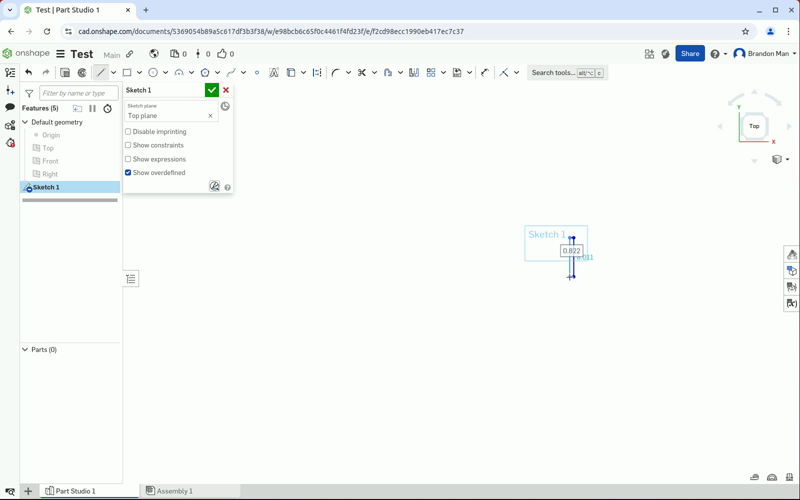
scroll(6)
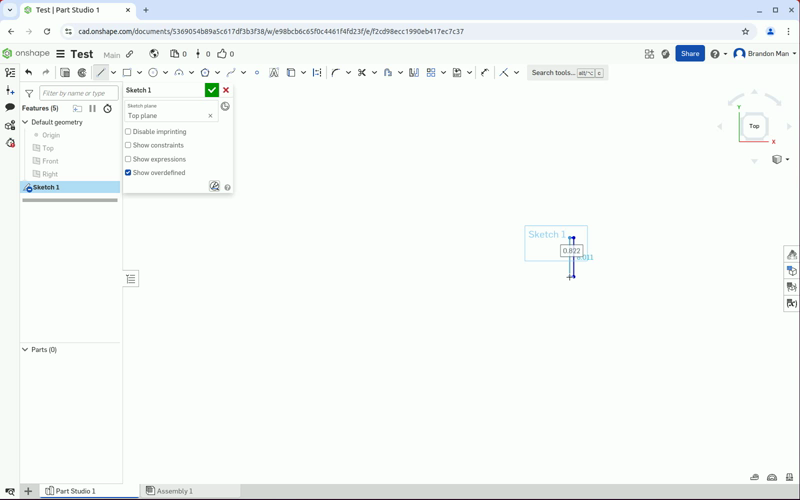
scroll(6)
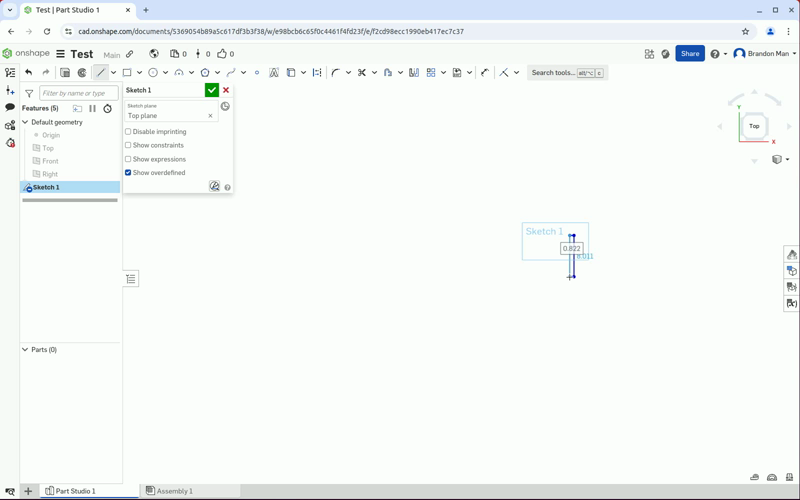
scroll(6)
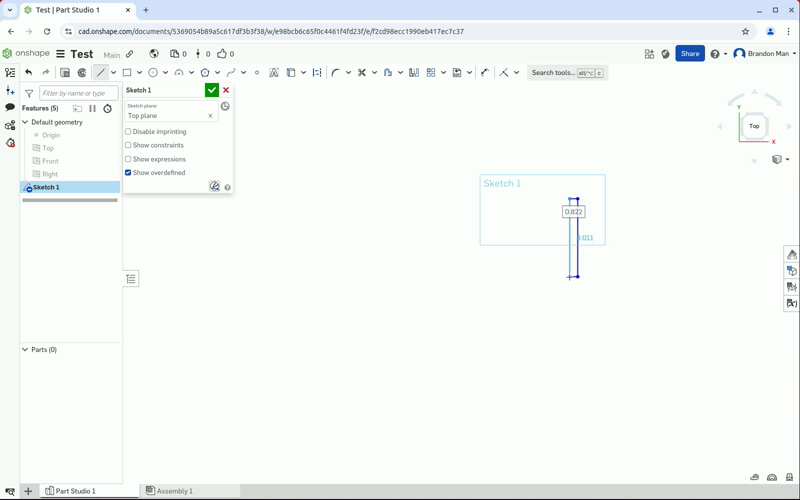
scroll(6)
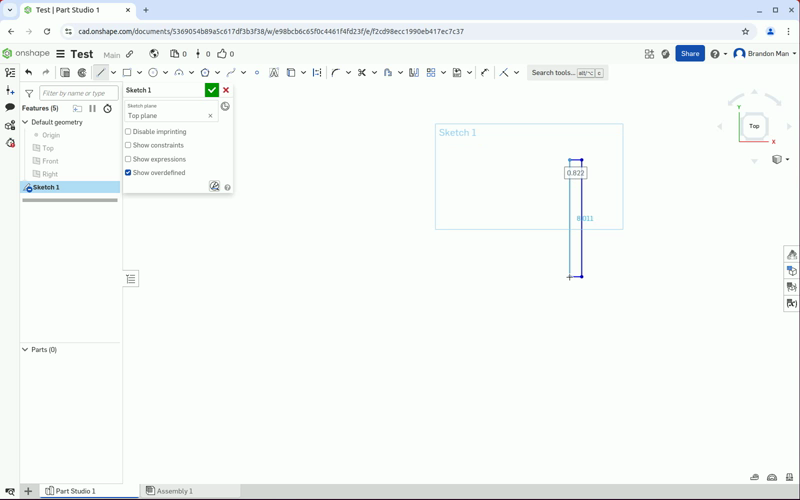
scroll(6)
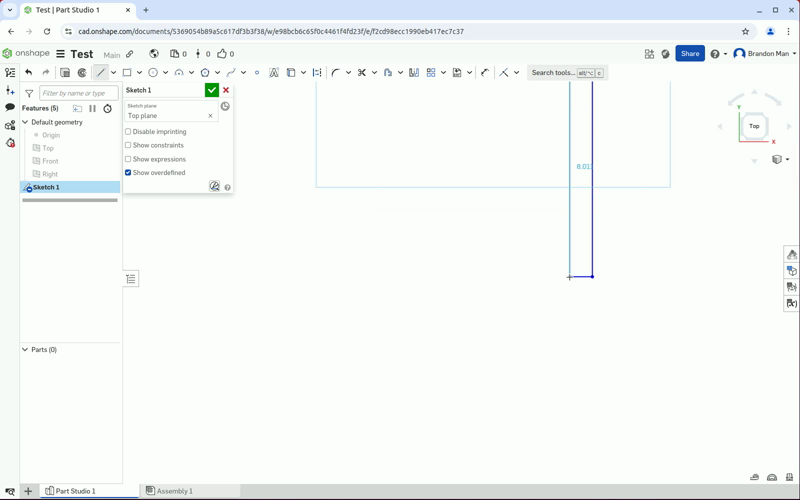
scroll(6)
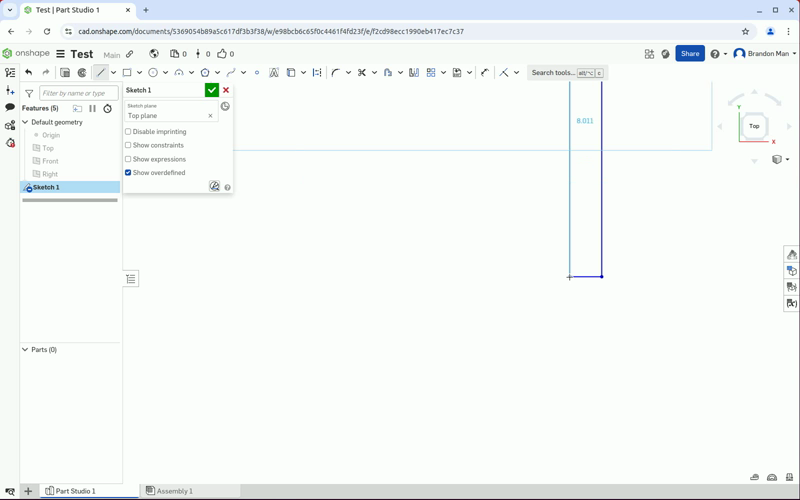
scroll(6)
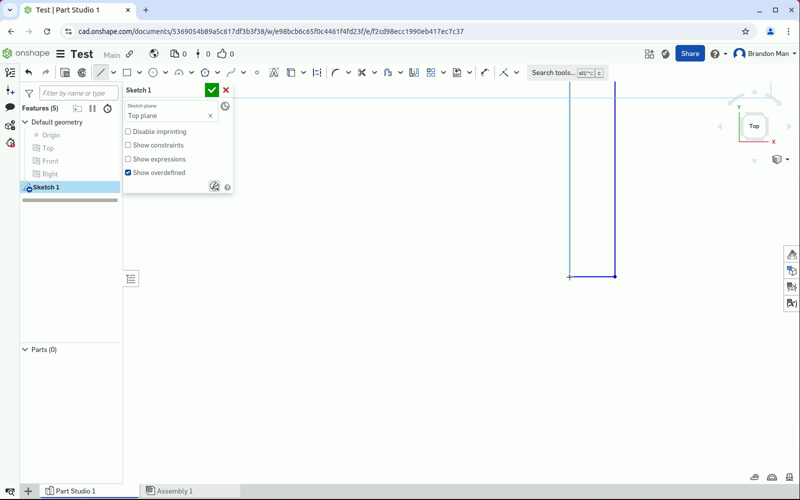
key_up(shift)
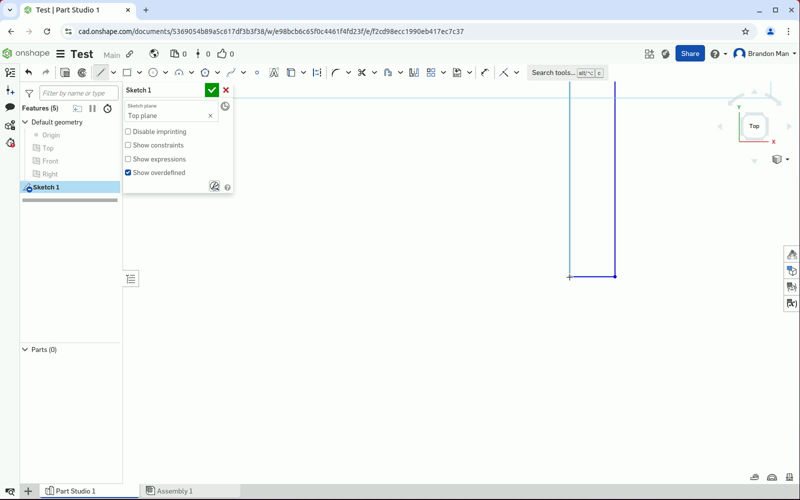
click(569, 276)
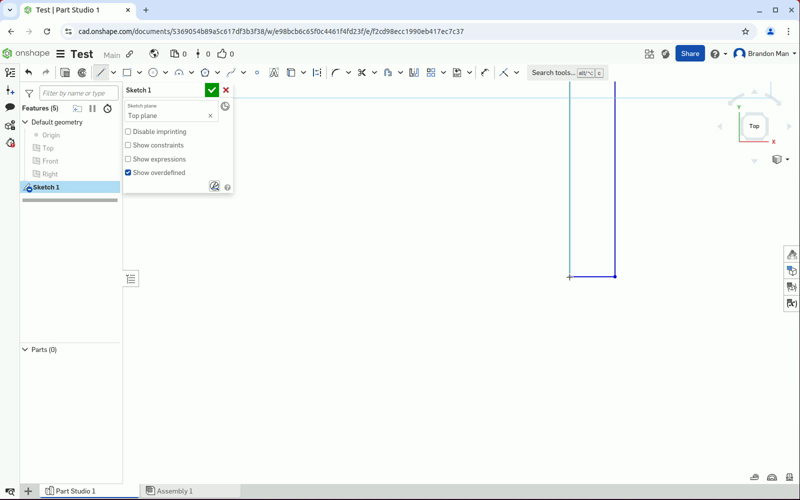
scroll(-6)
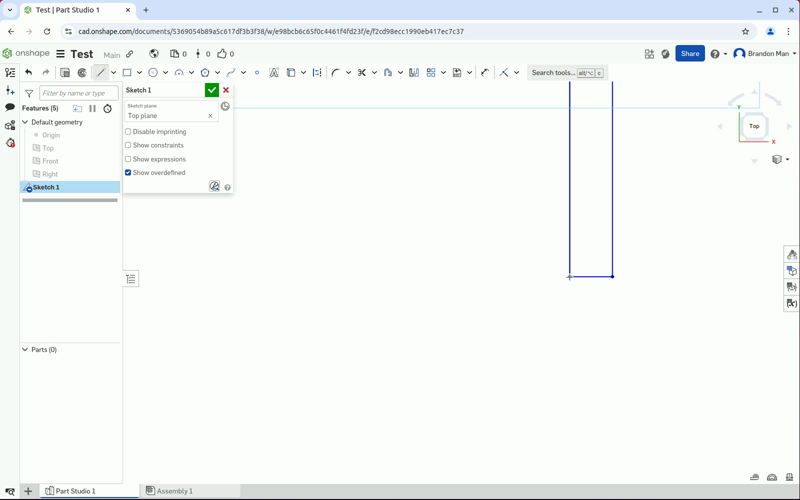
scroll(-6)
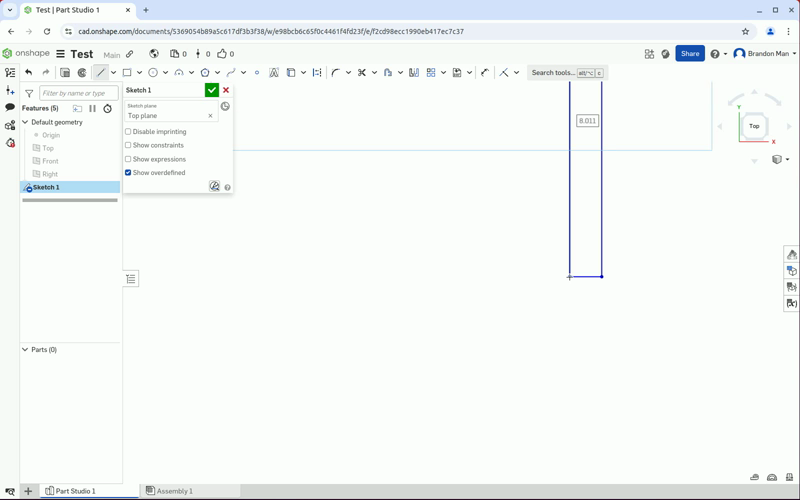
scroll(-6)
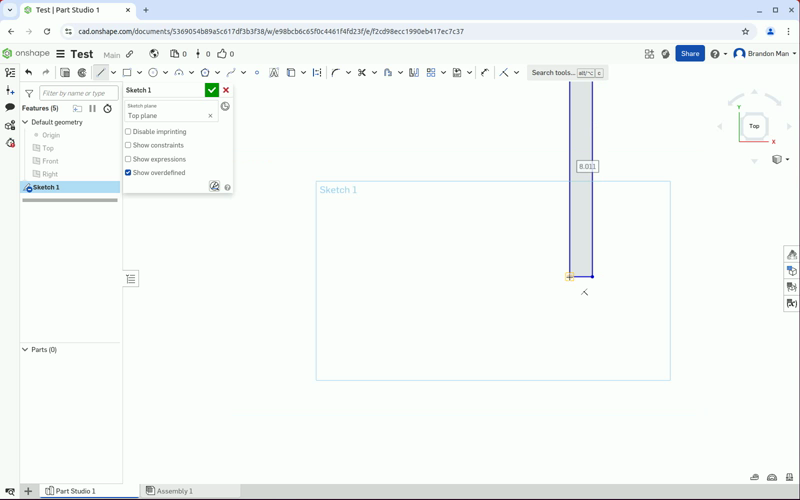
scroll(-6)
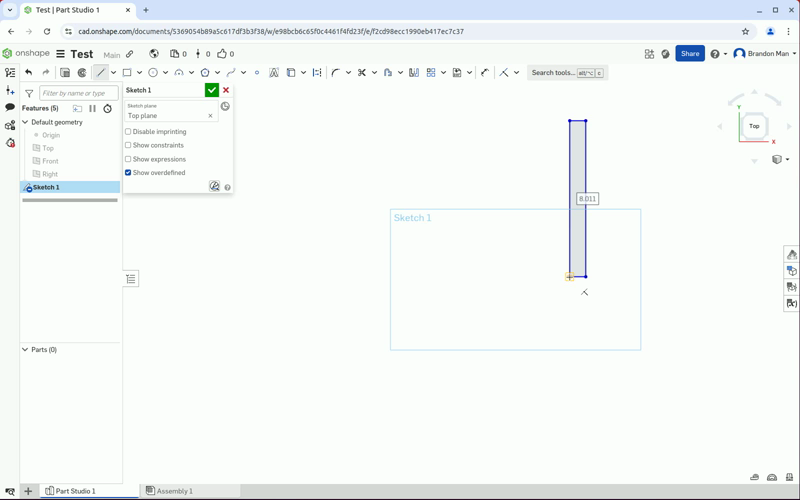
scroll(-6)
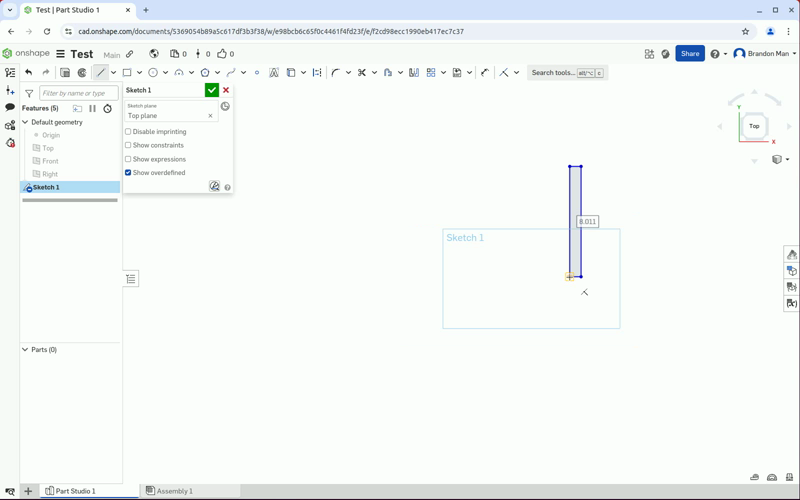
scroll(-6)
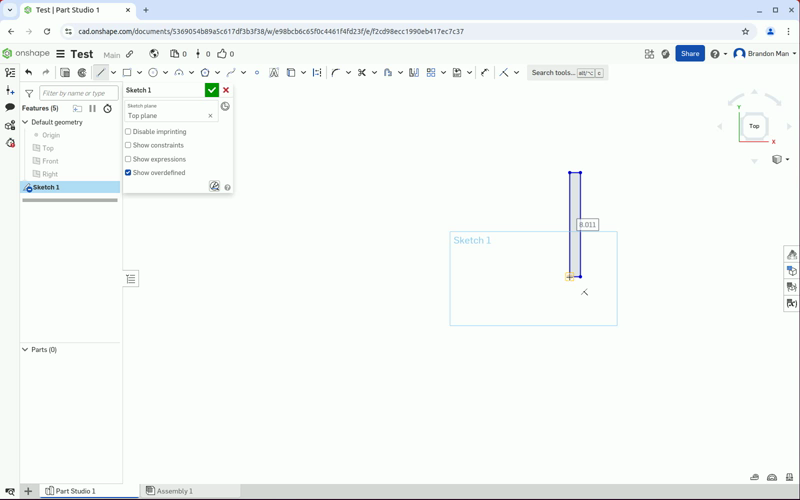
scroll(-6)
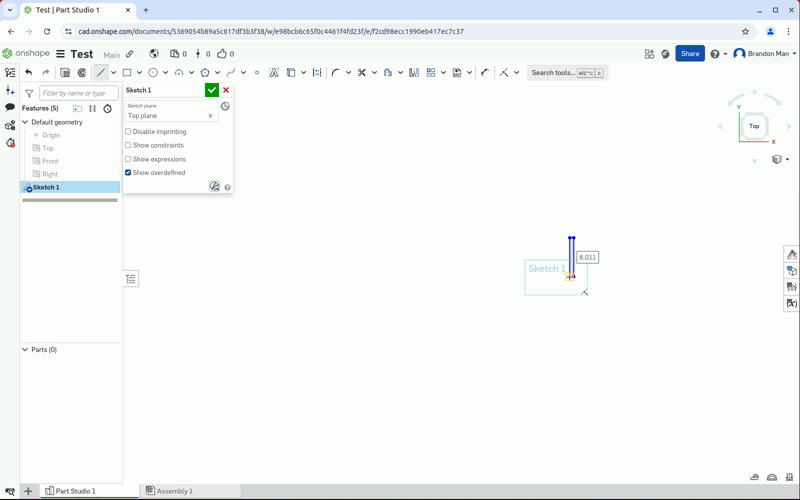
key(esc)
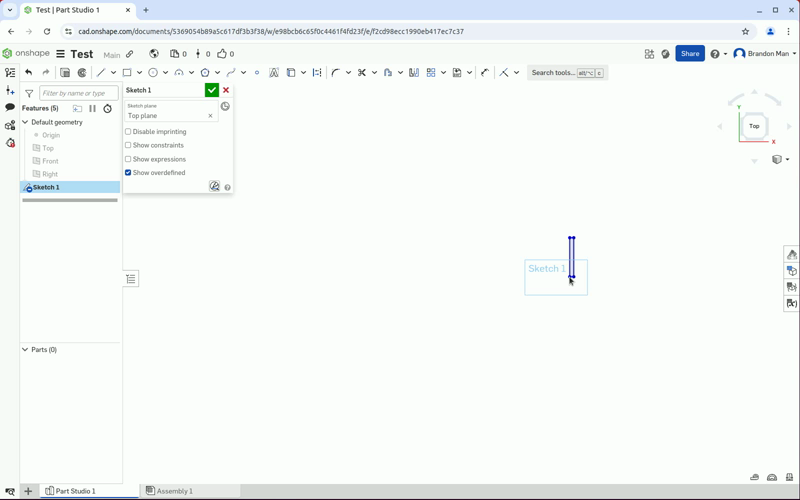
mouse_move(570, 265)
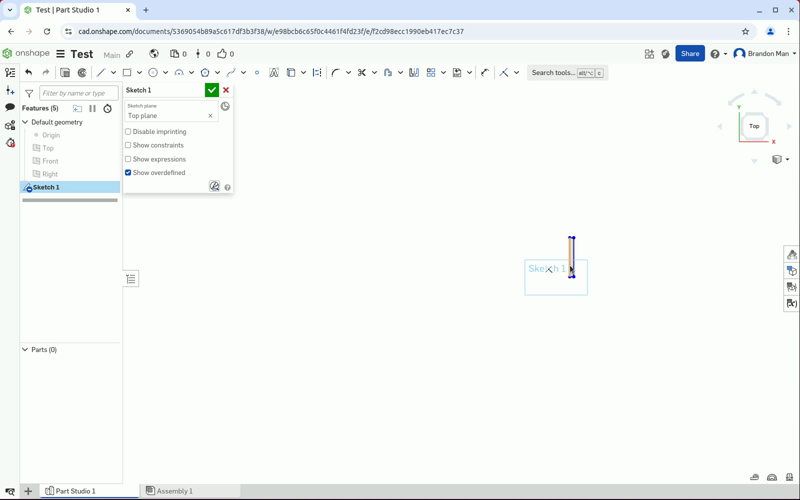
scroll(6)
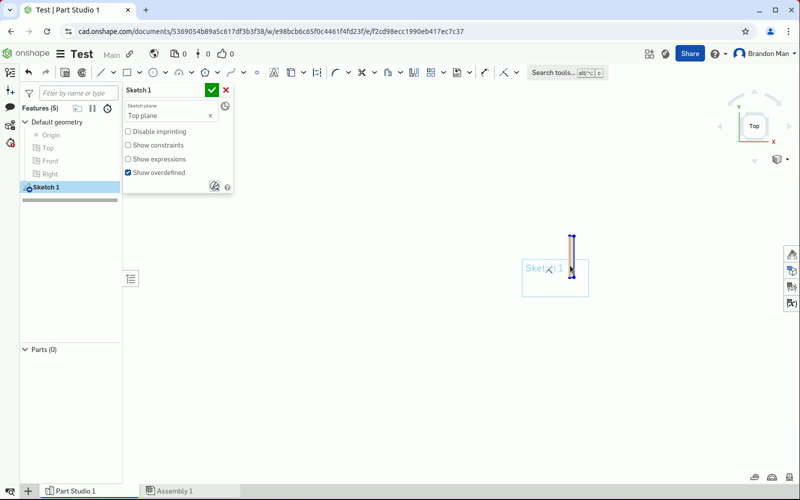
scroll(6)
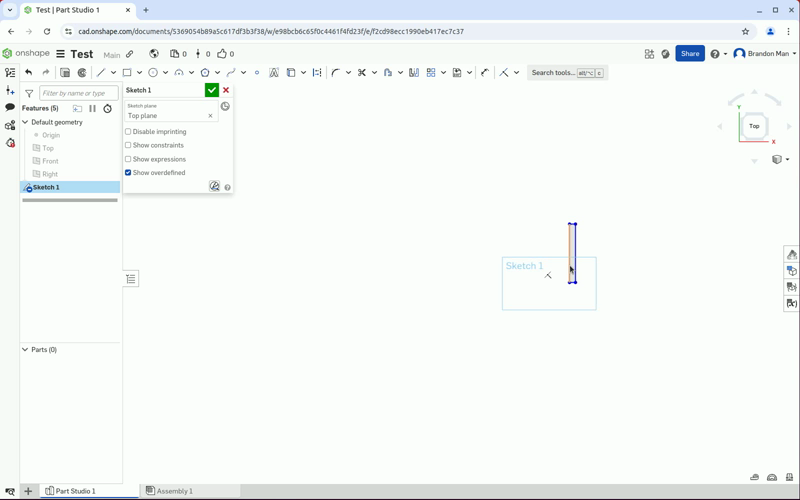
scroll(6)
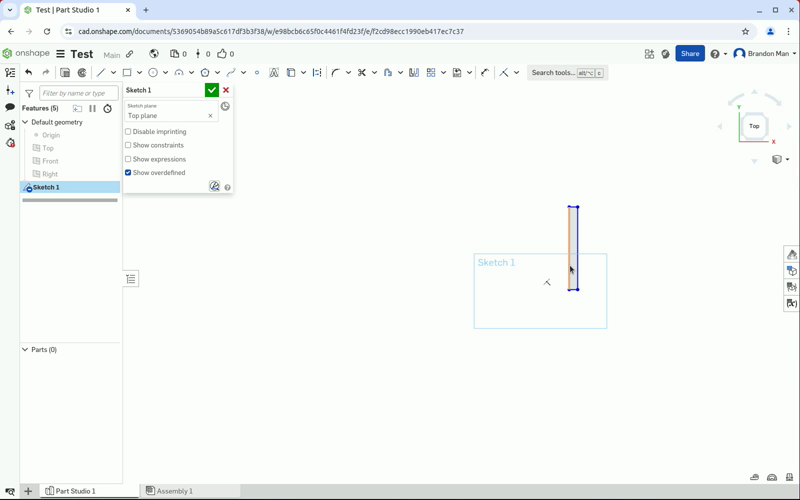
scroll(6)
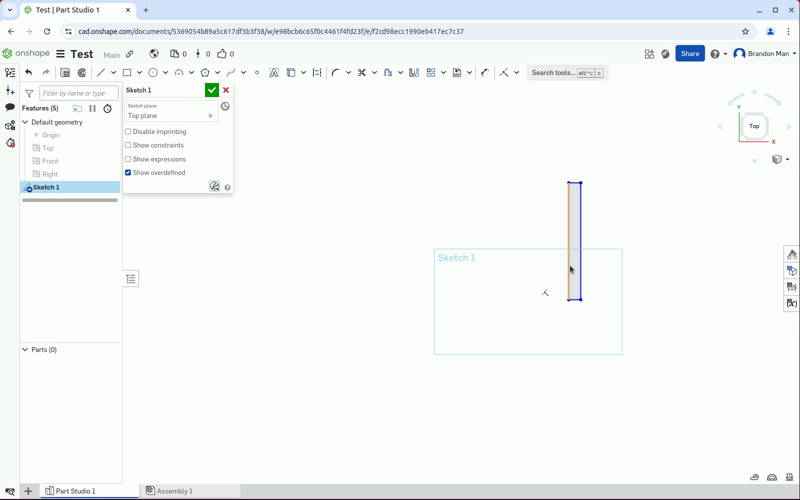
scroll(6)
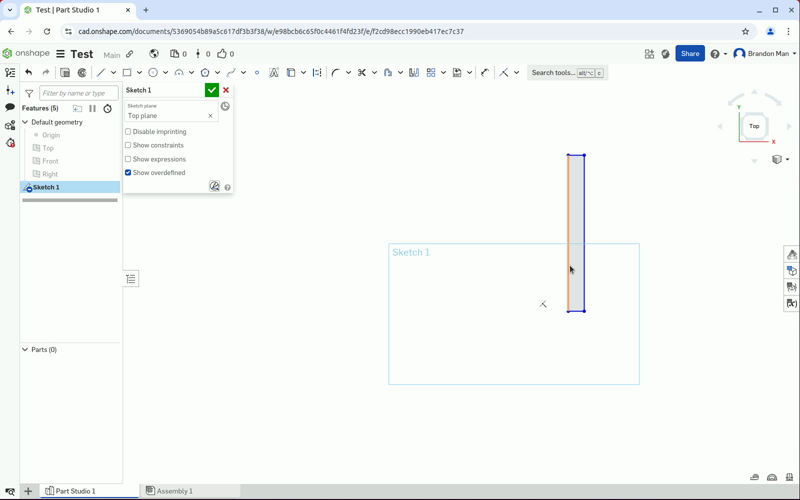
scroll(6)
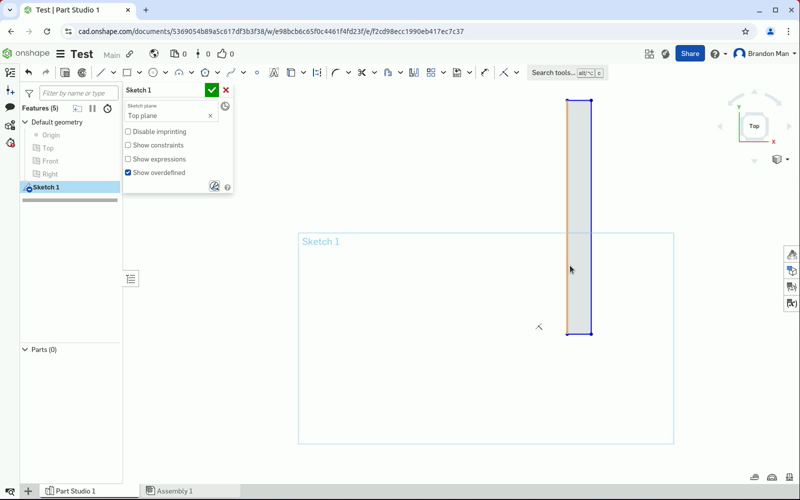
scroll(6)
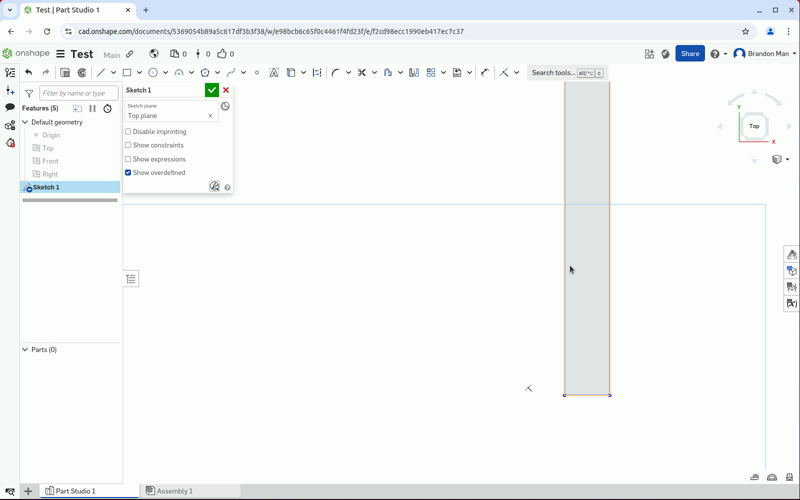
click(570, 265)
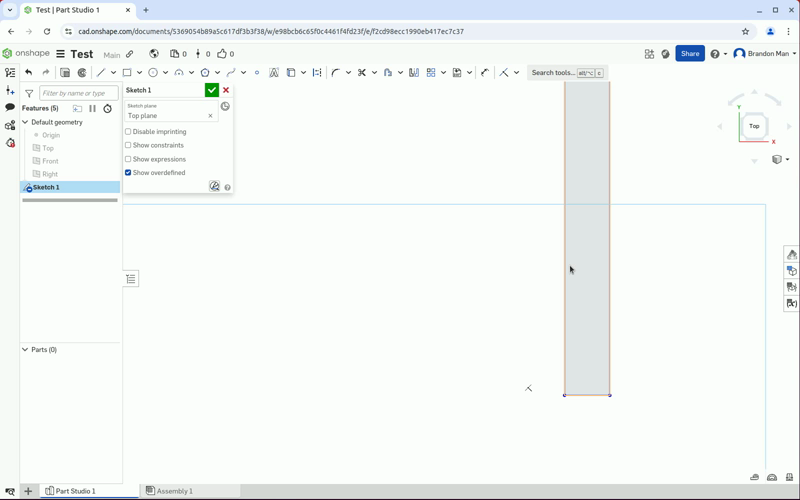
scroll(-6)
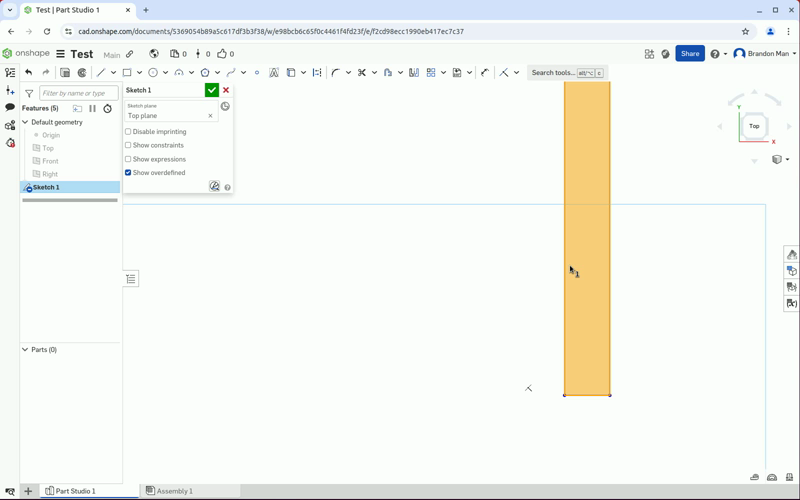
scroll(-6)
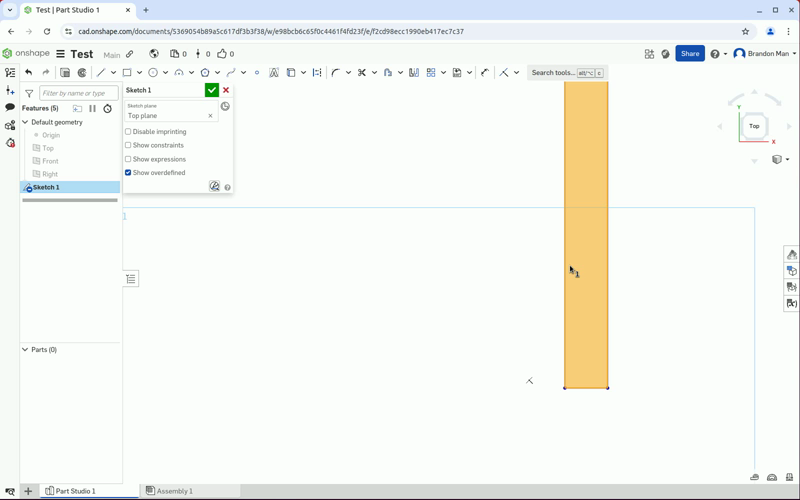
scroll(-6)
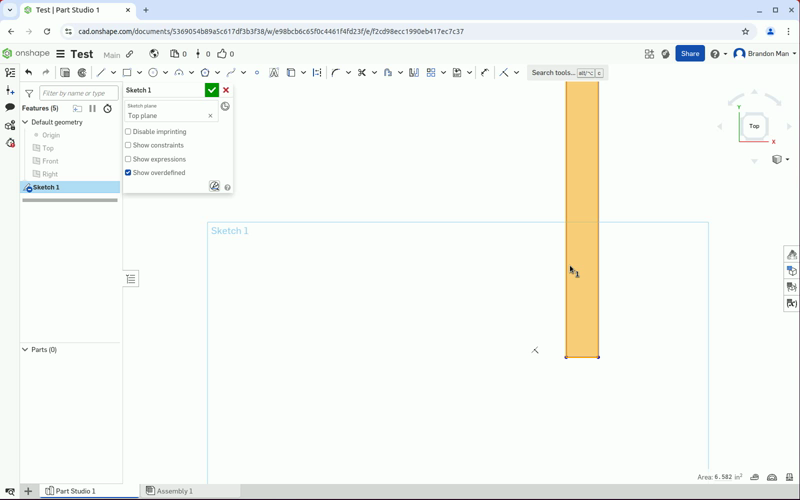
scroll(-6)
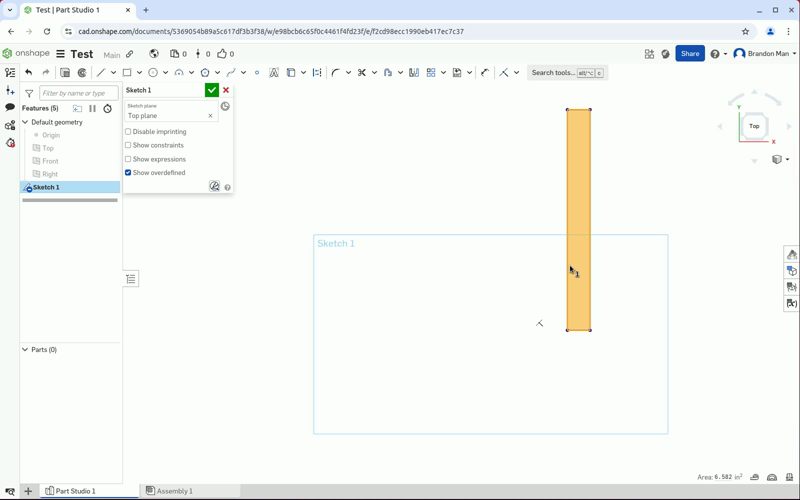
scroll(-6)
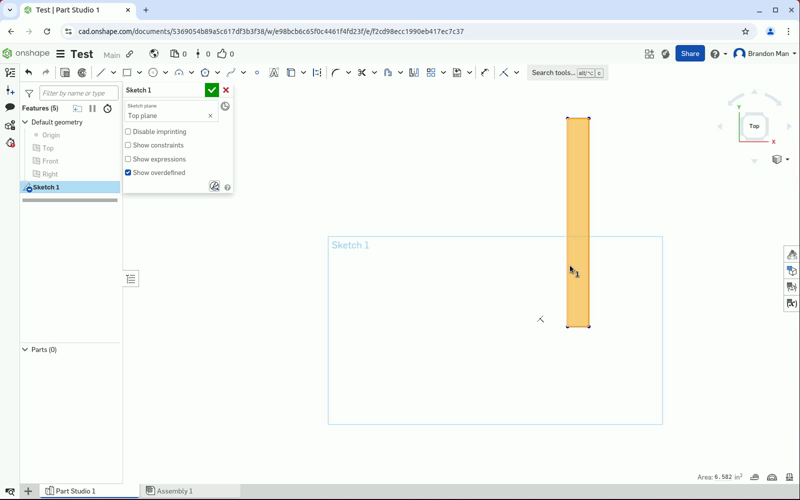
scroll(-6)
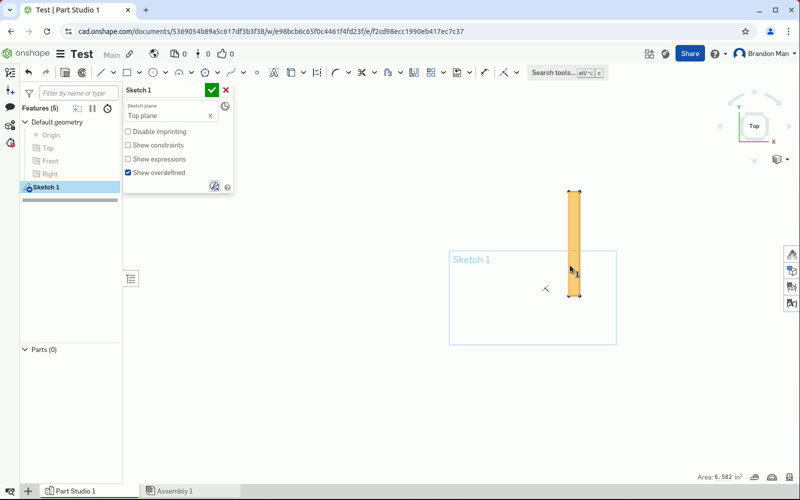
scroll(-6)
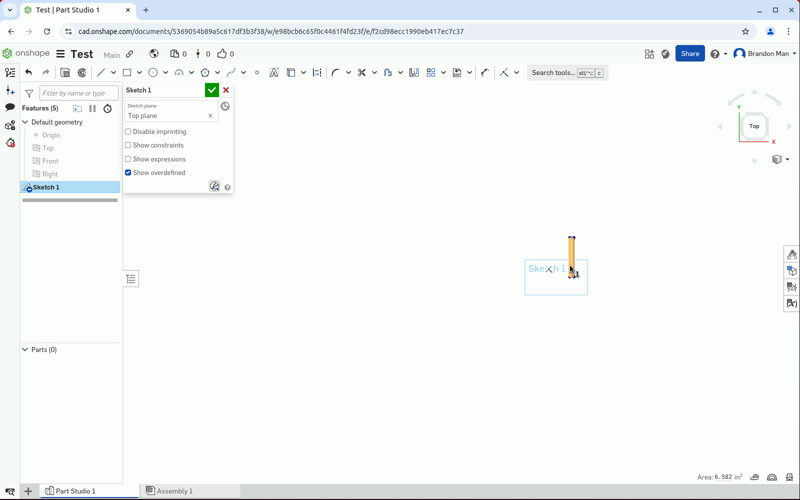
mouse_move(73, 352)
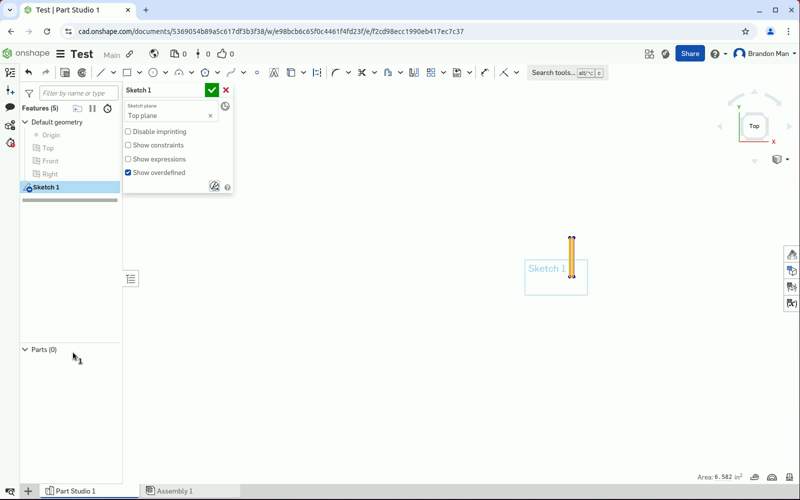
key(shift+y)
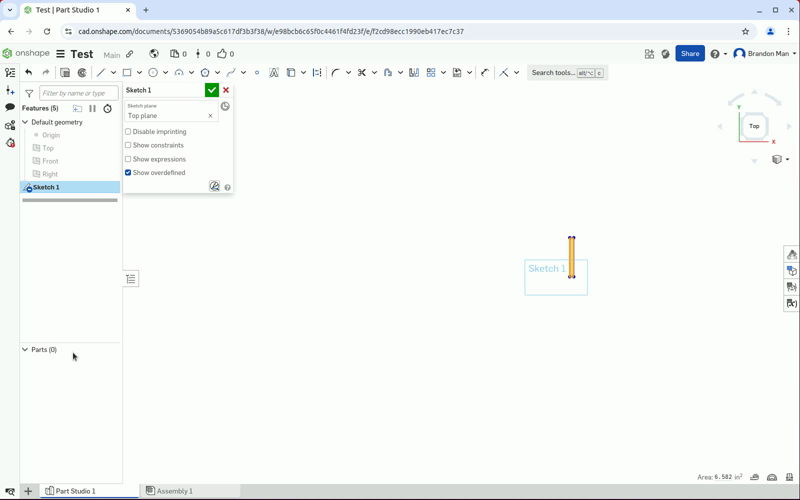
key(shift+e)
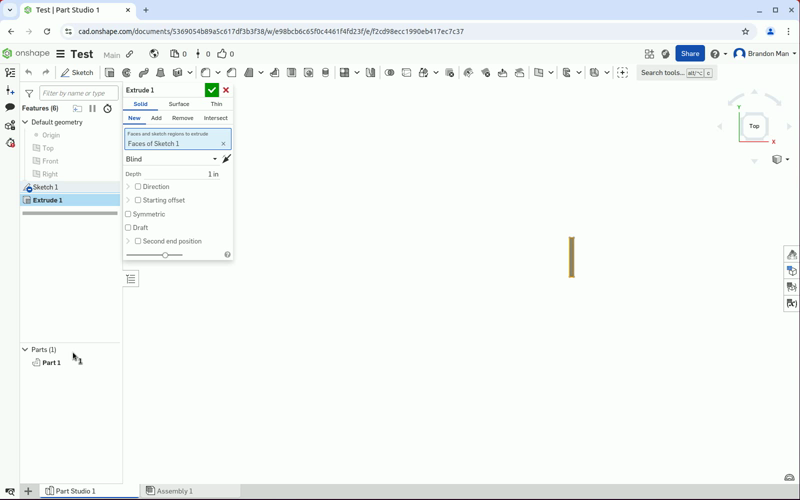
mouse_move(143, 106)
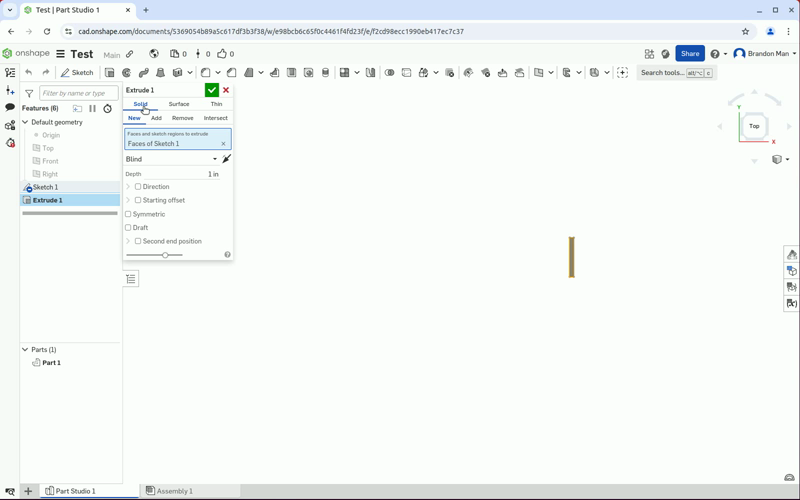
click(143, 106)
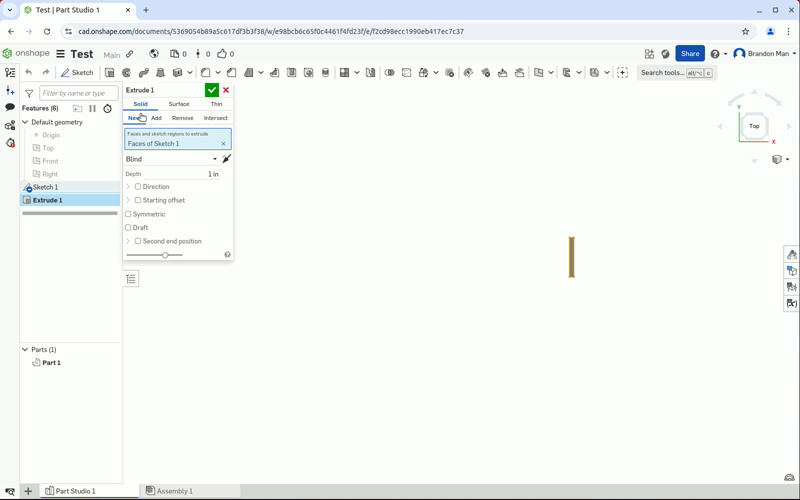
mouse_move(137, 120)
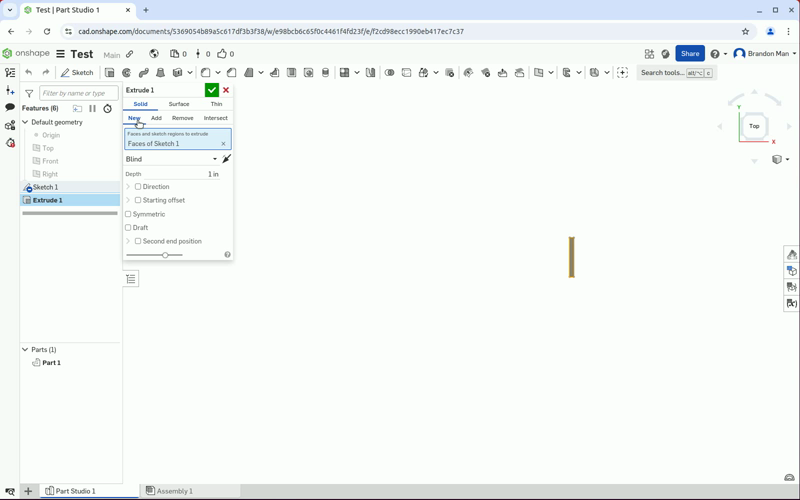
click(137, 120)
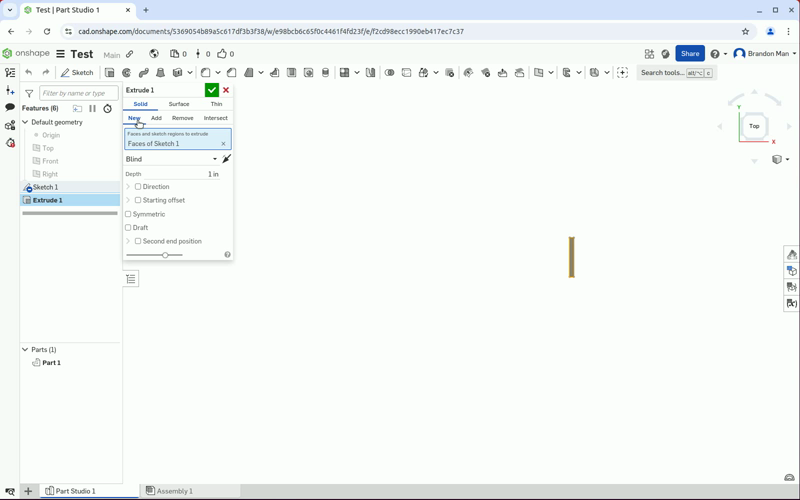
key(tab, 4)
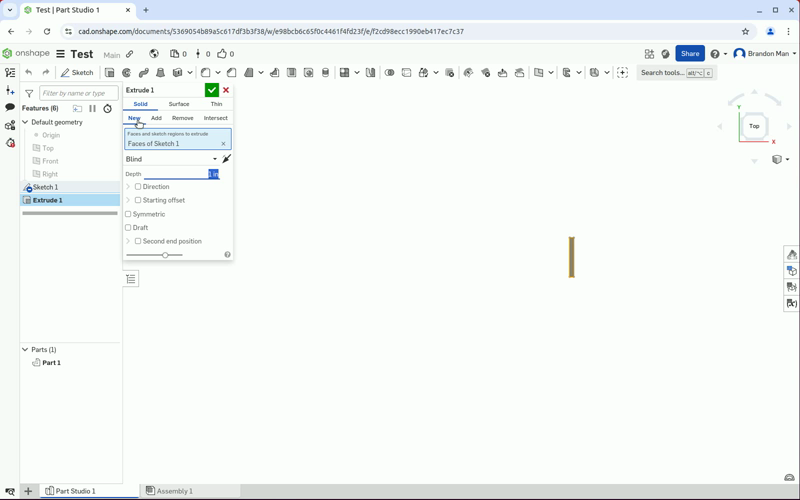
text(0.722)
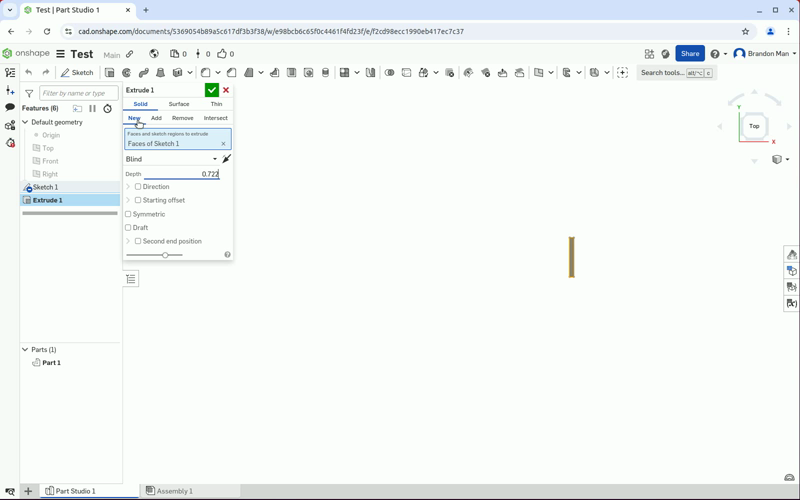
key(enter)
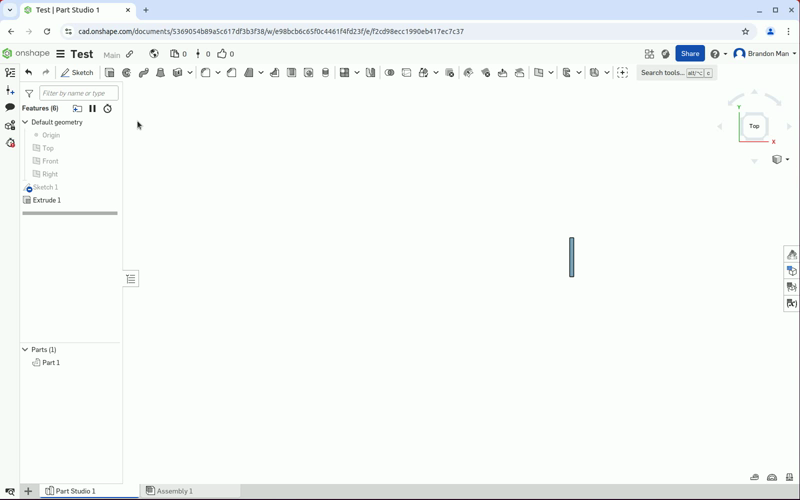
key(shift+h)
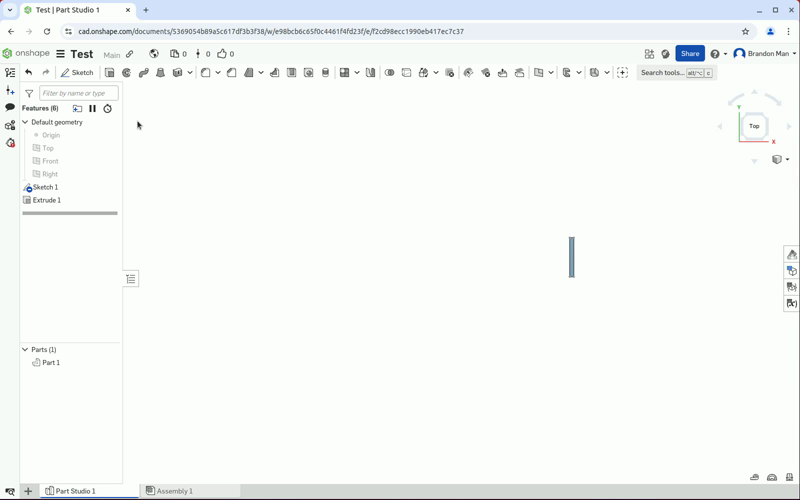
key(shift+h)
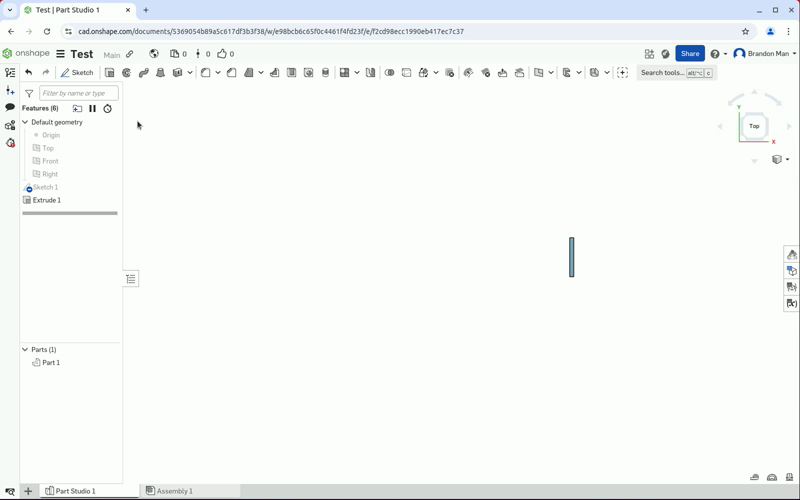
mouse_move(73, 189)
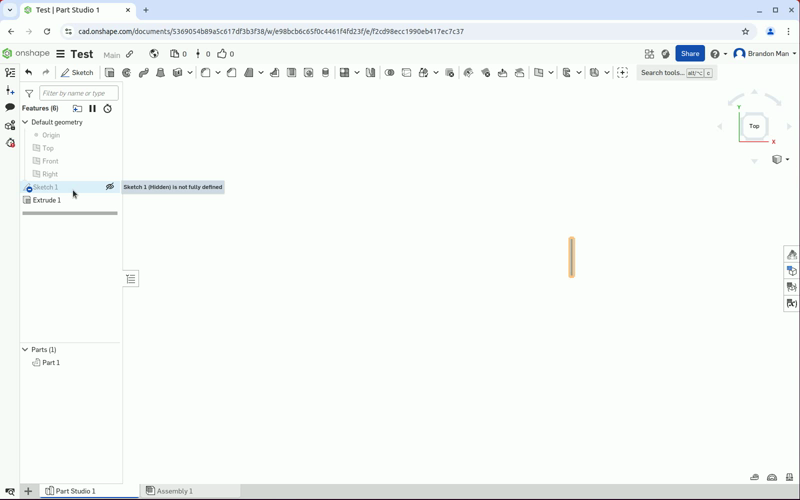
click(73, 189)
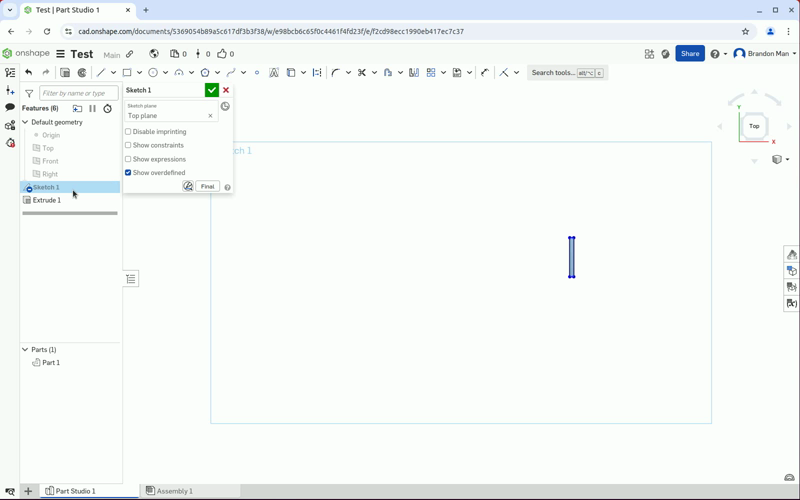
mouse_move(229, 92)
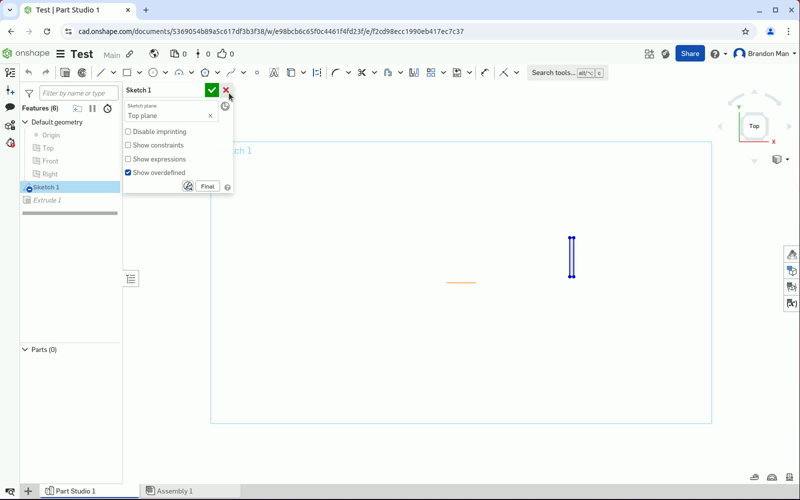
click(229, 92)
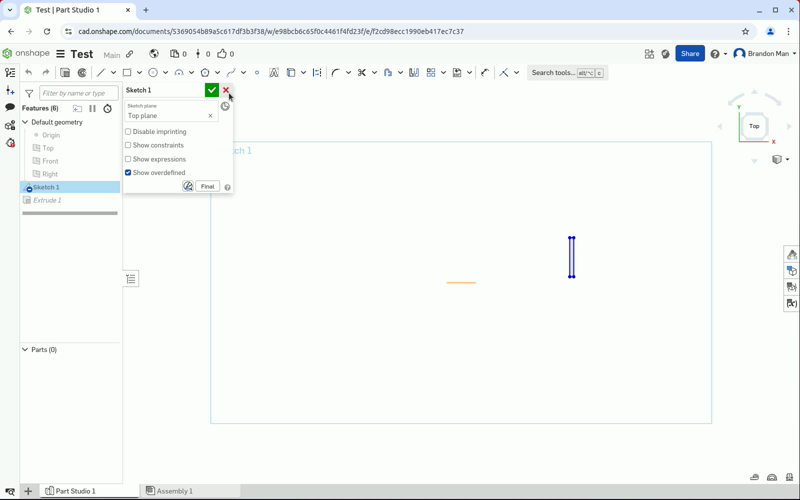
key(shift+s)
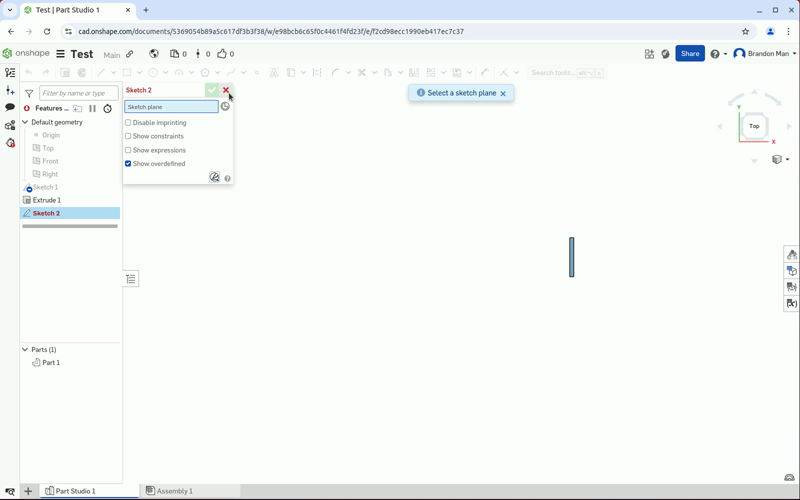
mouse_move(73, 150)
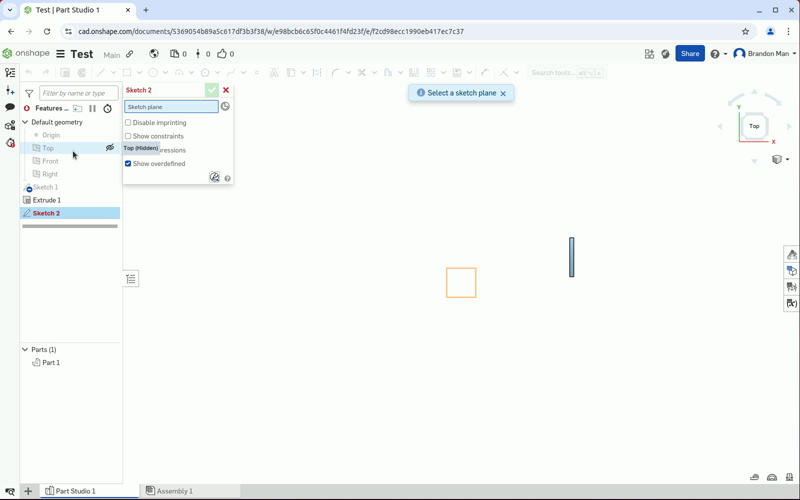
click(73, 150)
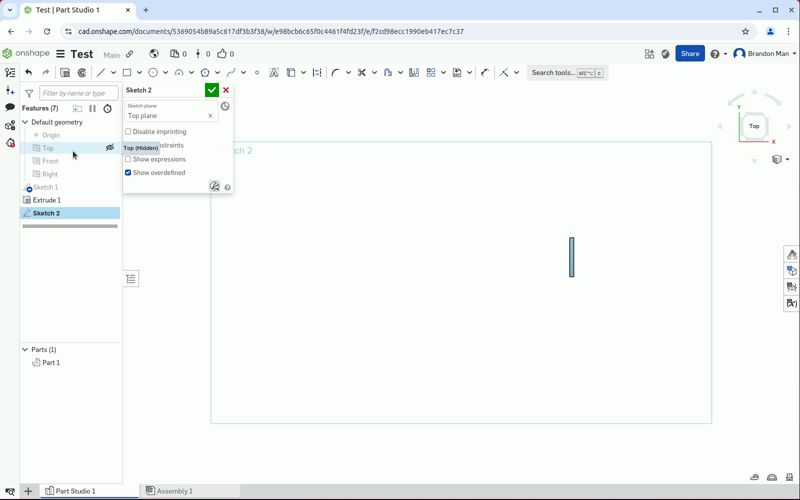
mouse_move(73, 352)
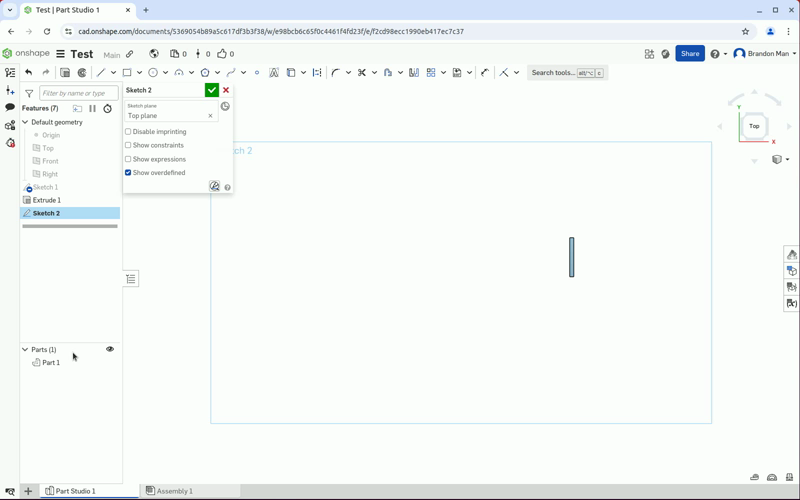
key(y)
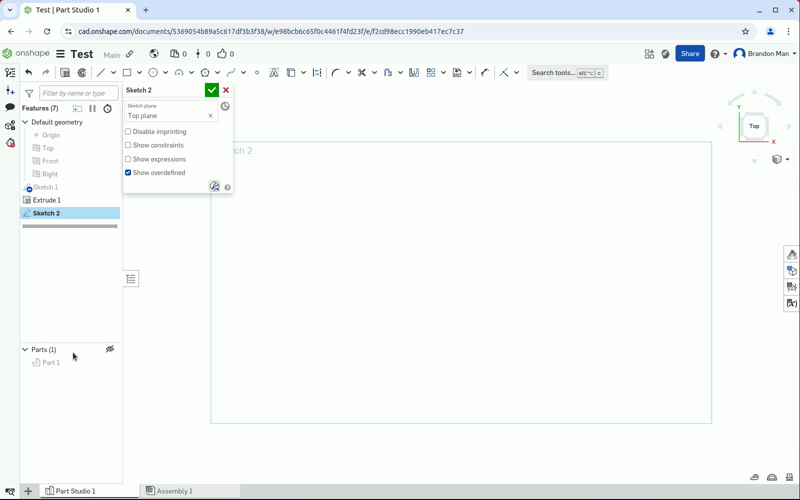
key(l)
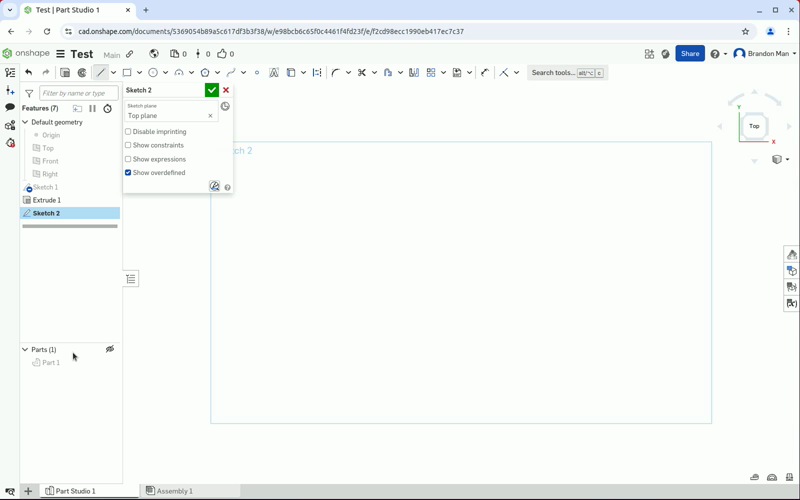
key_down(shift)
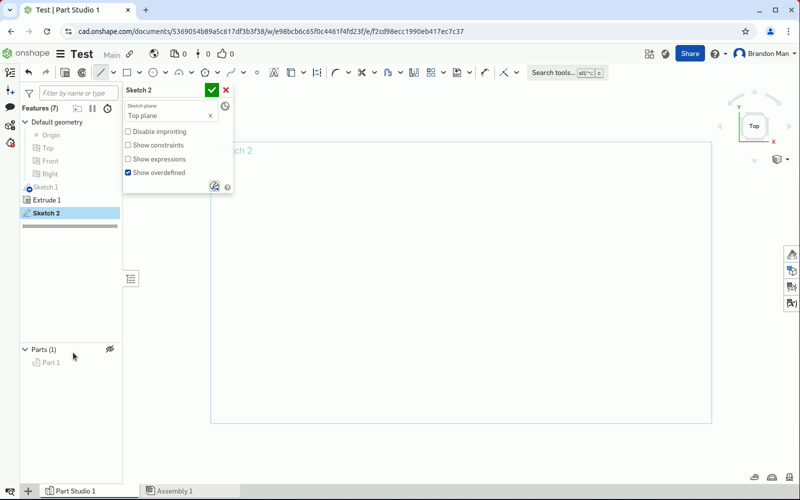
mouse_move(569, 340)
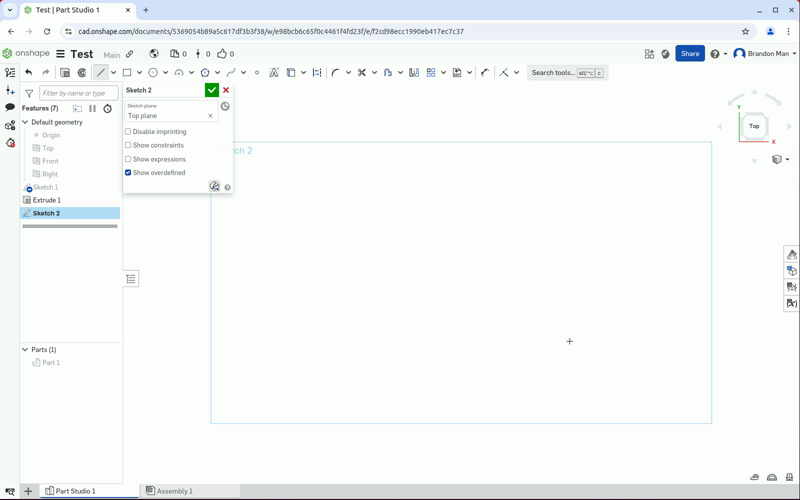
click(569, 340)
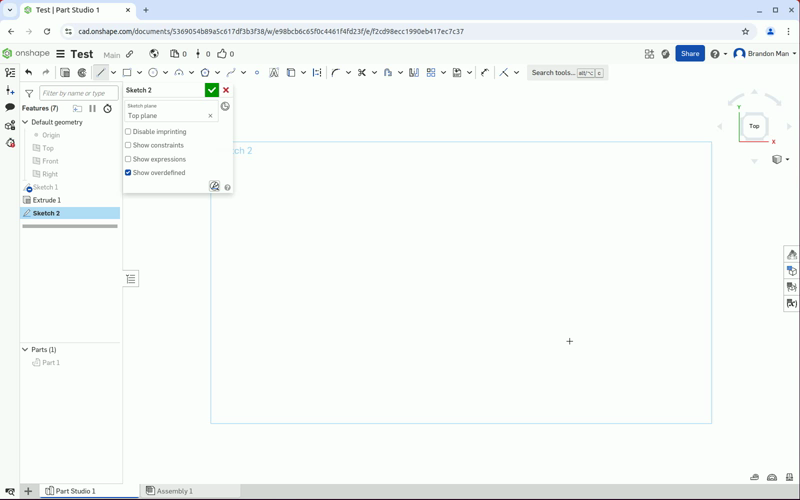
key_up(shift)
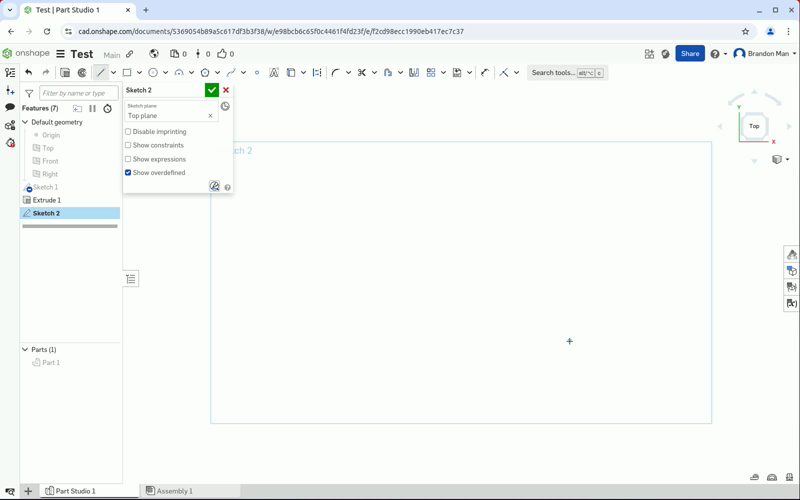
key_down(shift)
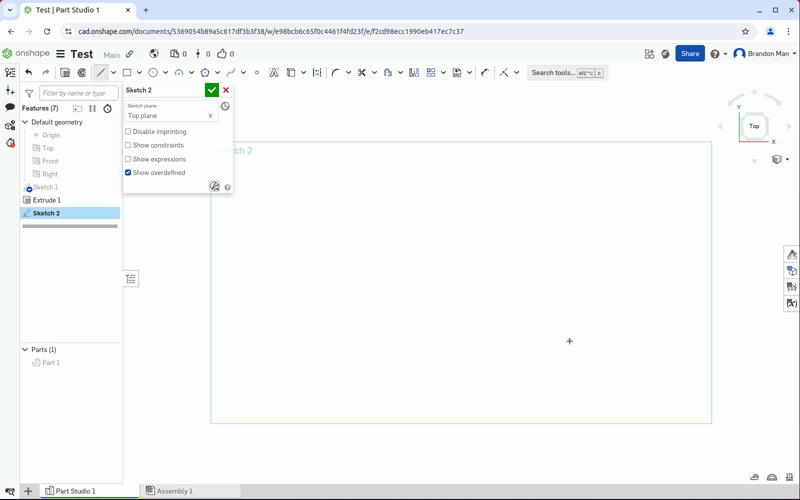
mouse_move(589, 340)
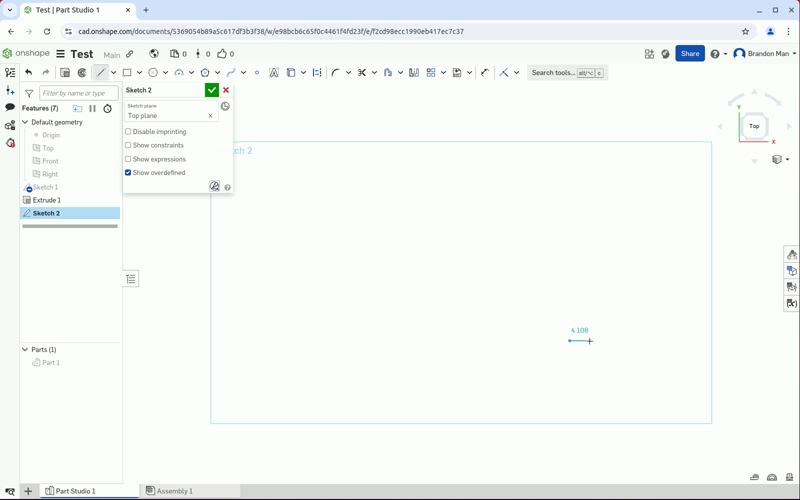
mouse_move(573, 340)
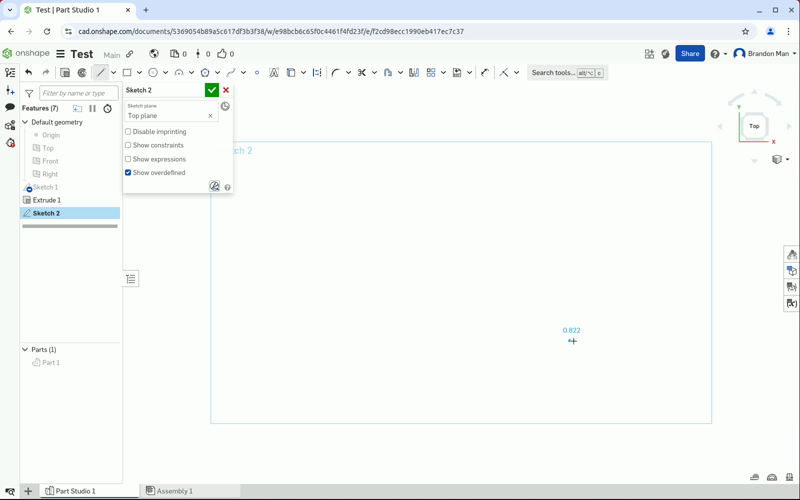
scroll(6)
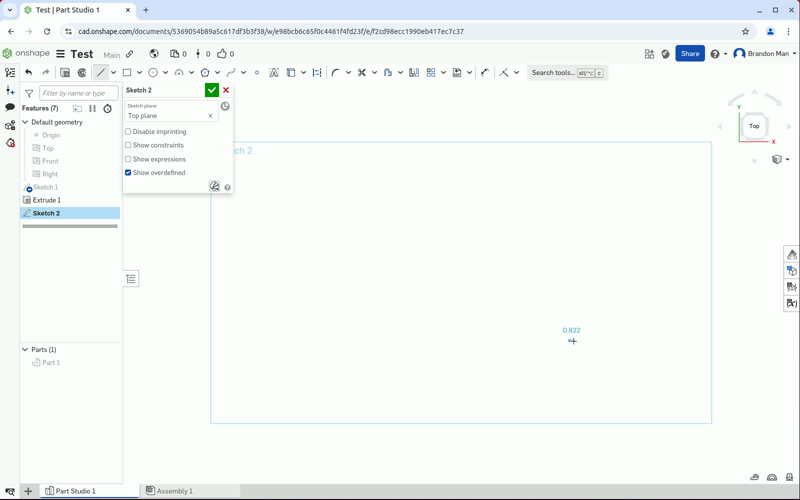
scroll(6)
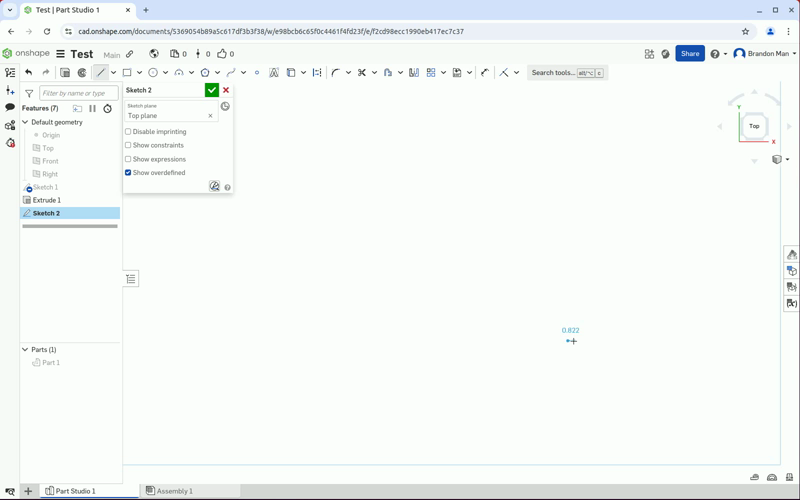
scroll(6)
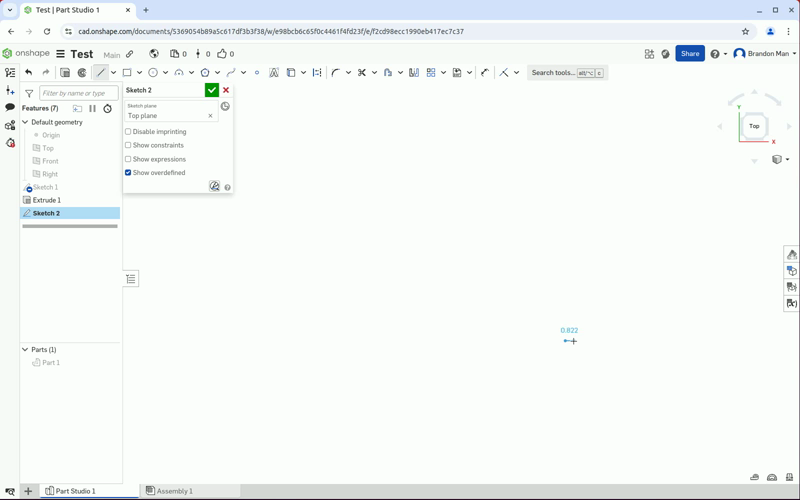
scroll(6)
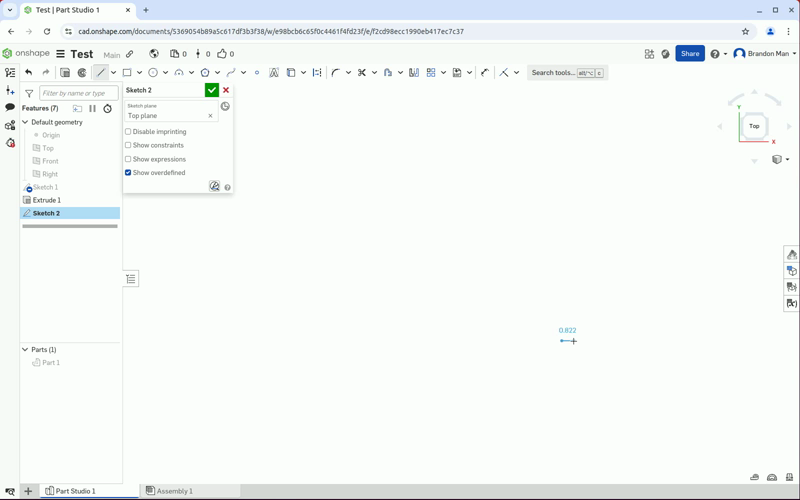
scroll(6)
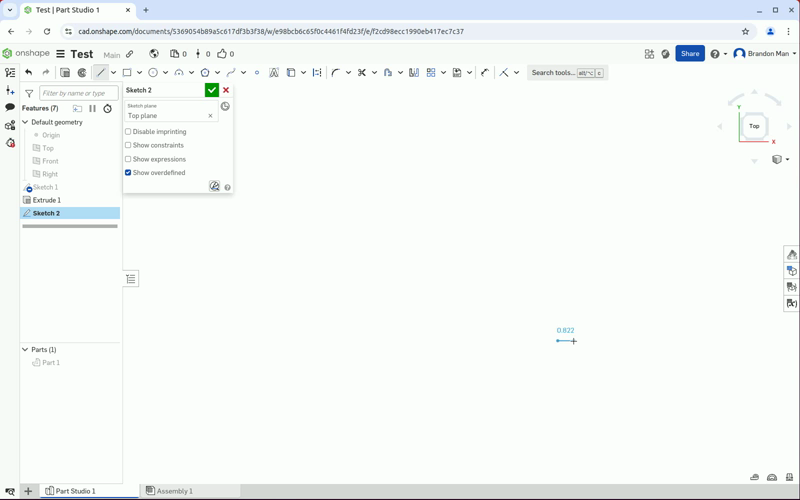
scroll(6)
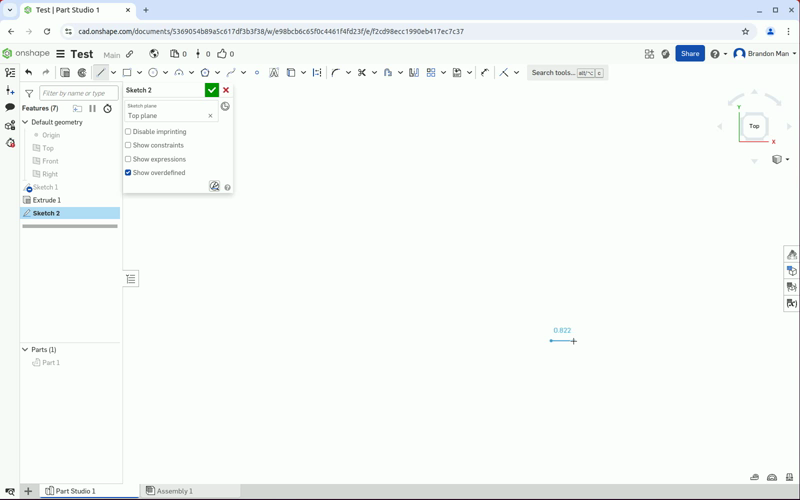
scroll(6)
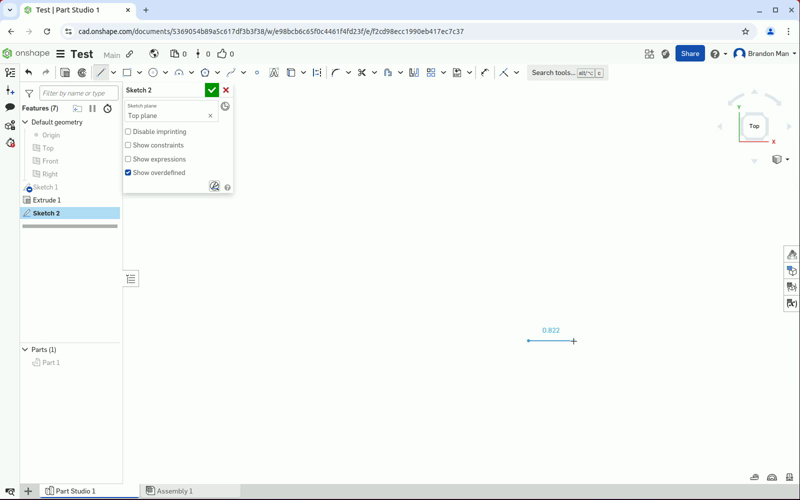
click(573, 340)
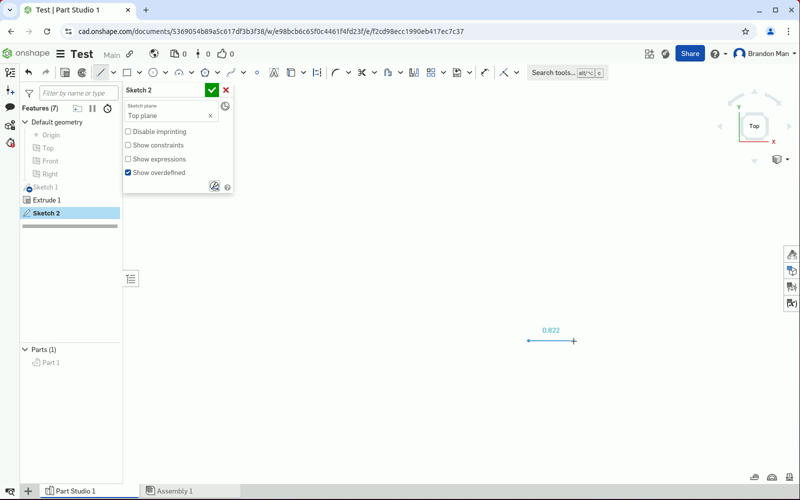
scroll(-6)
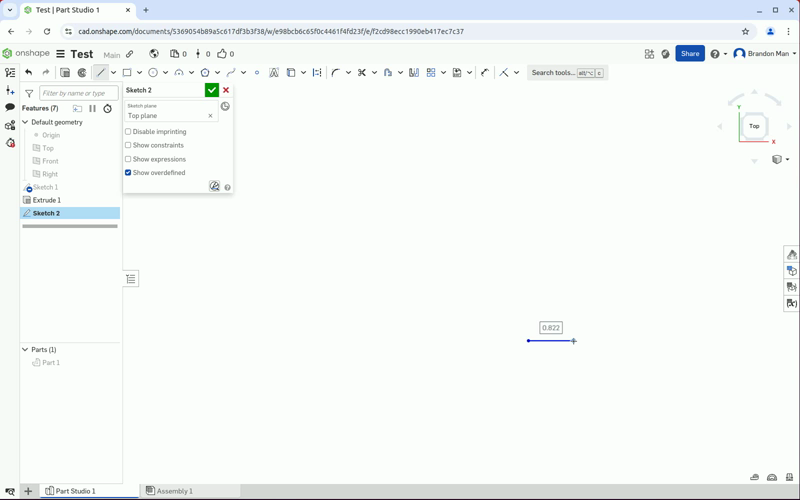
scroll(-6)
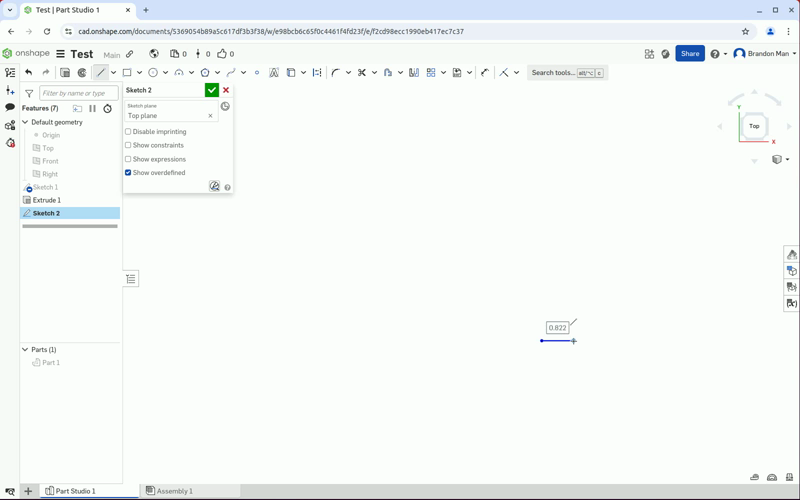
scroll(-6)
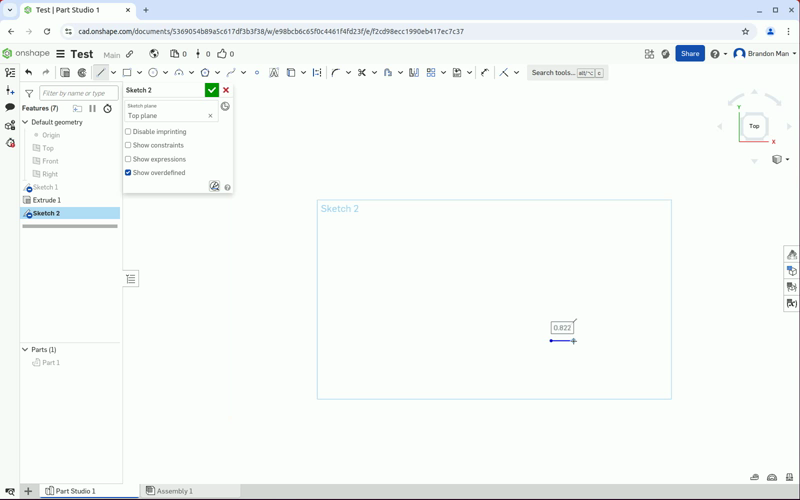
scroll(-6)
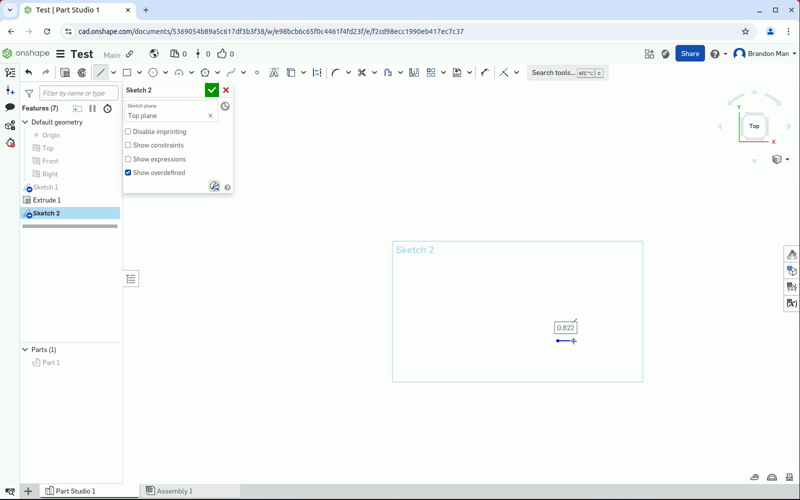
scroll(-6)
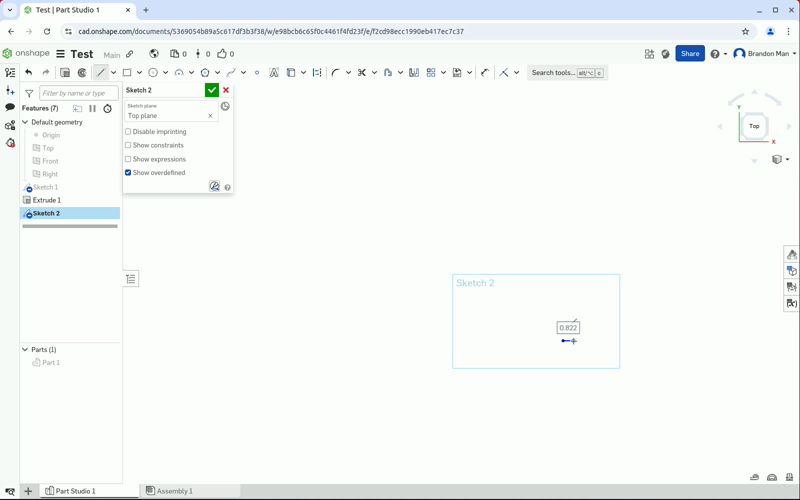
scroll(-6)
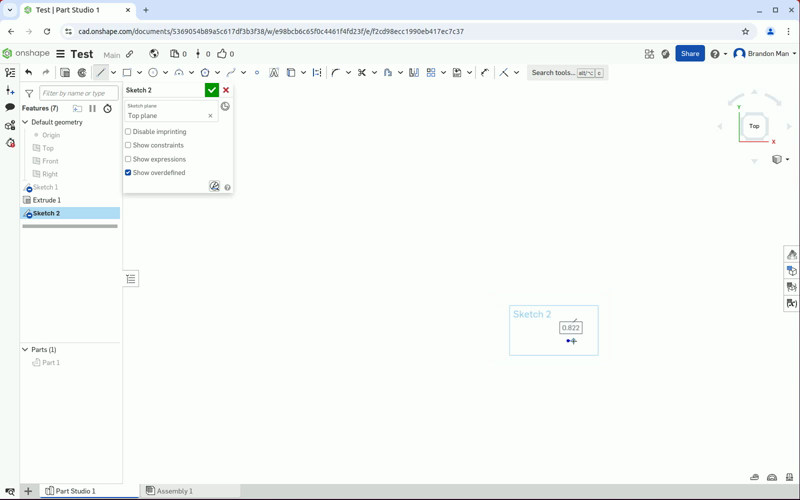
scroll(-6)
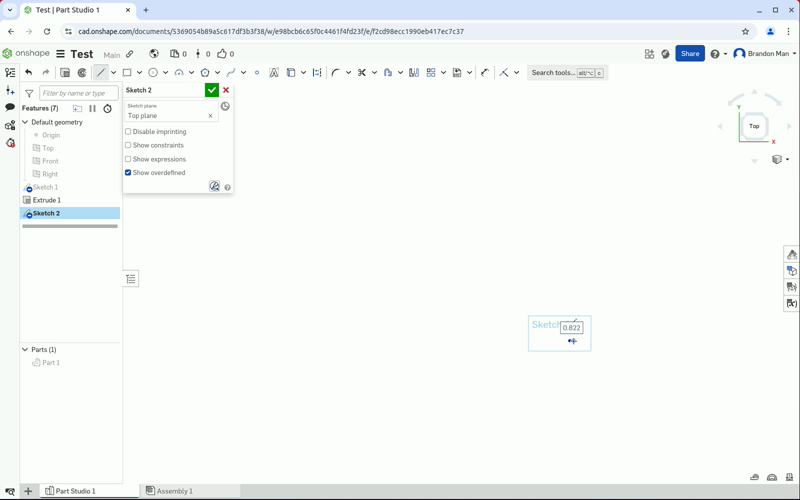
key_up(shift)
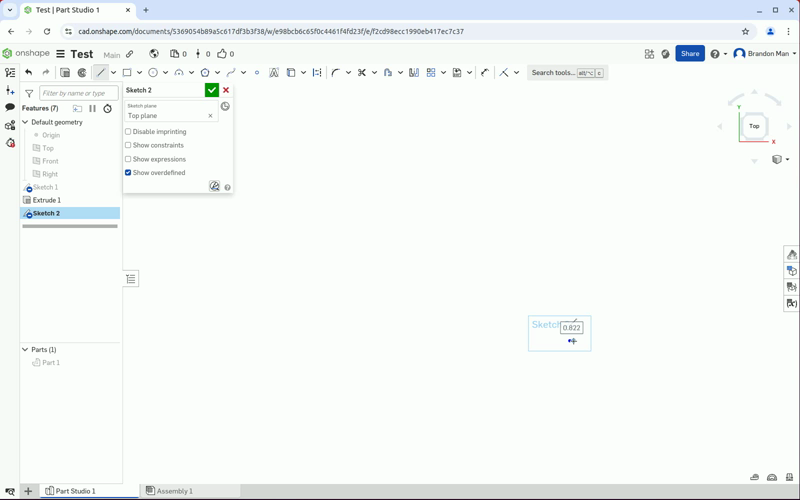
key_down(shift)
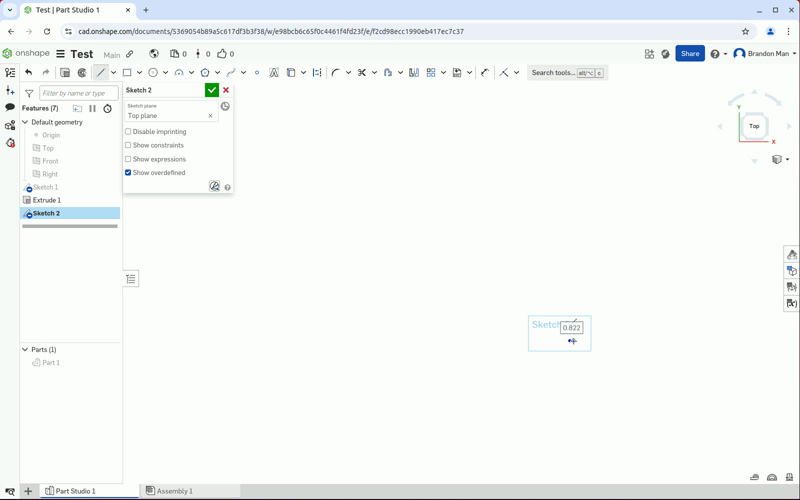
mouse_move(589, 340)
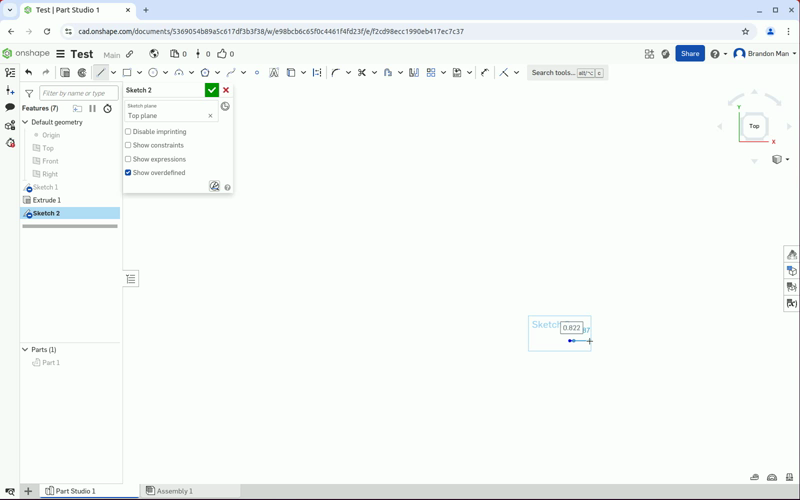
mouse_move(573, 300)
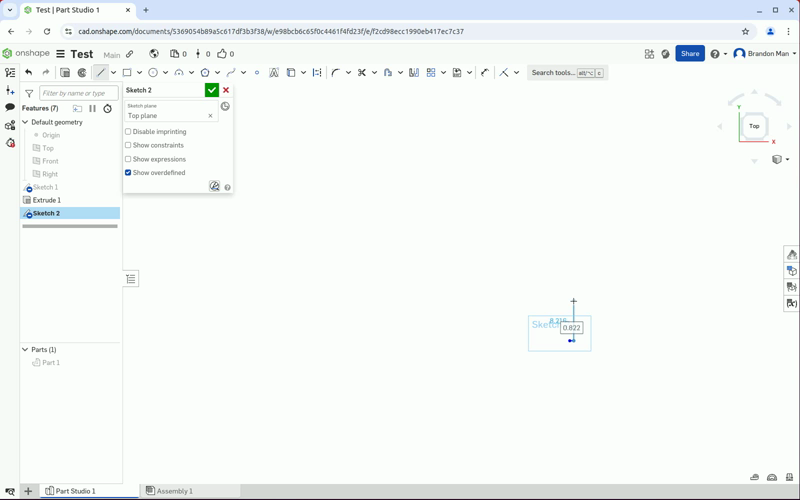
click(573, 300)
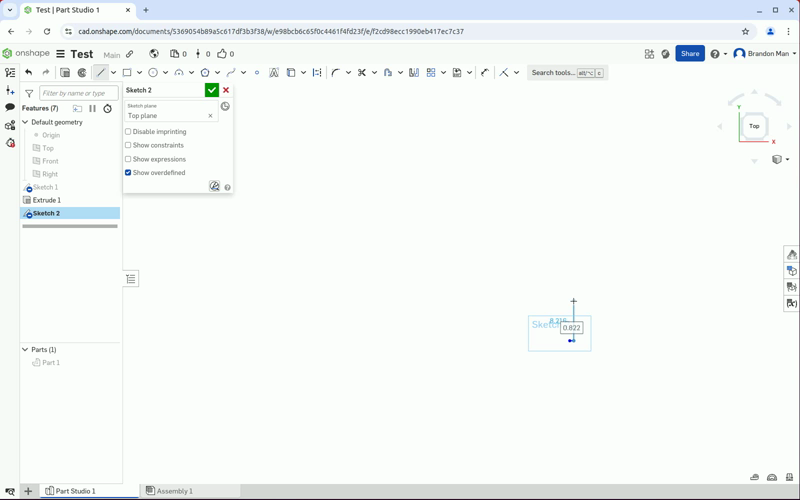
key_up(shift)
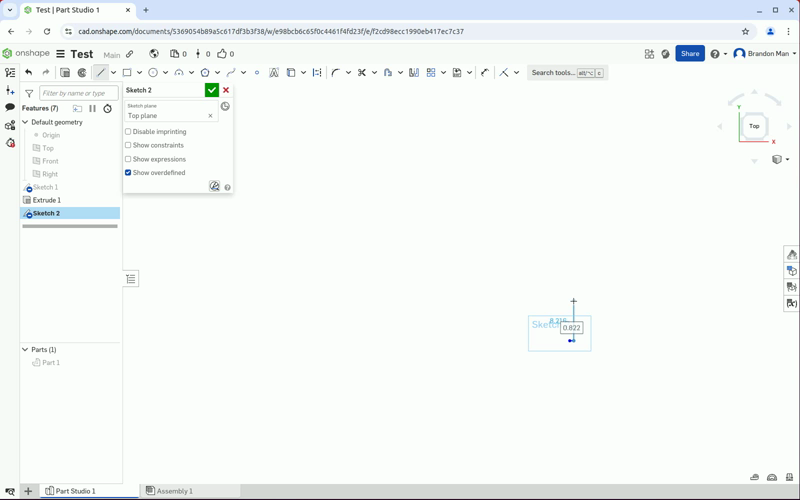
key_down(shift)
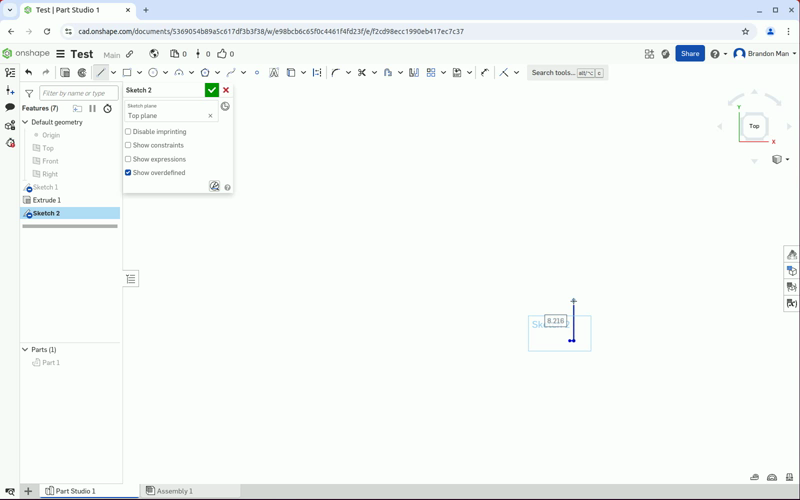
mouse_move(589, 300)
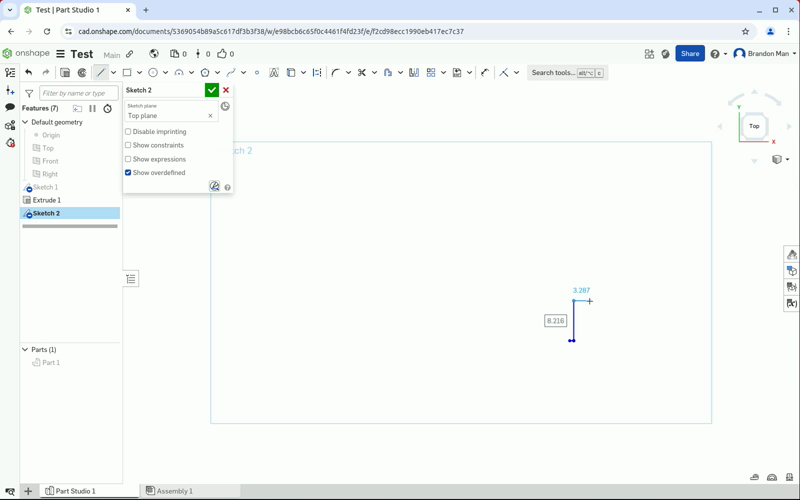
mouse_move(569, 300)
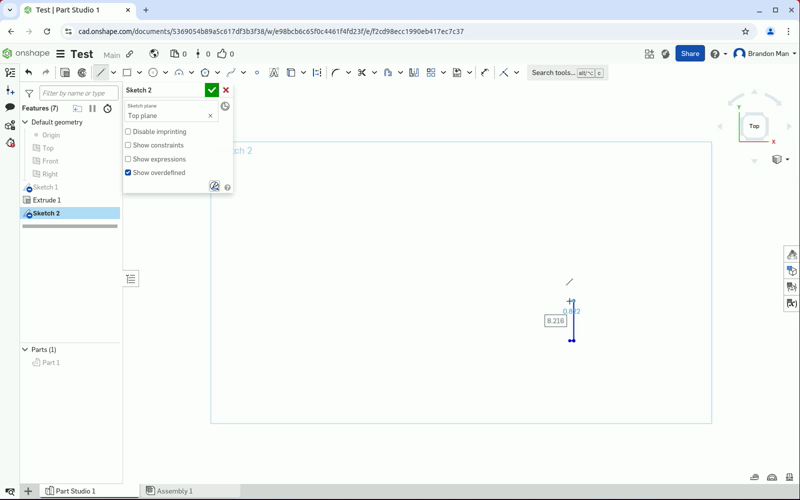
scroll(6)
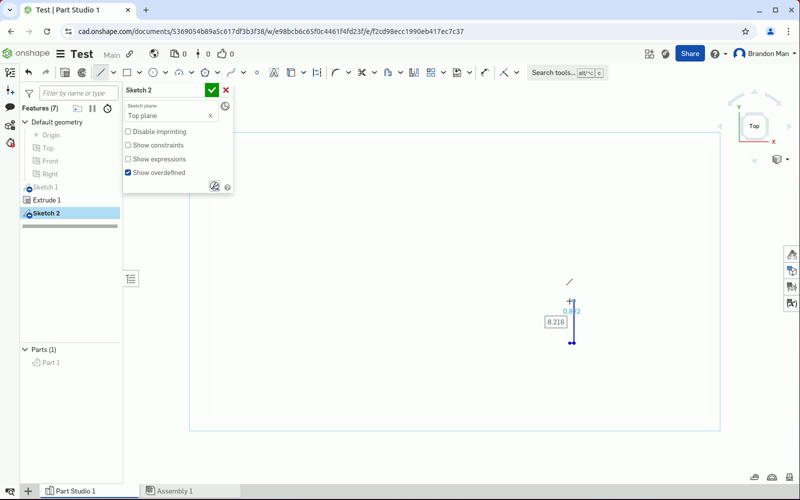
scroll(6)
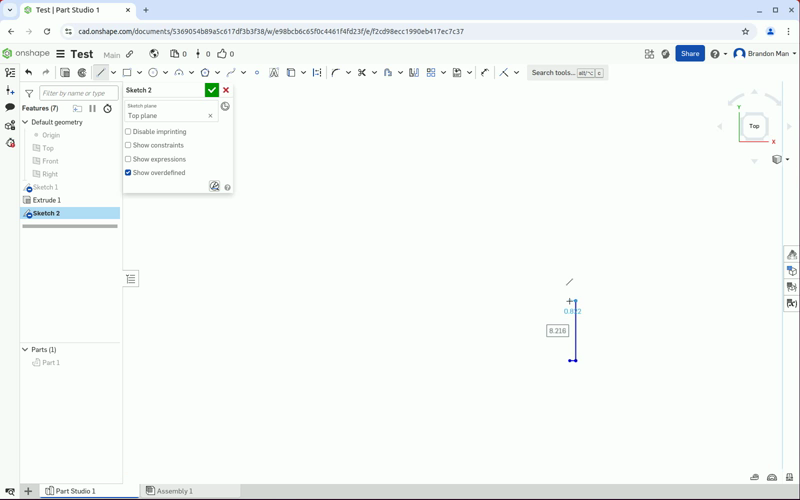
scroll(6)
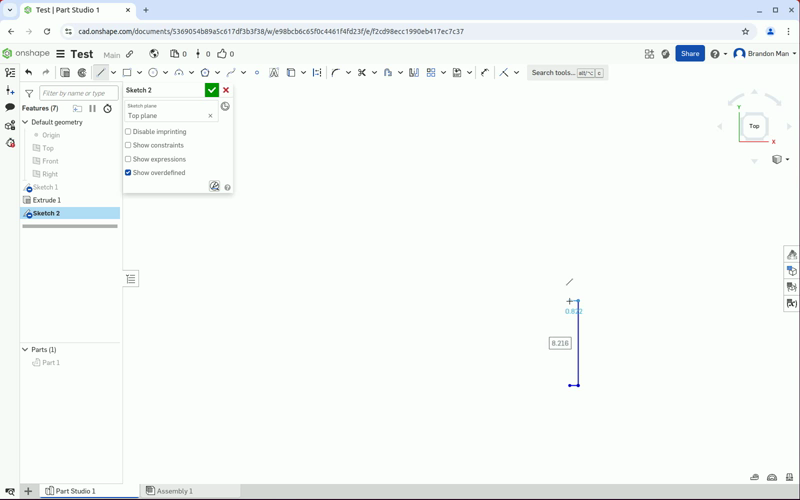
scroll(6)
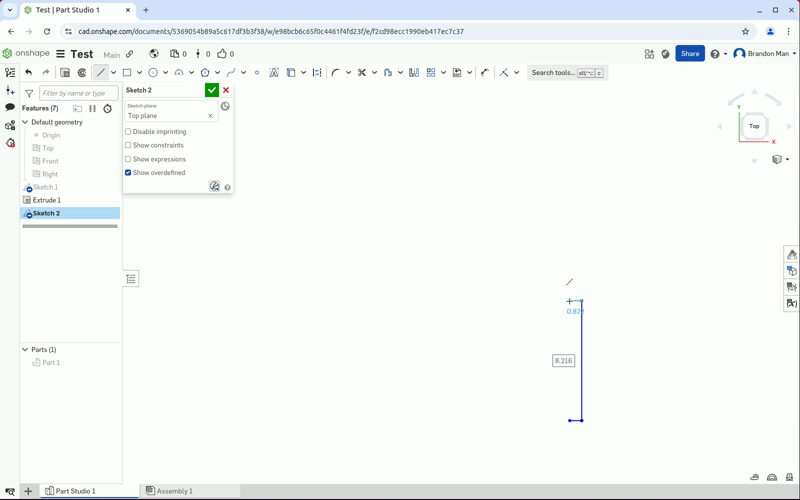
scroll(6)
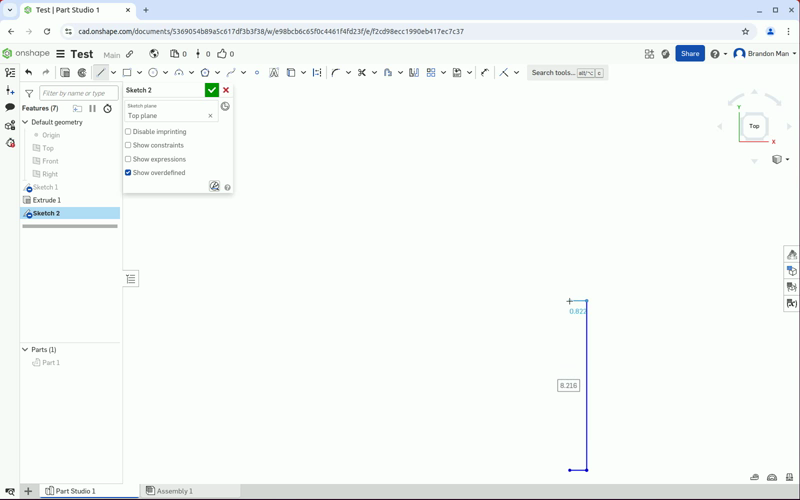
scroll(6)
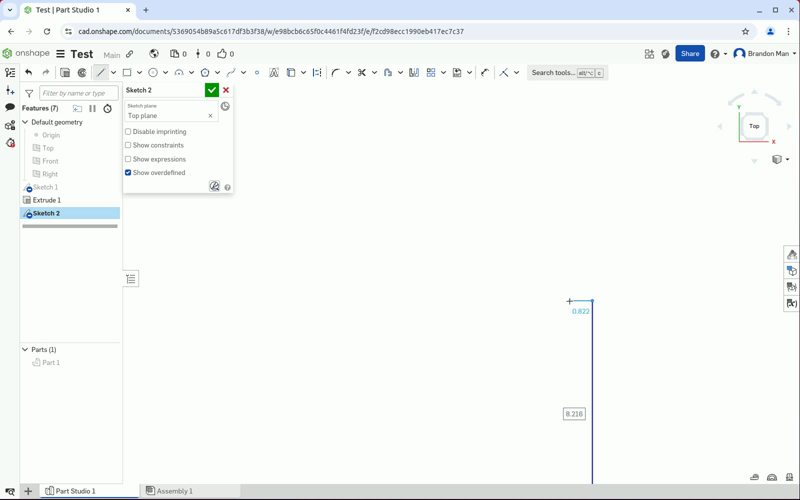
scroll(6)
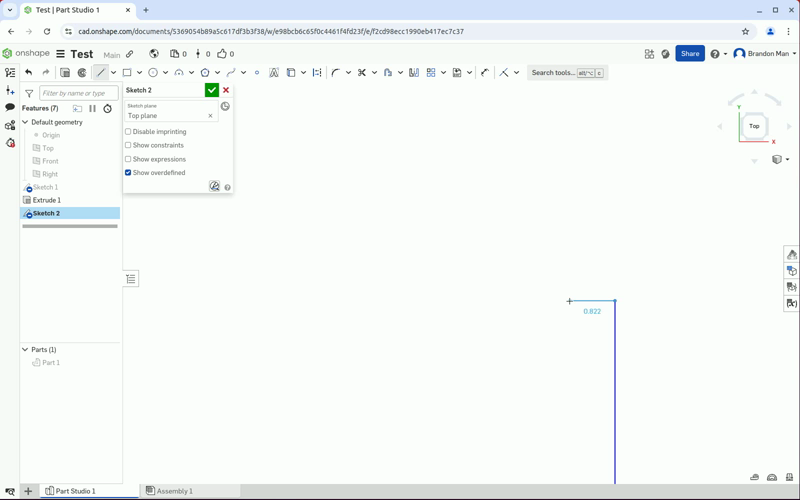
click(569, 300)
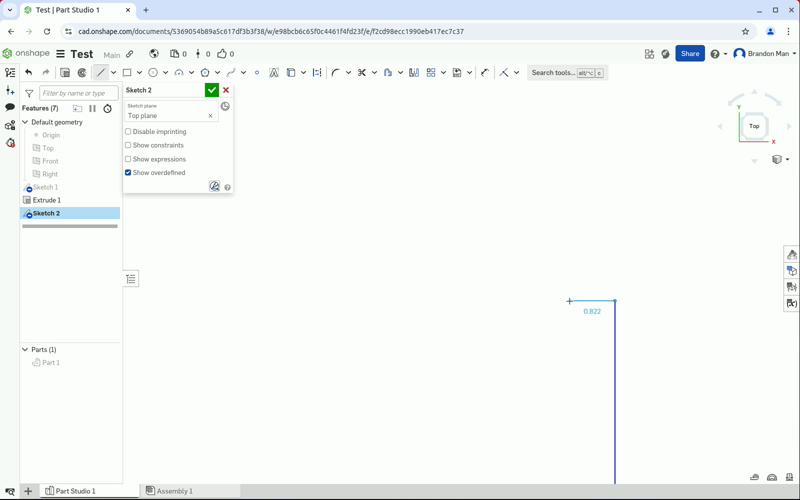
scroll(-6)
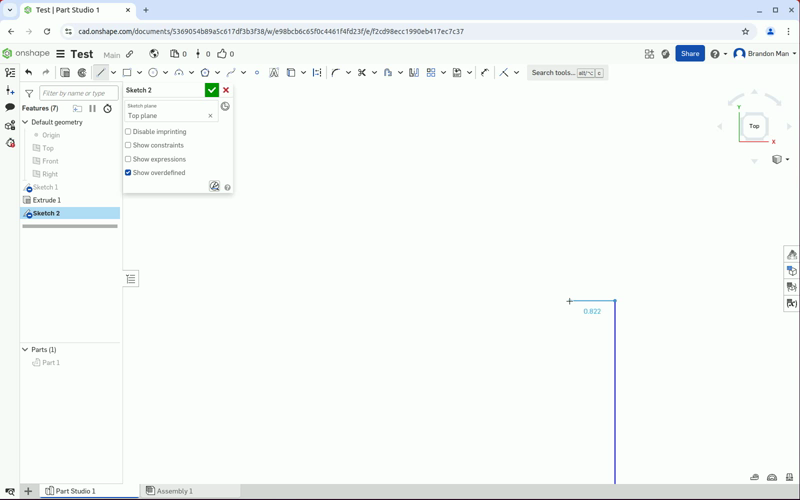
scroll(-6)
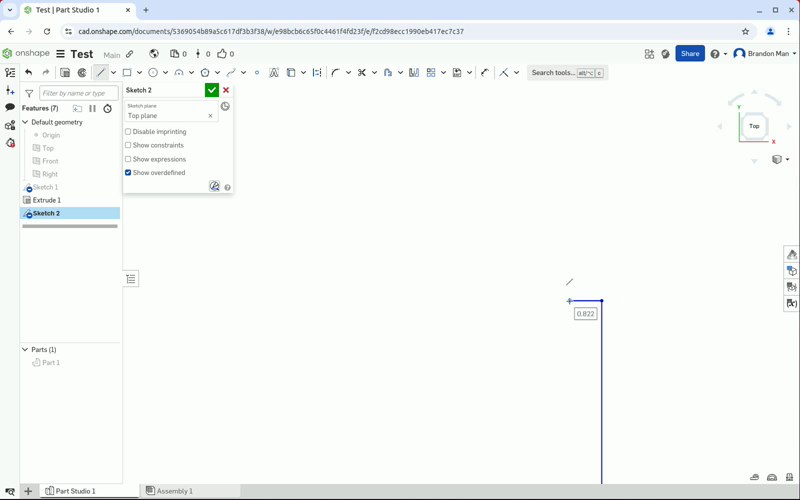
scroll(-6)
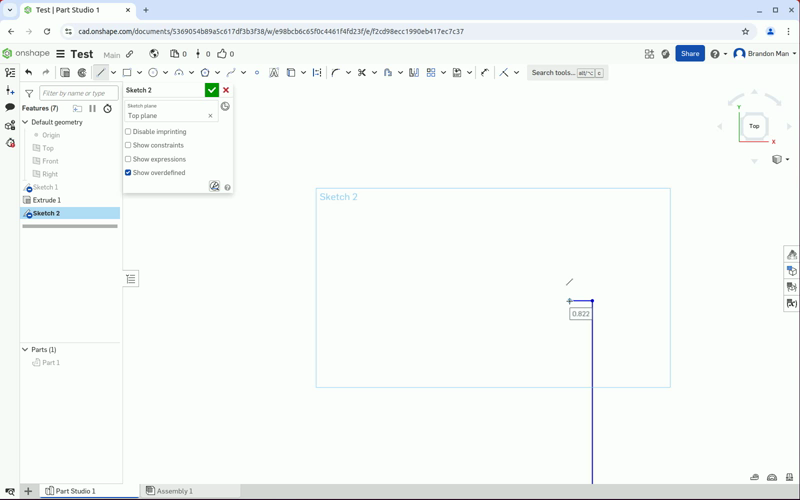
scroll(-6)
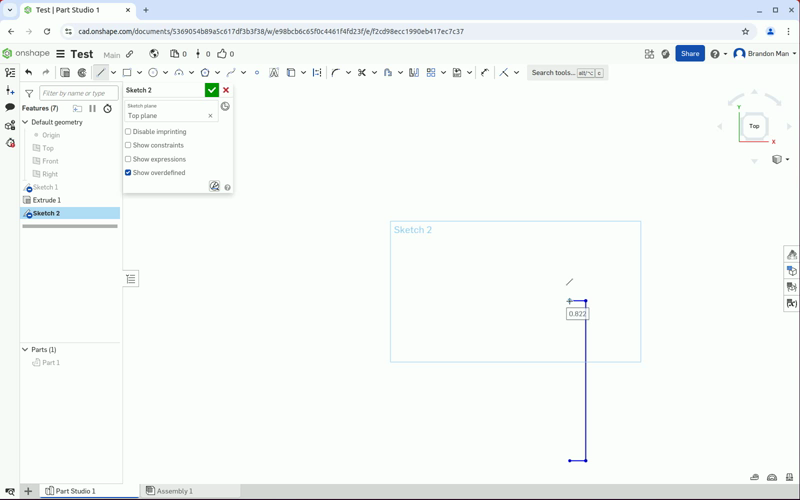
scroll(-6)
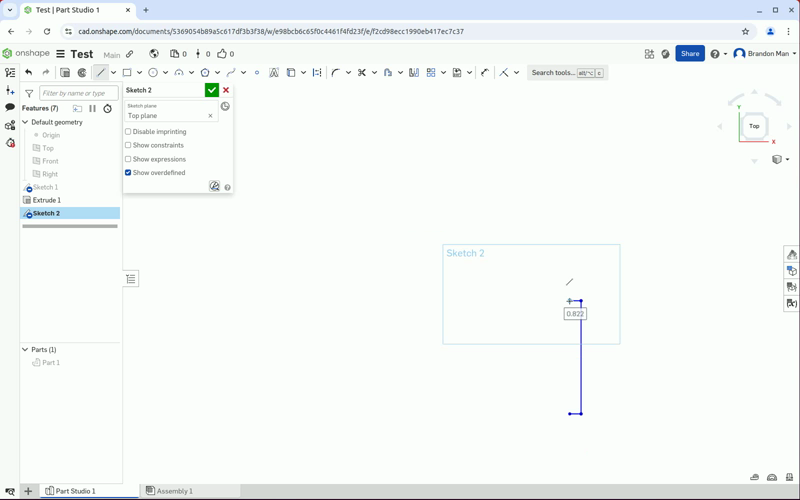
scroll(-6)
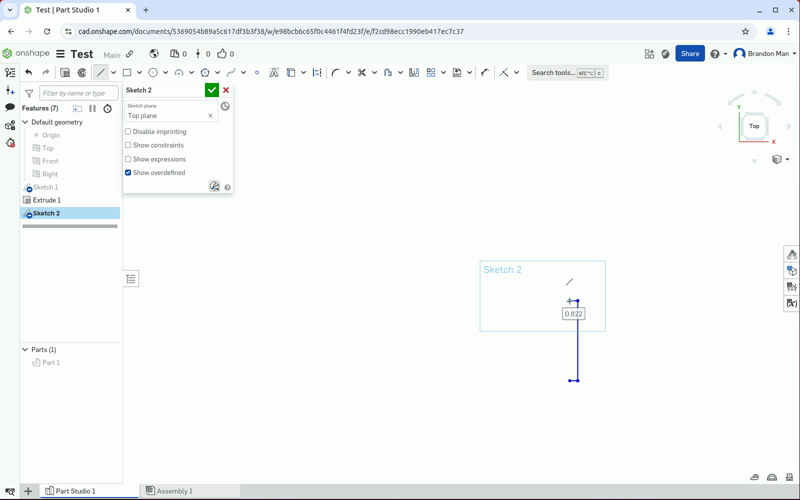
scroll(-6)
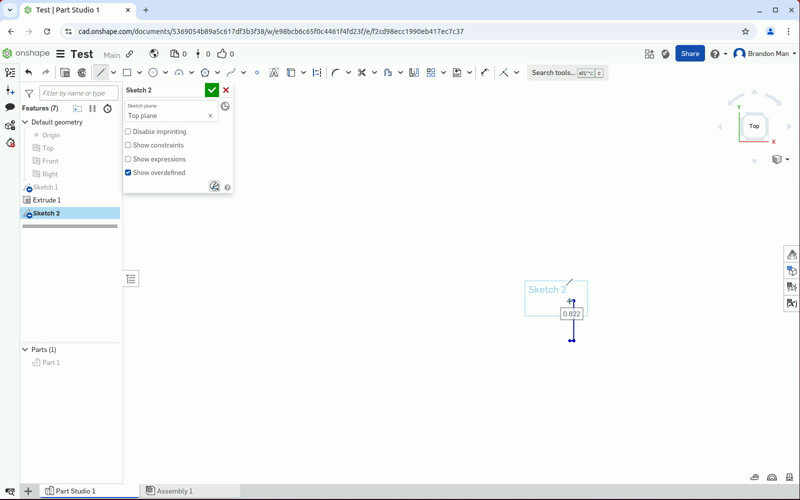
key_up(shift)
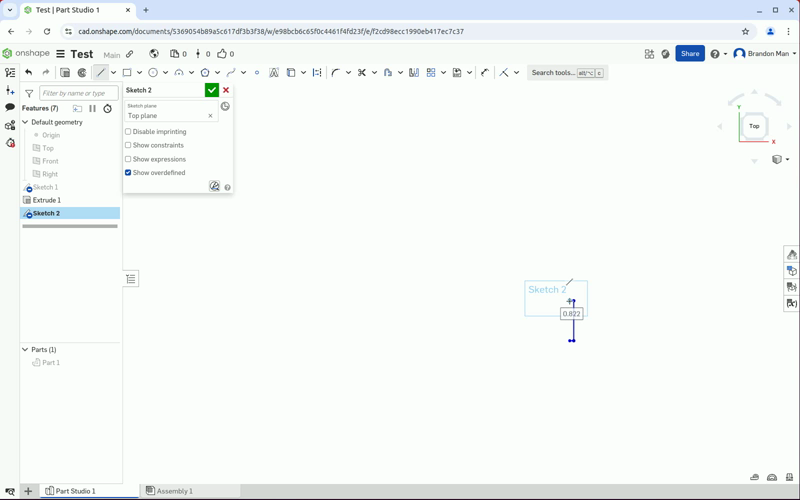
mouse_move(589, 300)
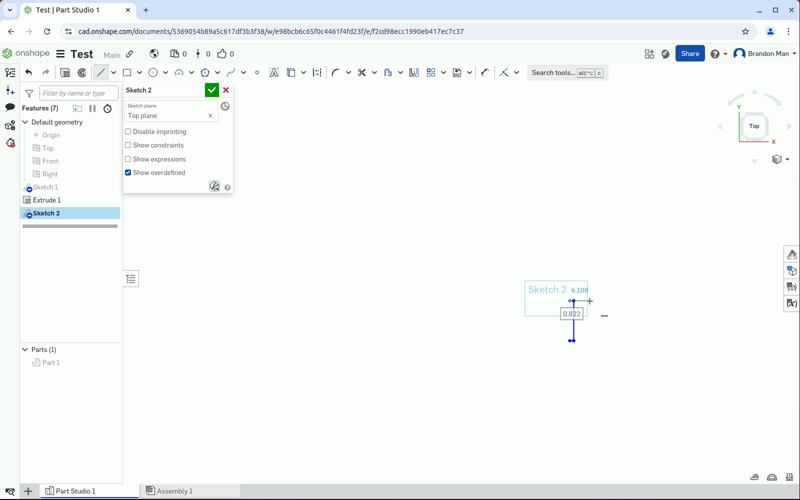
key_down(shift)
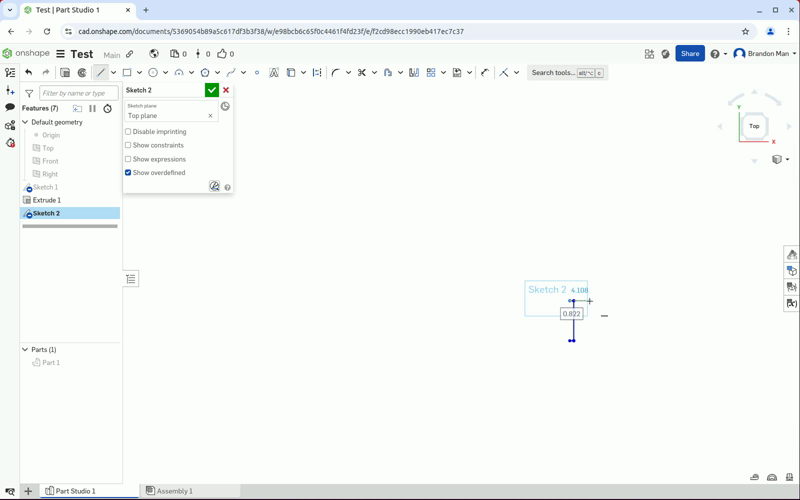
mouse_move(569, 340)
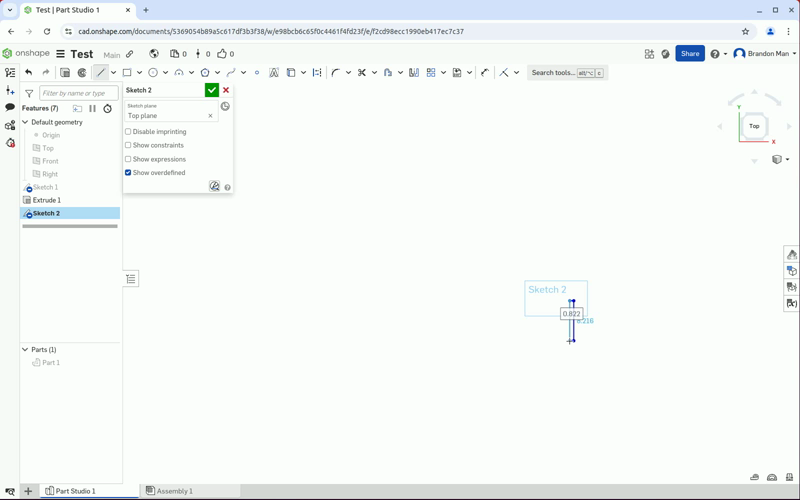
scroll(6)
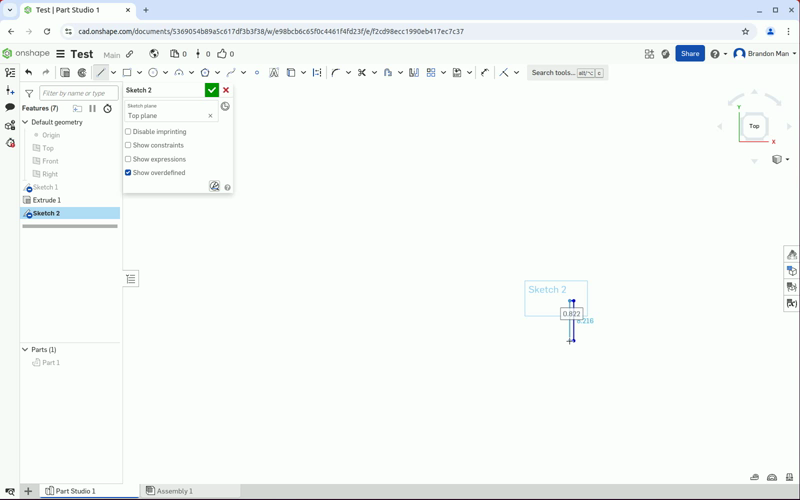
scroll(6)
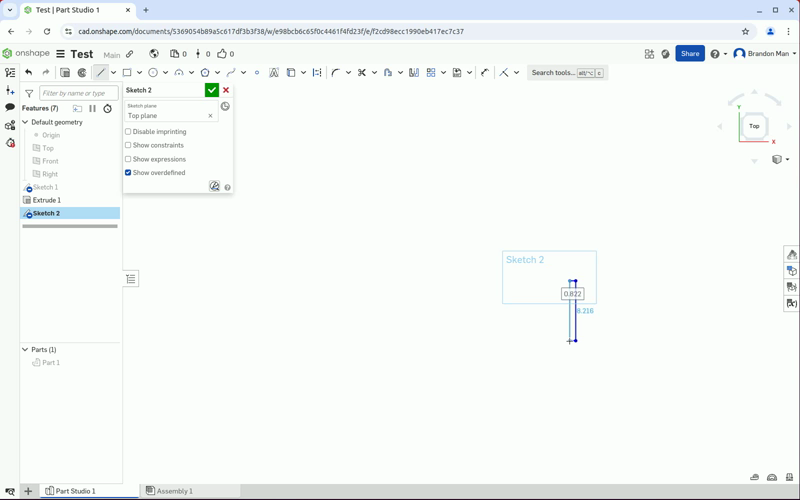
scroll(6)
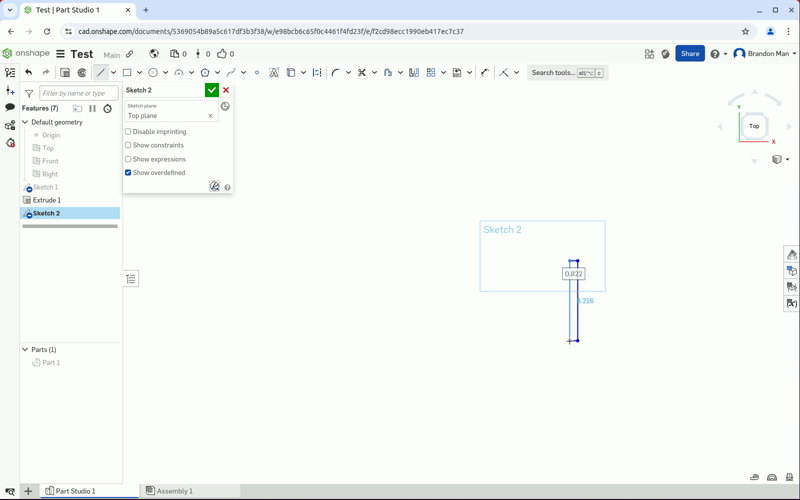
scroll(6)
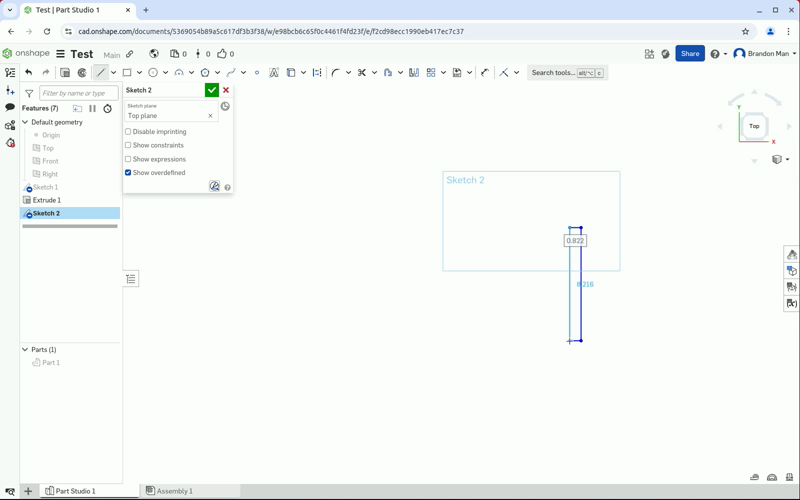
scroll(6)
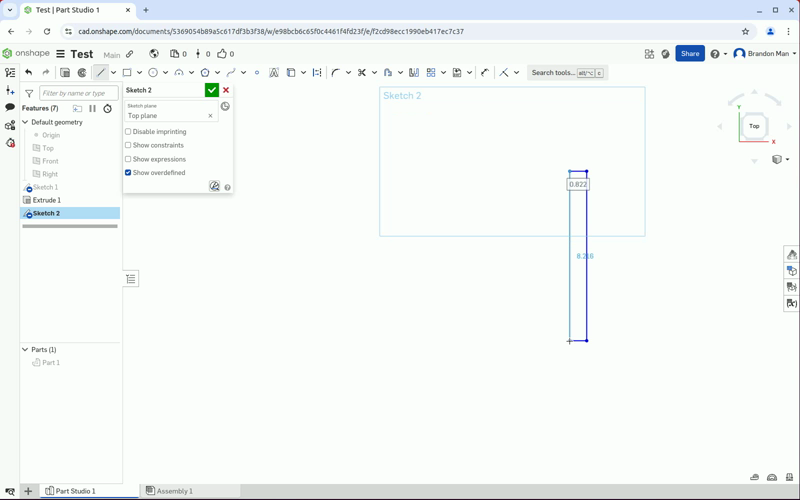
scroll(6)
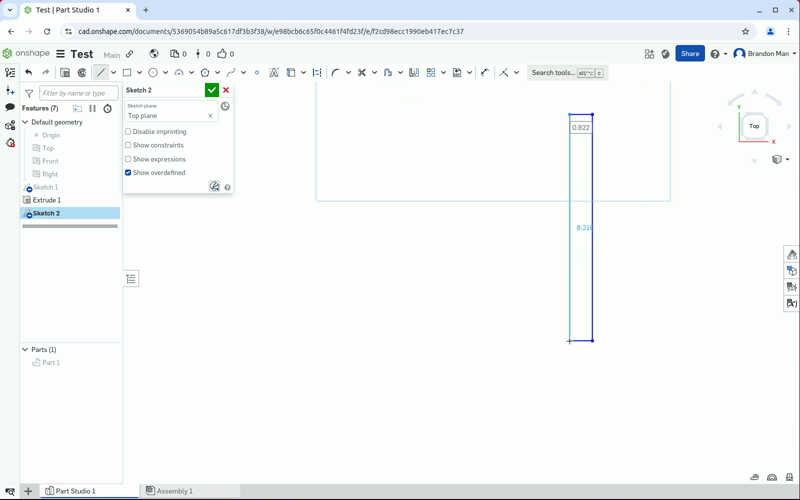
scroll(6)
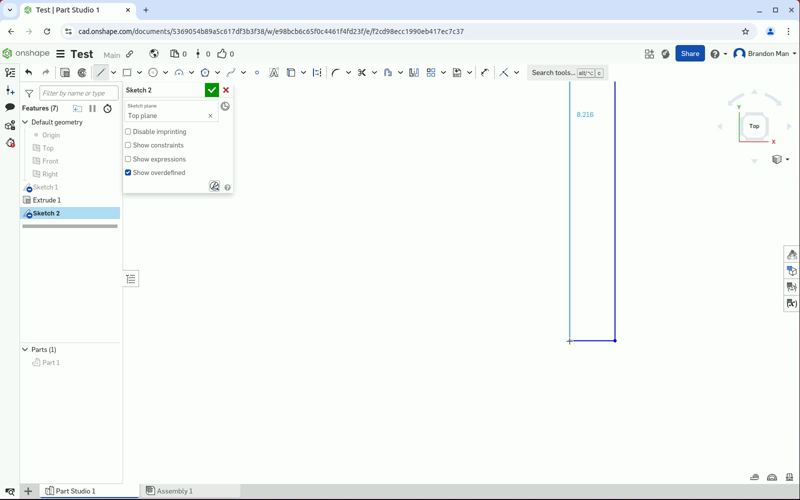
key_up(shift)
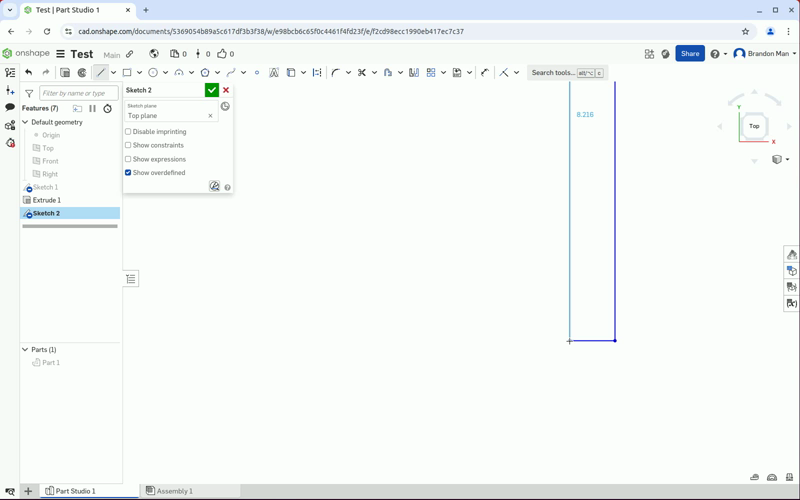
click(569, 340)
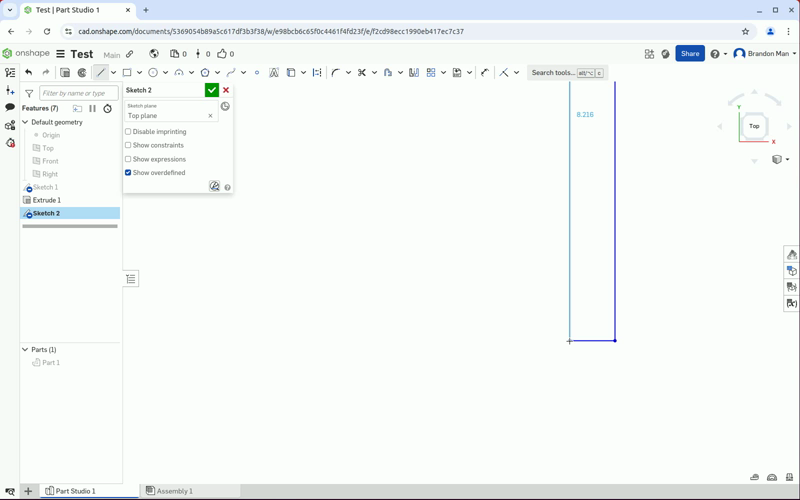
scroll(-6)
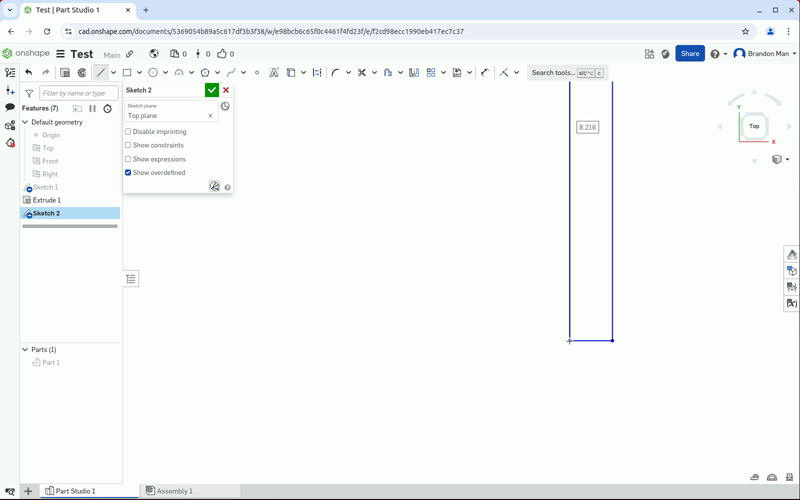
scroll(-6)
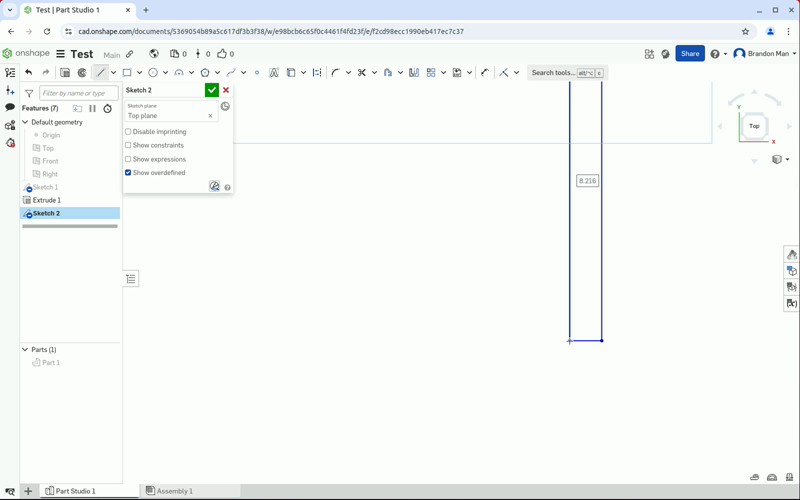
scroll(-6)
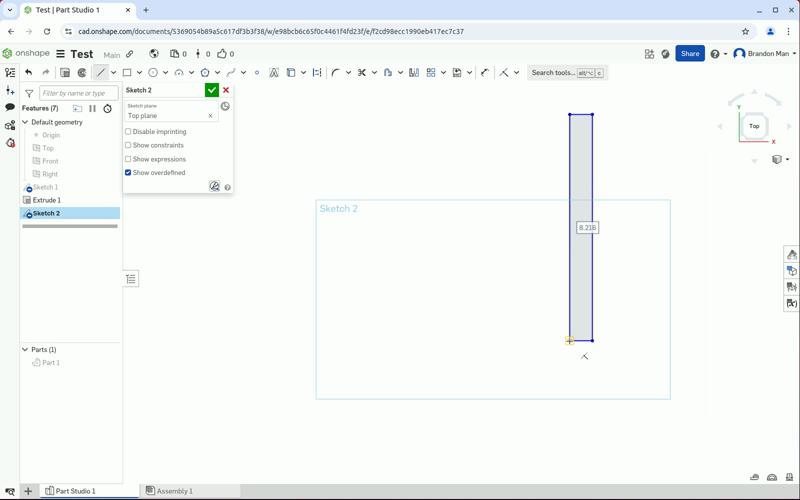
scroll(-6)
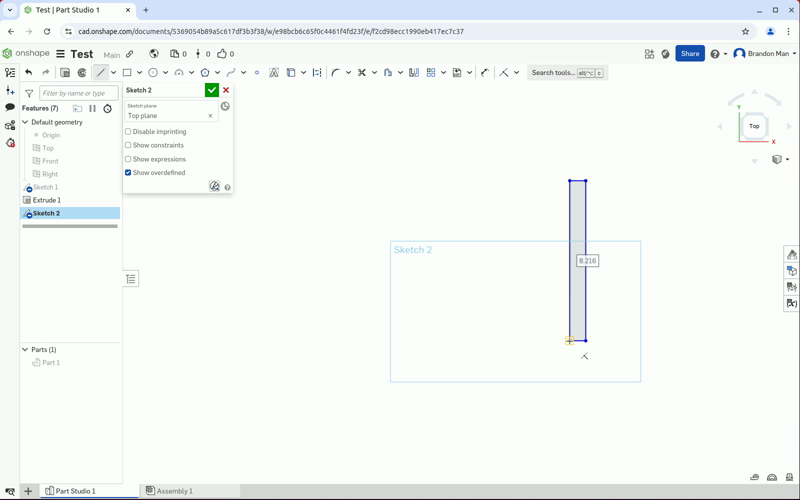
scroll(-6)
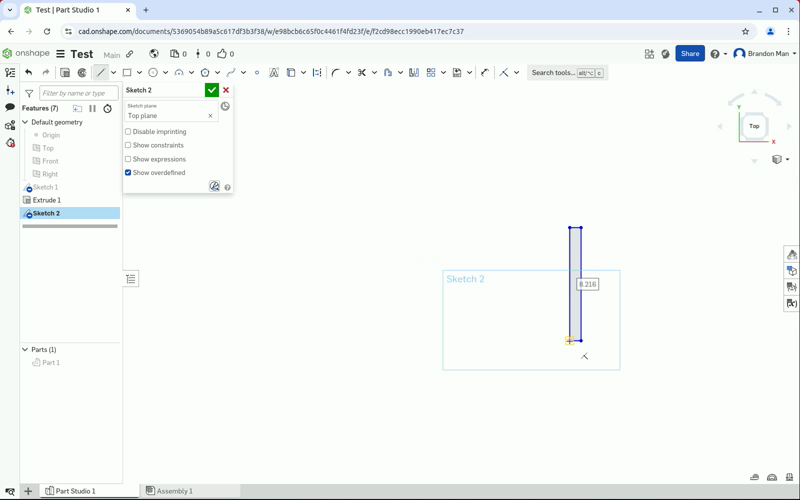
scroll(-6)
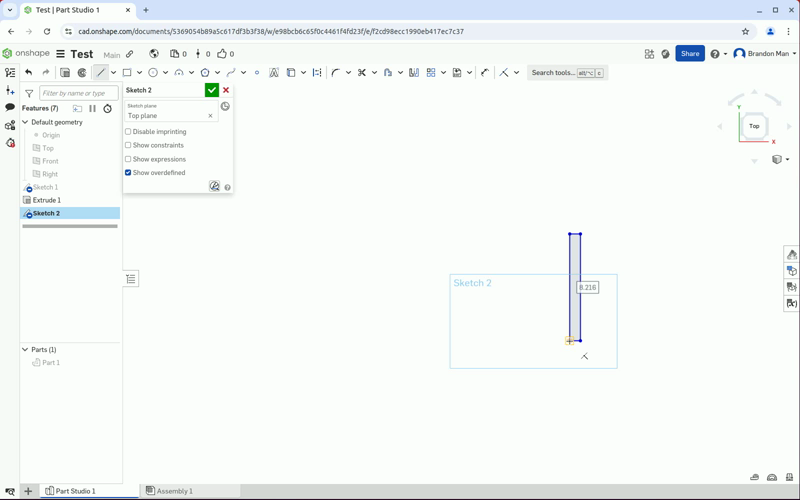
scroll(-6)
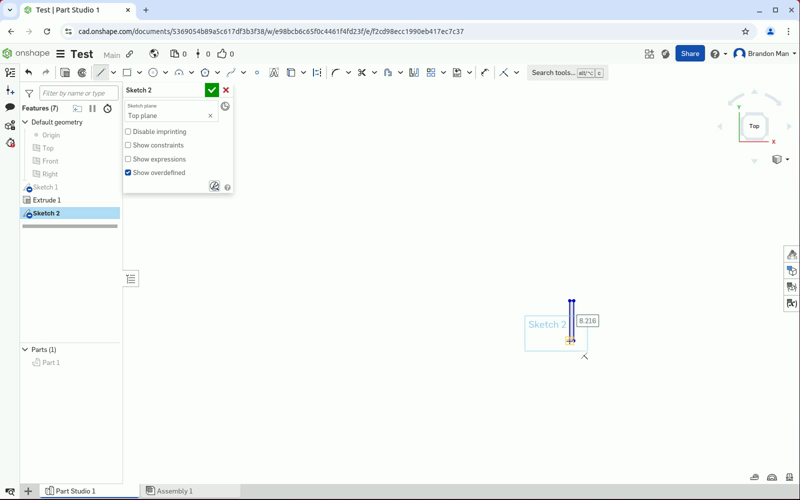
key(esc)
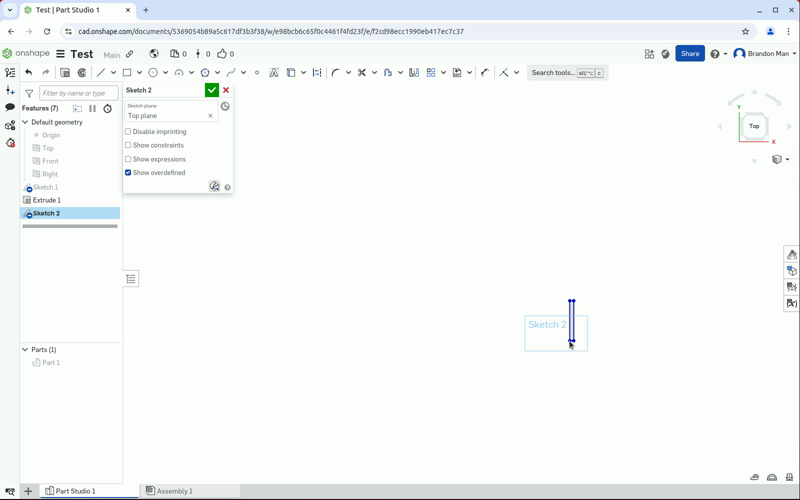
mouse_move(572, 308)
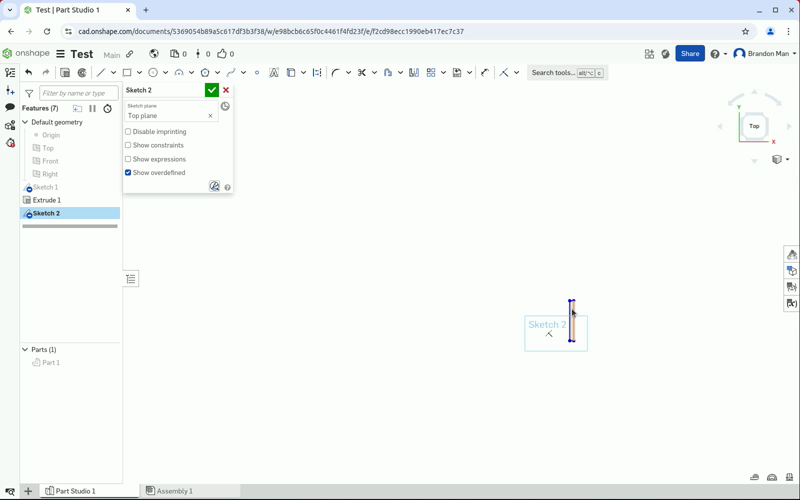
scroll(6)
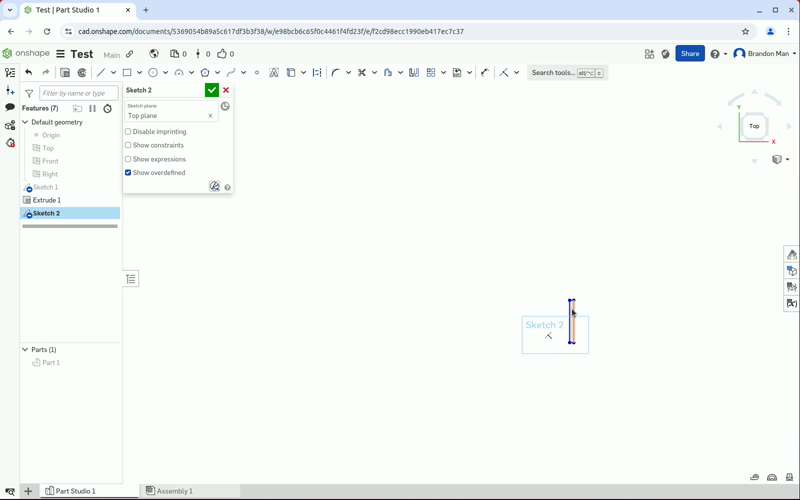
scroll(6)
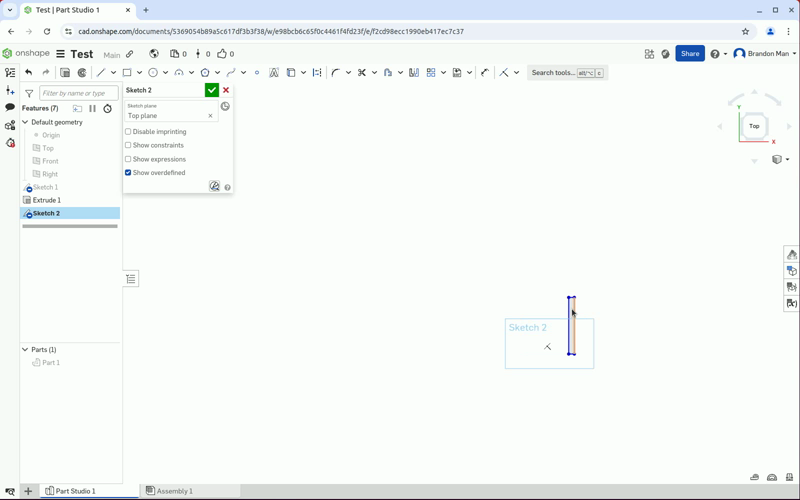
scroll(6)
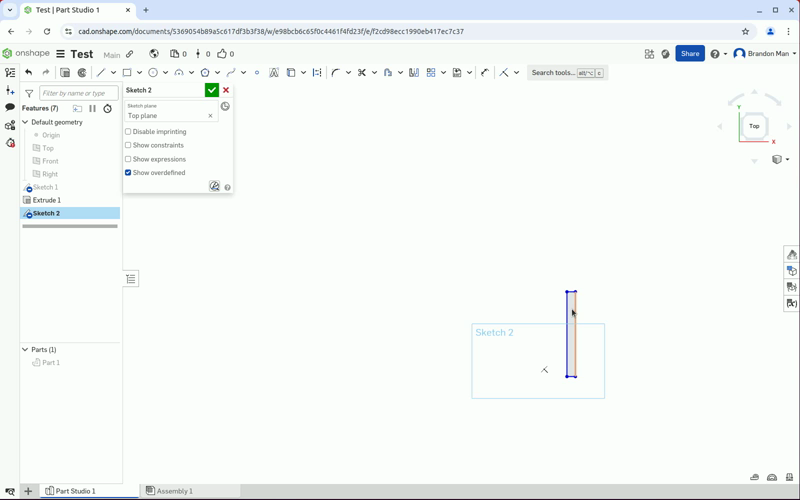
scroll(6)
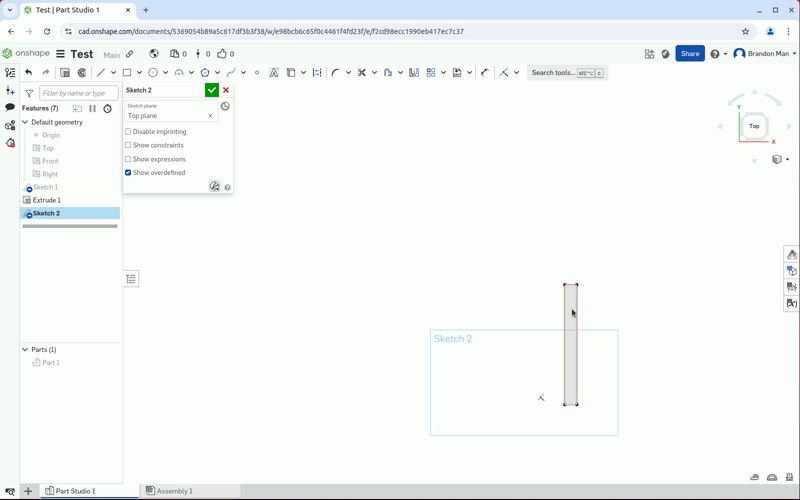
scroll(6)
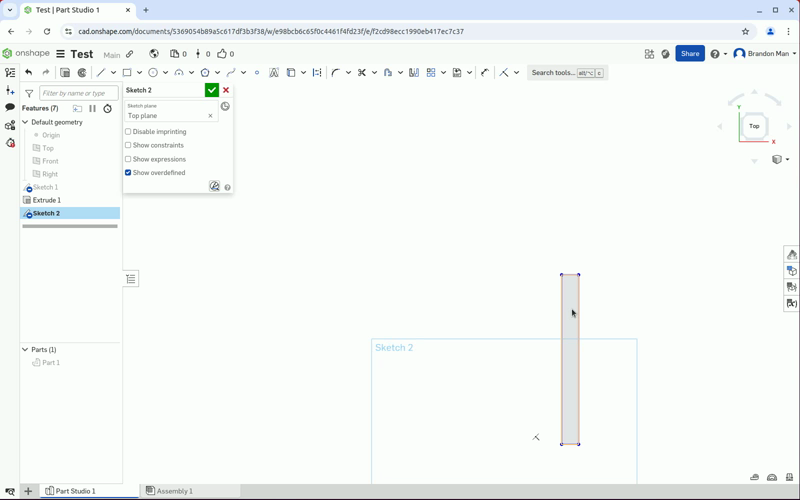
scroll(6)
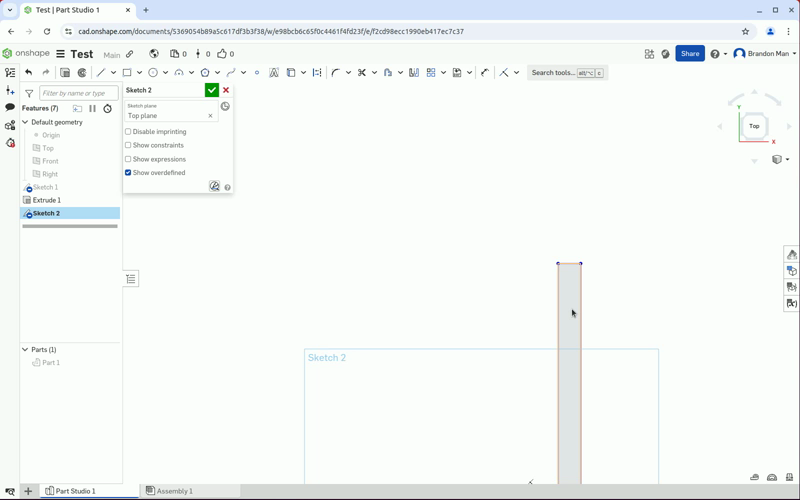
scroll(6)
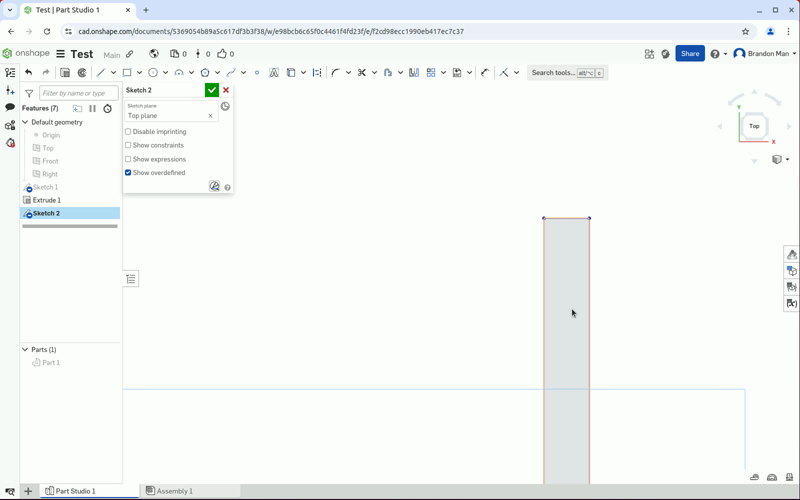
click(572, 308)
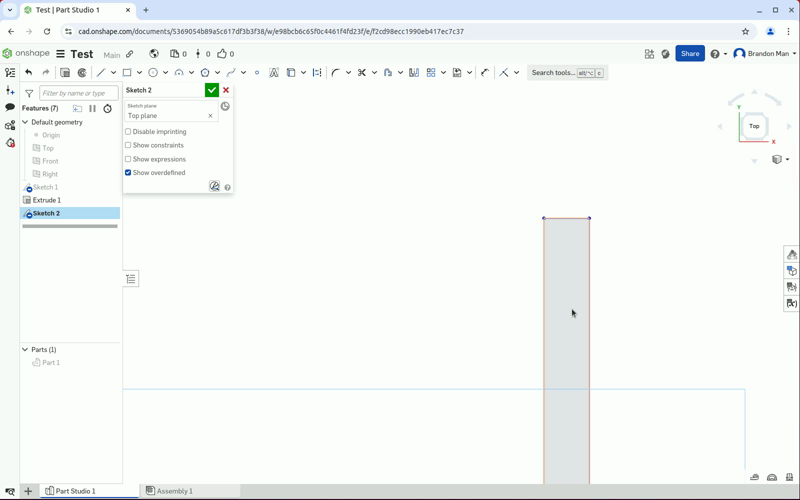
scroll(-6)
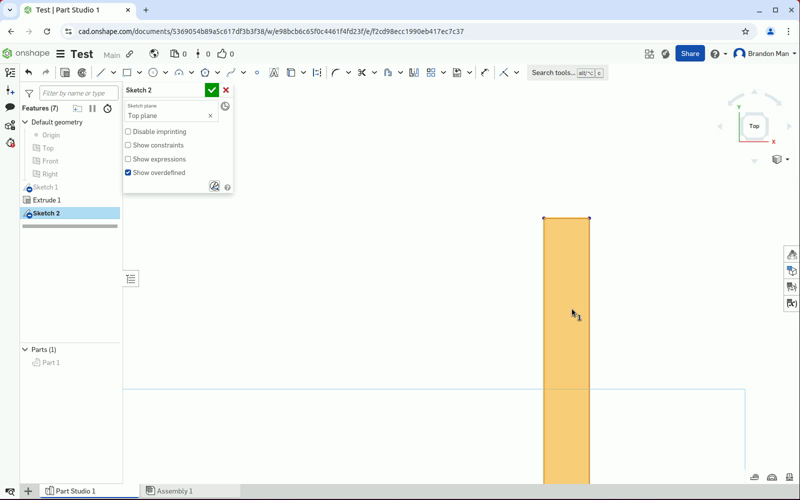
scroll(-6)
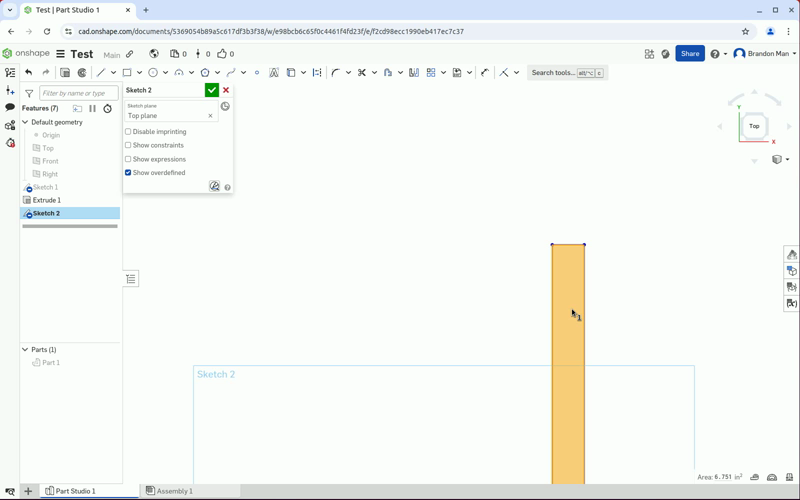
scroll(-6)
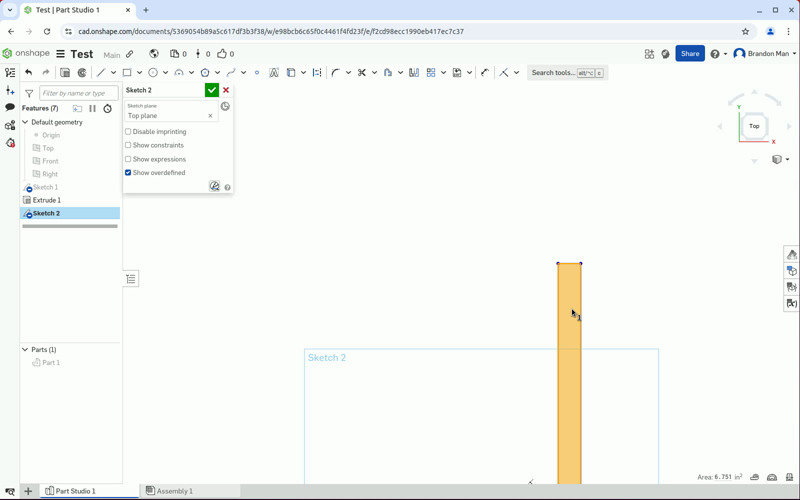
scroll(-6)
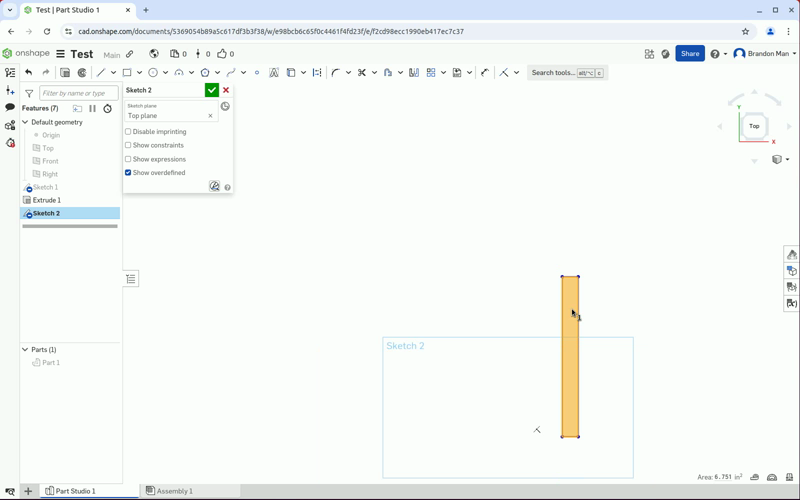
scroll(-6)
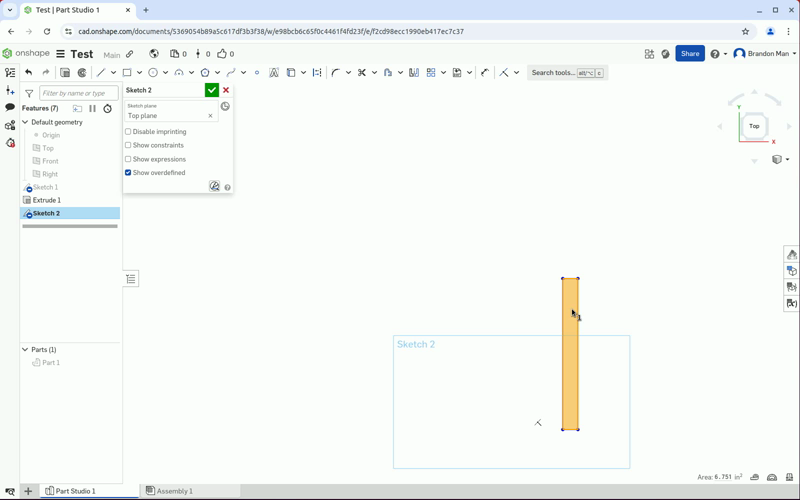
scroll(-6)
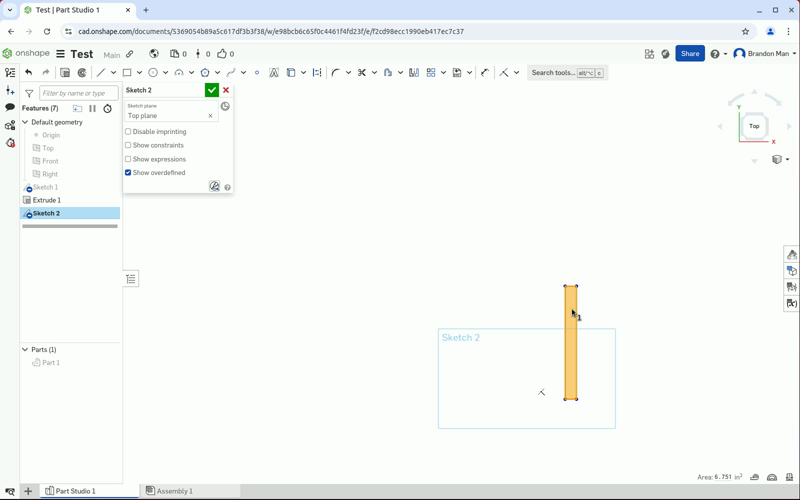
scroll(-6)
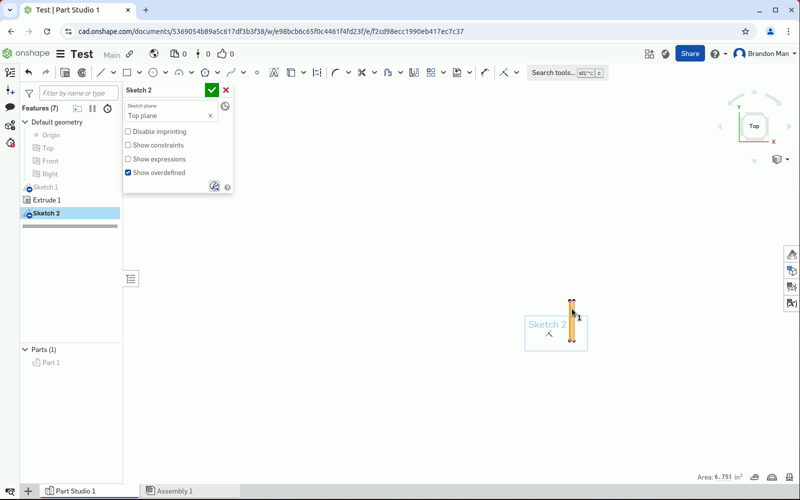
mouse_move(73, 352)
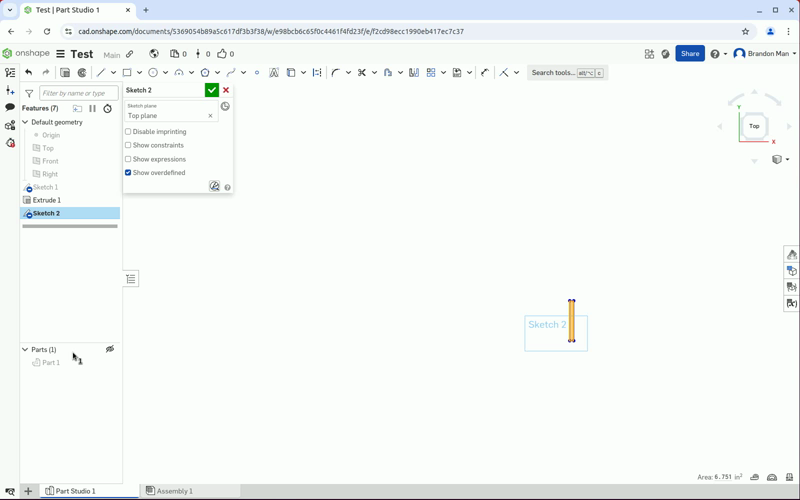
key(shift+y)
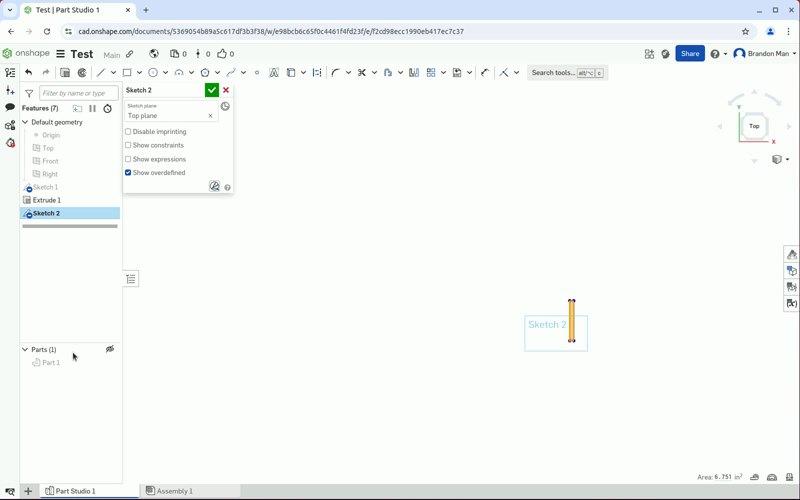
key(shift+e)
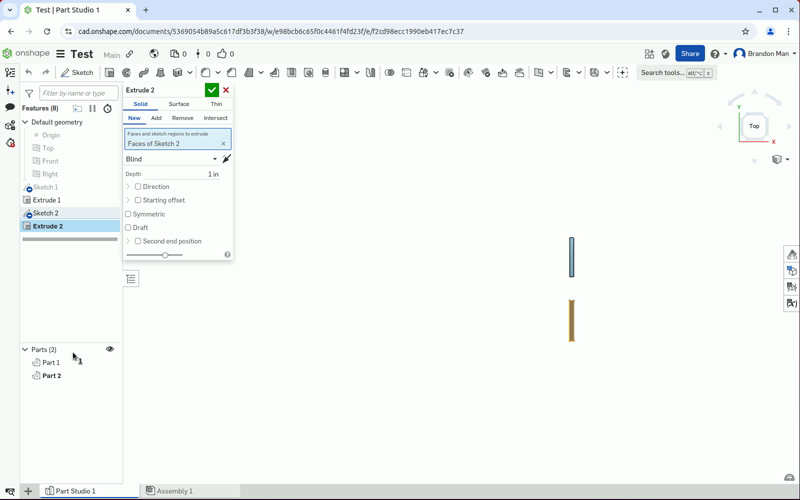
mouse_move(143, 106)
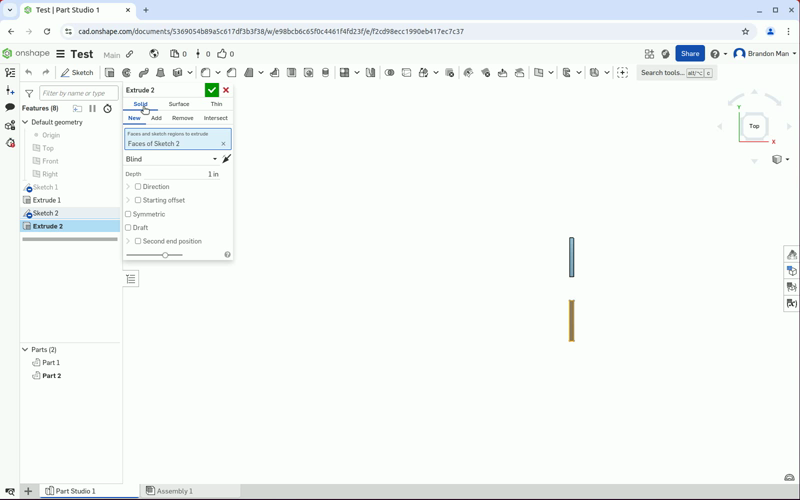
click(143, 106)
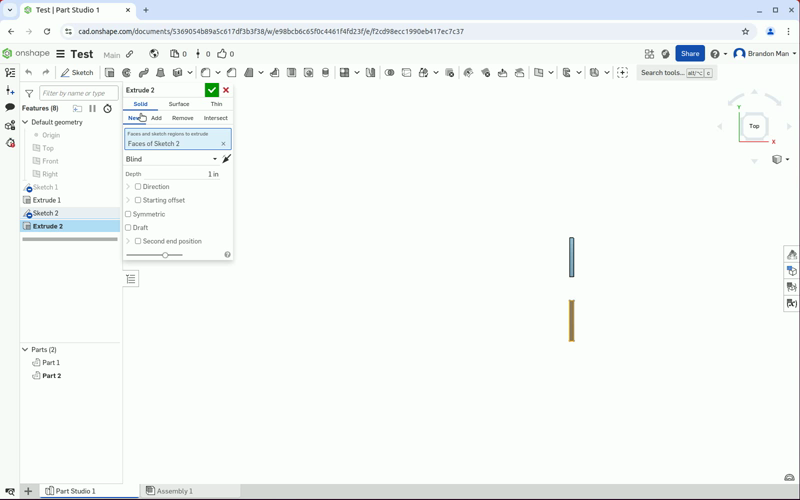
mouse_move(137, 120)
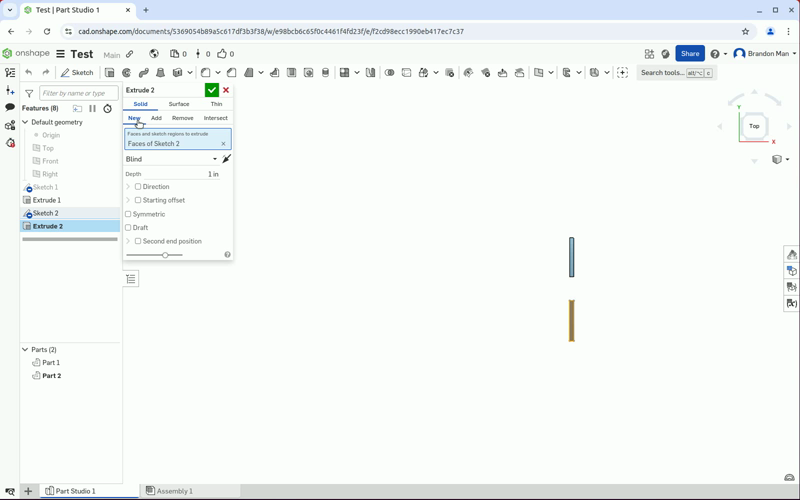
click(137, 120)
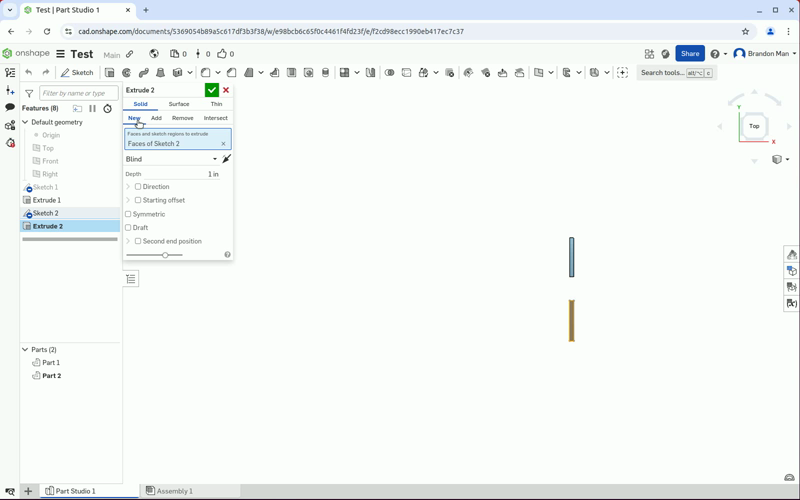
key(tab, 4)
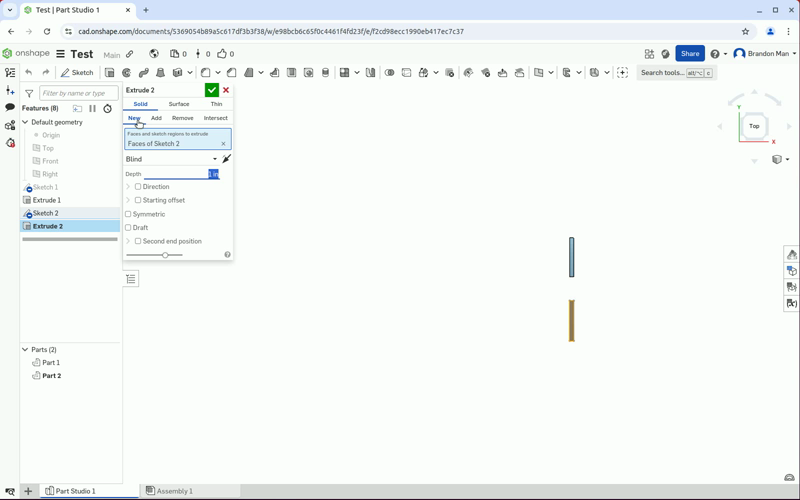
text(0.722)
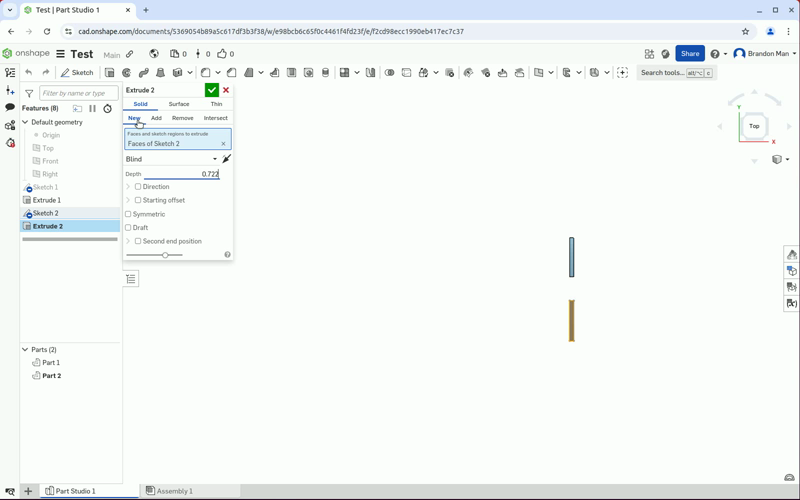
key(enter)
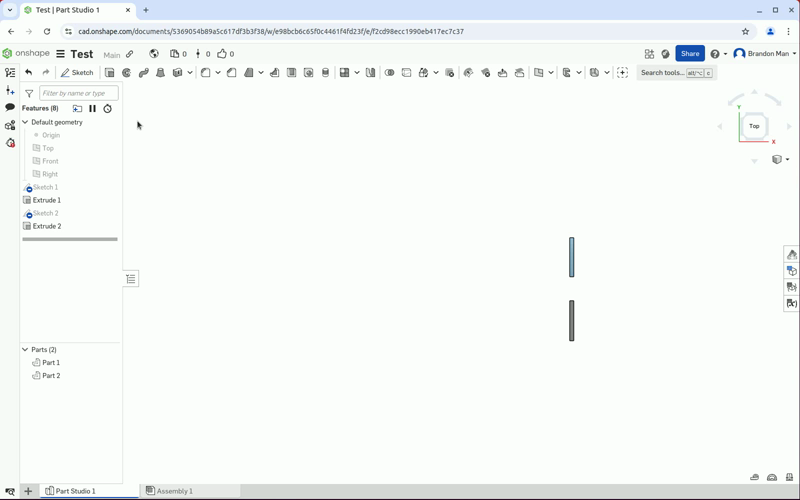
key(shift+h)
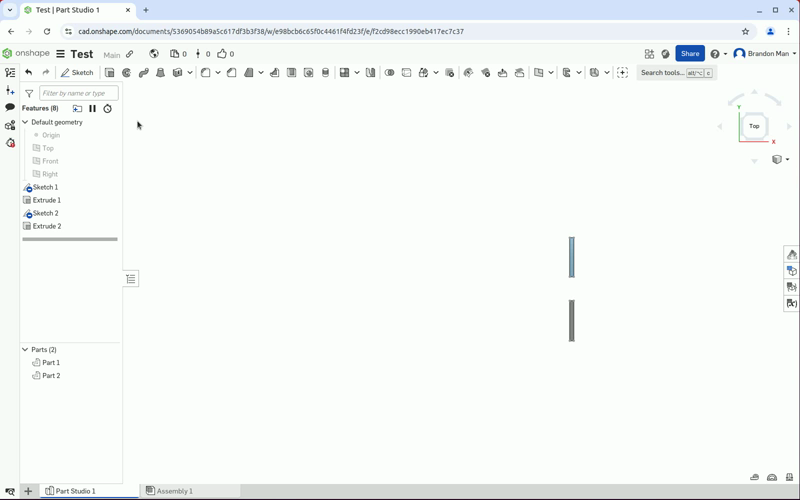
key(shift+h)
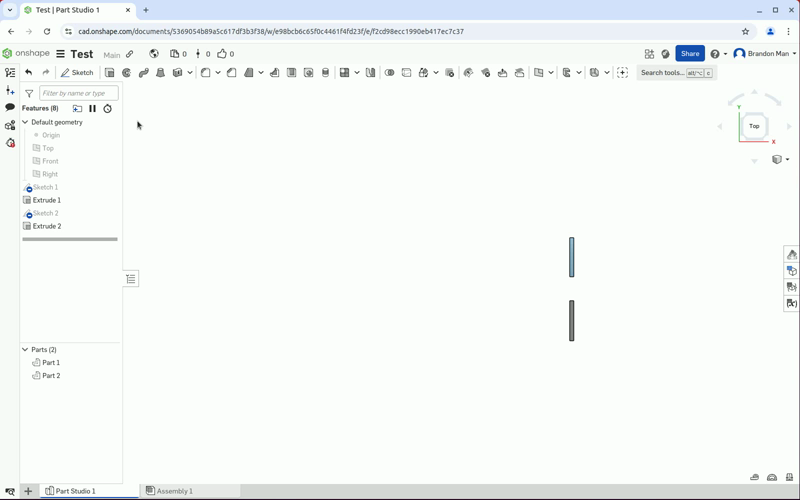
mouse_move(73, 189)
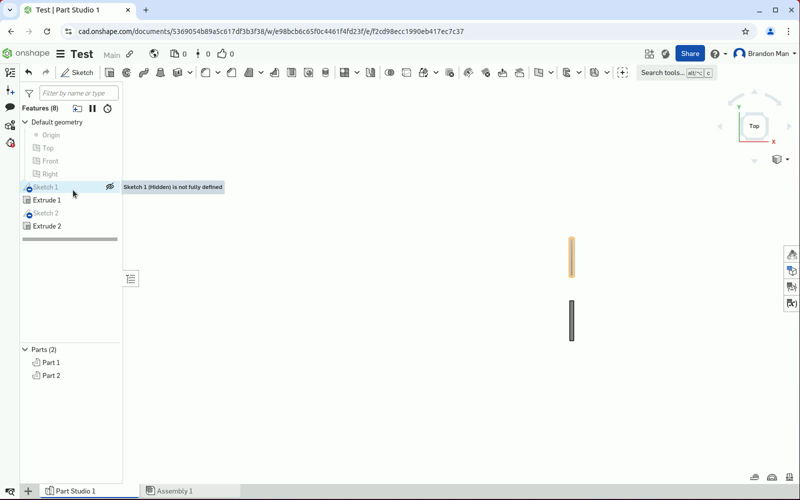
click(73, 189)
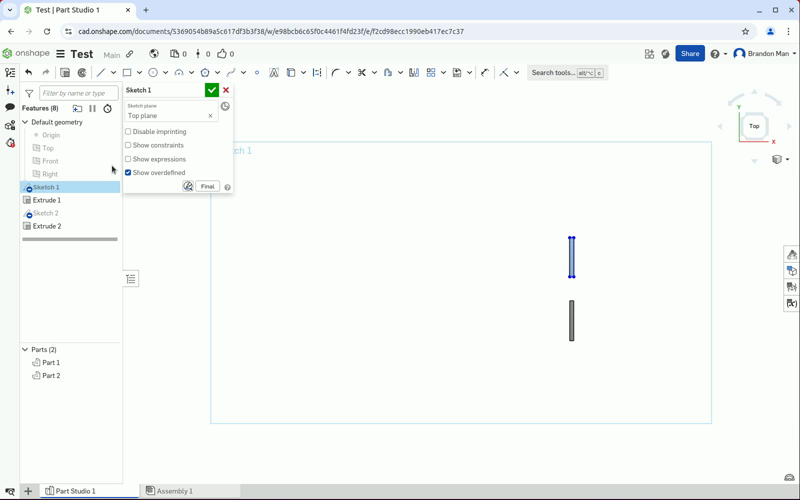
mouse_move(229, 92)
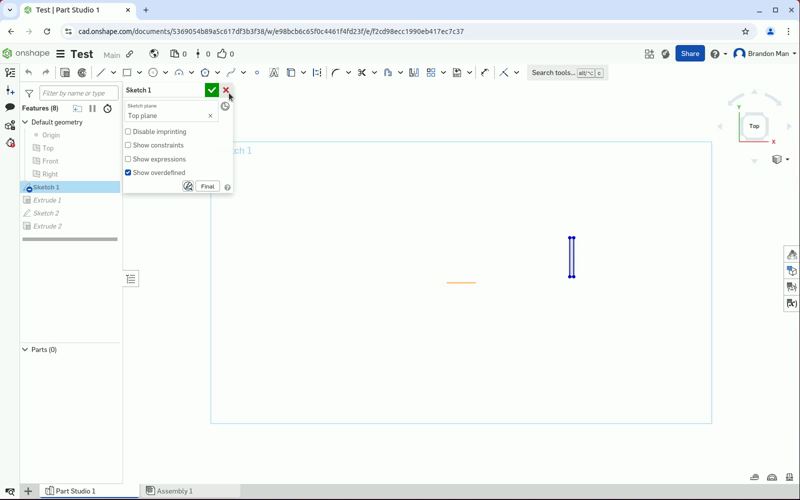
click(229, 92)
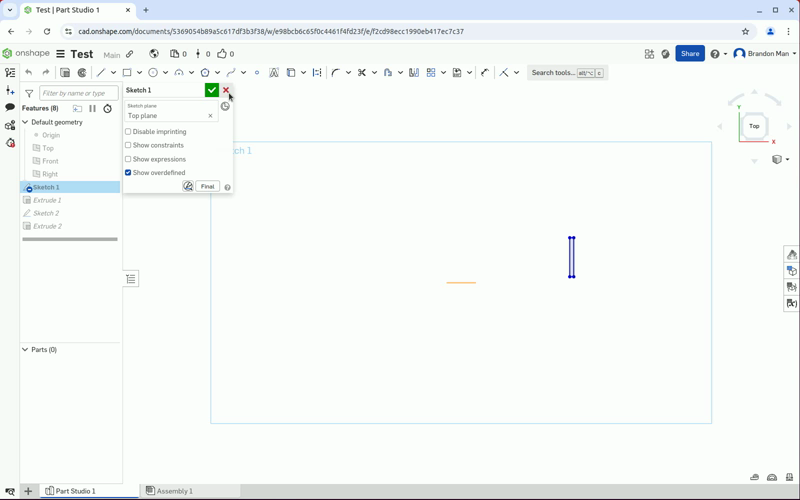
key(shift+s)
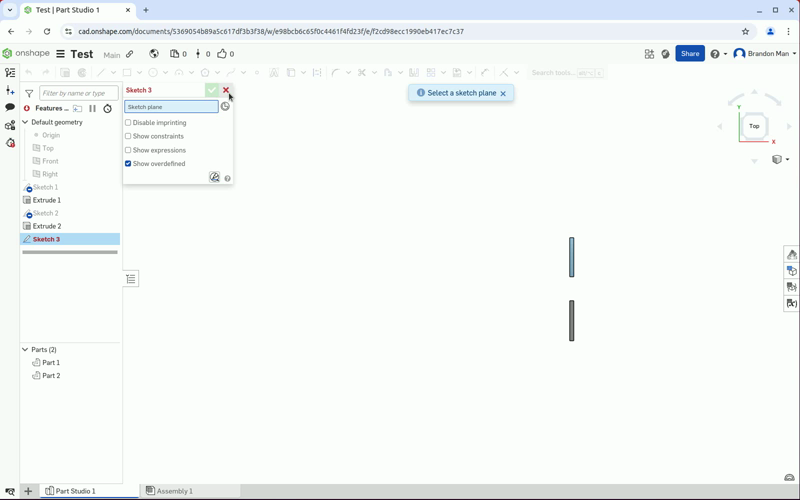
mouse_move(73, 150)
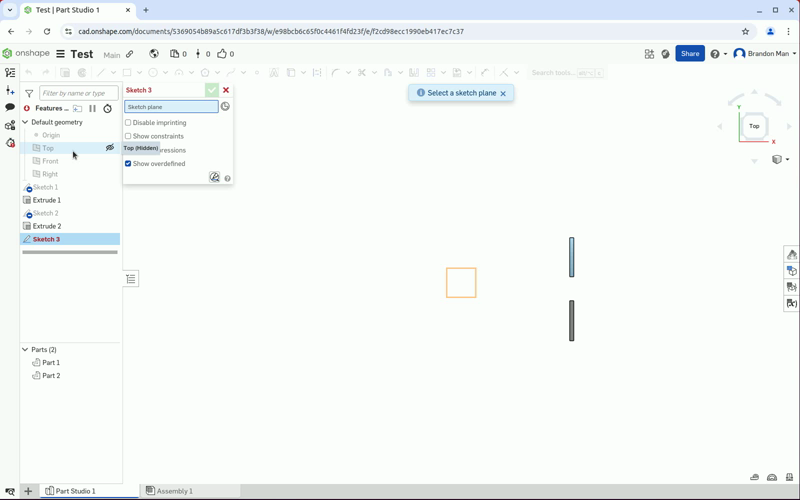
click(73, 150)
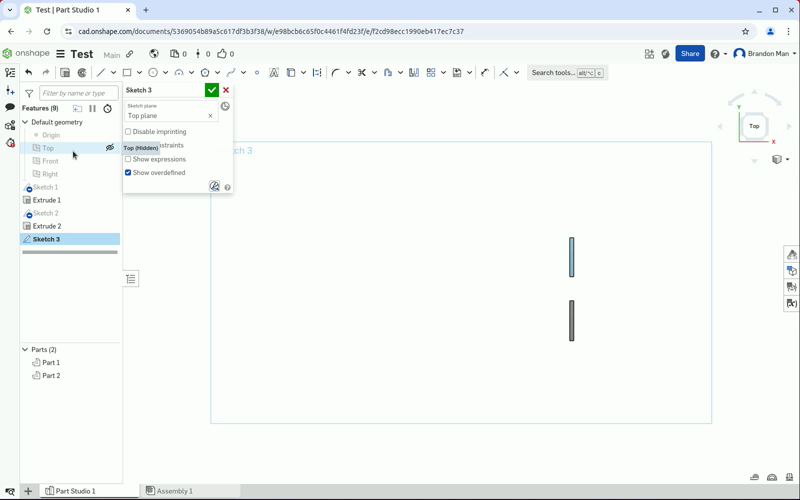
mouse_move(73, 352)
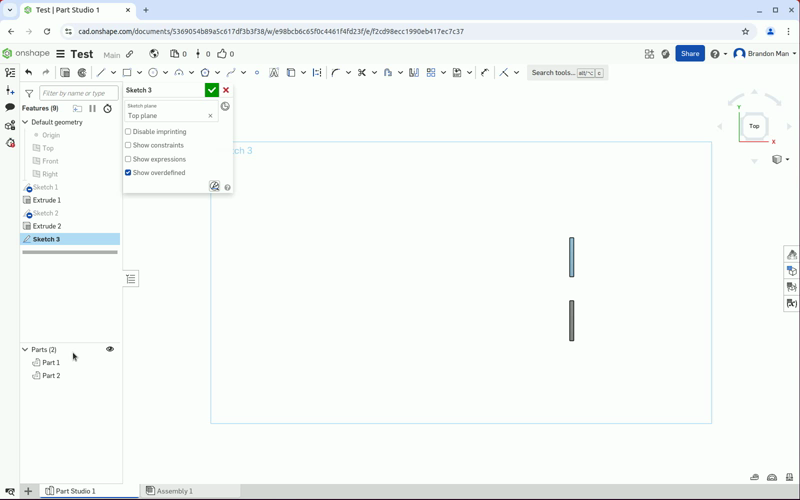
key(y)
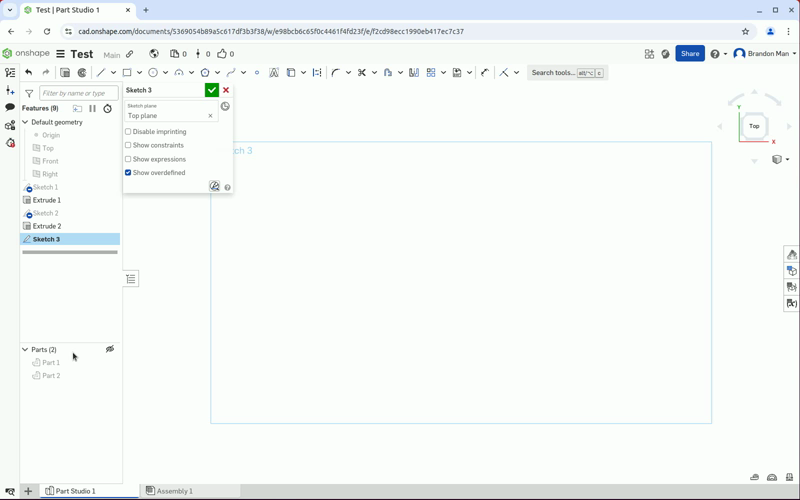
key(l)
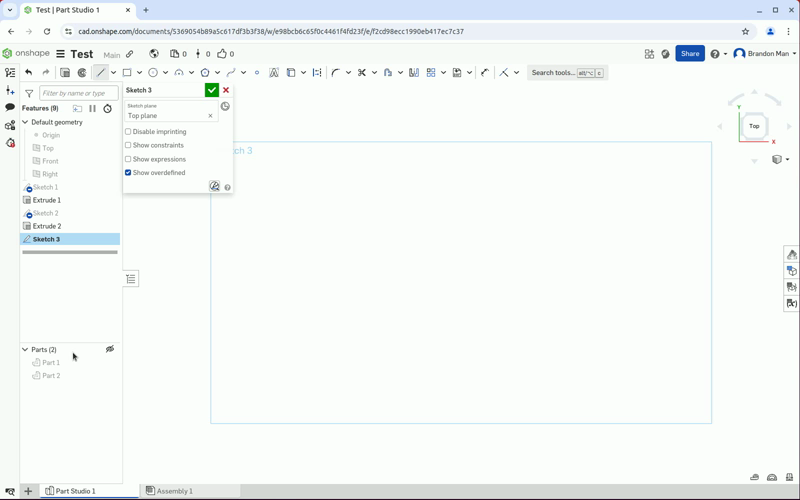
key_down(shift)
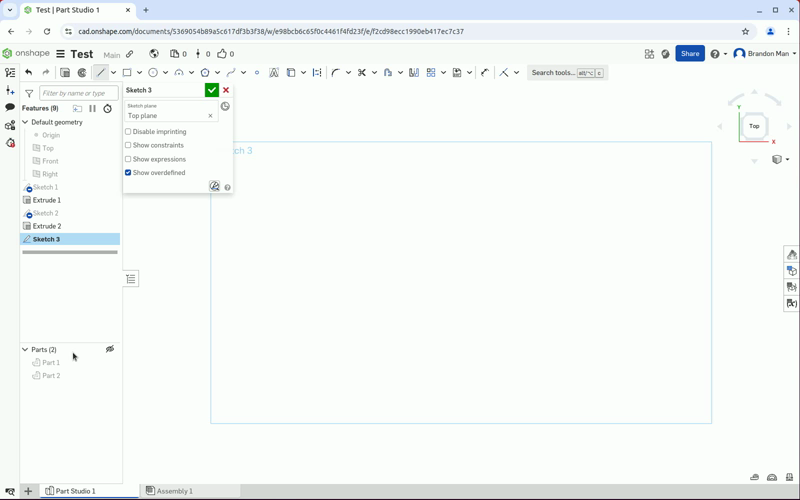
mouse_move(348, 276)
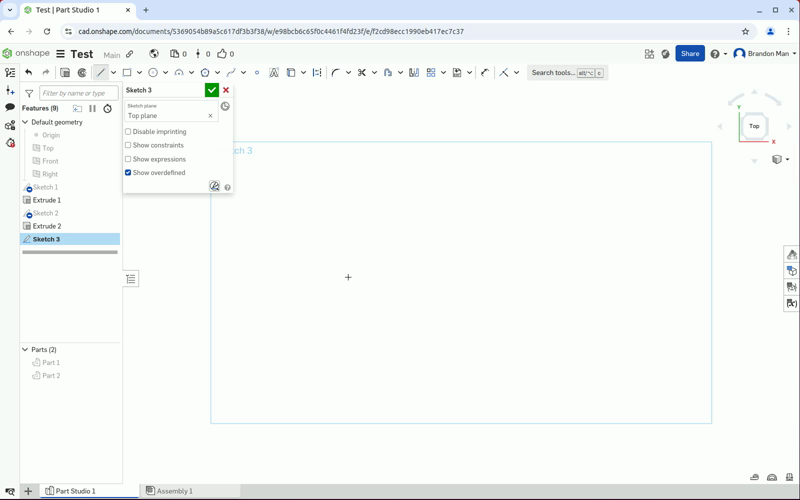
click(348, 276)
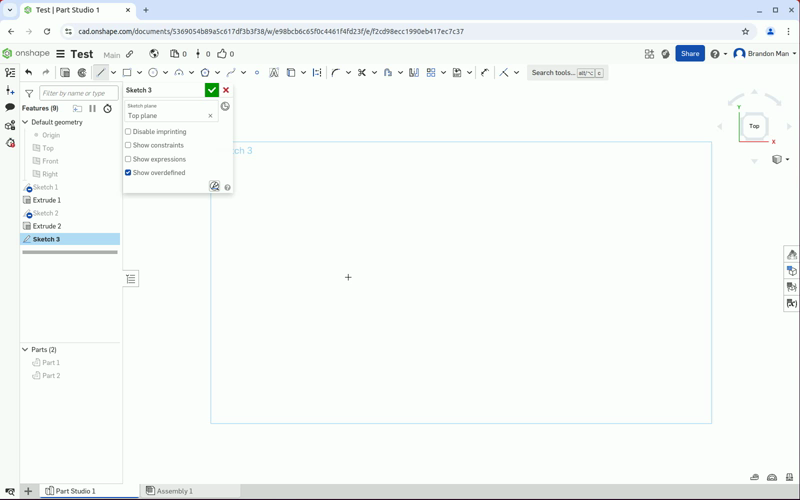
key_up(shift)
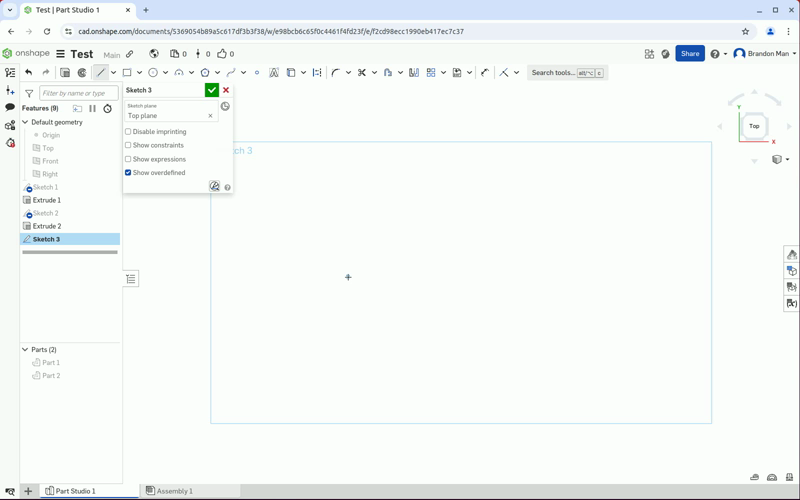
key_down(shift)
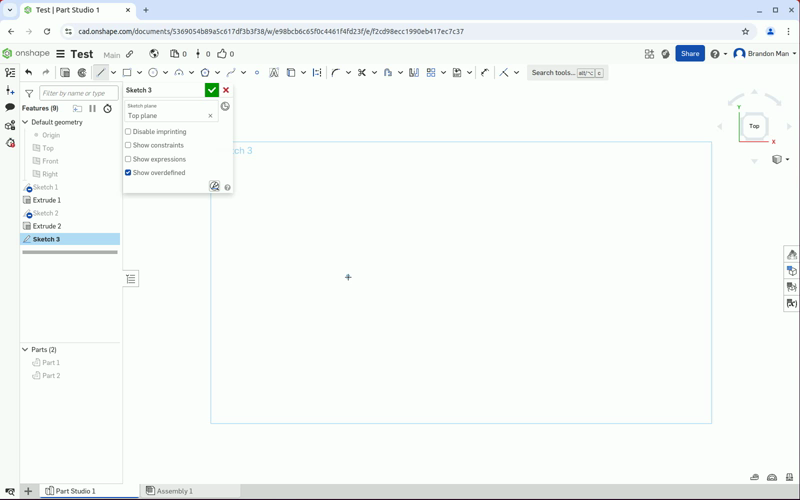
mouse_move(378, 276)
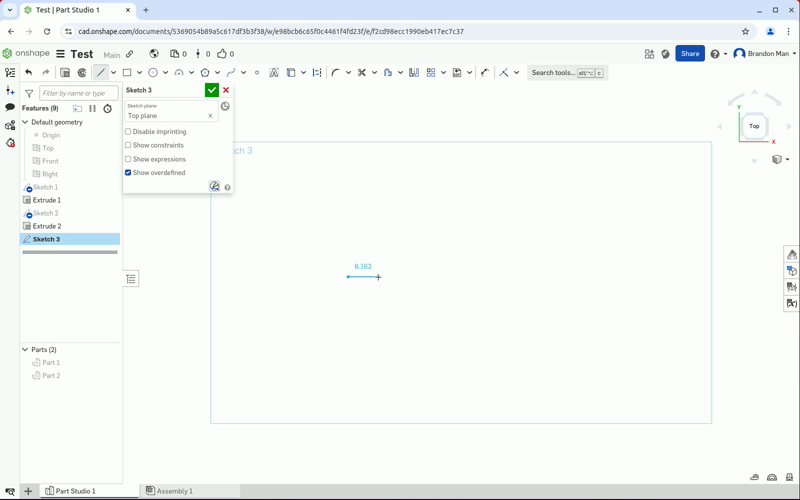
mouse_move(351, 276)
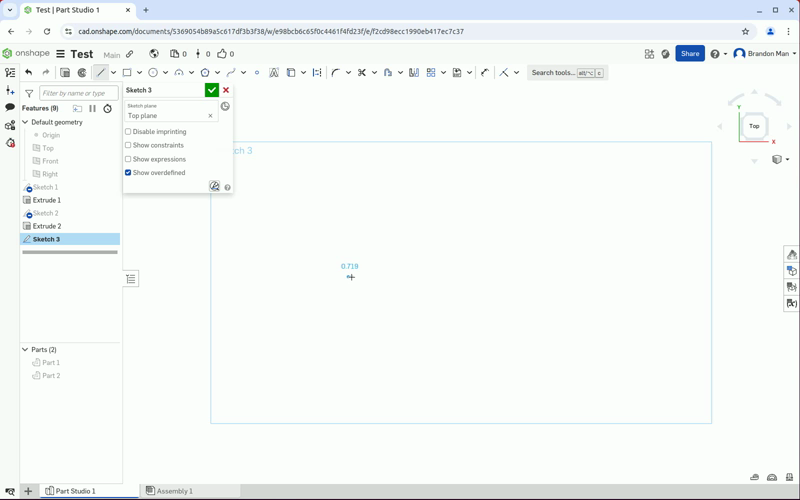
scroll(6)
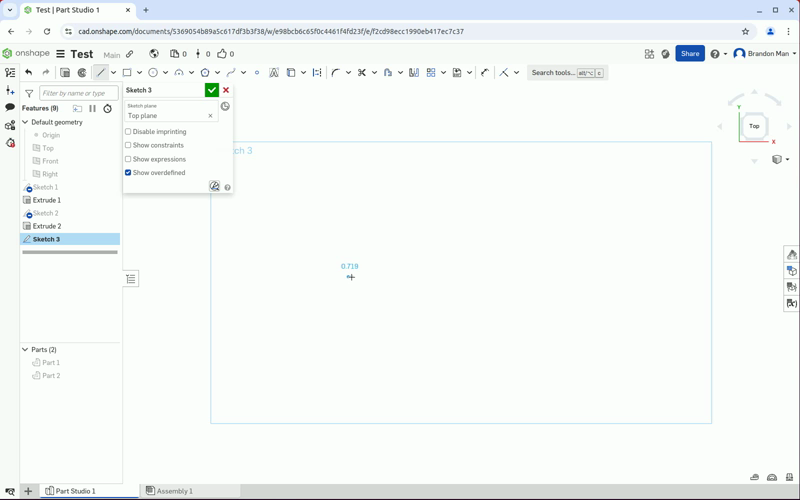
scroll(6)
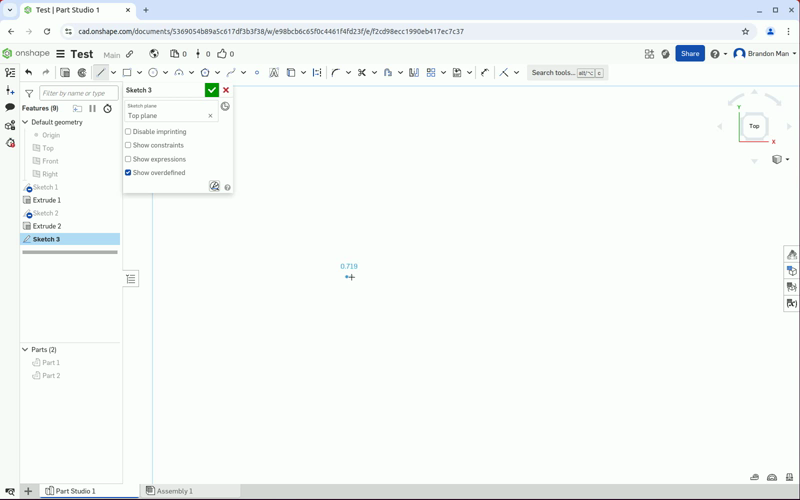
scroll(6)
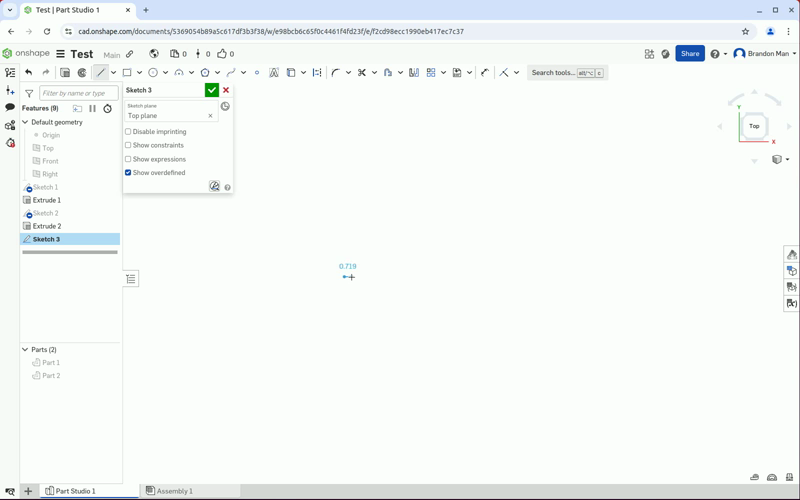
scroll(6)
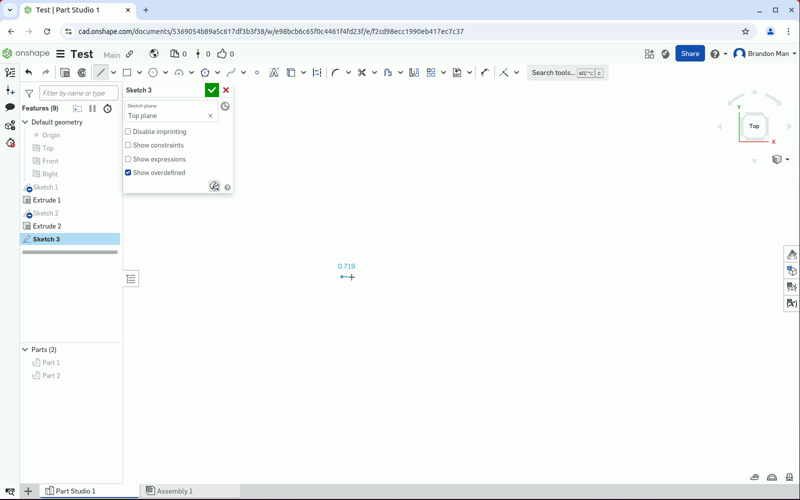
scroll(6)
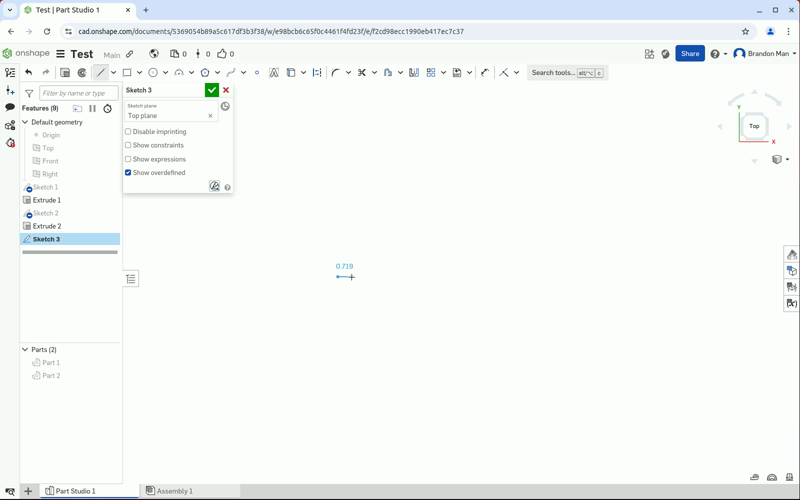
scroll(6)
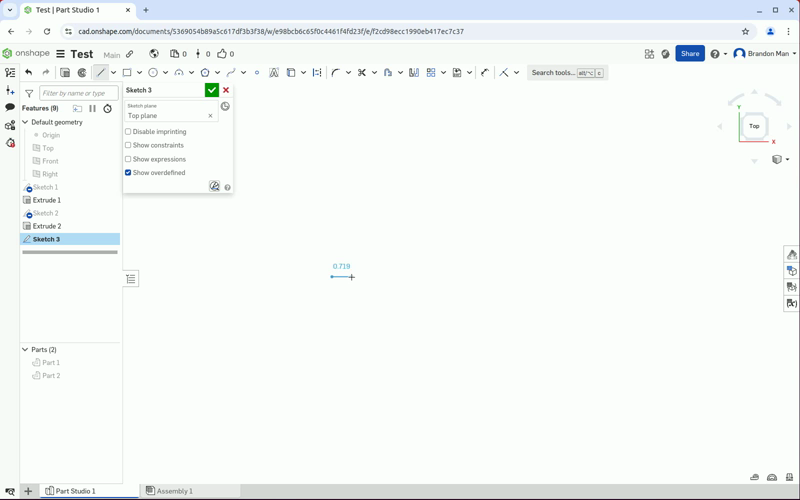
scroll(6)
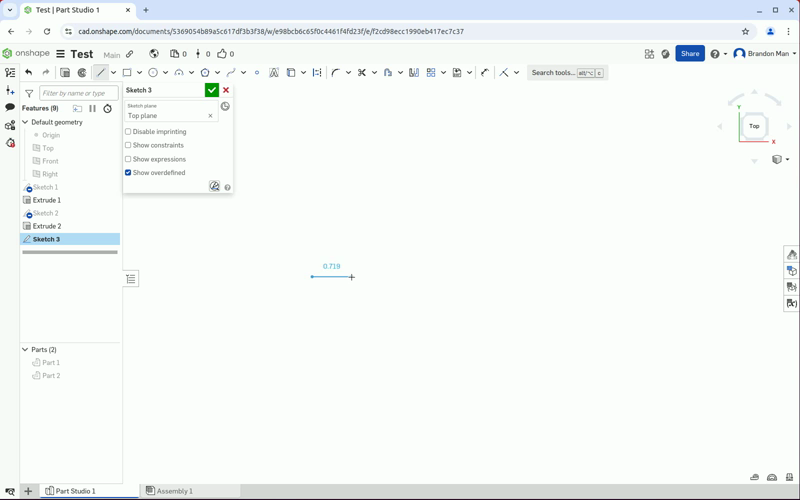
click(351, 276)
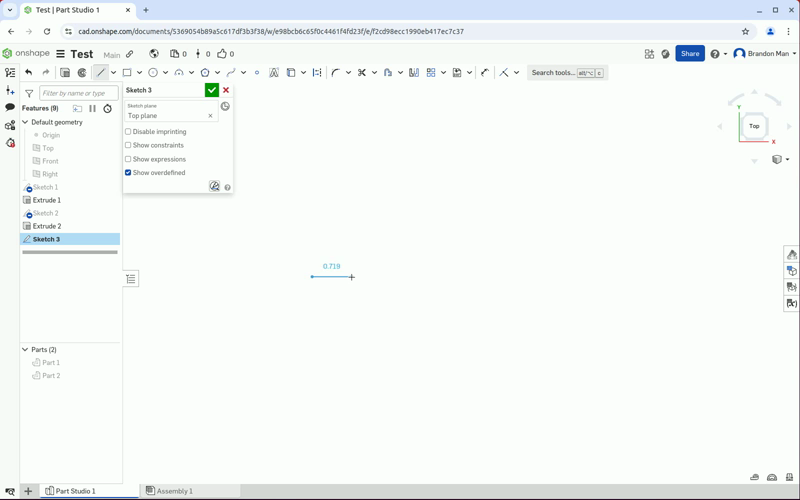
scroll(-6)
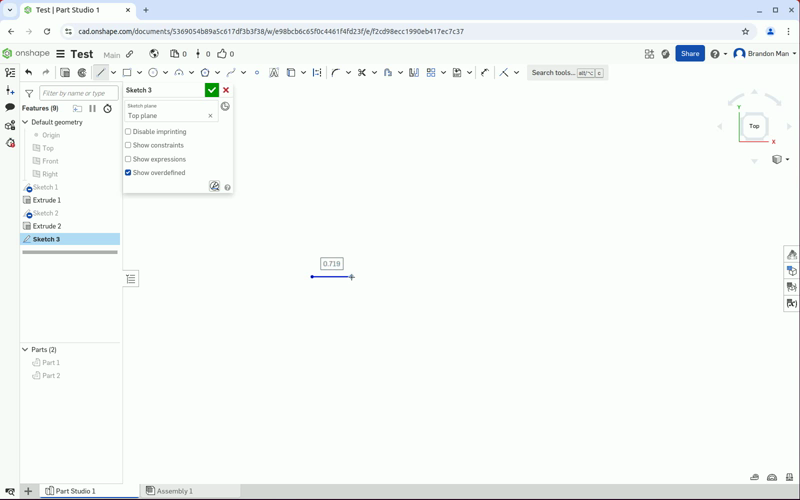
scroll(-6)
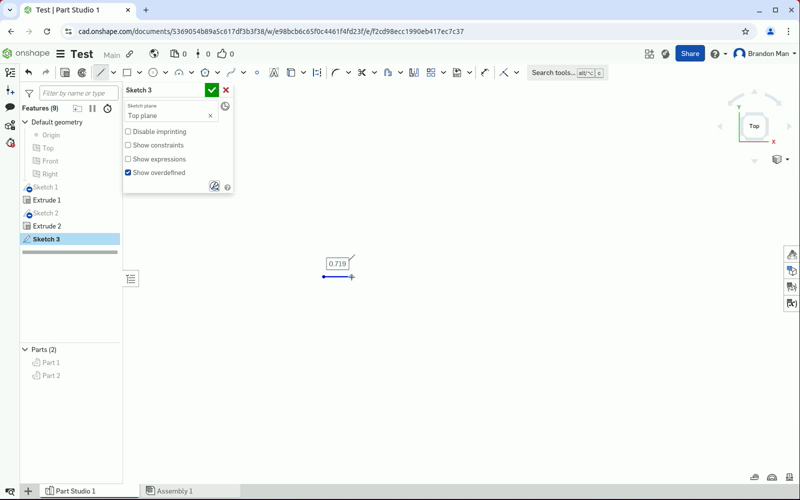
scroll(-6)
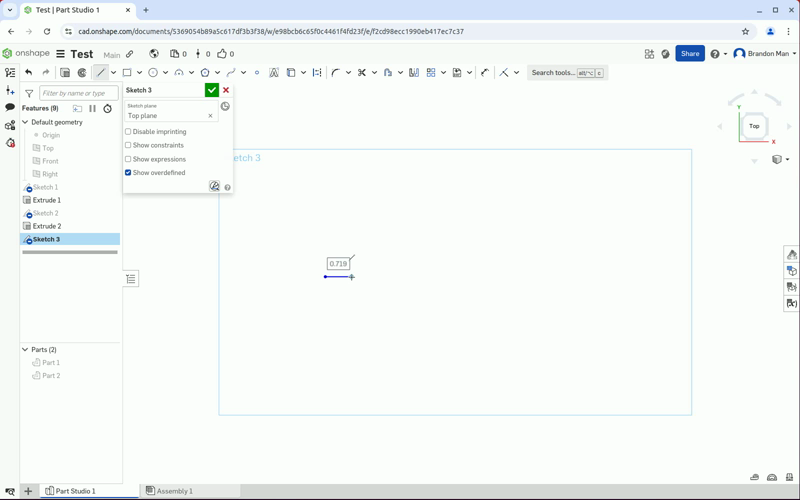
scroll(-6)
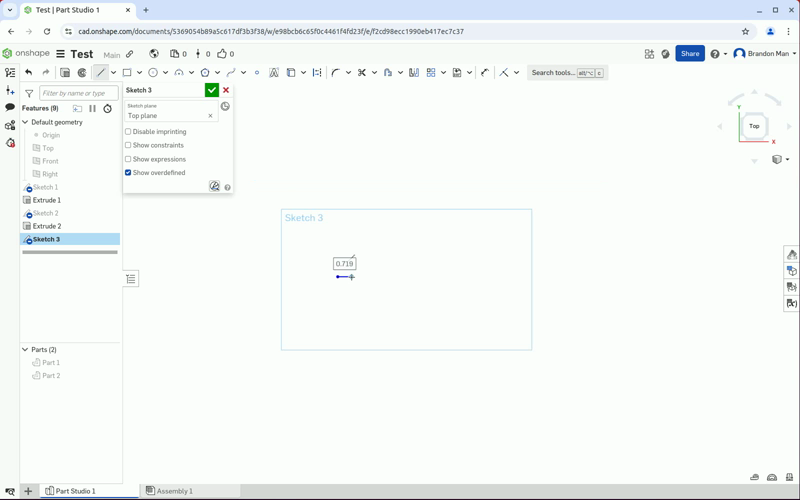
scroll(-6)
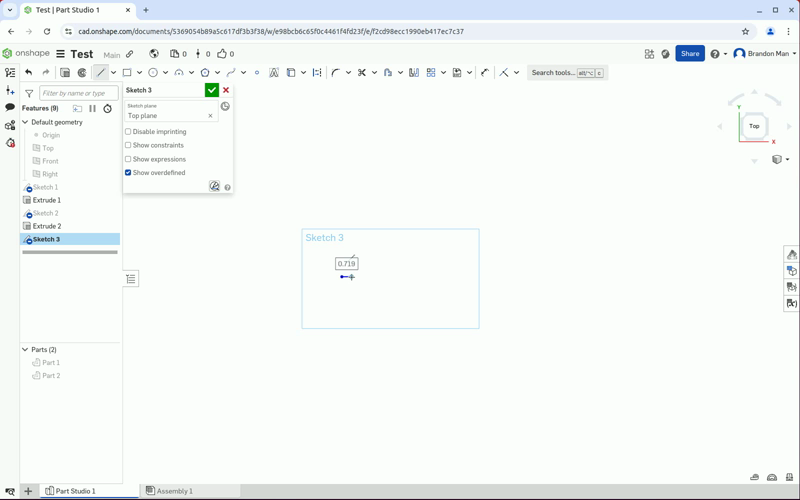
scroll(-6)
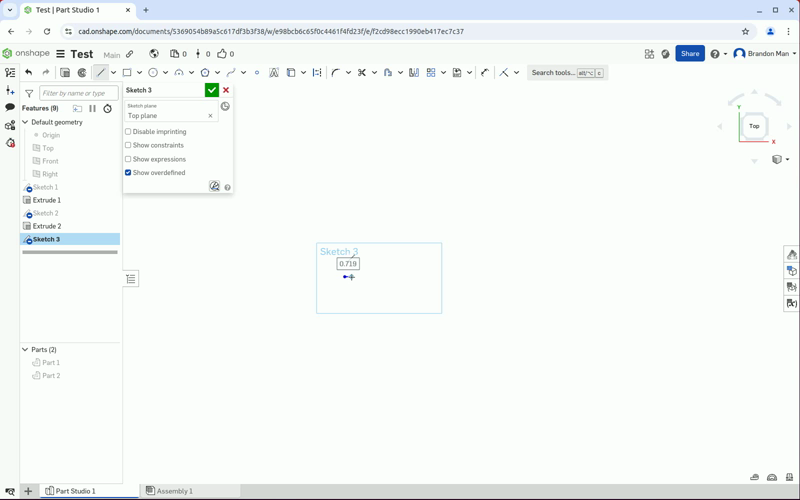
scroll(-6)
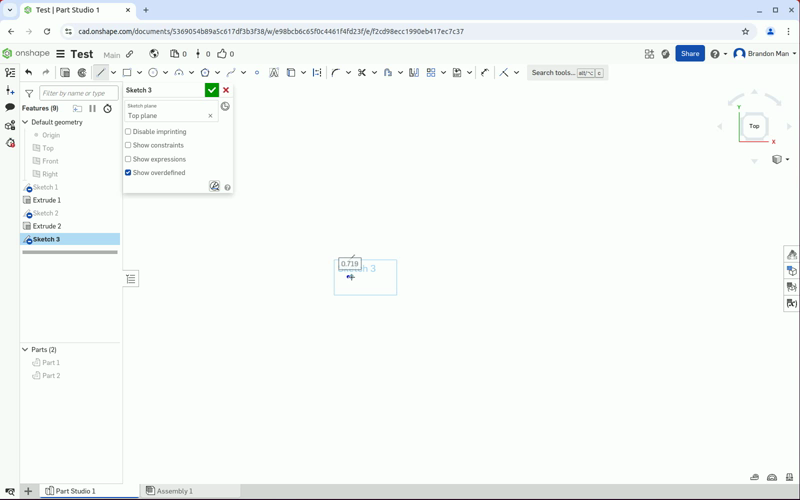
key_up(shift)
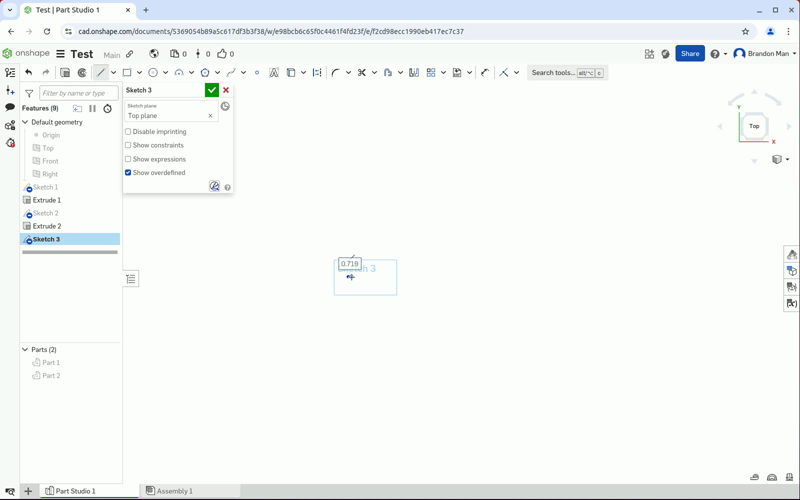
key_down(shift)
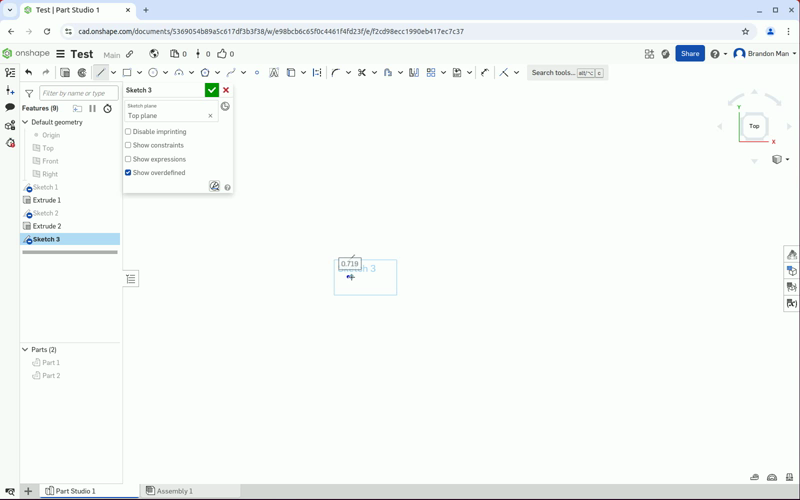
mouse_move(381, 276)
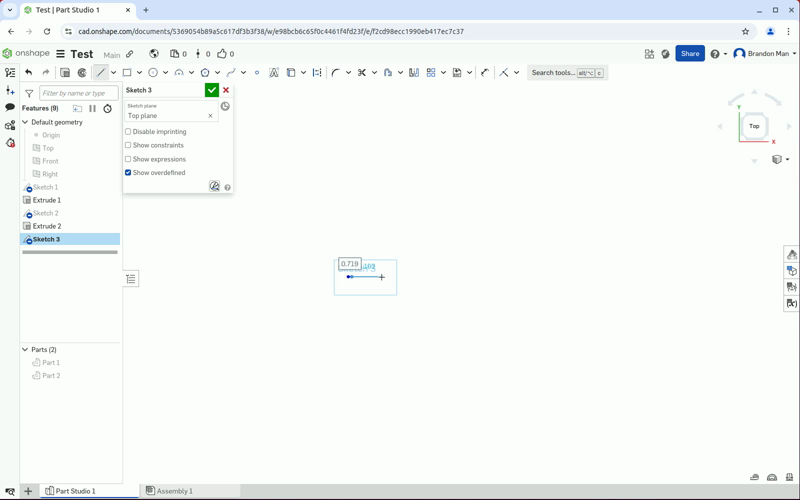
mouse_move(351, 237)
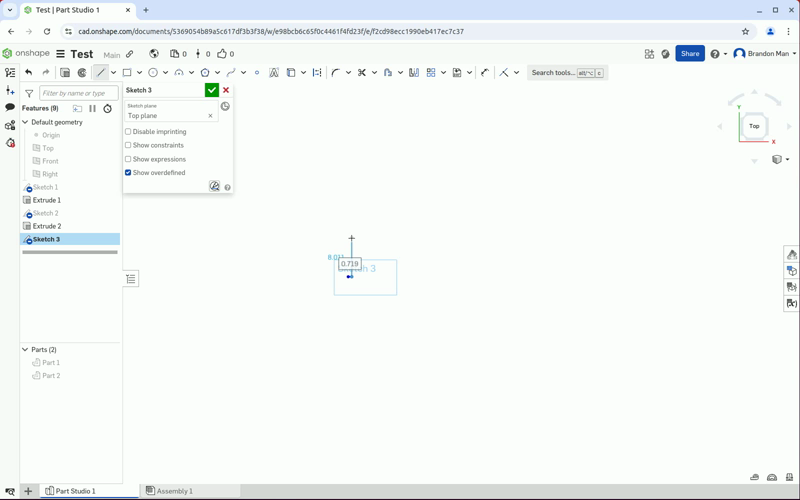
click(351, 237)
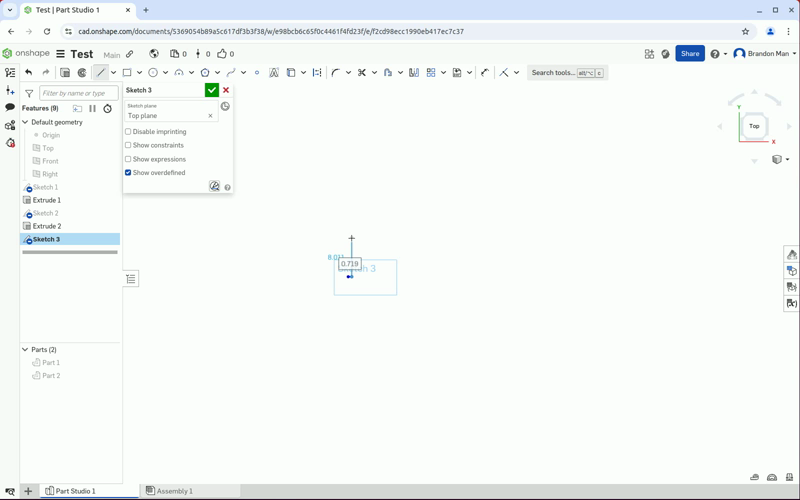
key_up(shift)
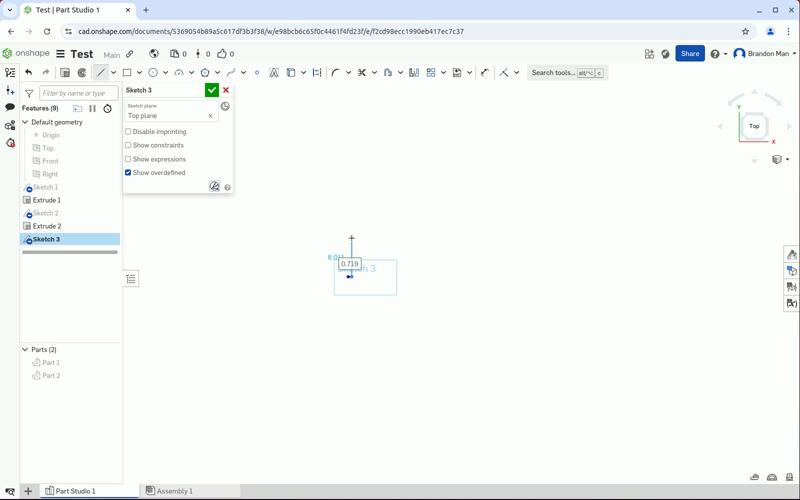
key_down(shift)
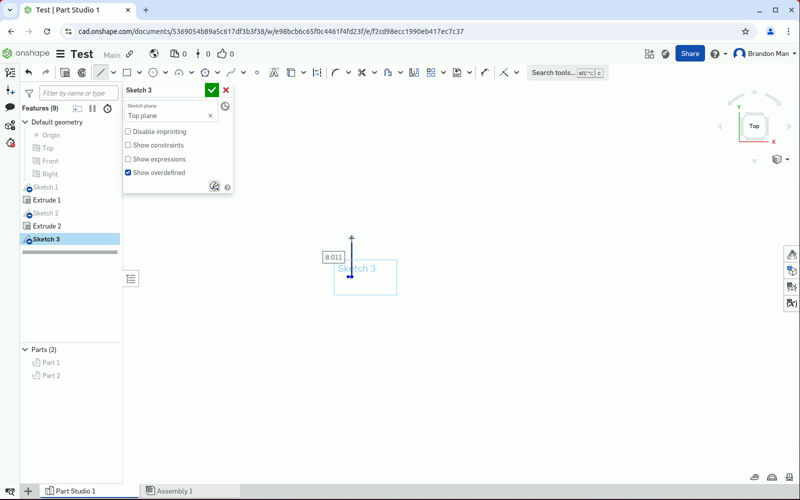
mouse_move(381, 237)
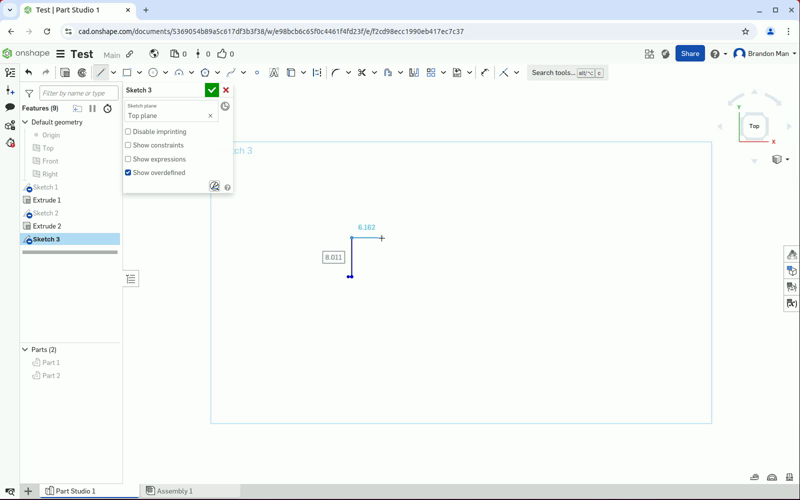
mouse_move(348, 237)
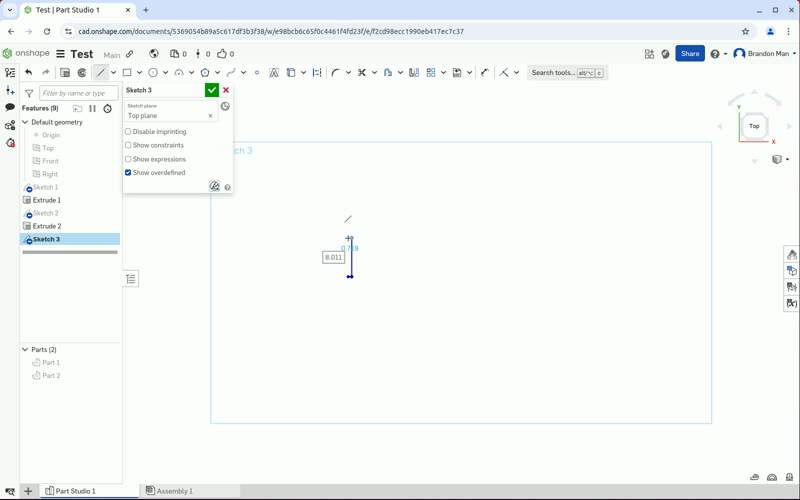
scroll(6)
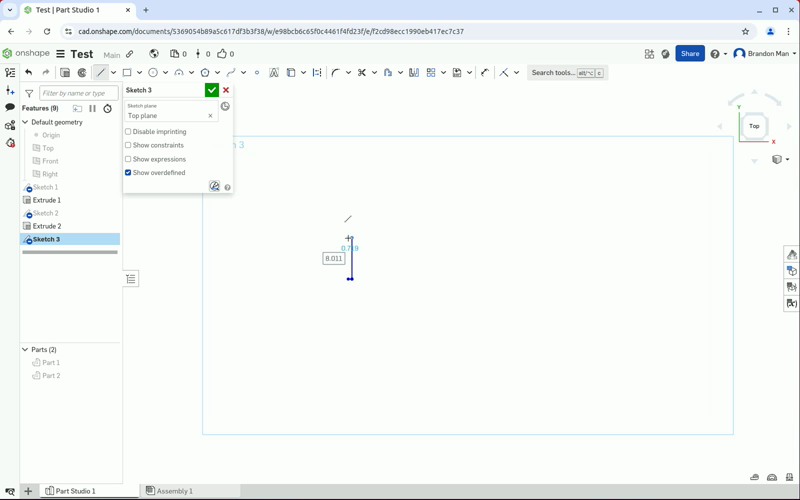
scroll(6)
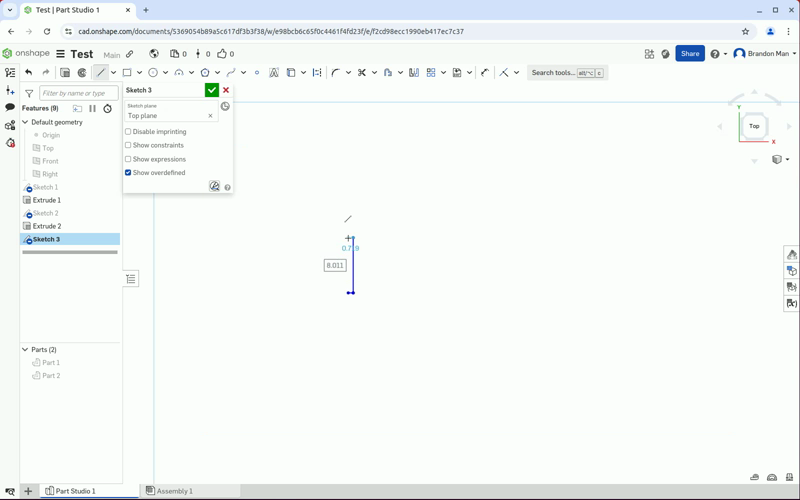
scroll(6)
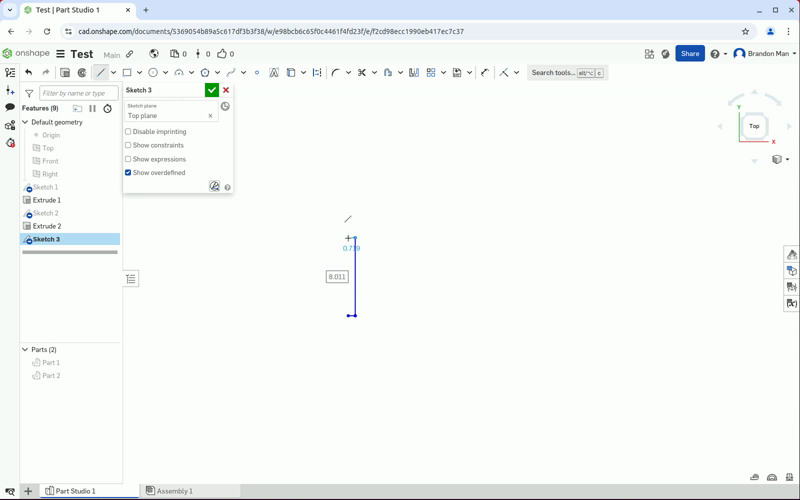
scroll(6)
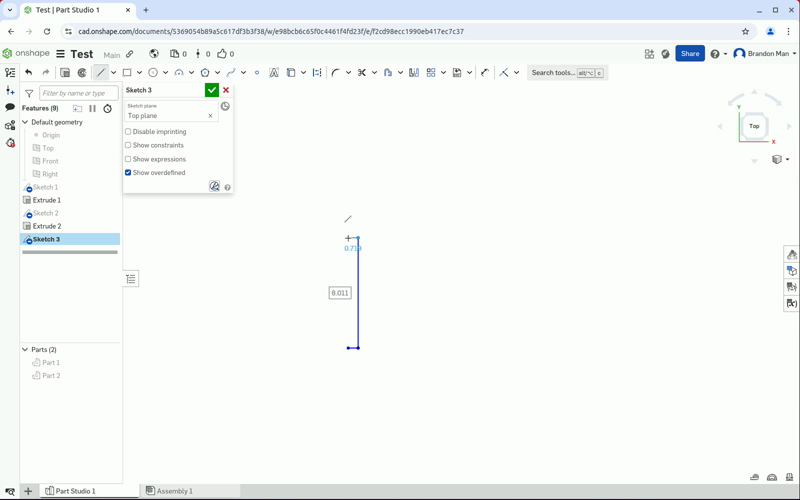
scroll(6)
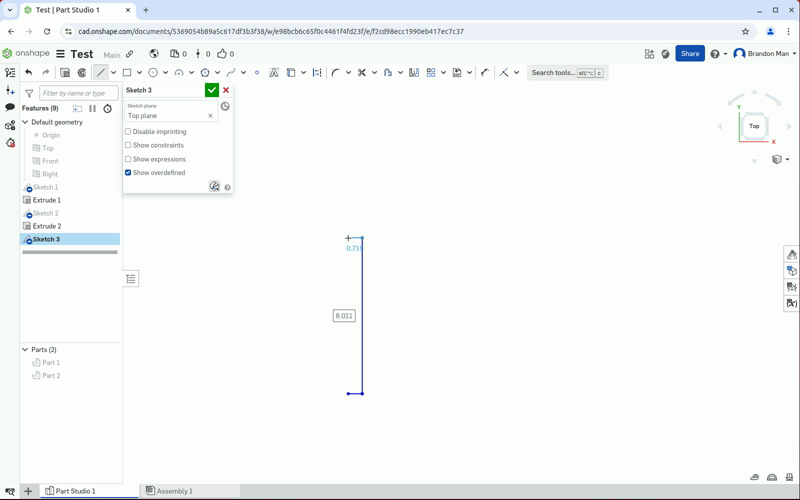
scroll(6)
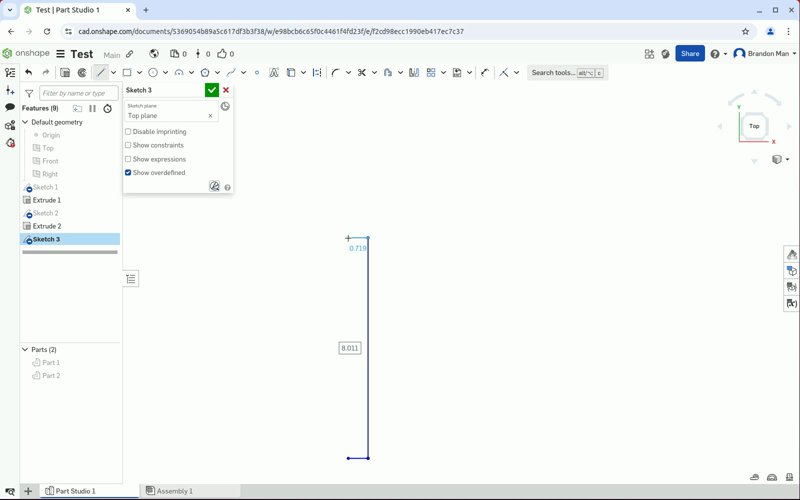
scroll(6)
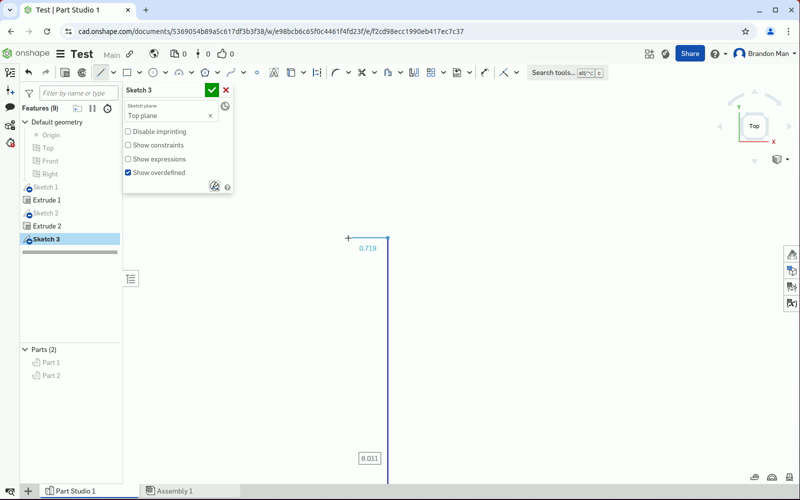
click(348, 237)
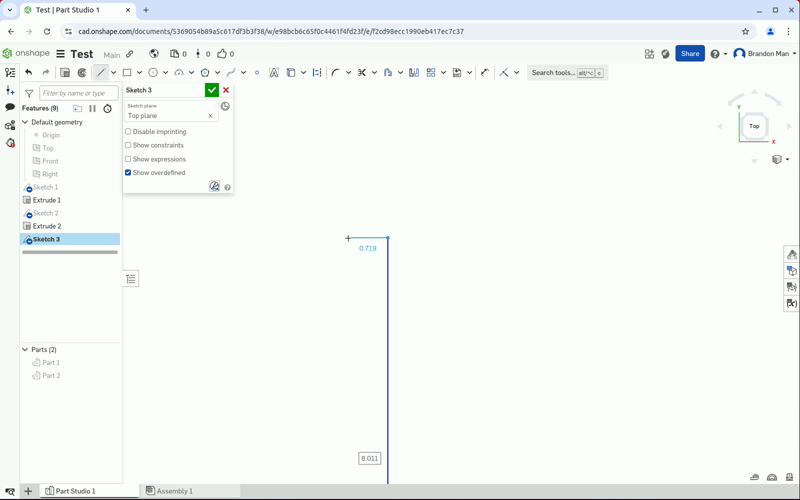
scroll(-6)
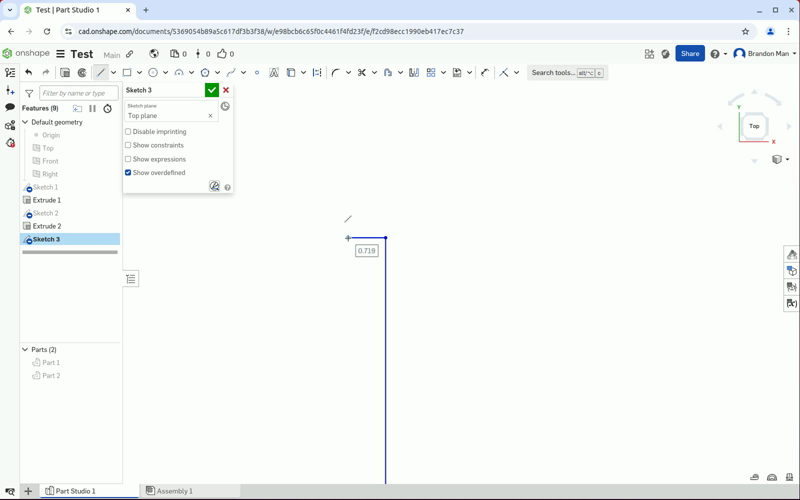
scroll(-6)
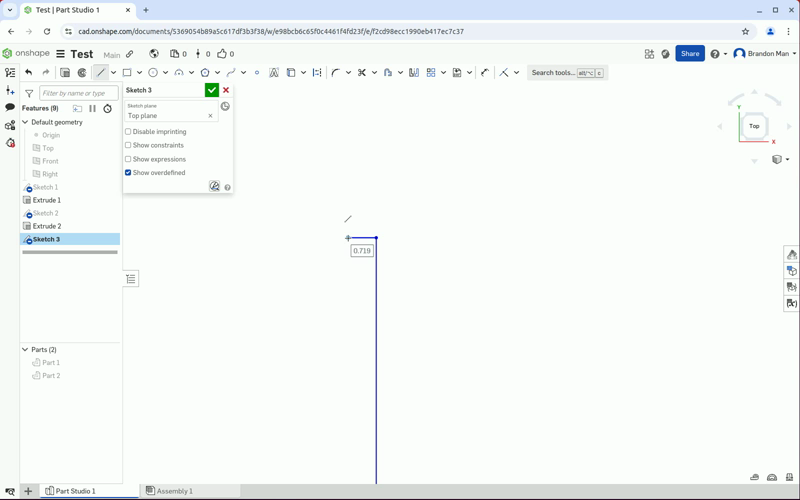
scroll(-6)
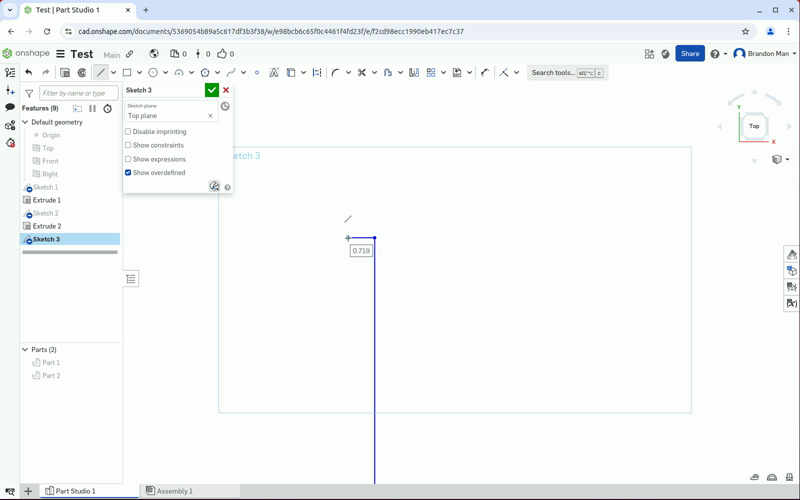
scroll(-6)
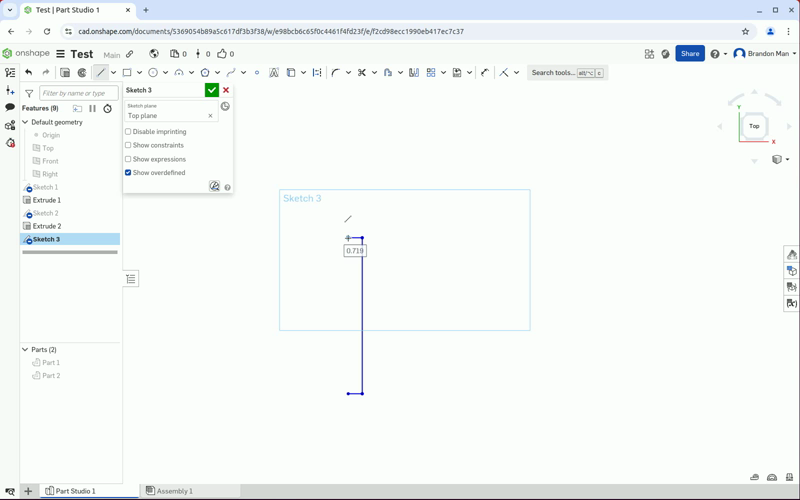
scroll(-6)
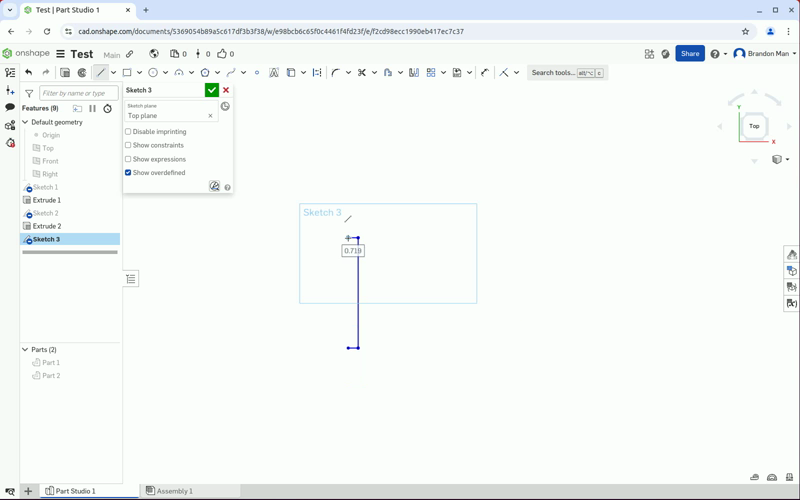
scroll(-6)
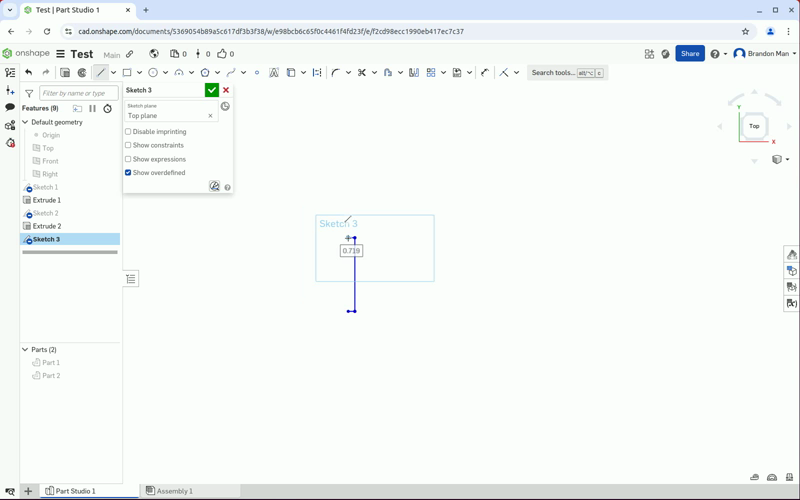
scroll(-6)
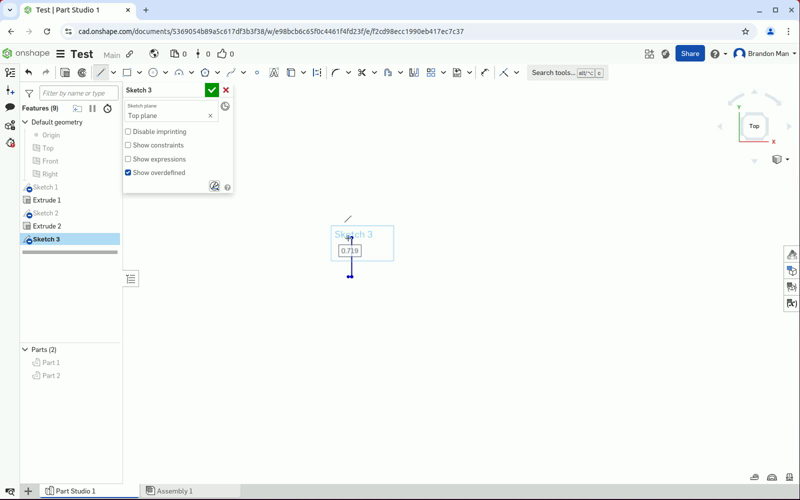
key_up(shift)
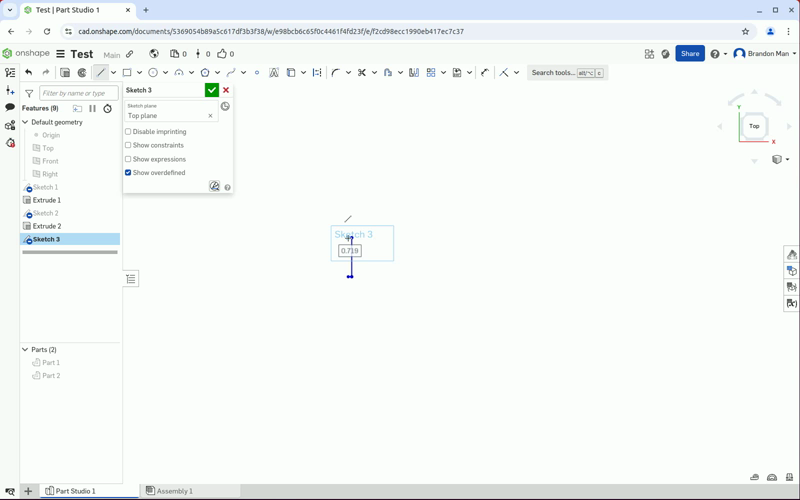
mouse_move(378, 237)
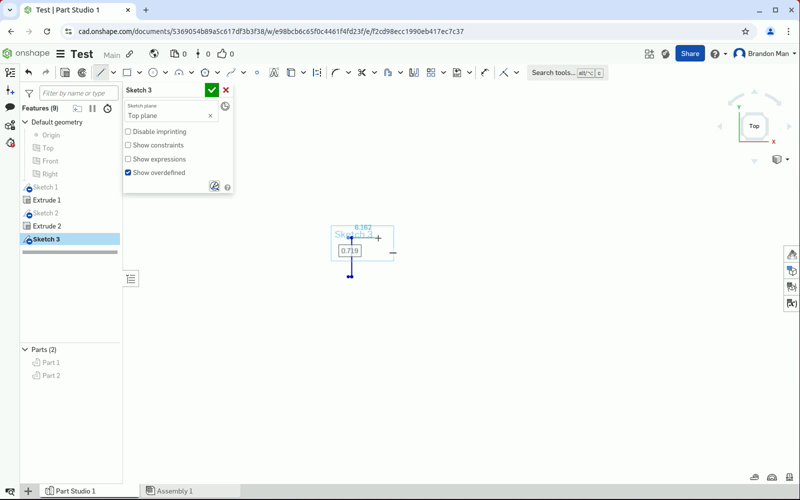
key_down(shift)
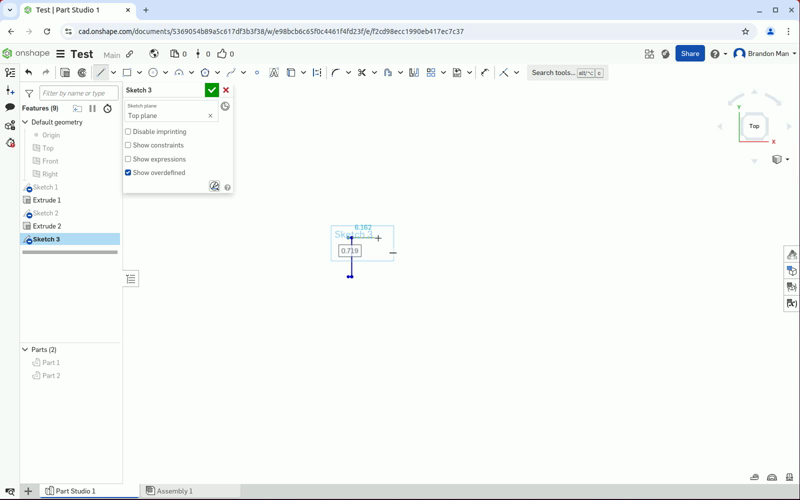
mouse_move(348, 276)
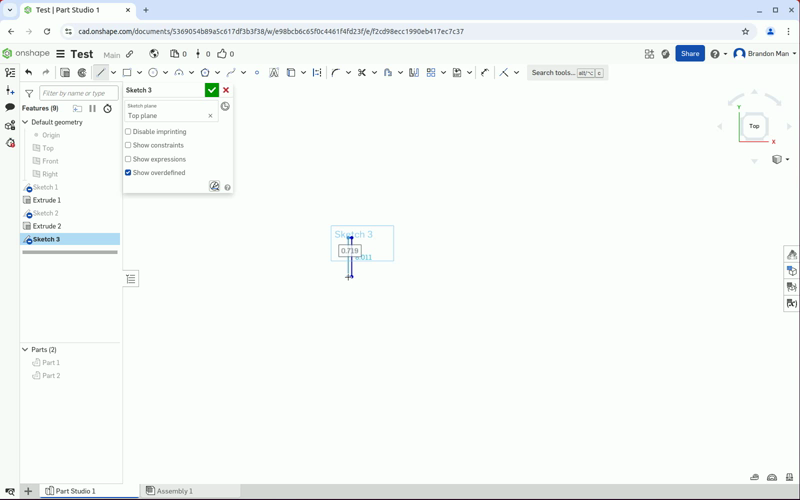
scroll(6)
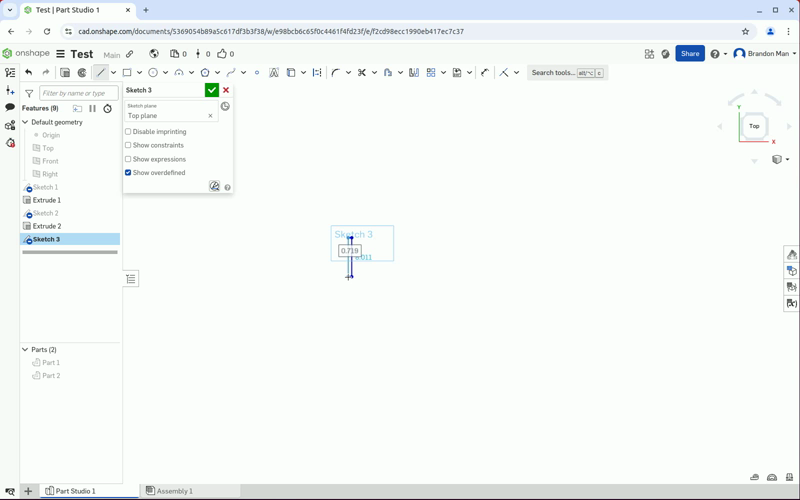
scroll(6)
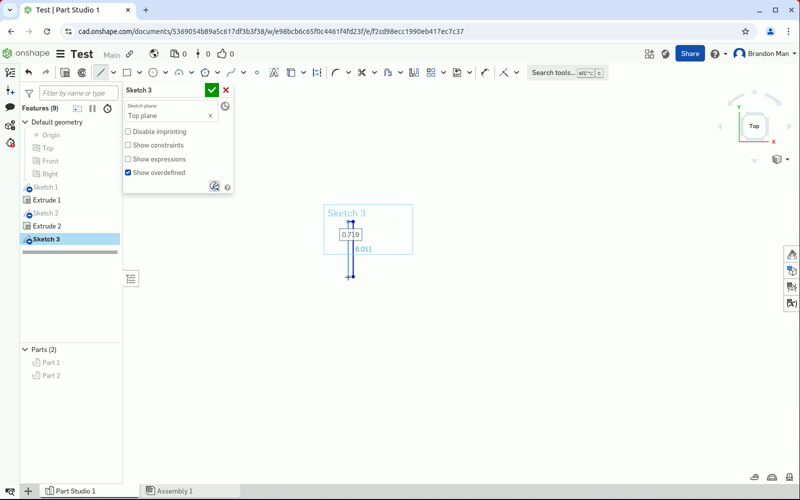
scroll(6)
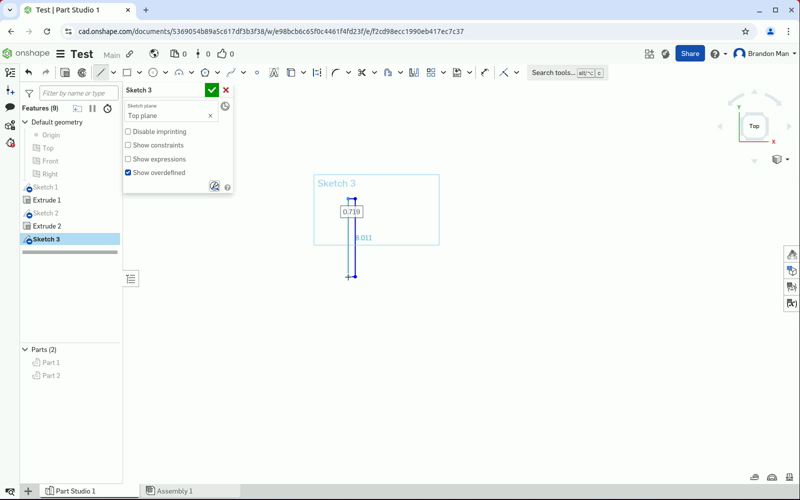
scroll(6)
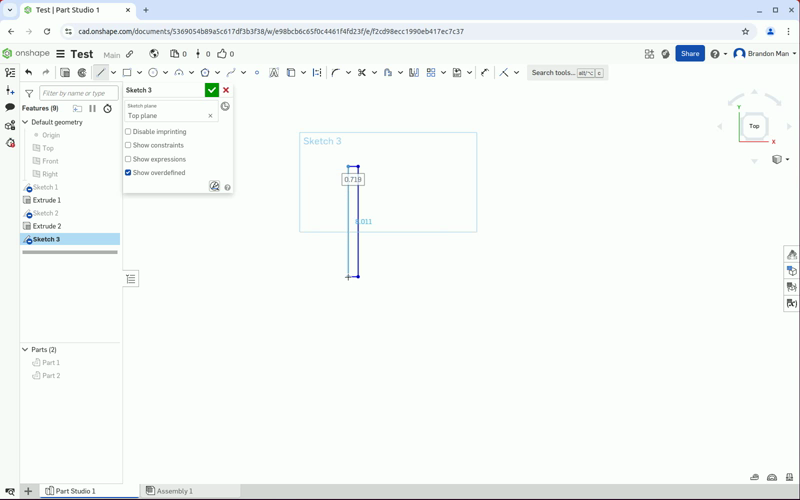
scroll(6)
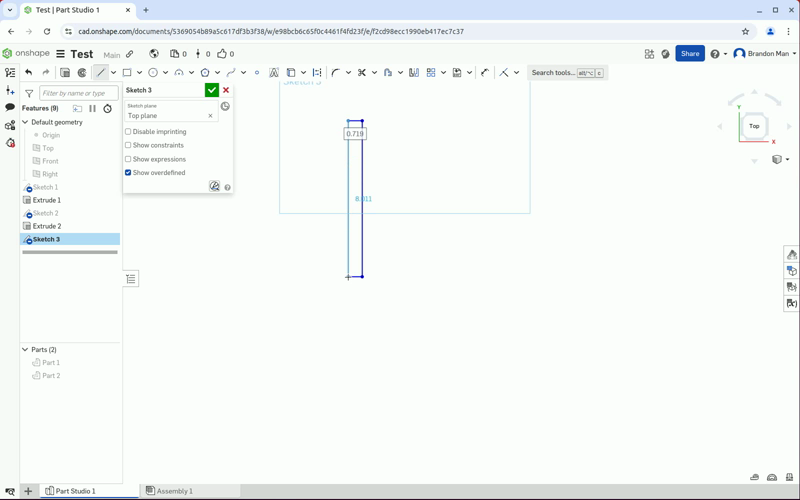
scroll(6)
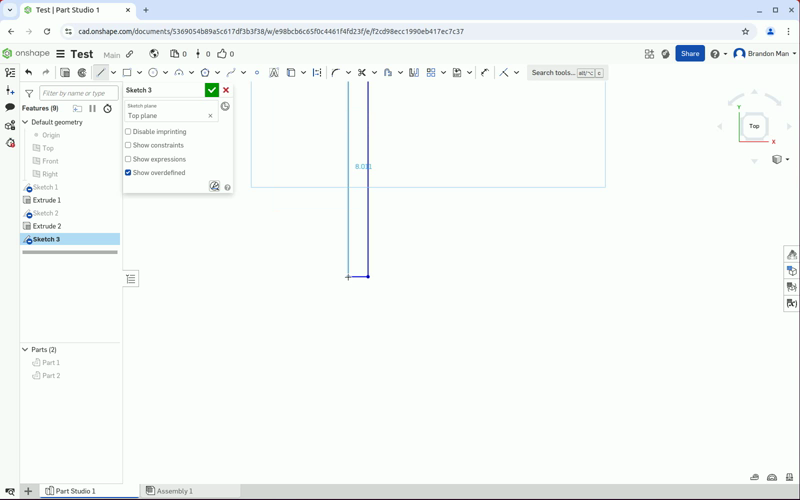
scroll(6)
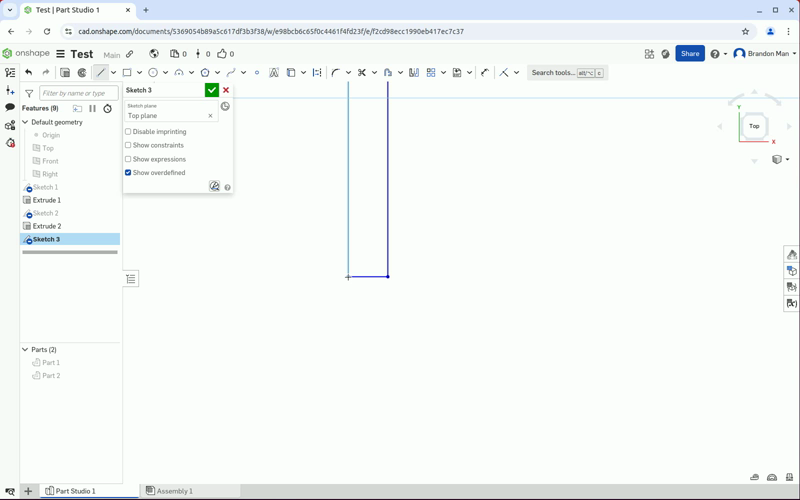
key_up(shift)
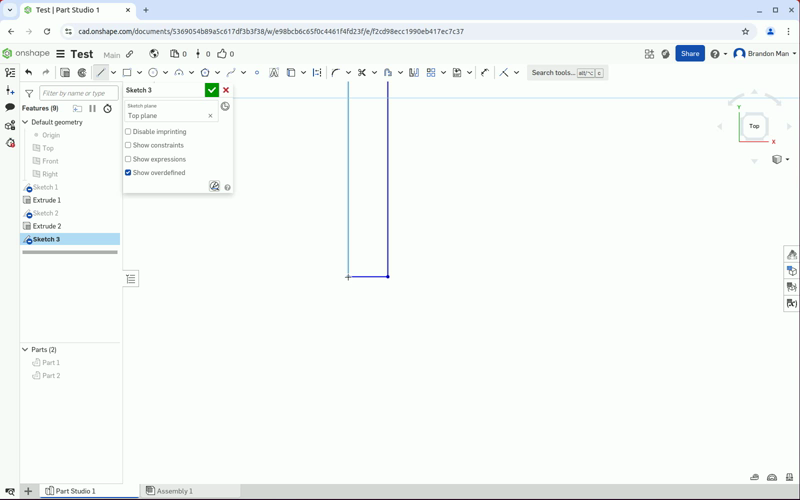
click(348, 276)
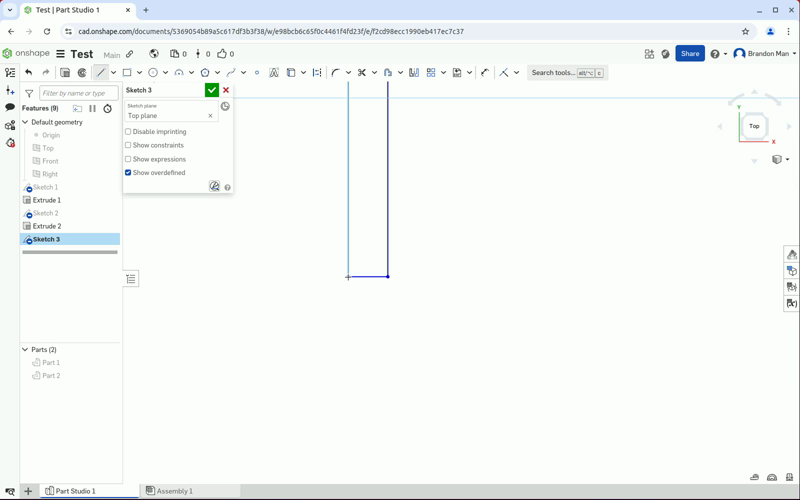
scroll(-6)
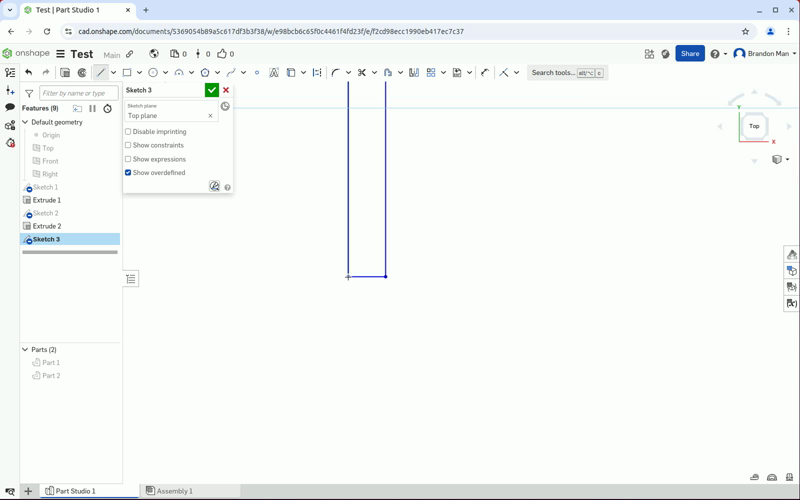
scroll(-6)
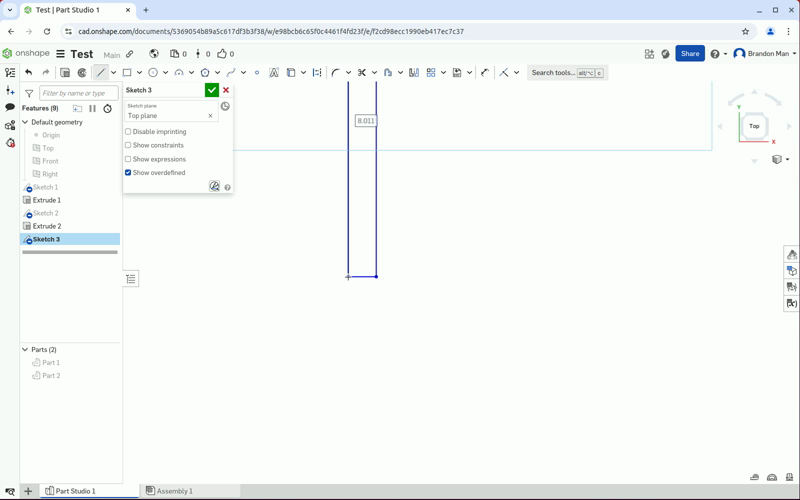
scroll(-6)
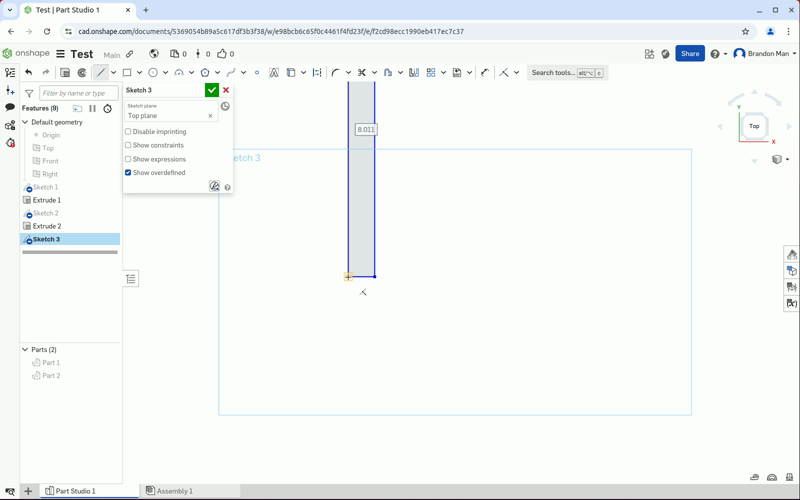
scroll(-6)
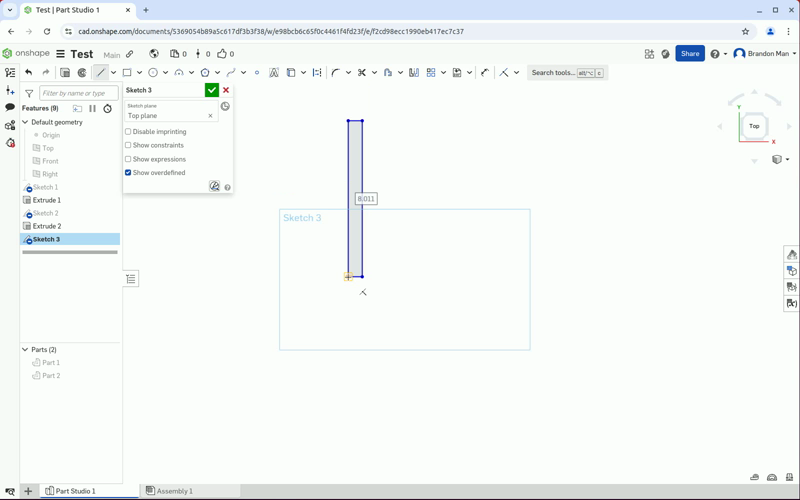
scroll(-6)
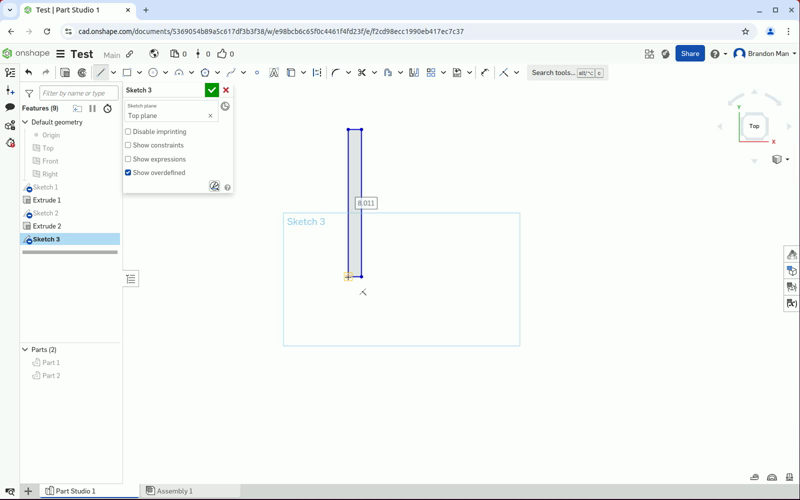
scroll(-6)
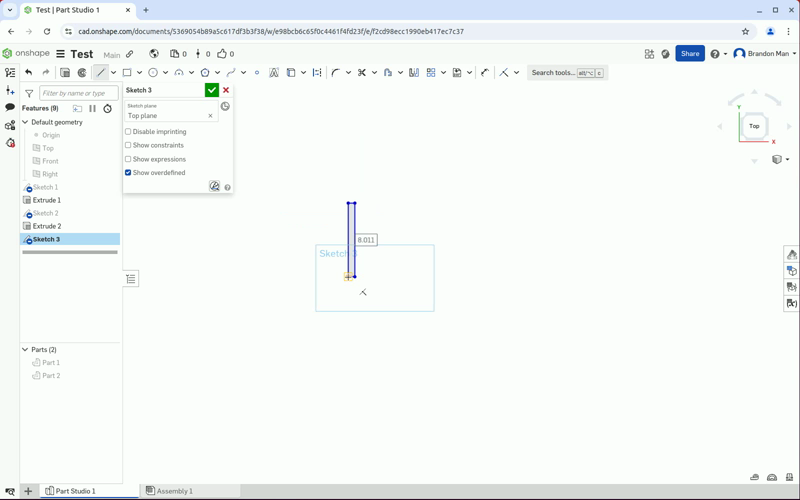
scroll(-6)
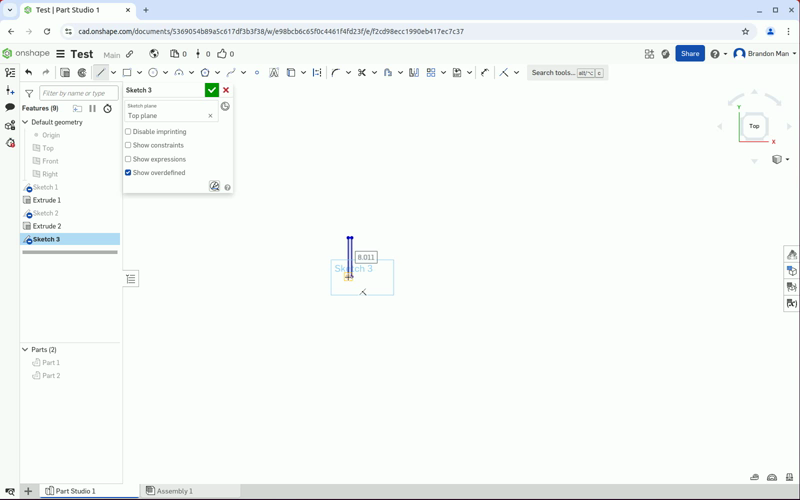
key(esc)
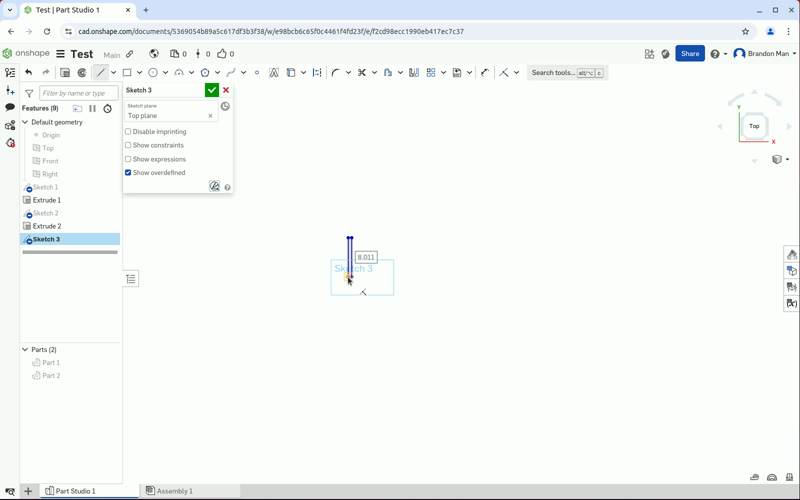
mouse_move(348, 244)
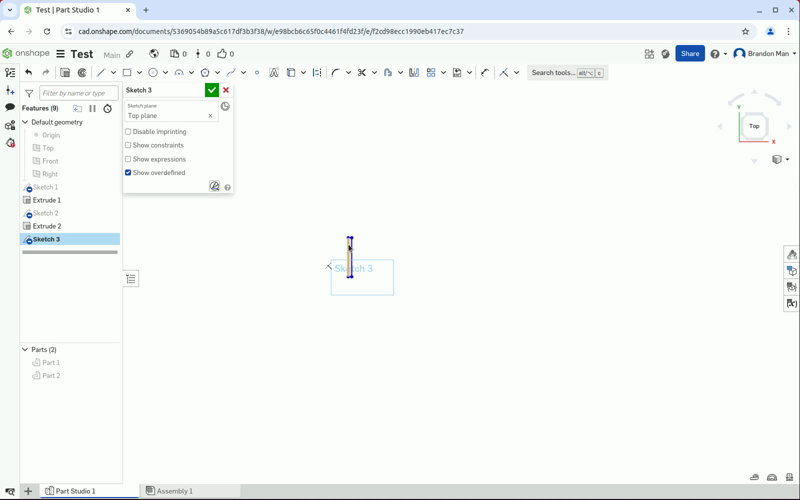
scroll(6)
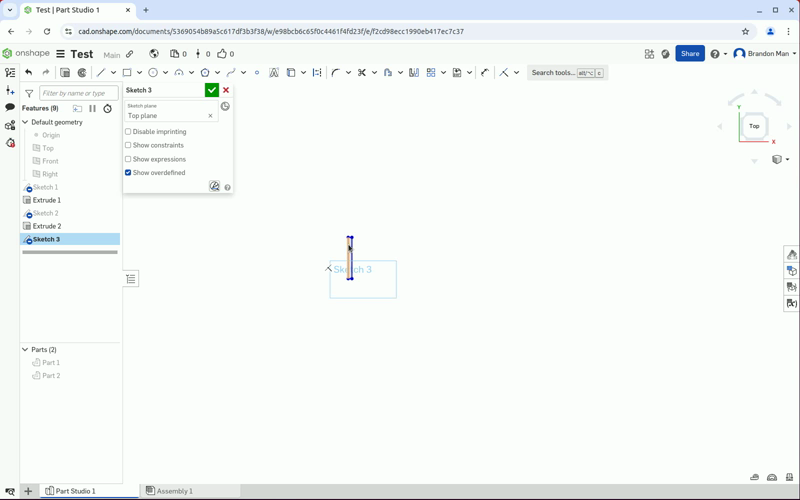
scroll(6)
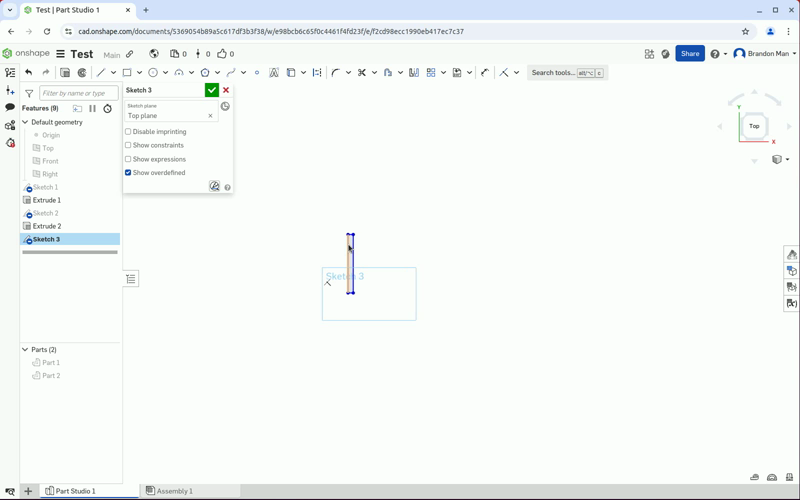
scroll(6)
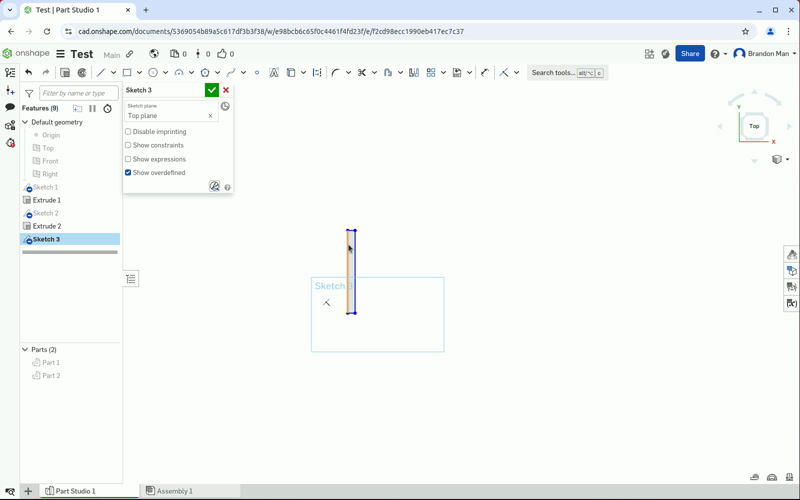
scroll(6)
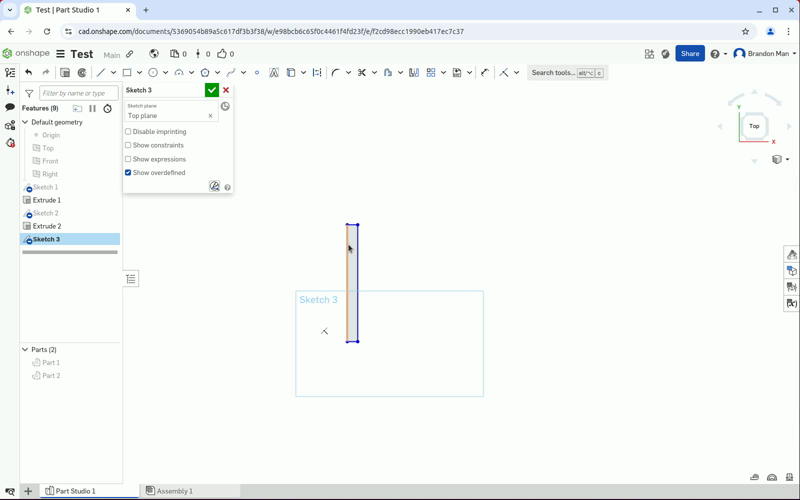
scroll(6)
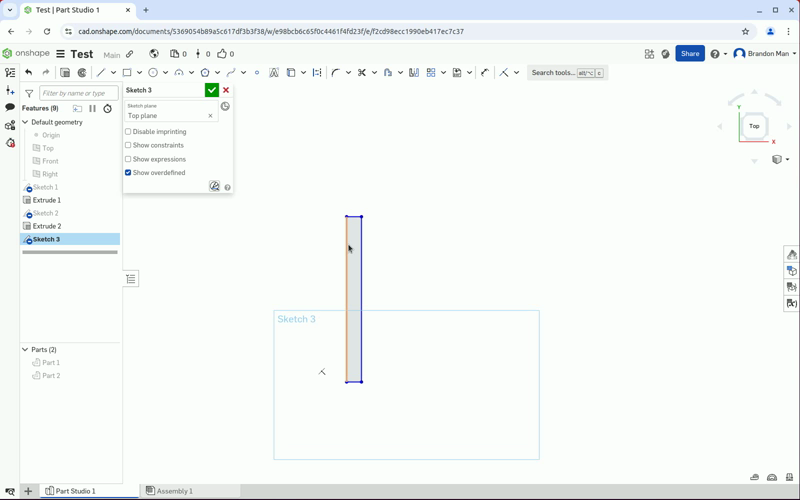
scroll(6)
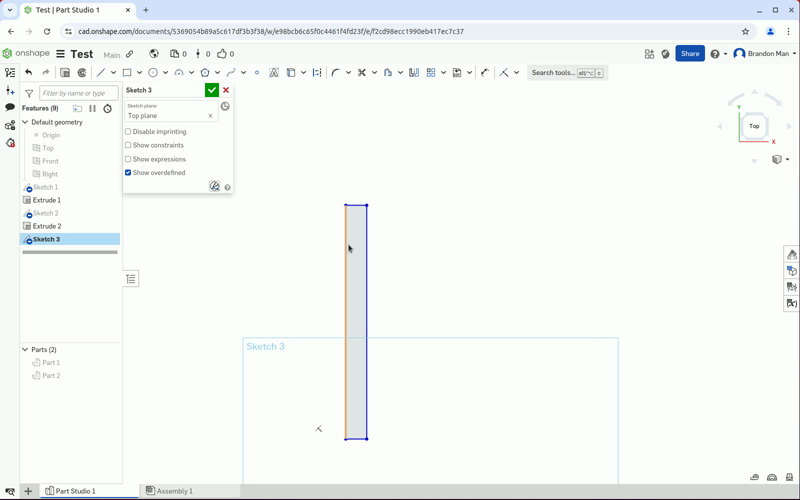
scroll(6)
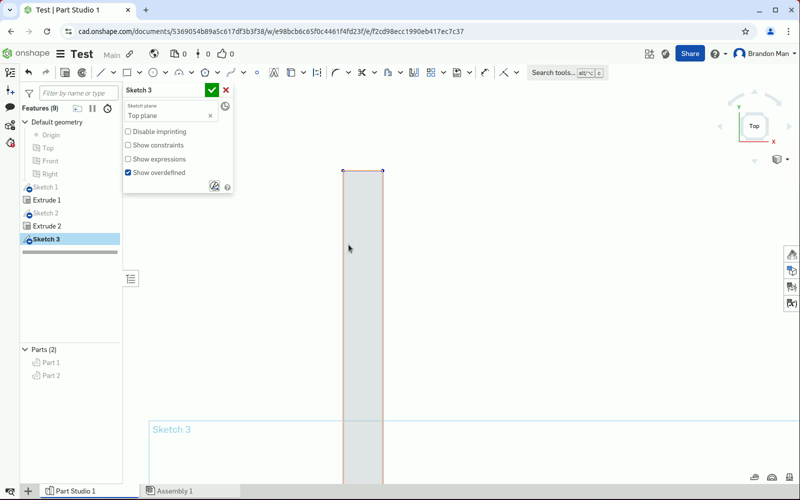
click(348, 244)
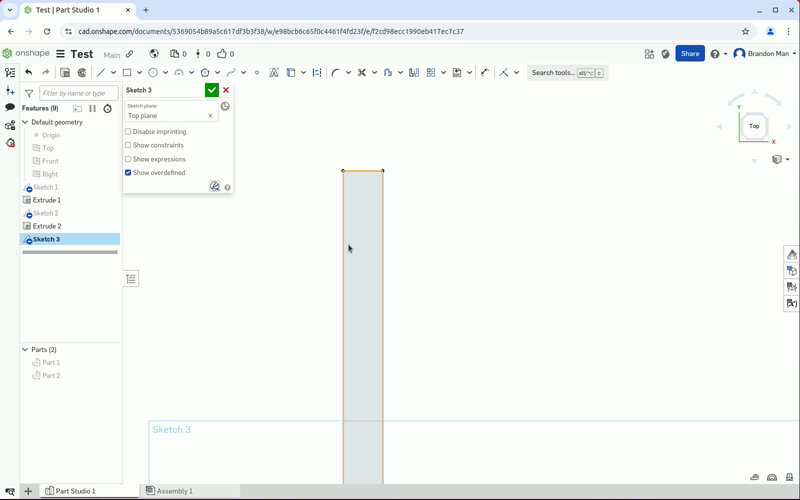
scroll(-6)
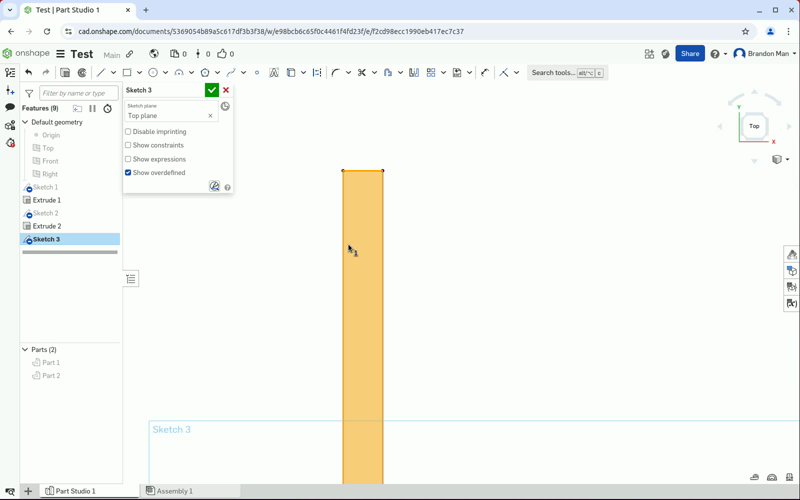
scroll(-6)
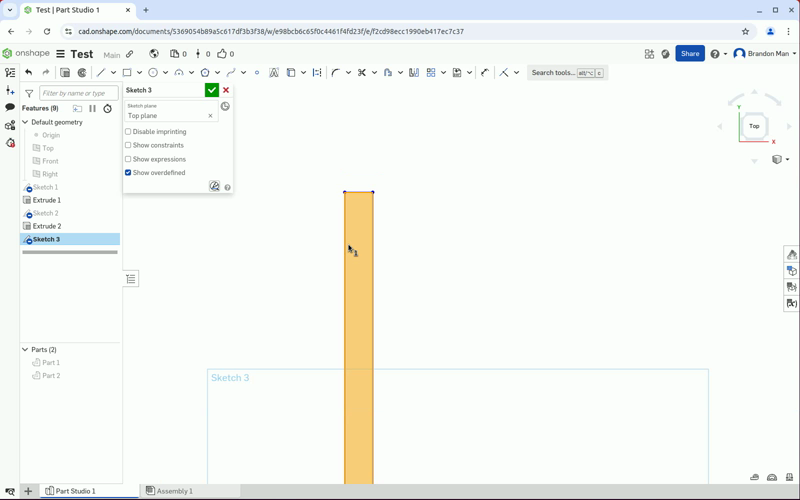
scroll(-6)
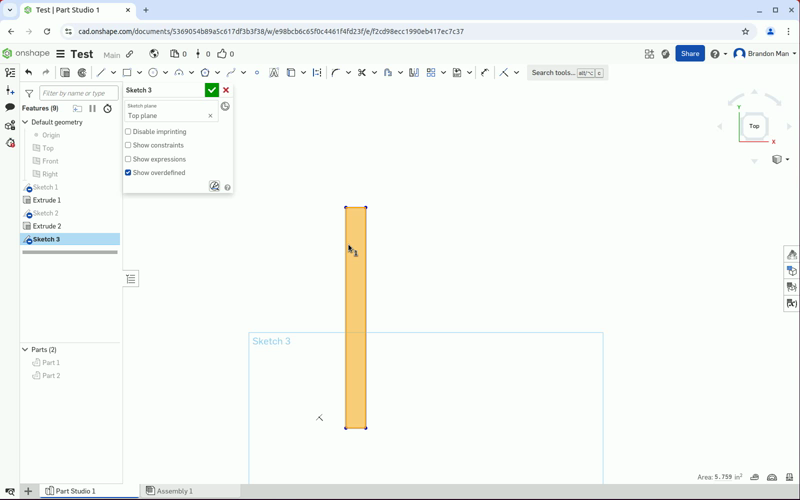
scroll(-6)
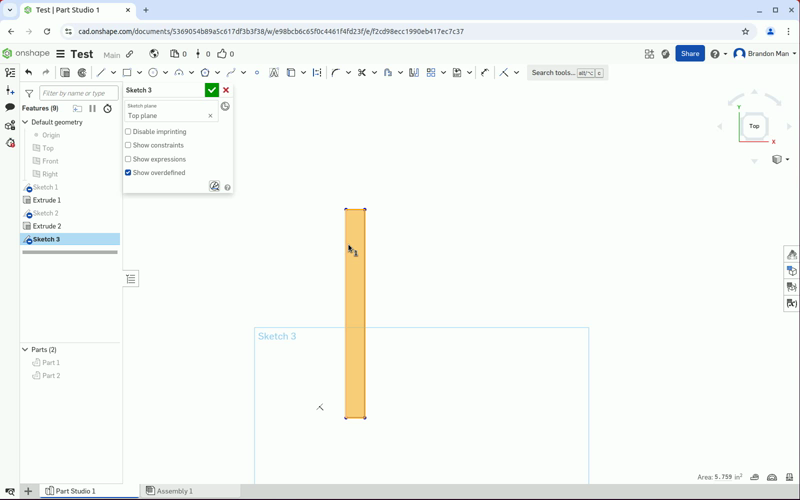
scroll(-6)
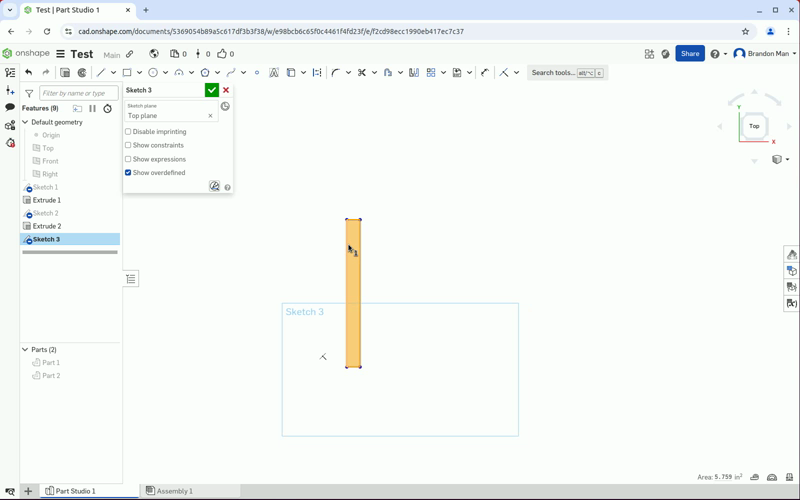
scroll(-6)
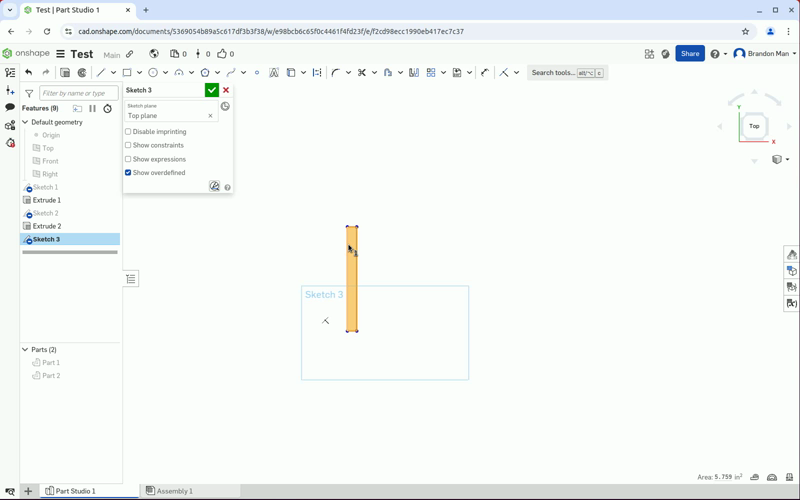
scroll(-6)
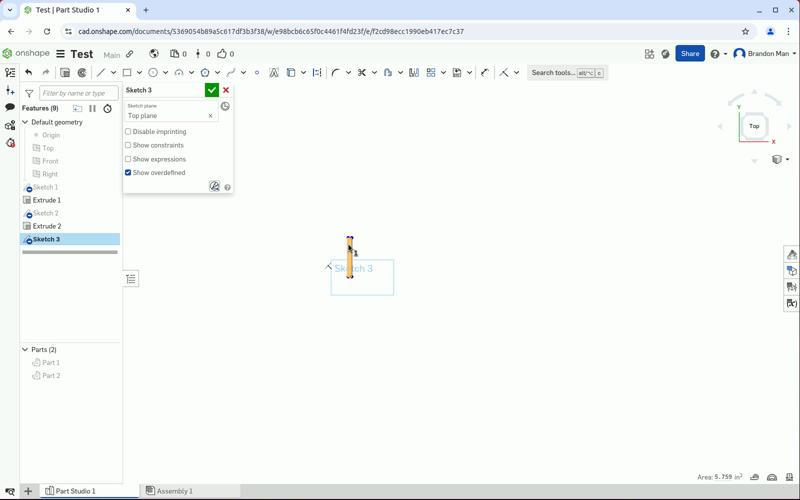
mouse_move(73, 352)
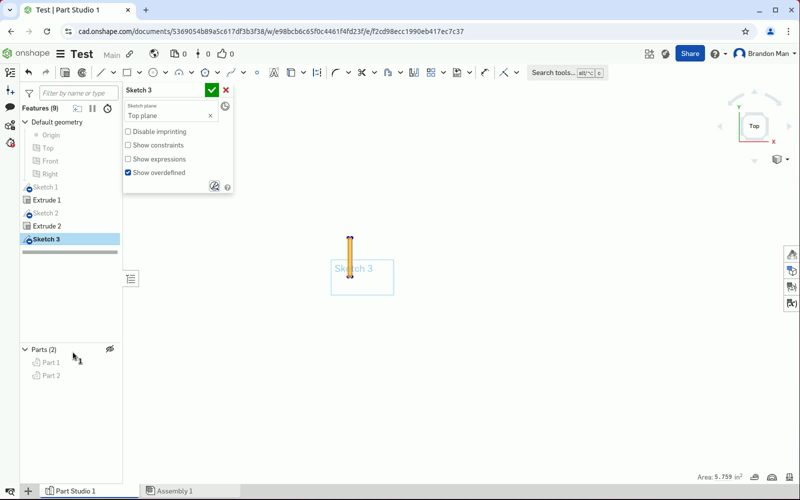
key(shift+y)
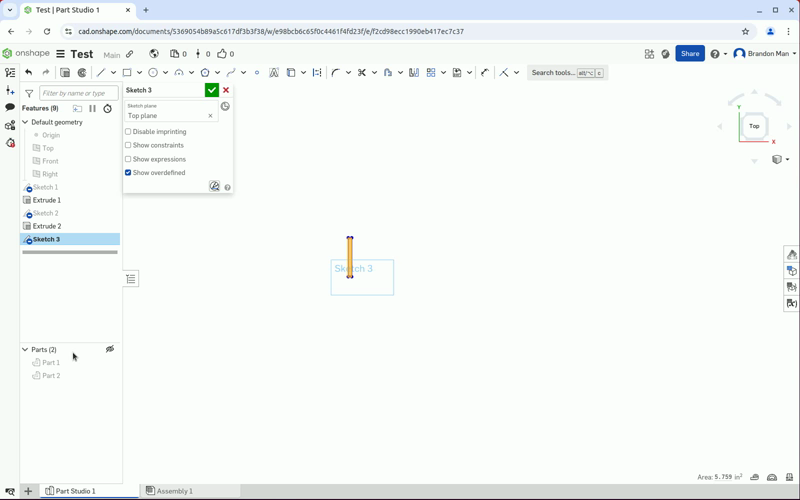
key(shift+e)
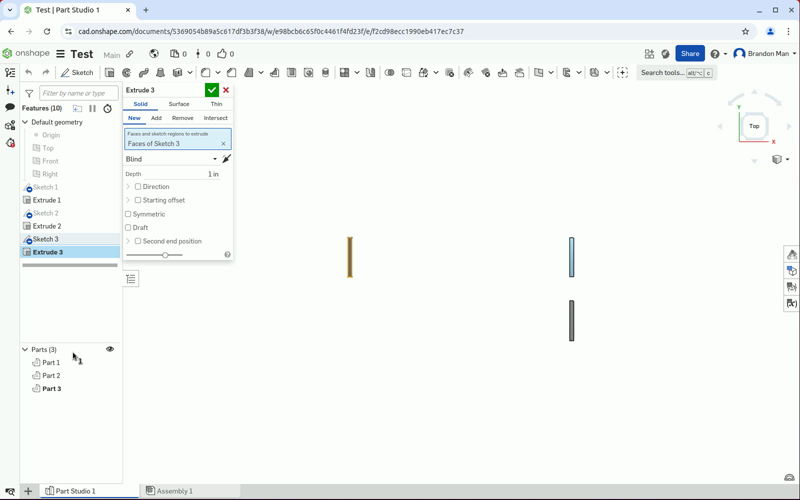
mouse_move(143, 106)
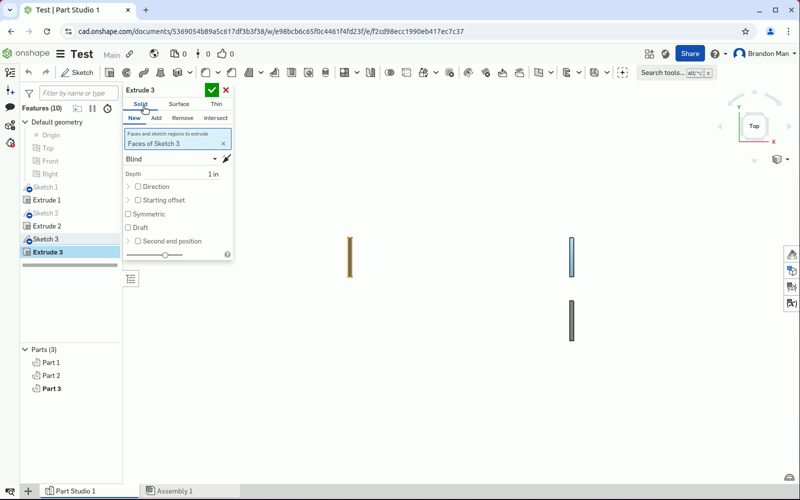
click(143, 106)
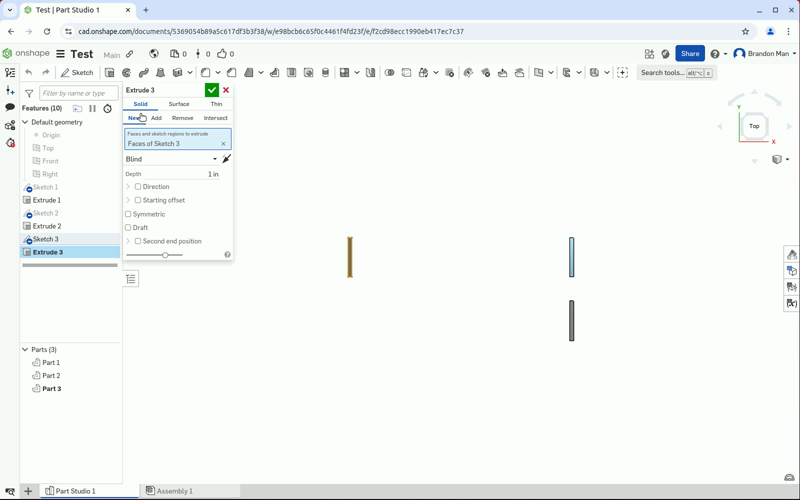
mouse_move(137, 120)
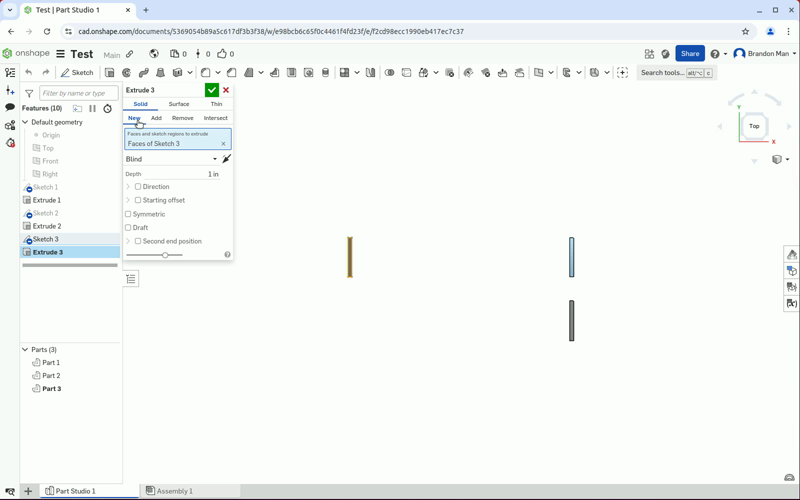
click(137, 120)
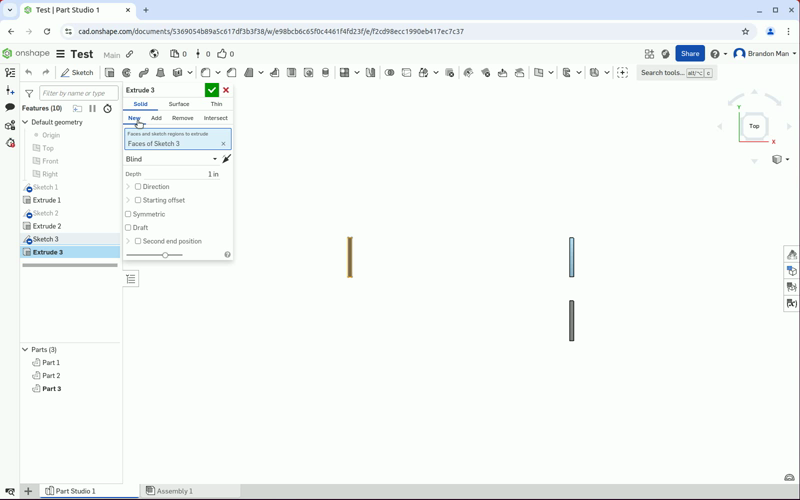
key(tab, 4)
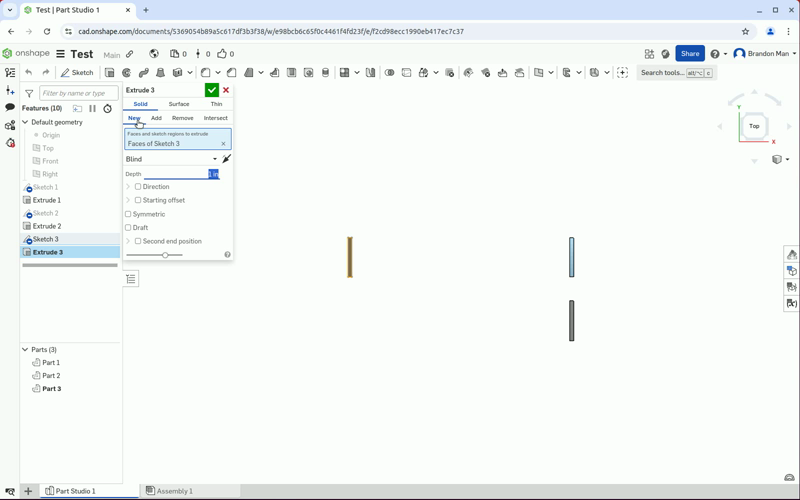
text(0.722)
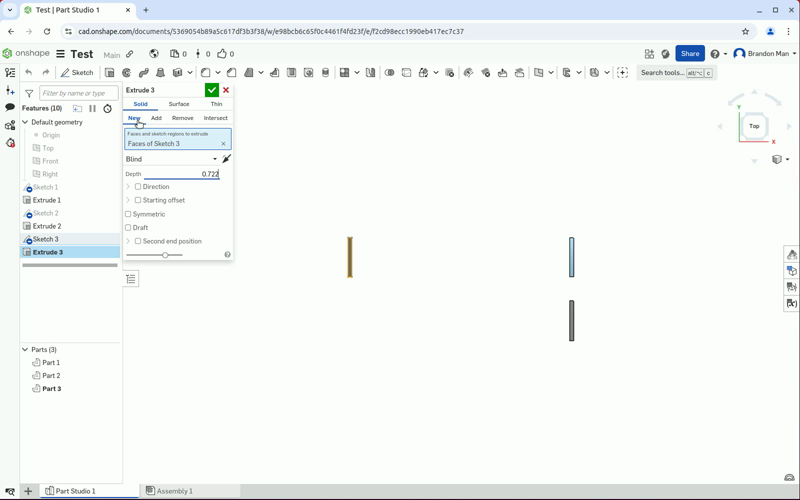
key(enter)
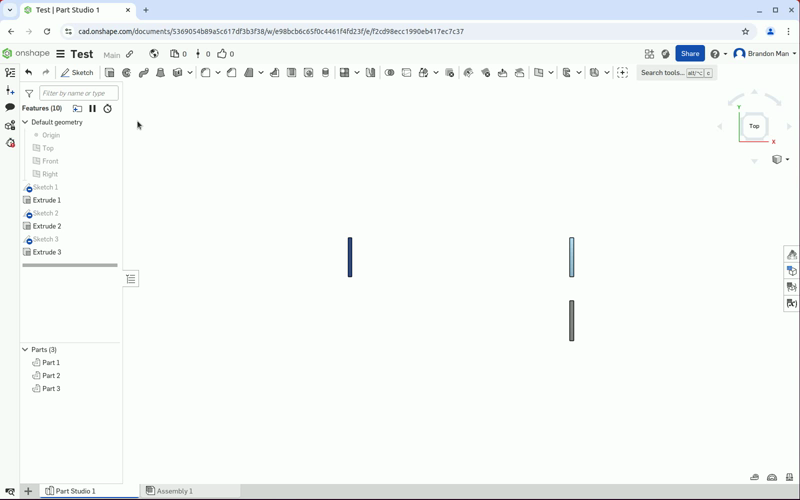
key(shift+h)
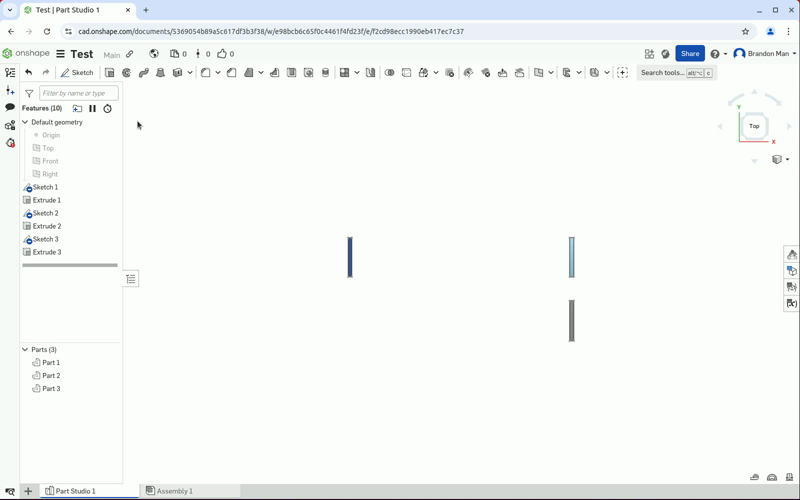
key(shift+h)
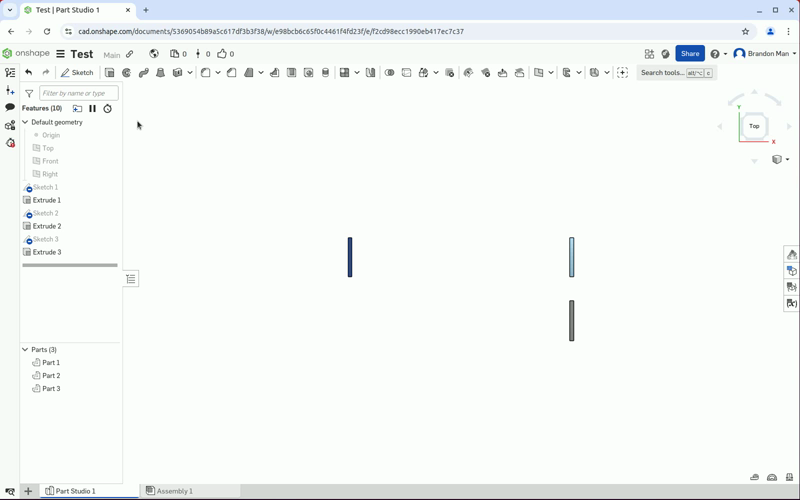
mouse_move(73, 189)
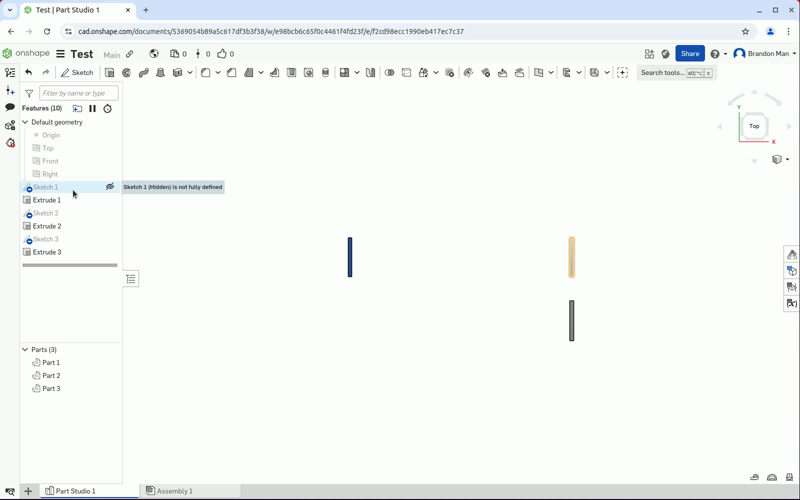
click(73, 189)
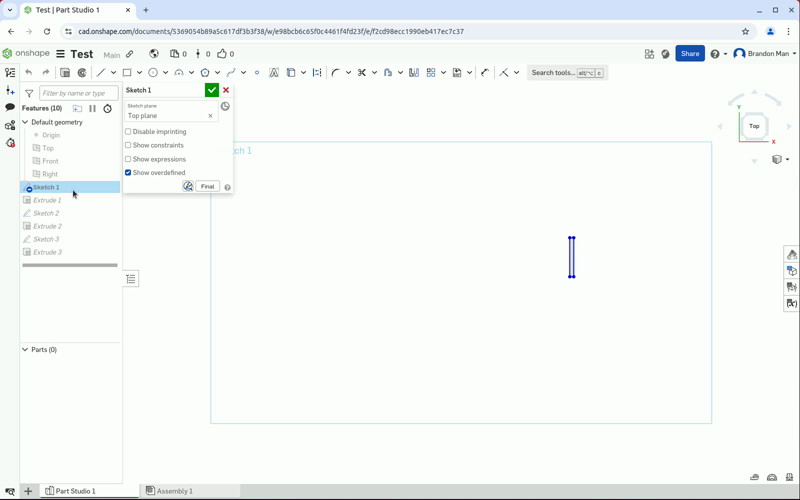
mouse_move(229, 92)
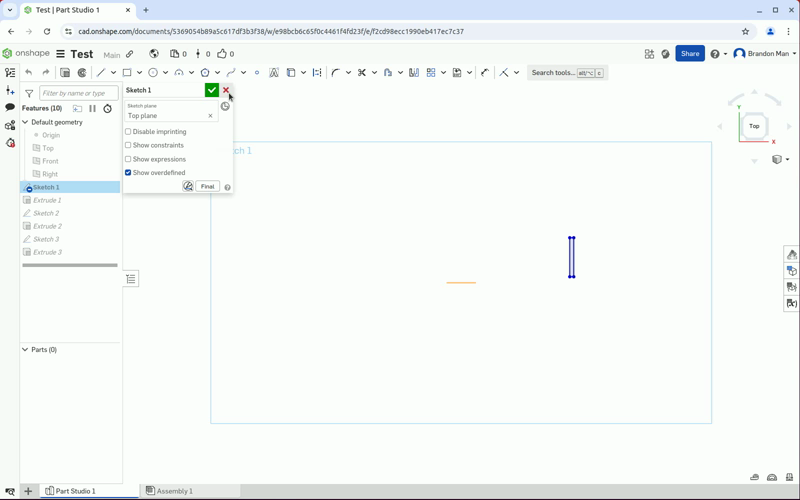
click(229, 92)
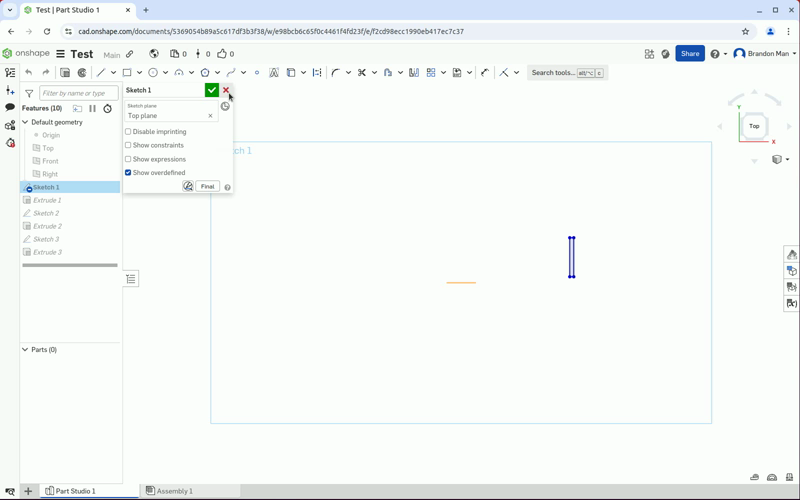
key(shift+s)
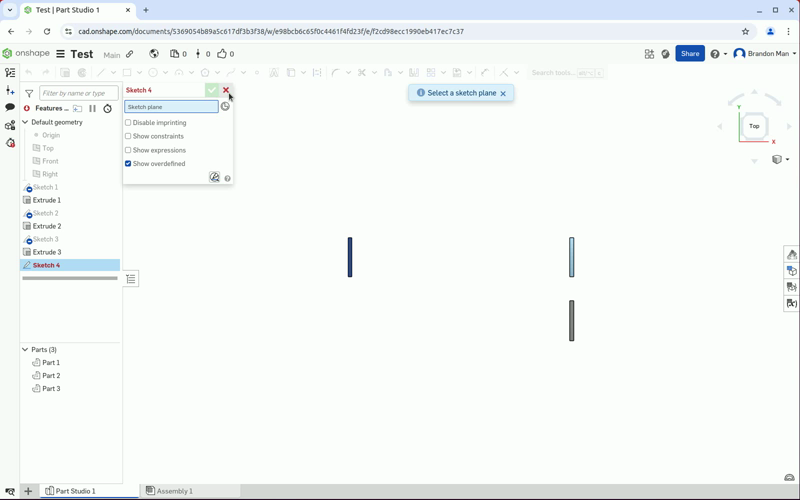
mouse_move(73, 150)
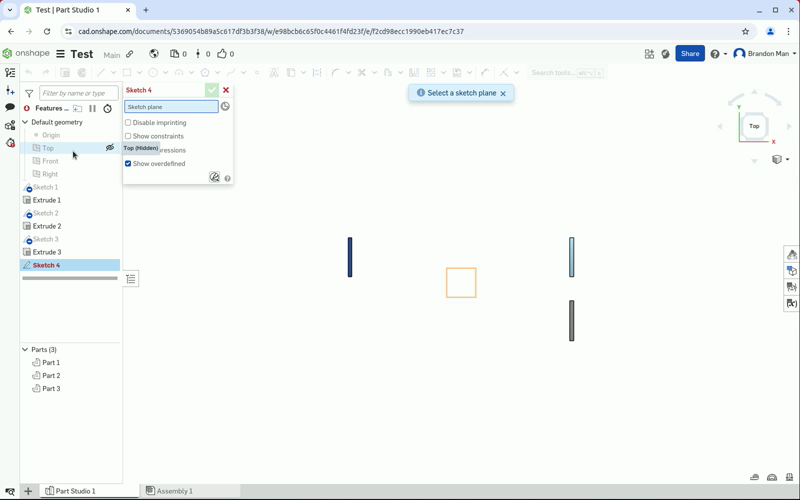
click(73, 150)
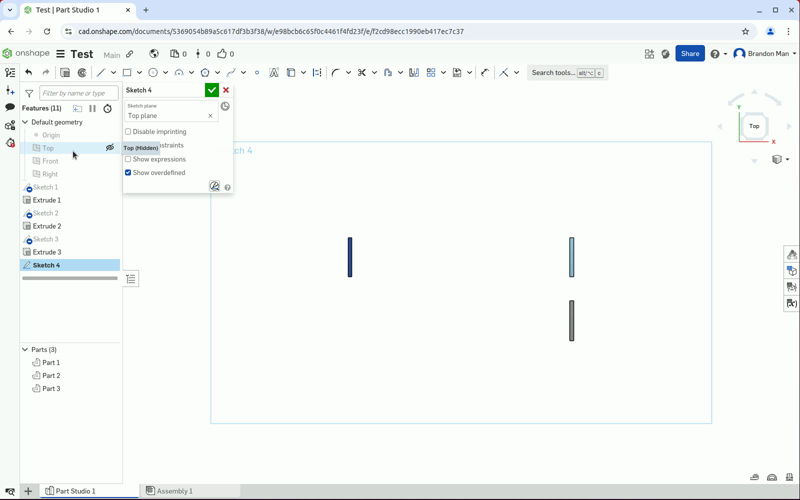
mouse_move(73, 352)
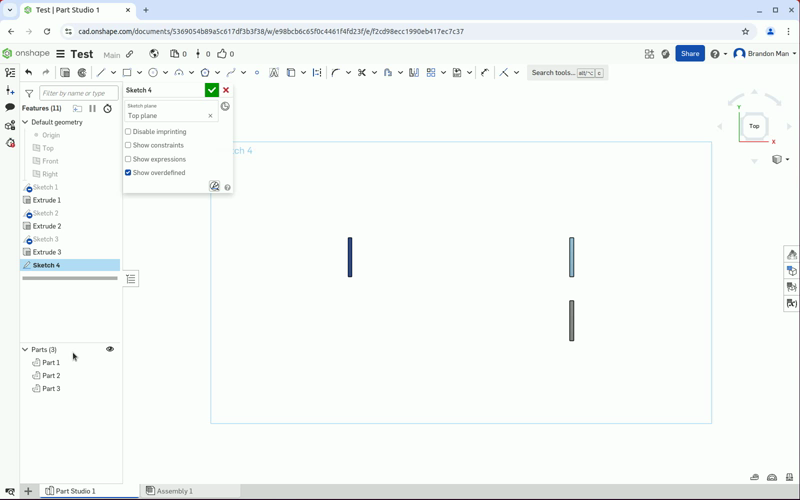
key(y)
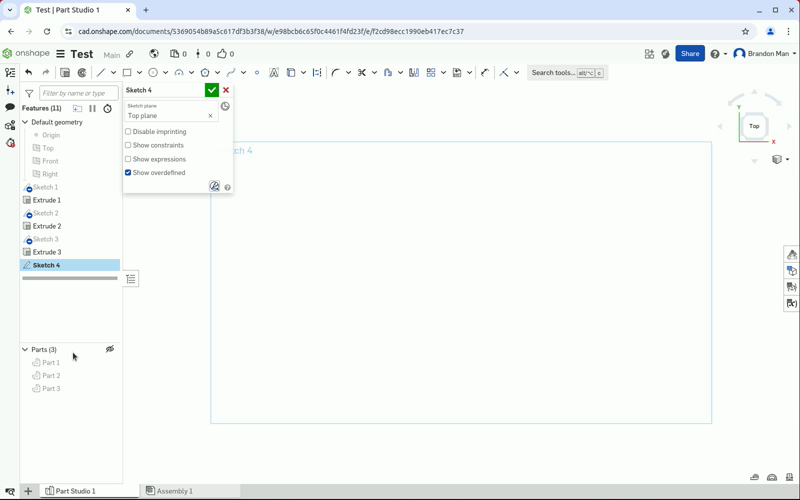
key(l)
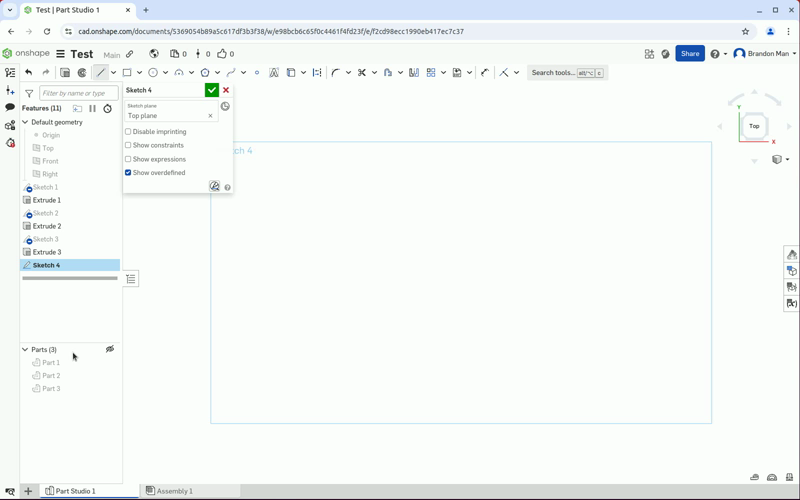
key_down(shift)
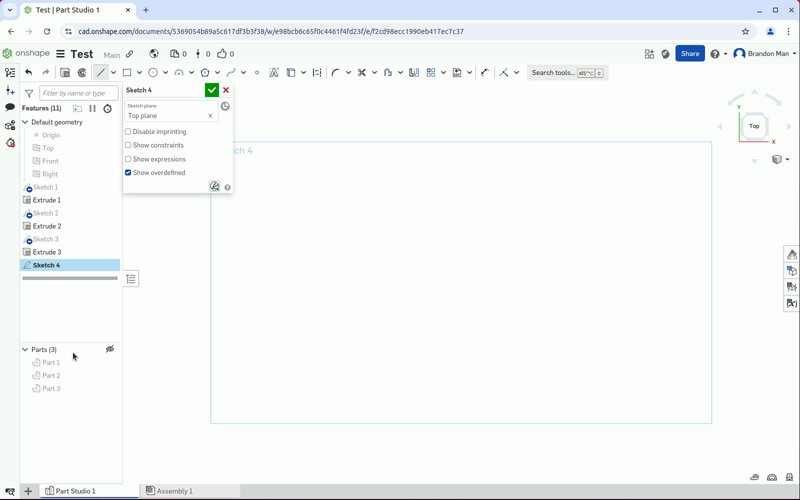
mouse_move(348, 340)
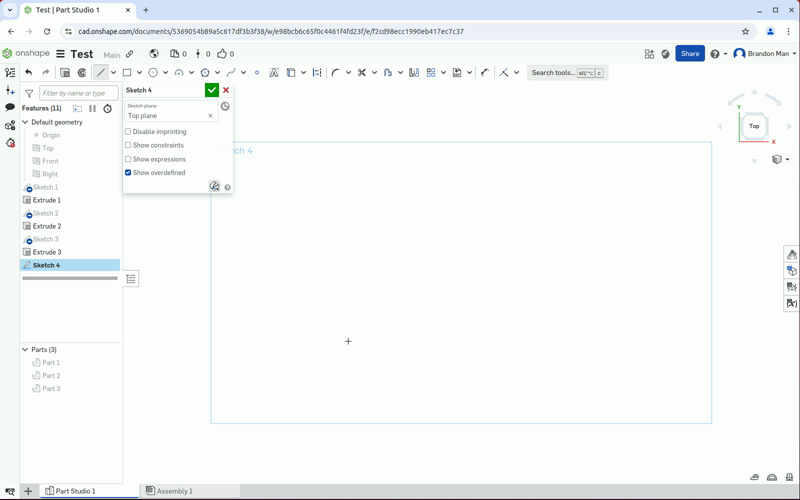
click(348, 340)
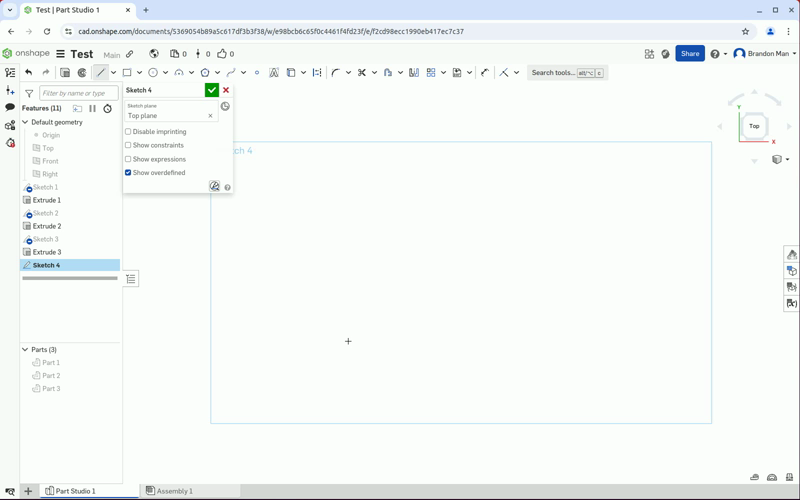
key_up(shift)
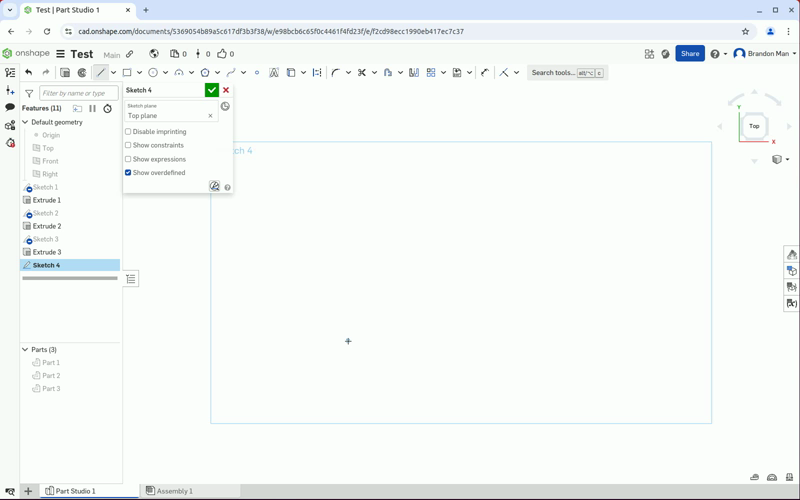
key_down(shift)
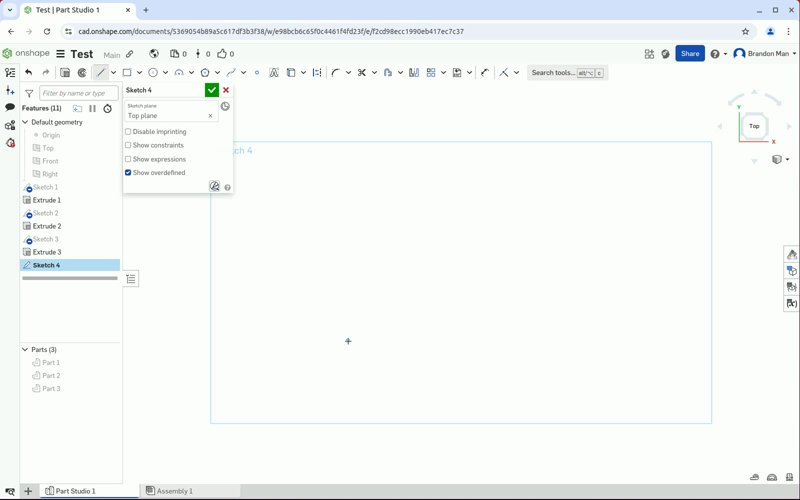
mouse_move(378, 340)
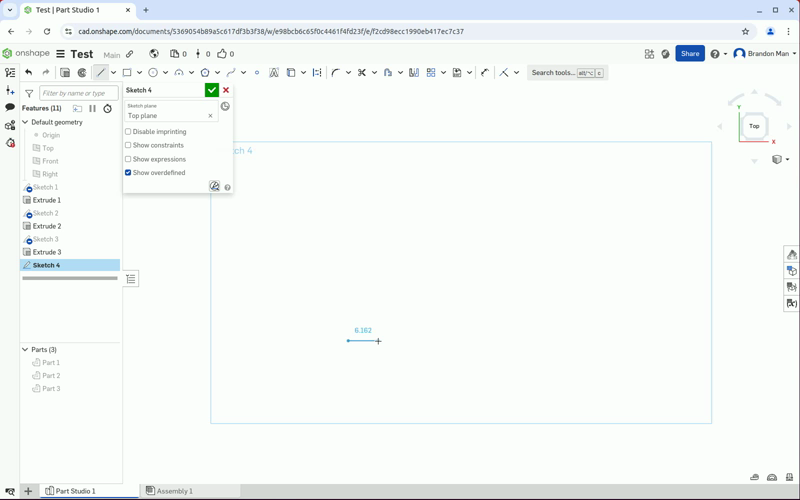
mouse_move(351, 340)
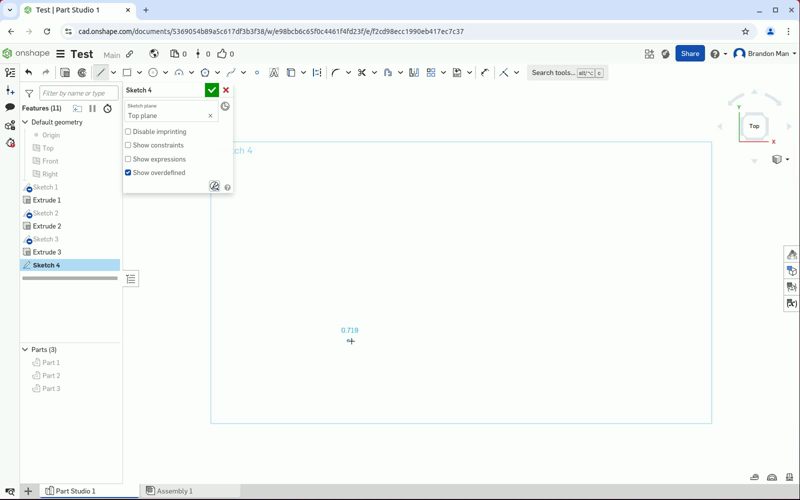
scroll(6)
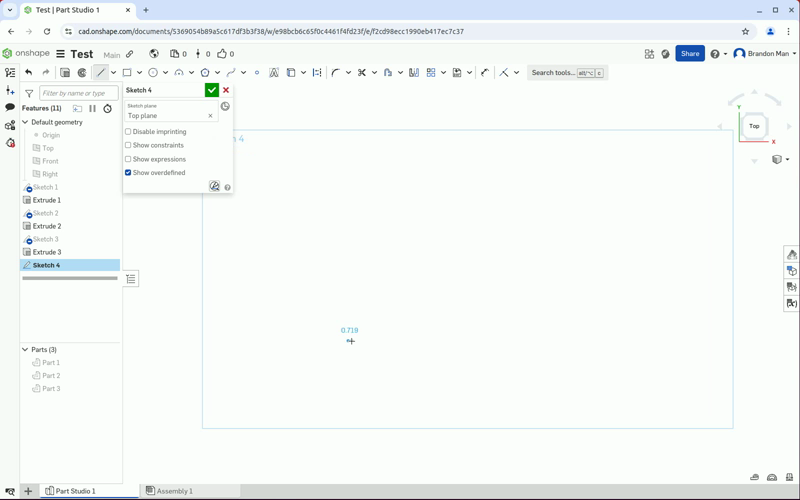
scroll(6)
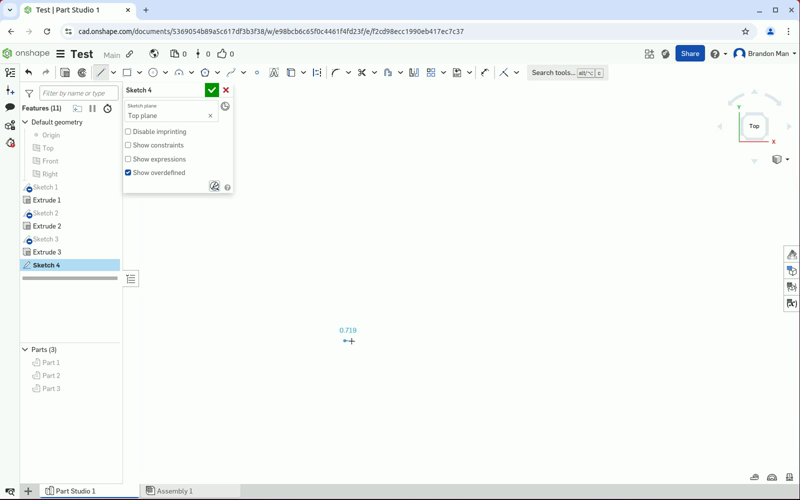
scroll(6)
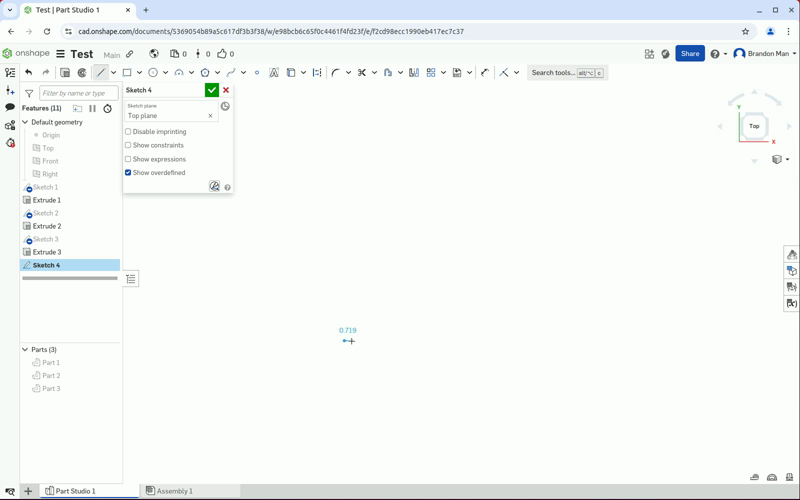
scroll(6)
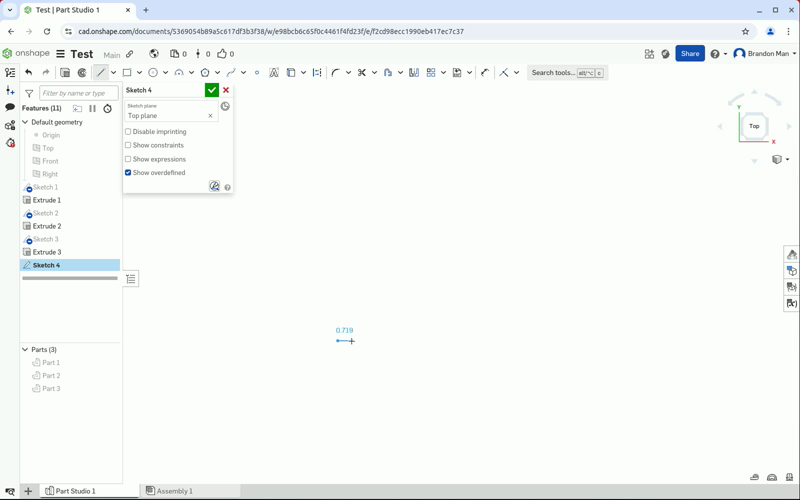
scroll(6)
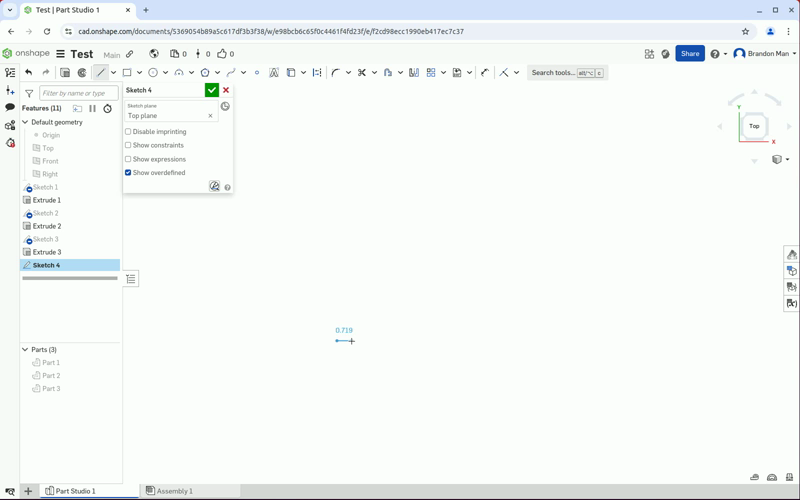
scroll(6)
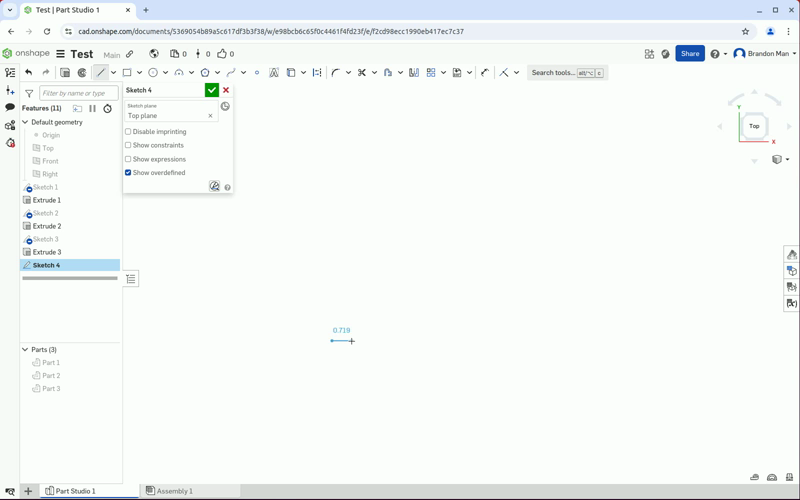
scroll(6)
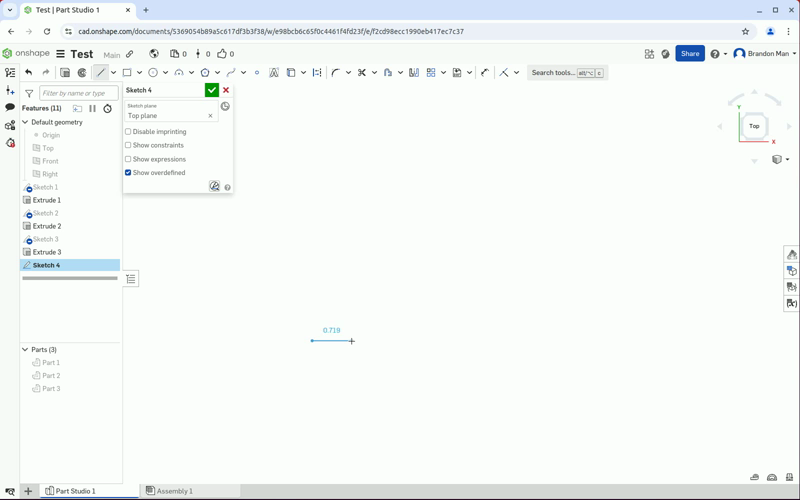
click(351, 340)
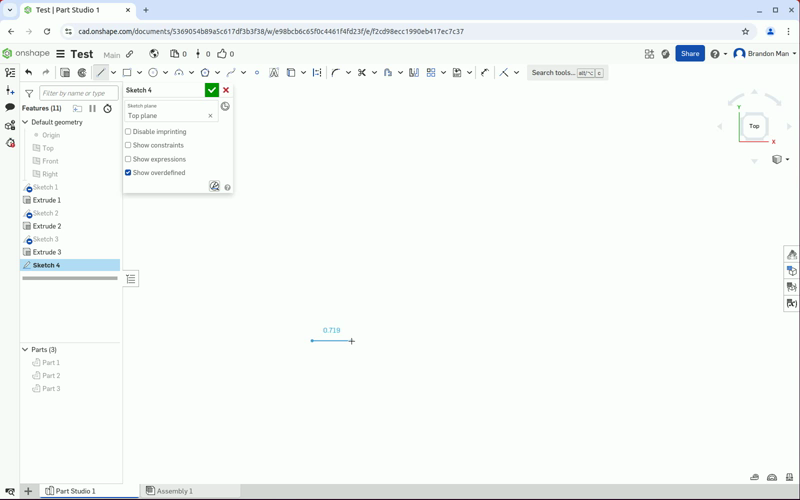
scroll(-6)
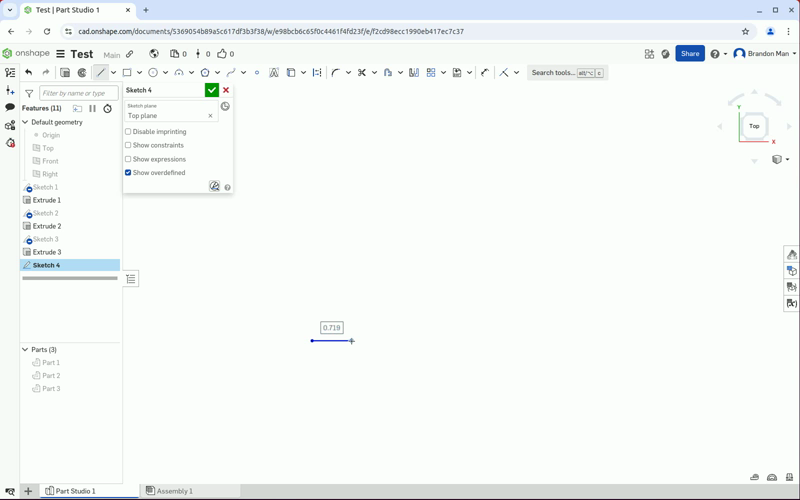
scroll(-6)
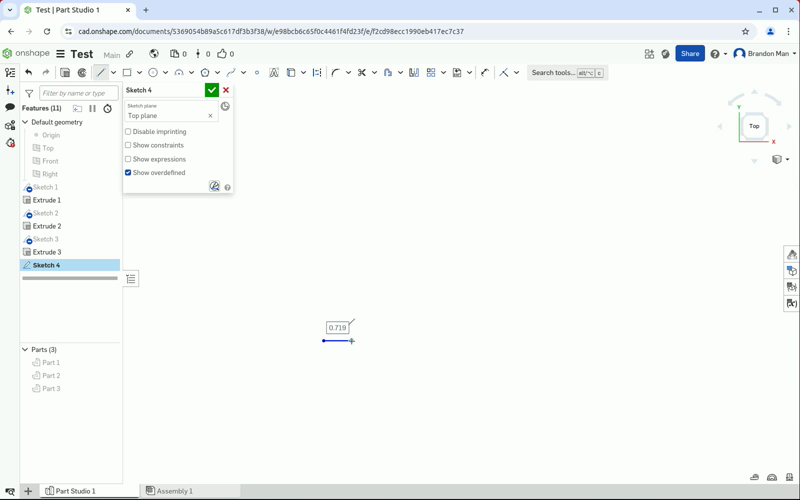
scroll(-6)
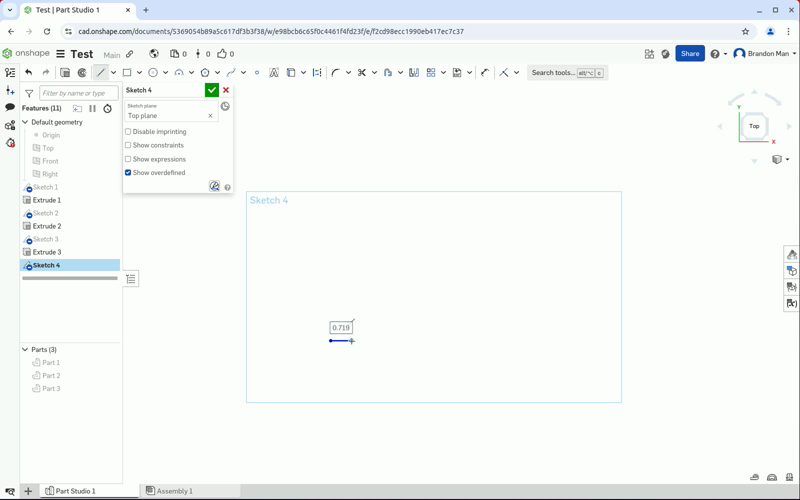
scroll(-6)
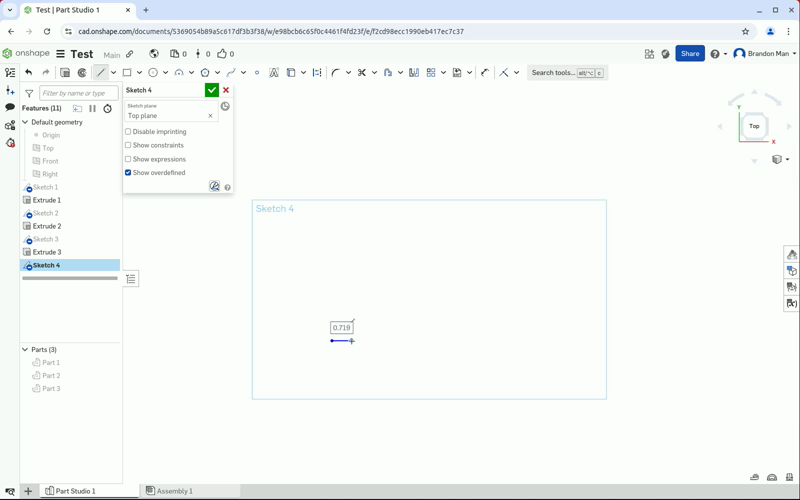
scroll(-6)
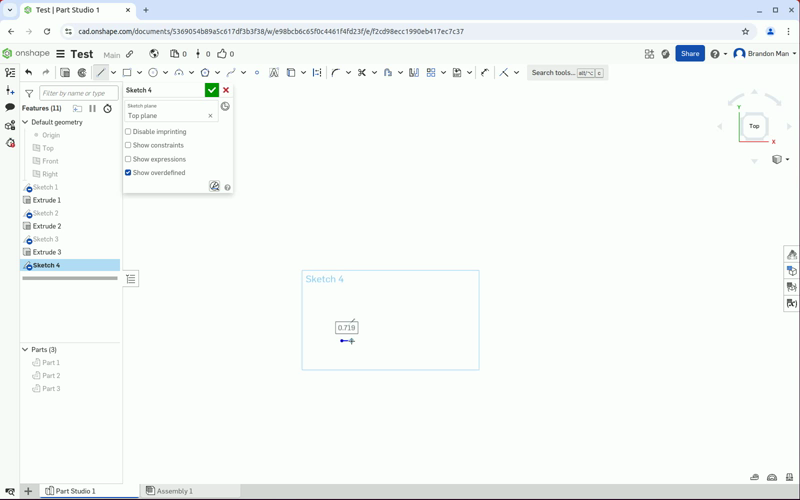
scroll(-6)
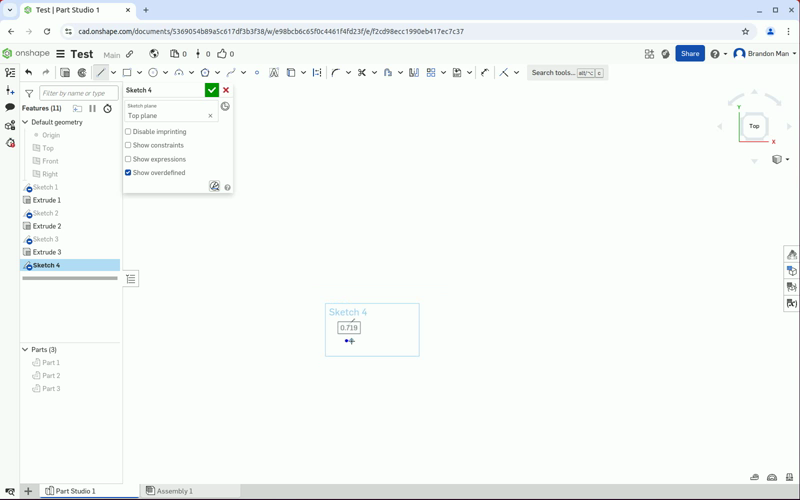
scroll(-6)
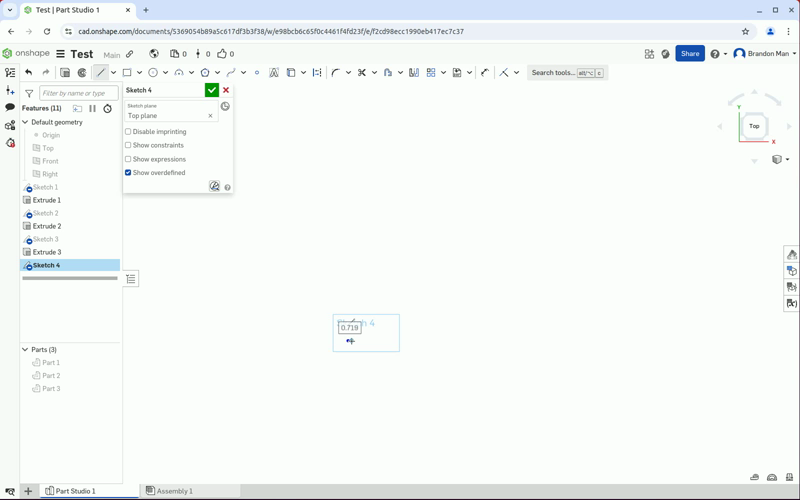
key_up(shift)
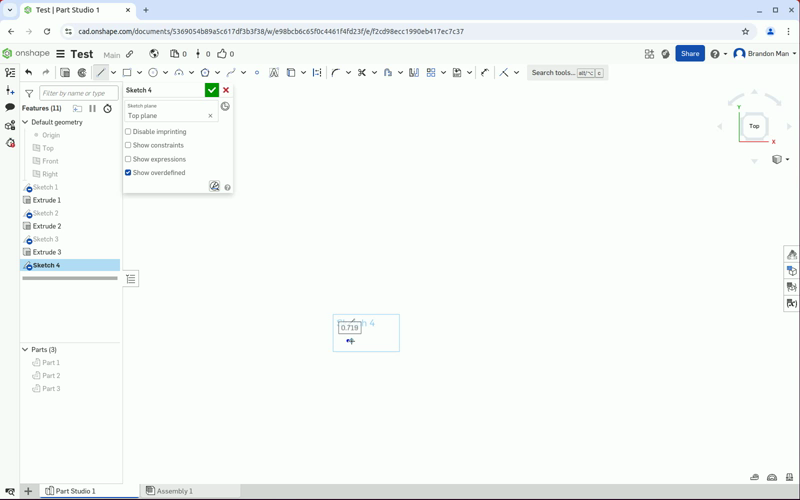
key_down(shift)
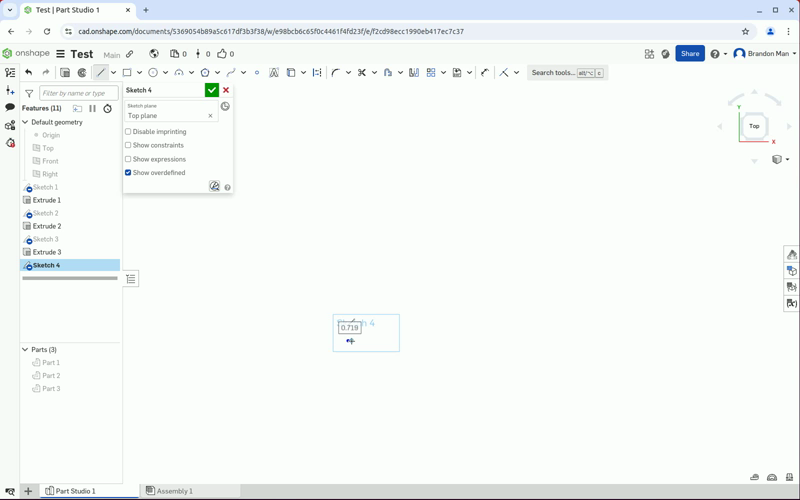
mouse_move(381, 340)
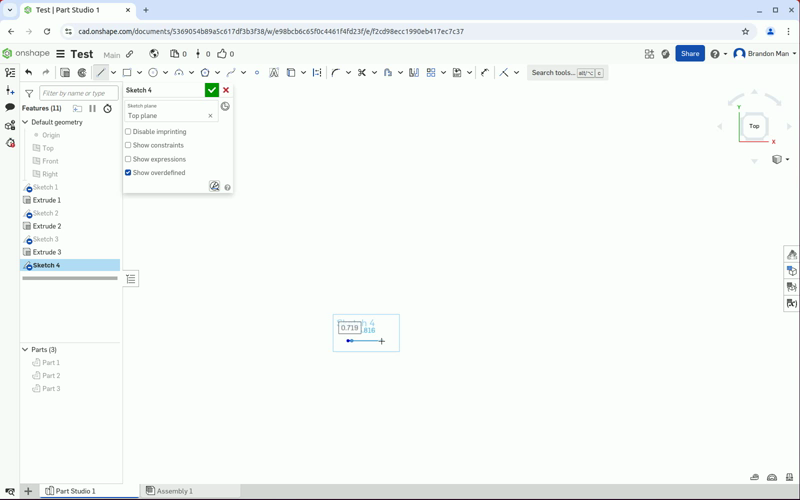
mouse_move(351, 300)
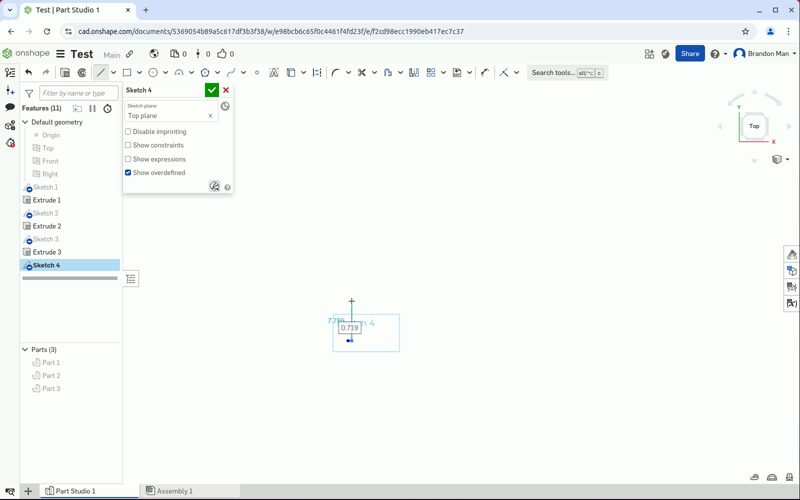
click(351, 300)
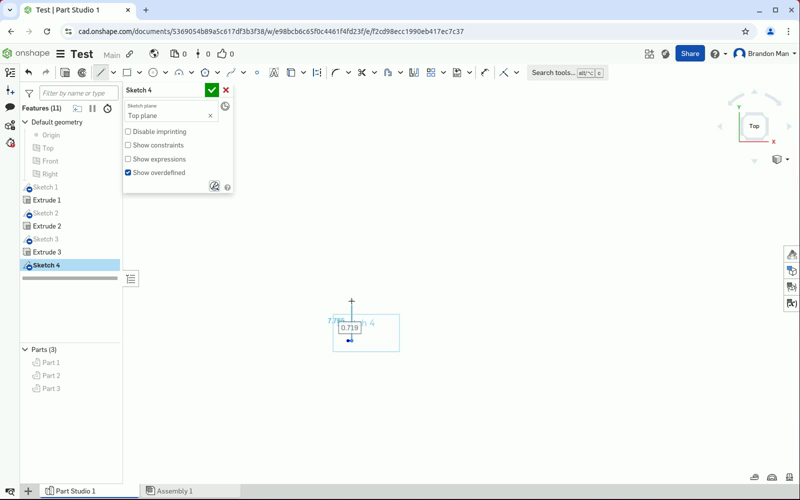
key_up(shift)
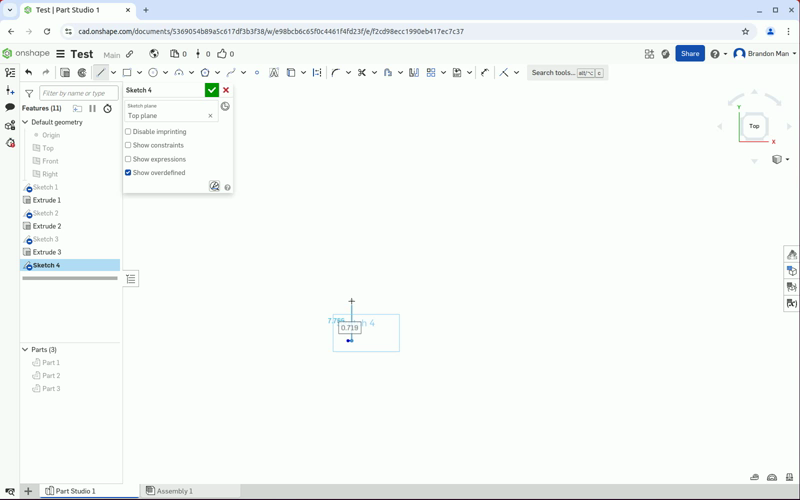
key_down(shift)
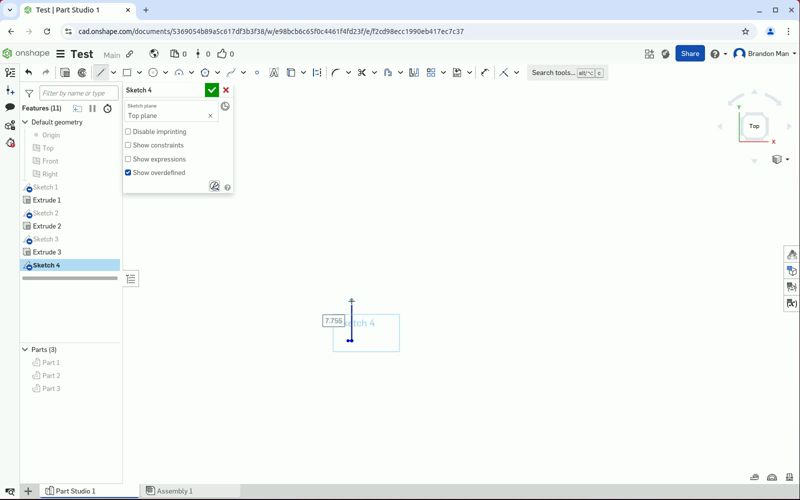
mouse_move(381, 300)
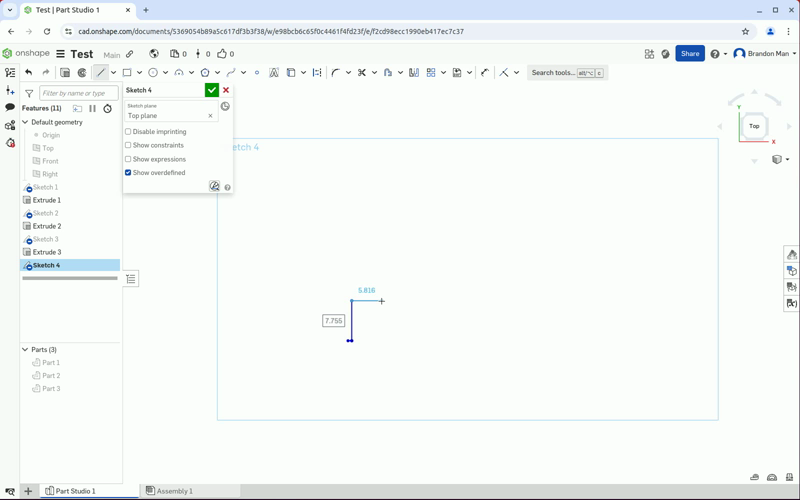
mouse_move(348, 300)
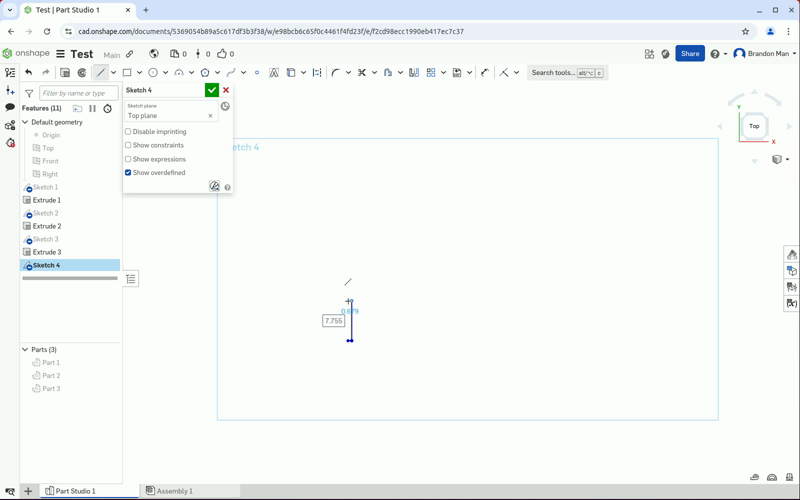
scroll(6)
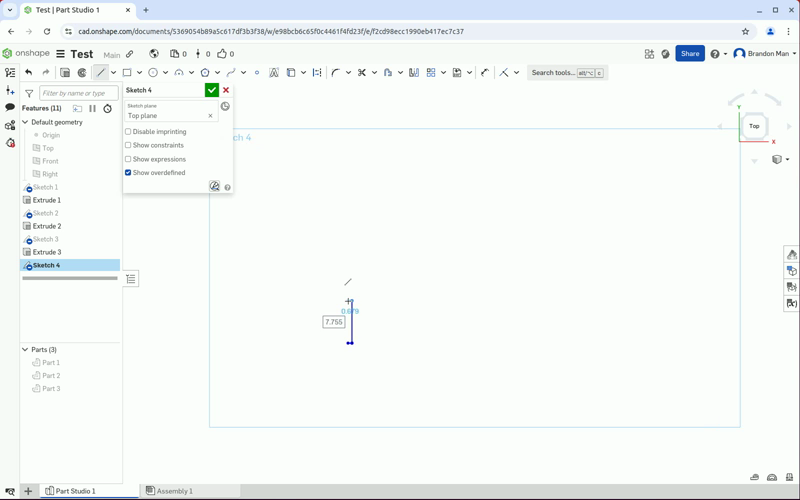
scroll(6)
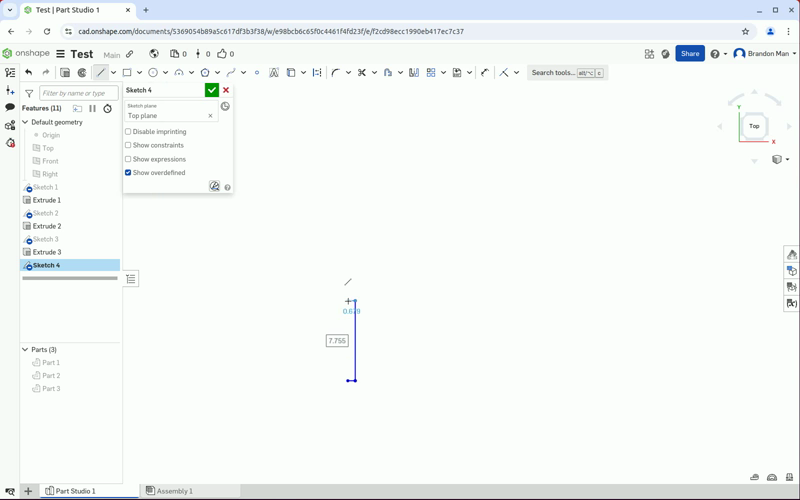
scroll(6)
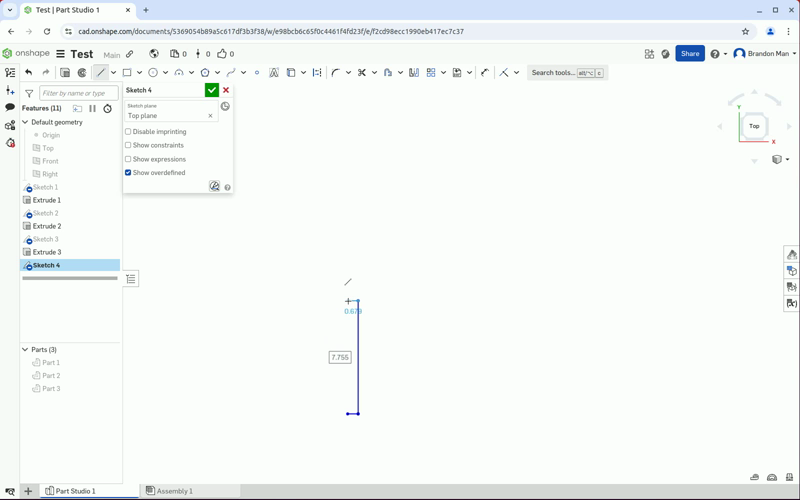
scroll(6)
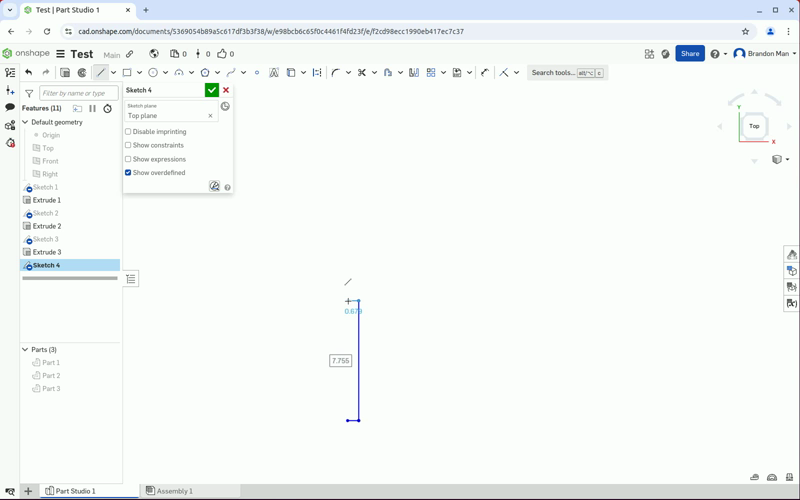
scroll(6)
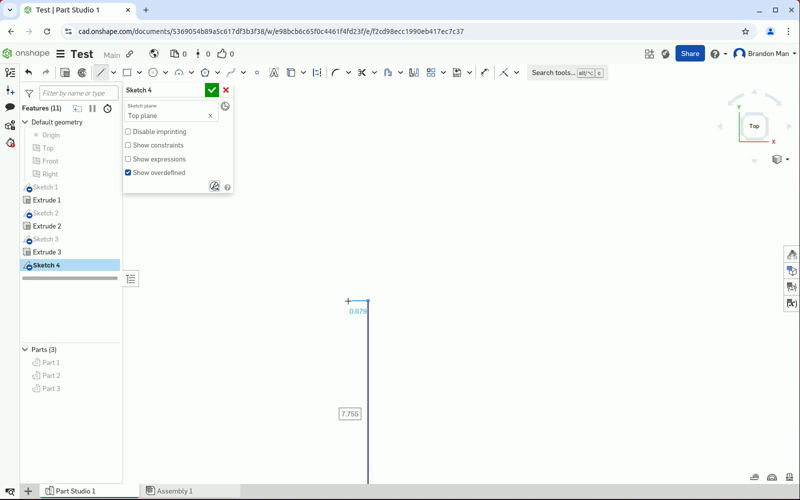
scroll(6)
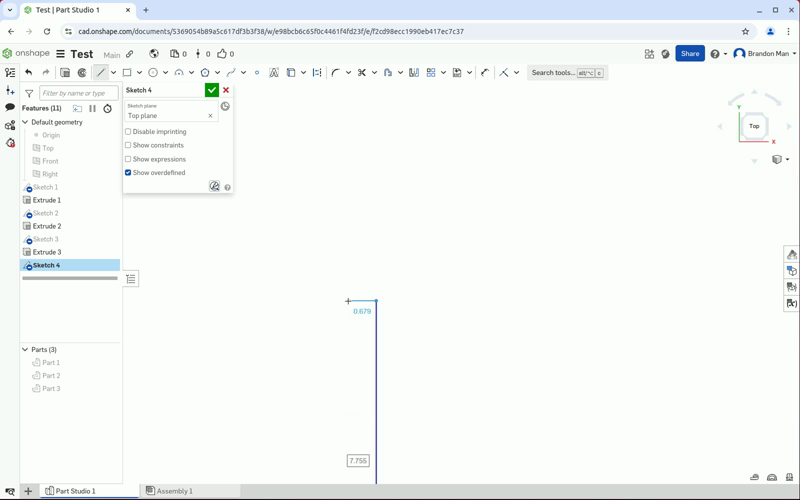
scroll(6)
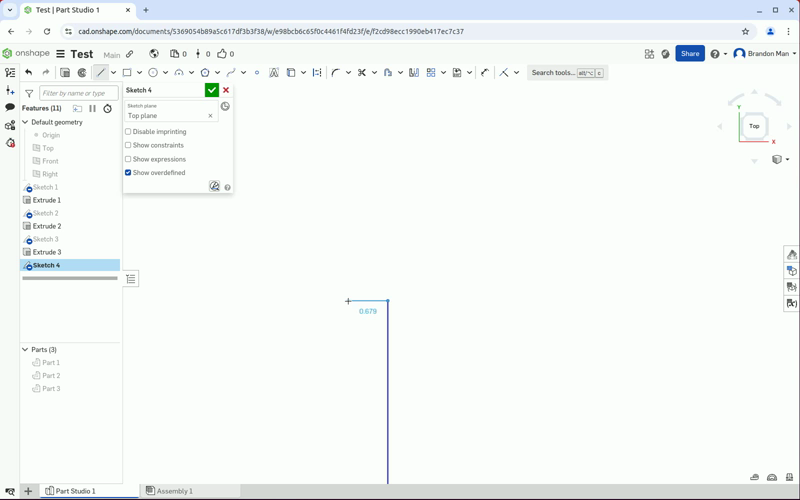
click(348, 300)
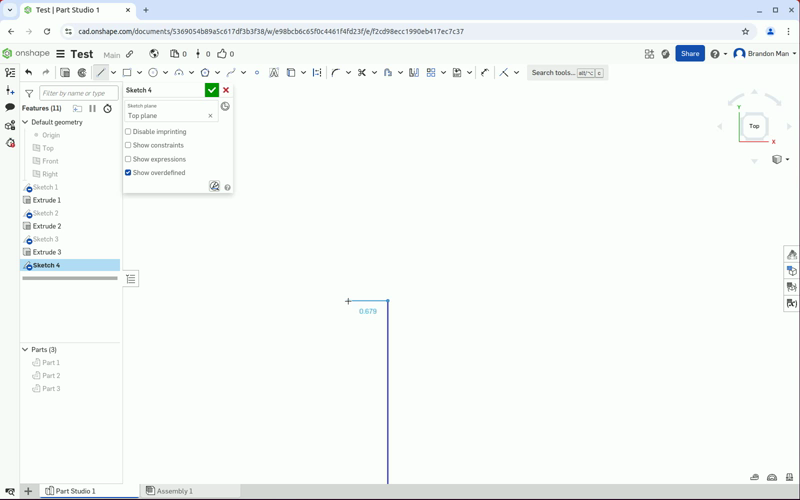
scroll(-6)
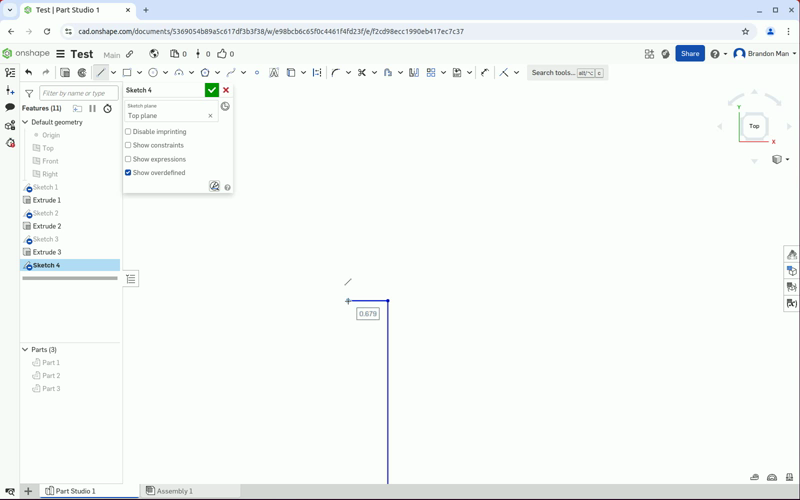
scroll(-6)
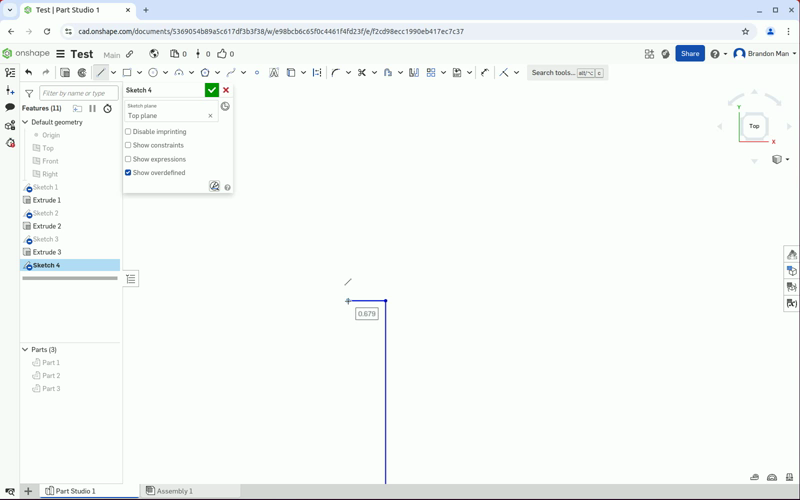
scroll(-6)
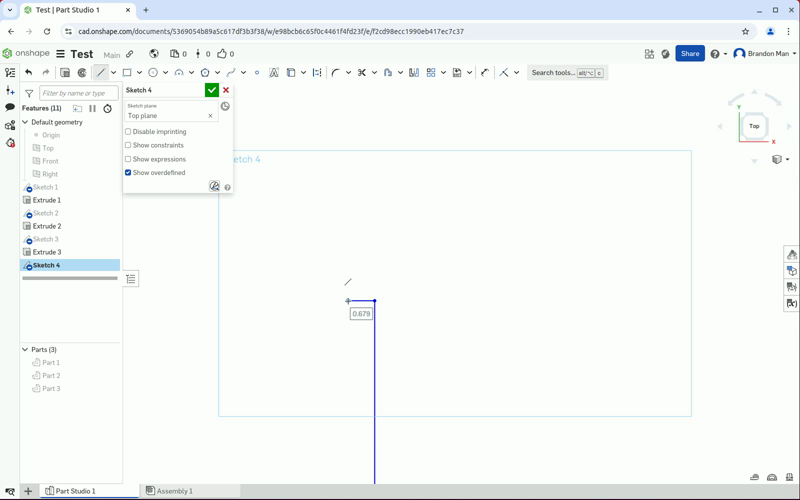
scroll(-6)
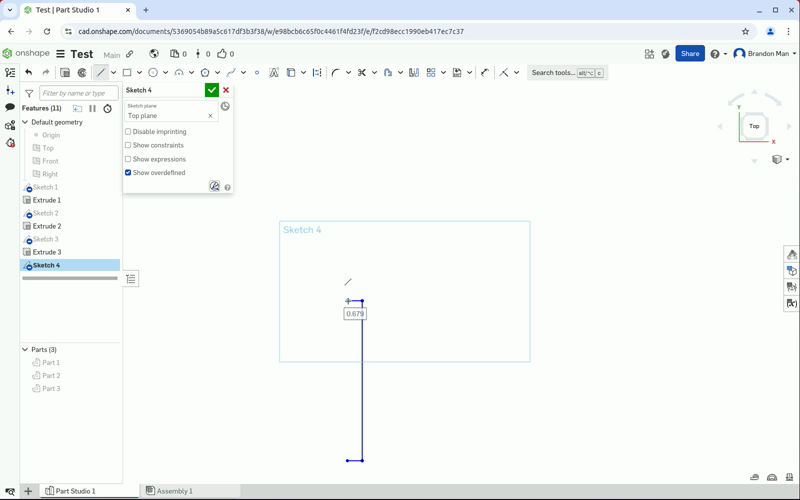
scroll(-6)
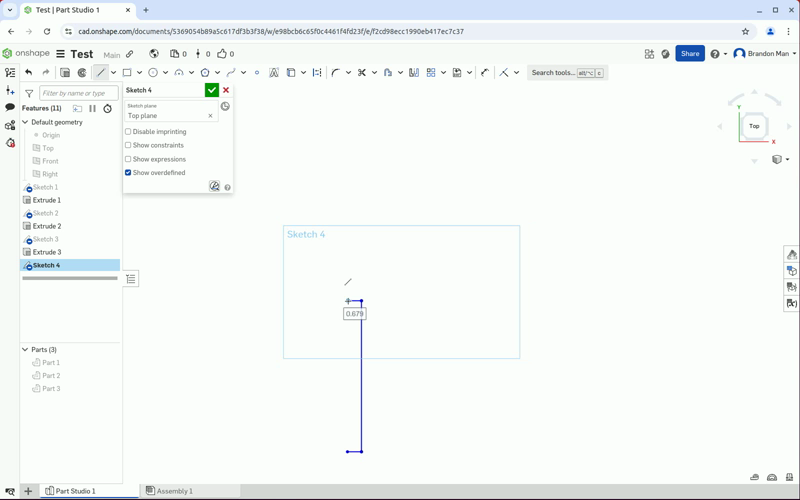
scroll(-6)
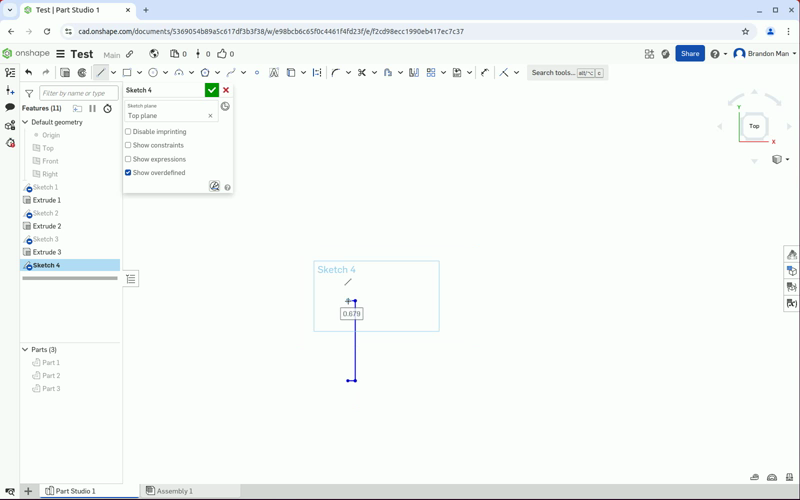
scroll(-6)
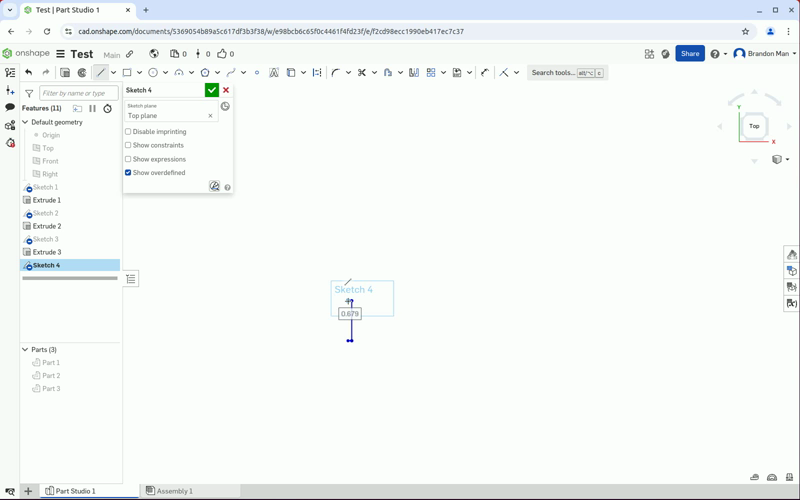
key_up(shift)
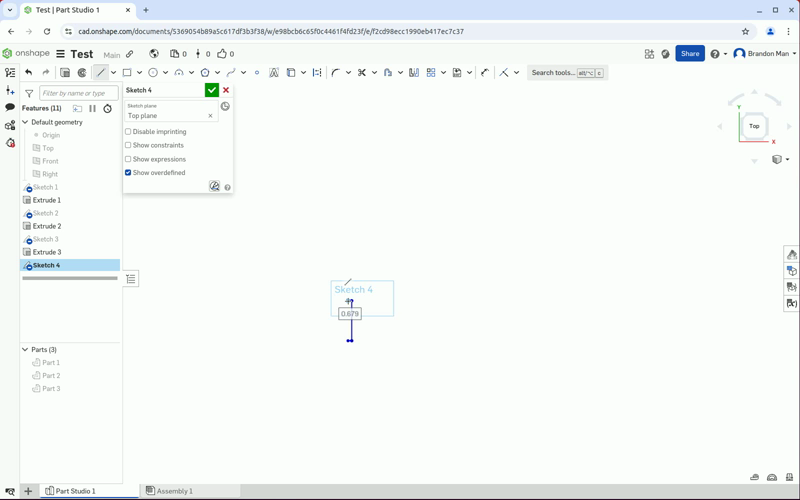
mouse_move(378, 300)
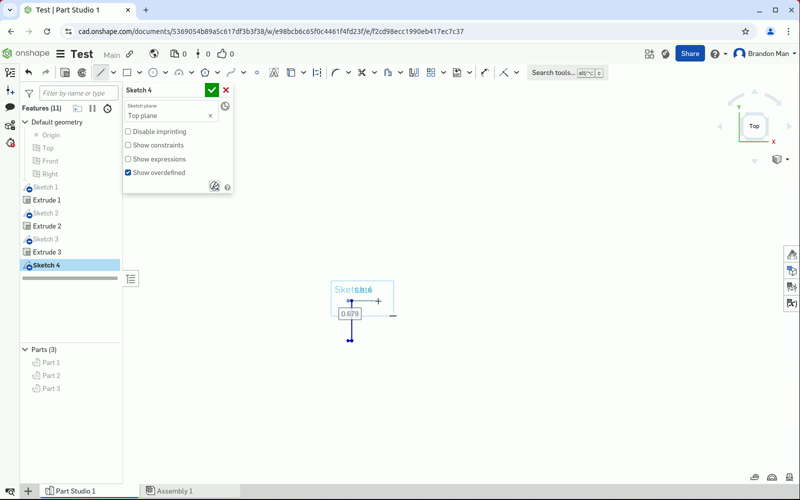
key_down(shift)
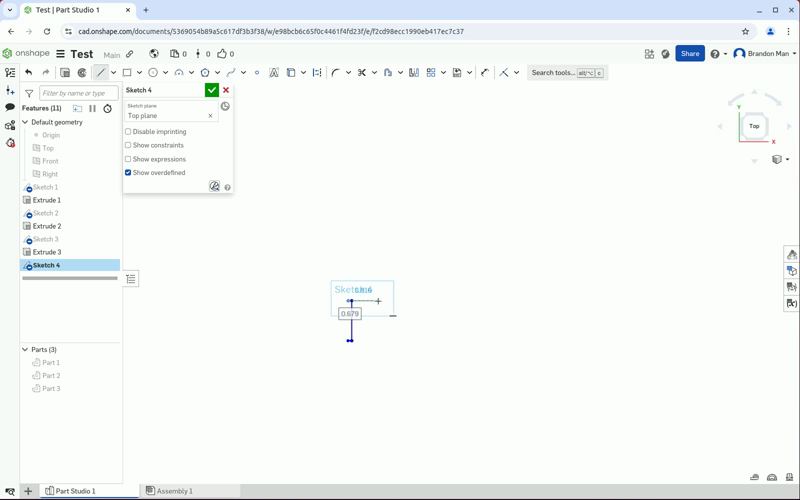
mouse_move(348, 340)
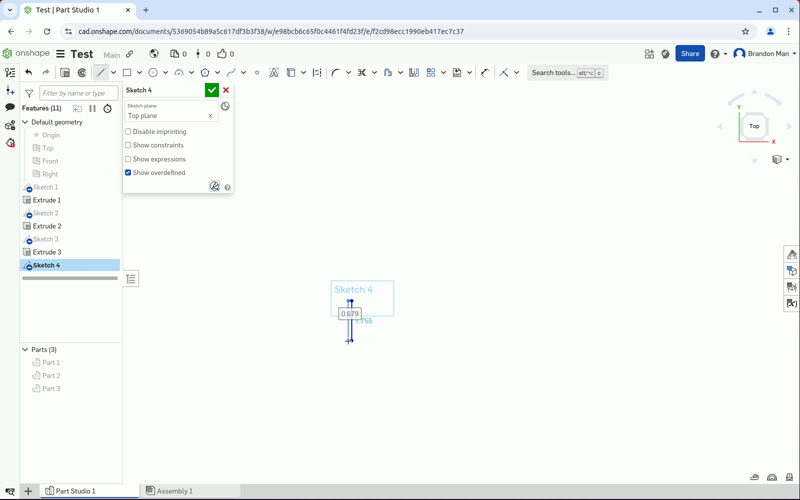
scroll(6)
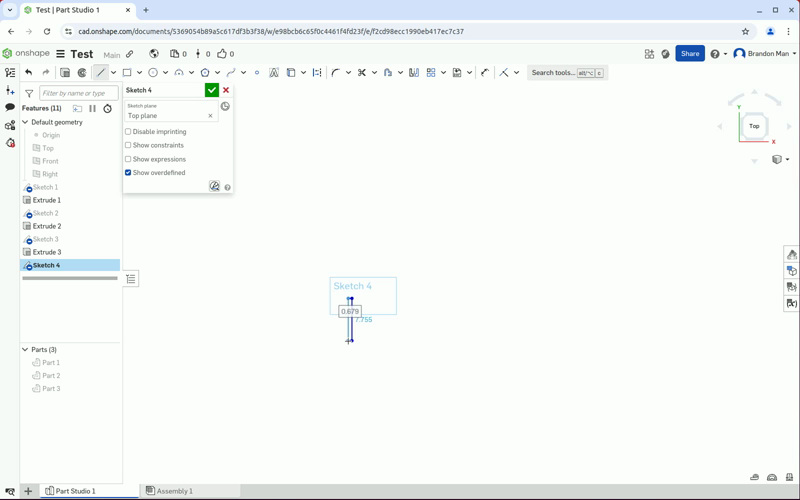
scroll(6)
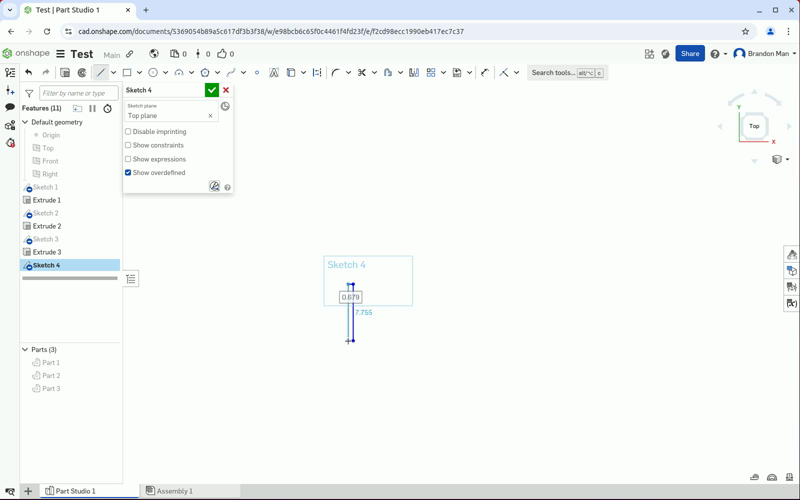
scroll(6)
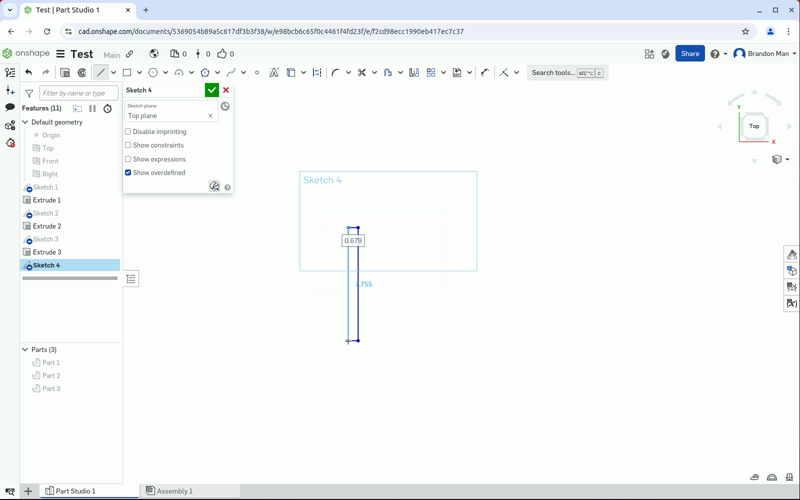
scroll(6)
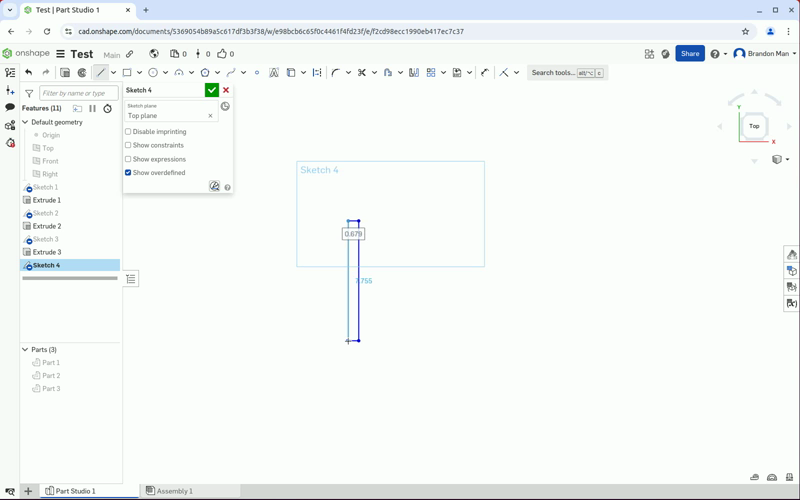
scroll(6)
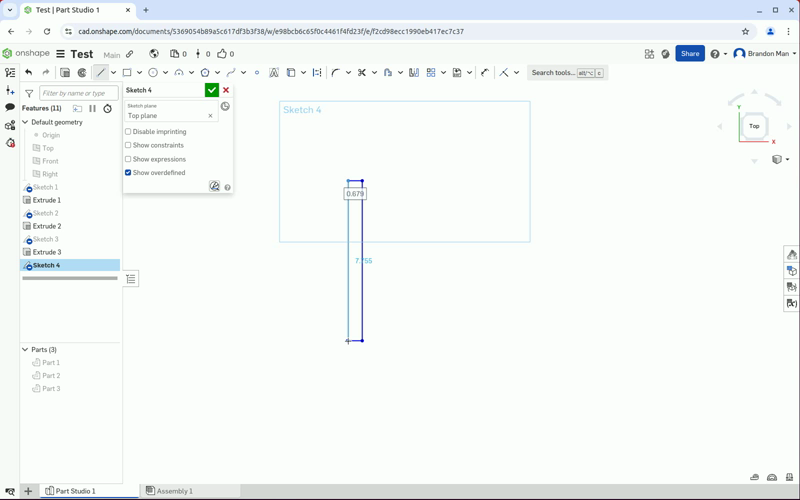
scroll(6)
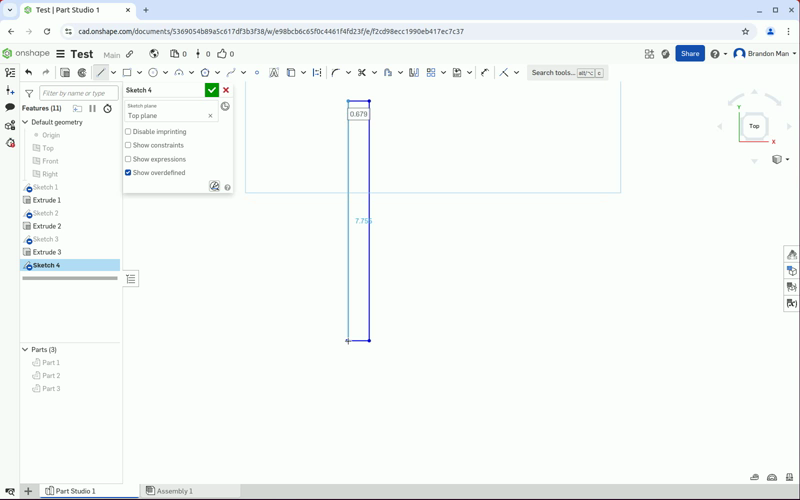
scroll(6)
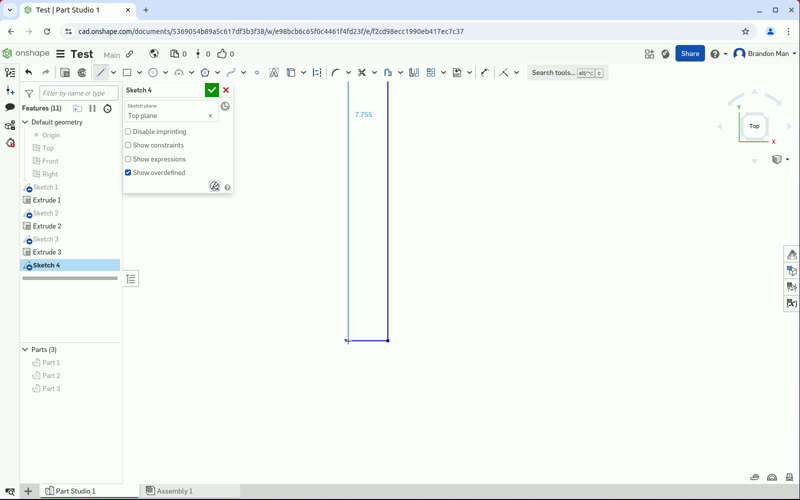
key_up(shift)
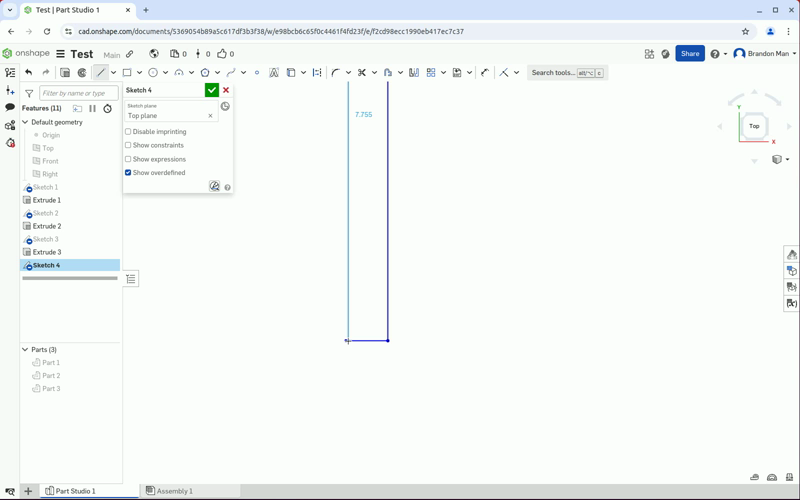
click(348, 340)
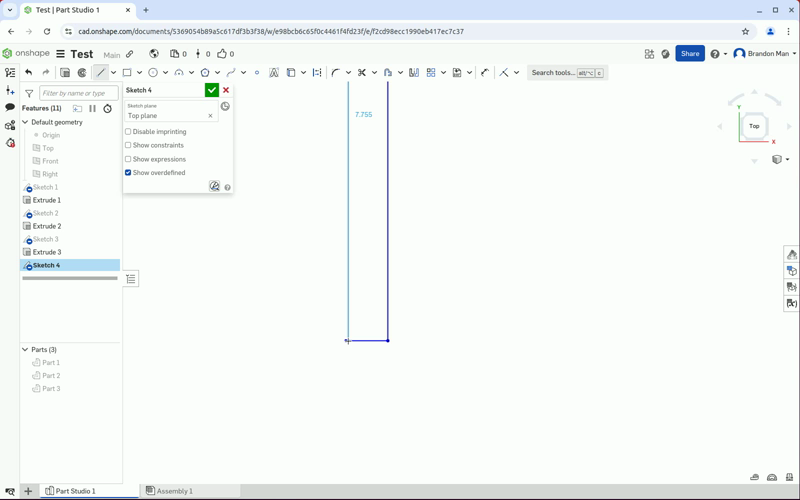
scroll(-6)
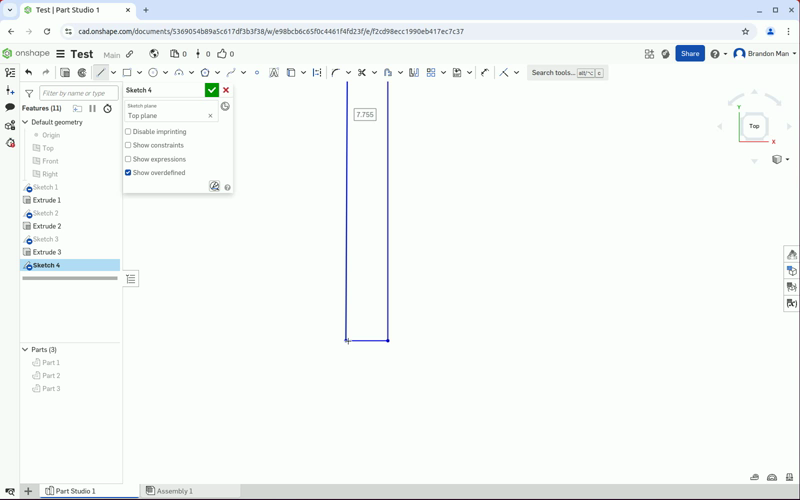
scroll(-6)
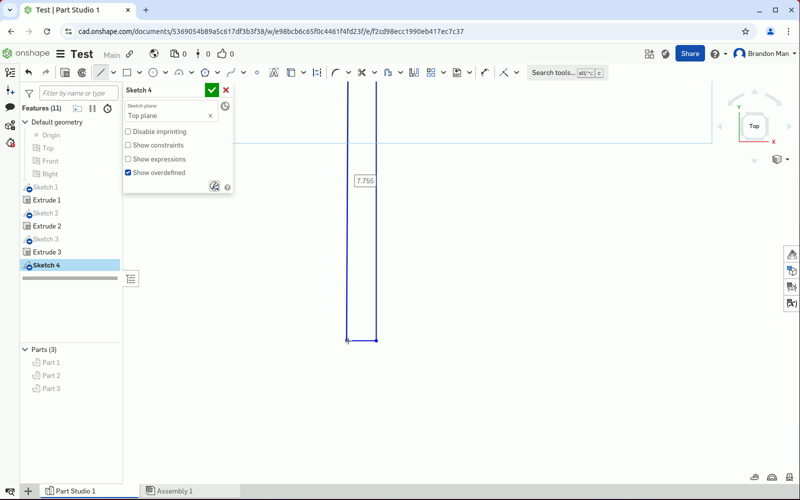
scroll(-6)
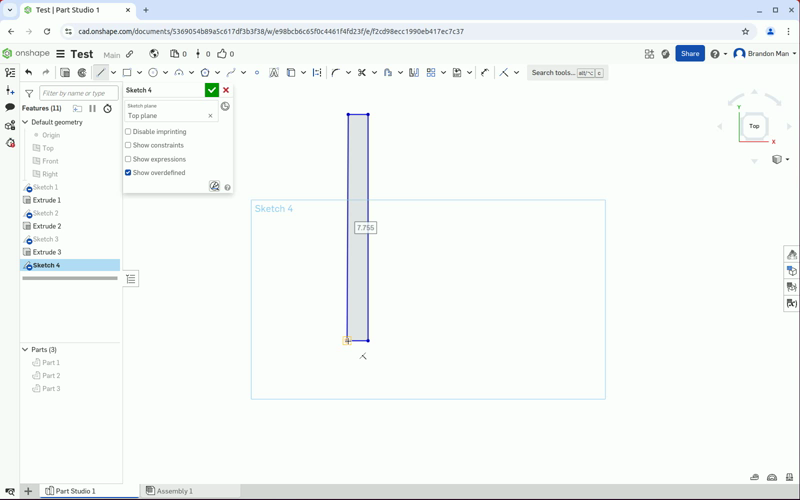
scroll(-6)
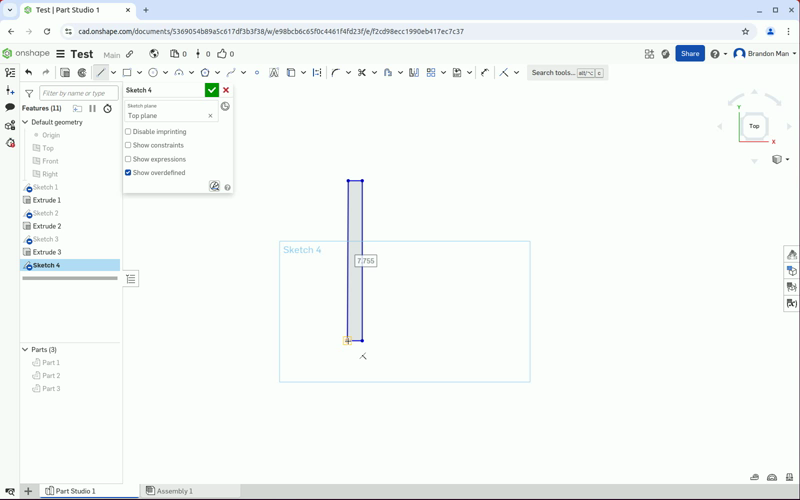
scroll(-6)
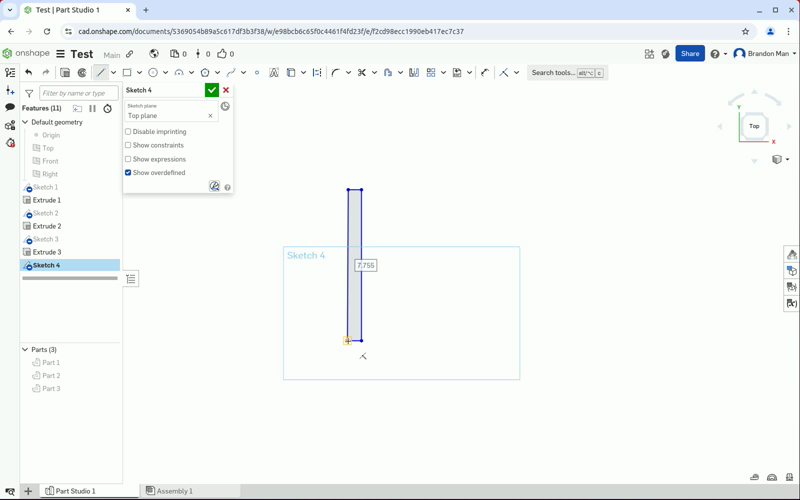
scroll(-6)
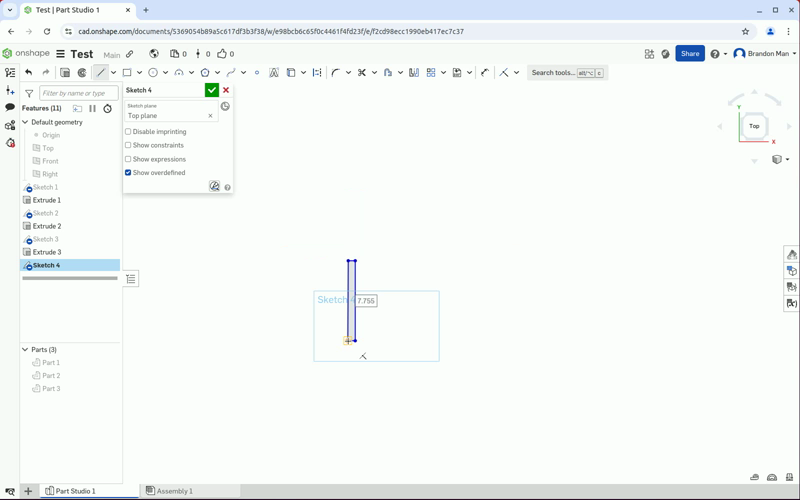
scroll(-6)
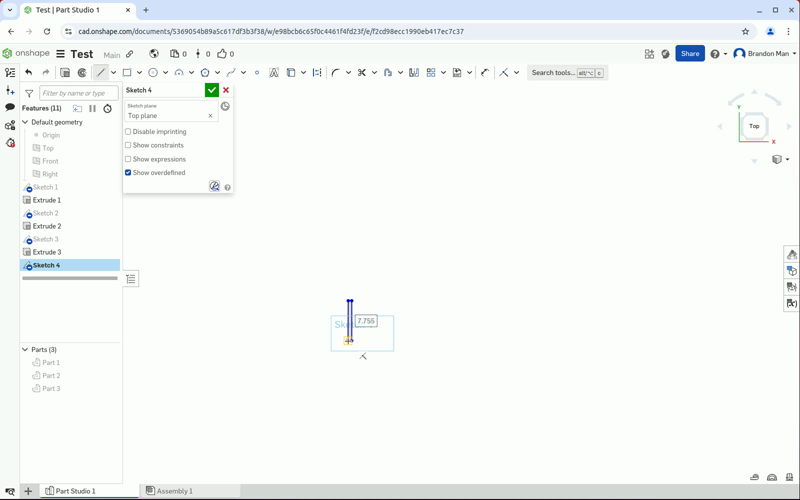
key(esc)
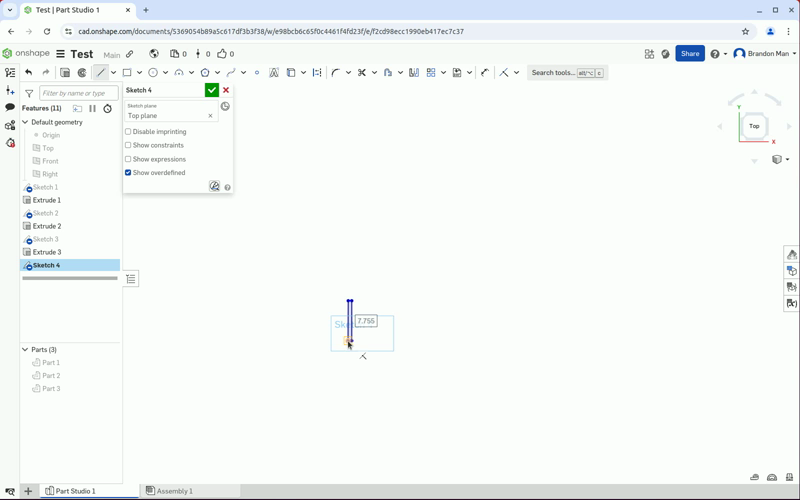
mouse_move(350, 307)
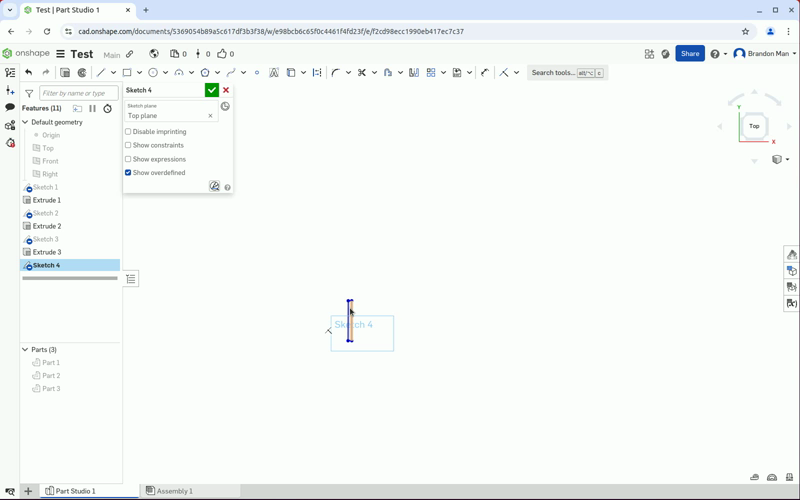
scroll(6)
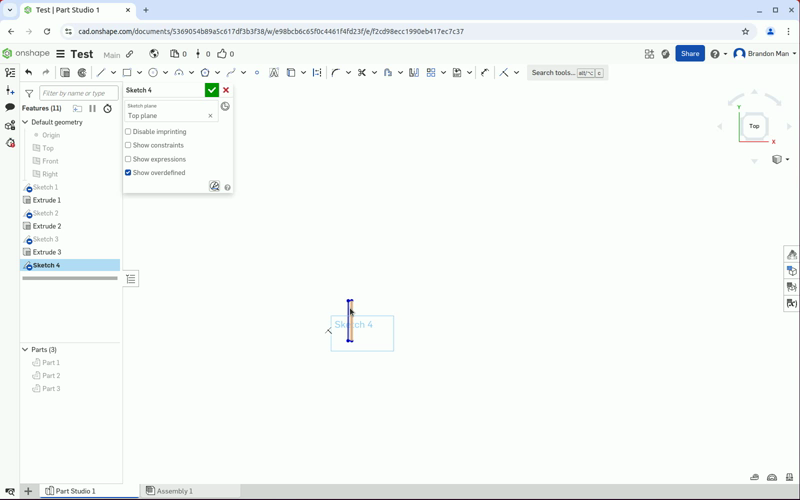
scroll(6)
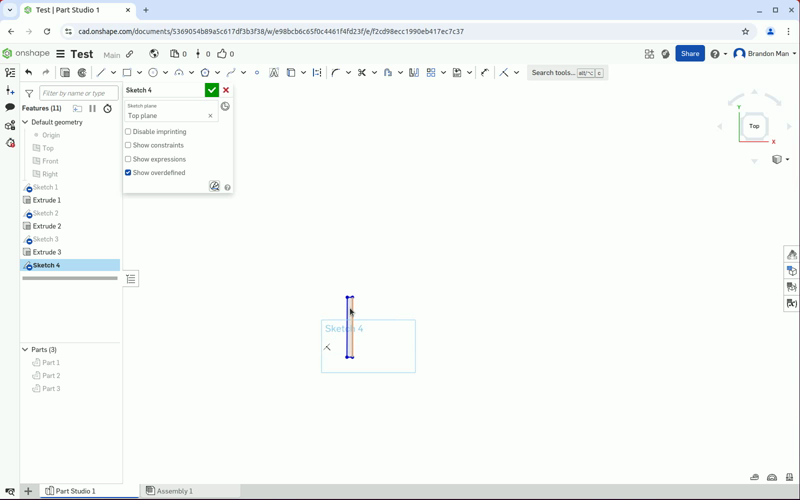
scroll(6)
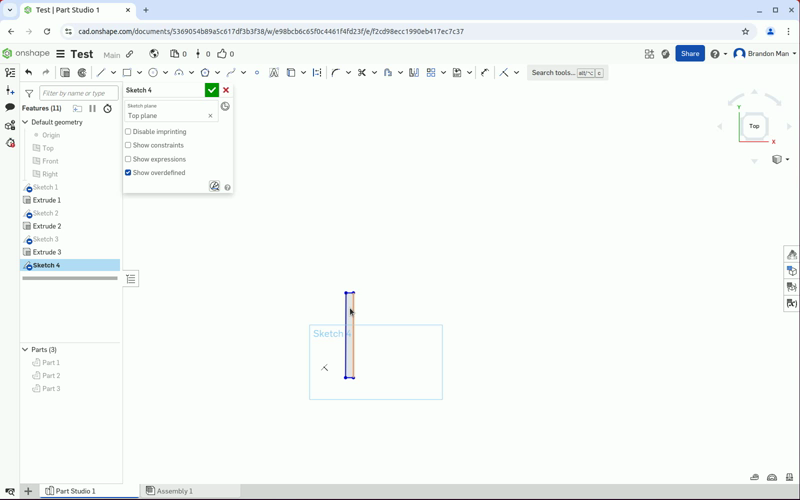
scroll(6)
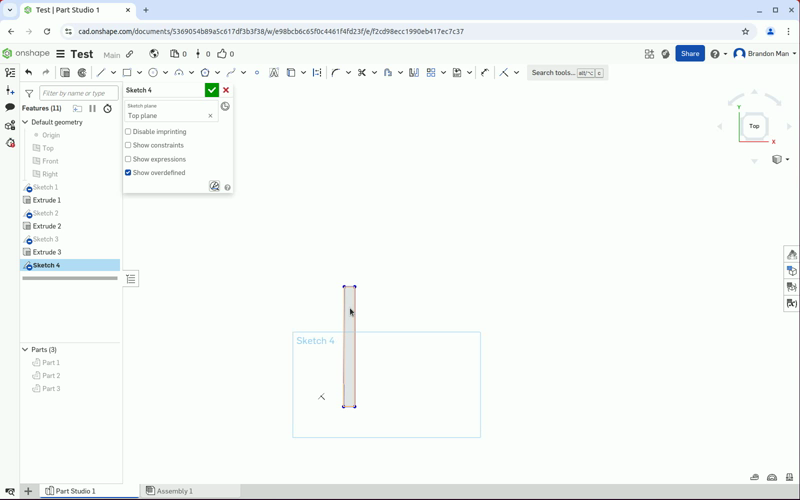
scroll(6)
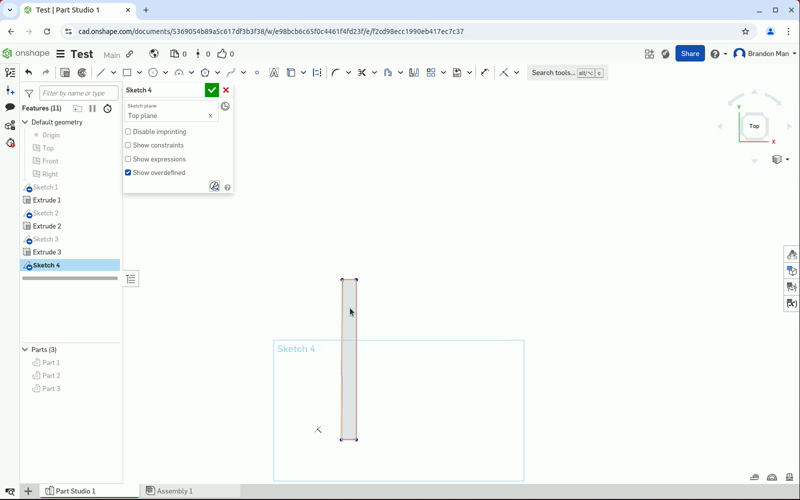
scroll(6)
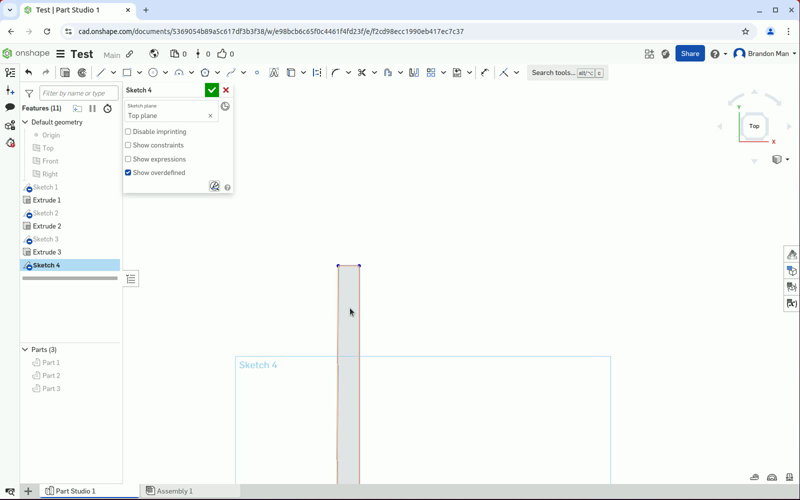
scroll(6)
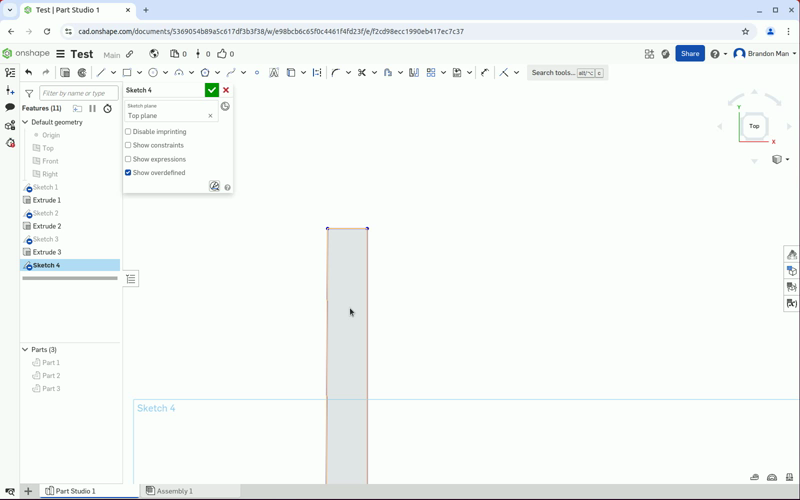
click(350, 307)
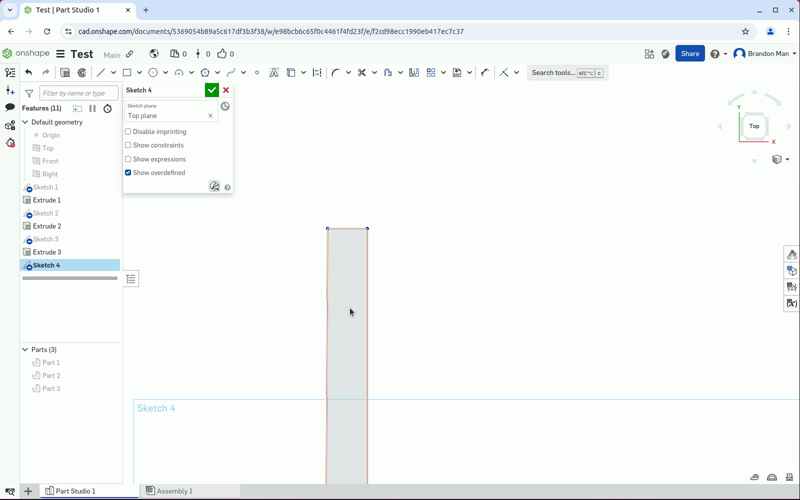
scroll(-6)
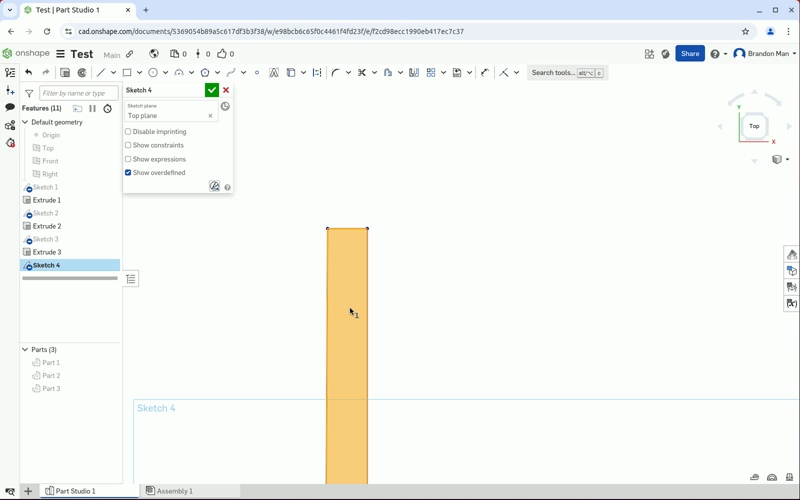
scroll(-6)
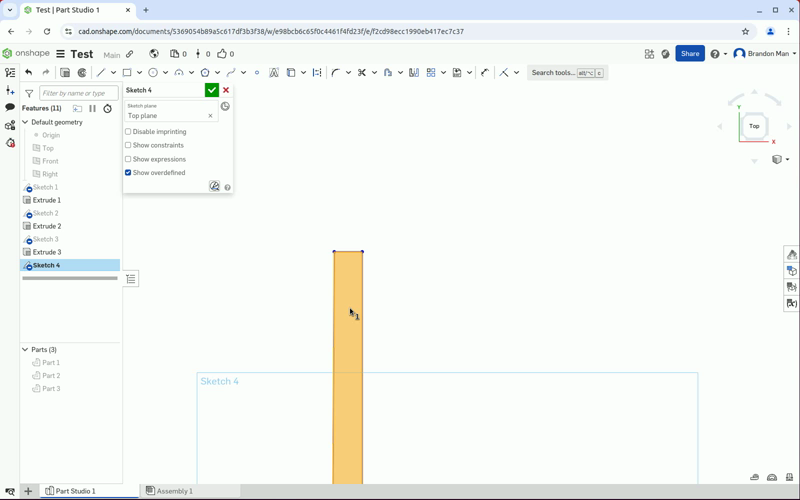
scroll(-6)
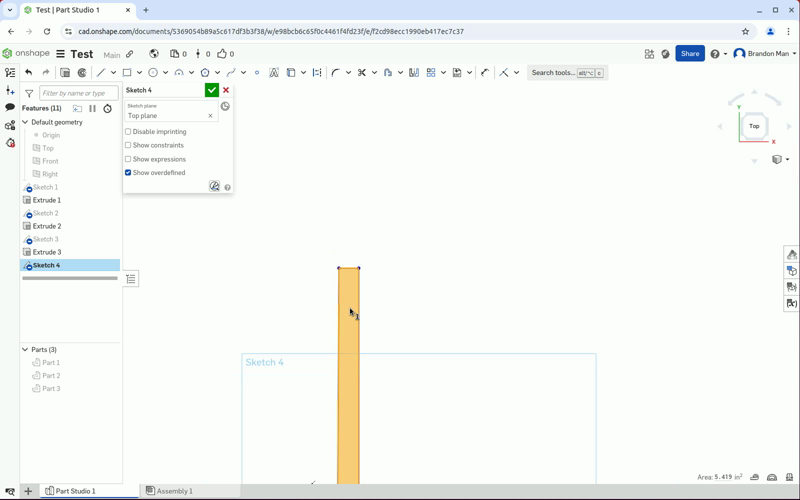
scroll(-6)
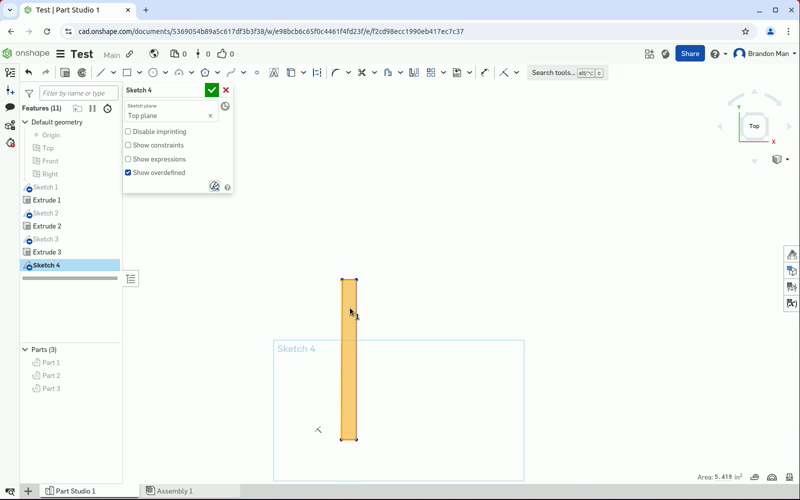
scroll(-6)
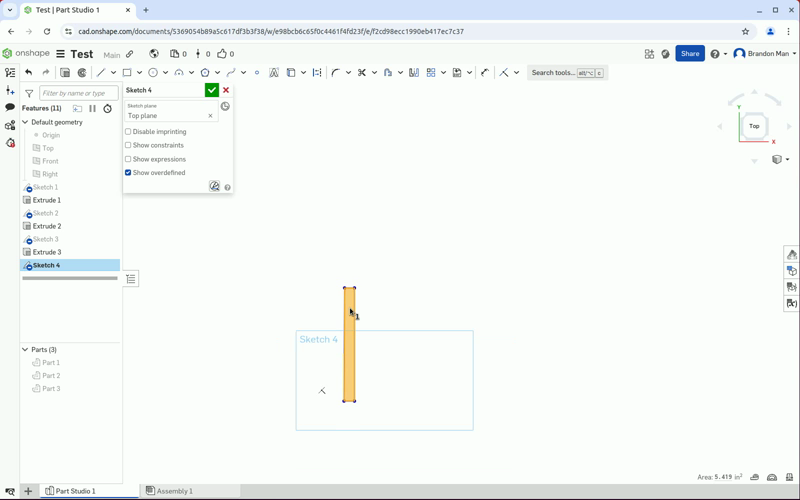
scroll(-6)
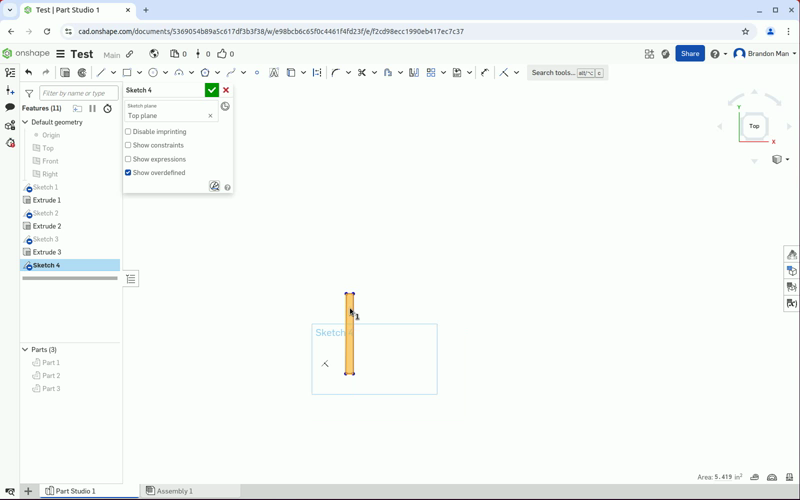
scroll(-6)
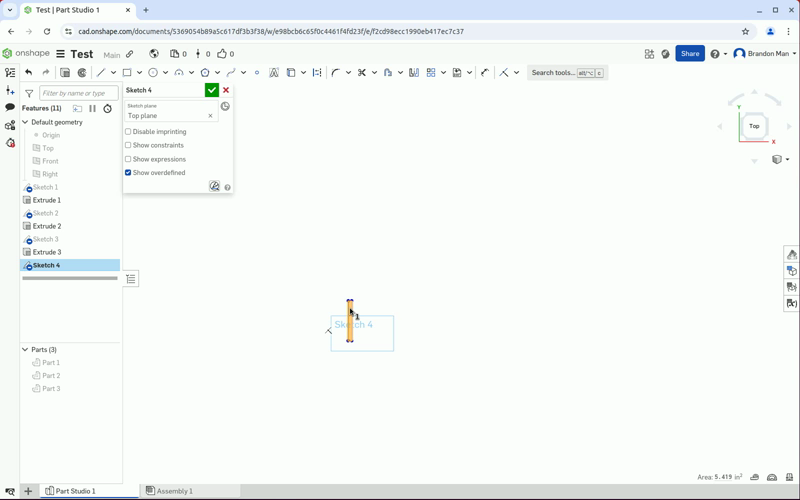
mouse_move(73, 352)
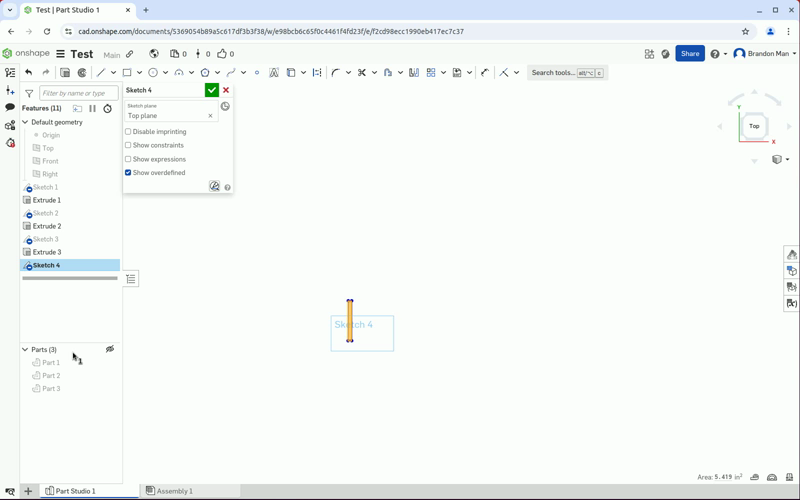
key(shift+y)
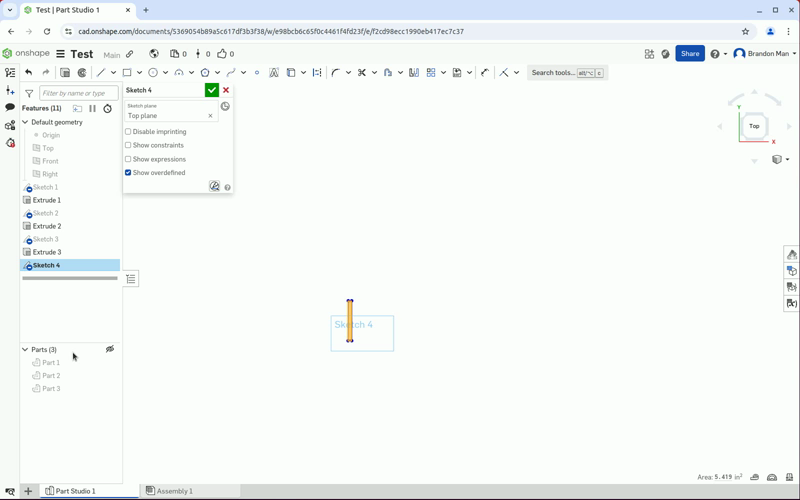
key(shift+e)
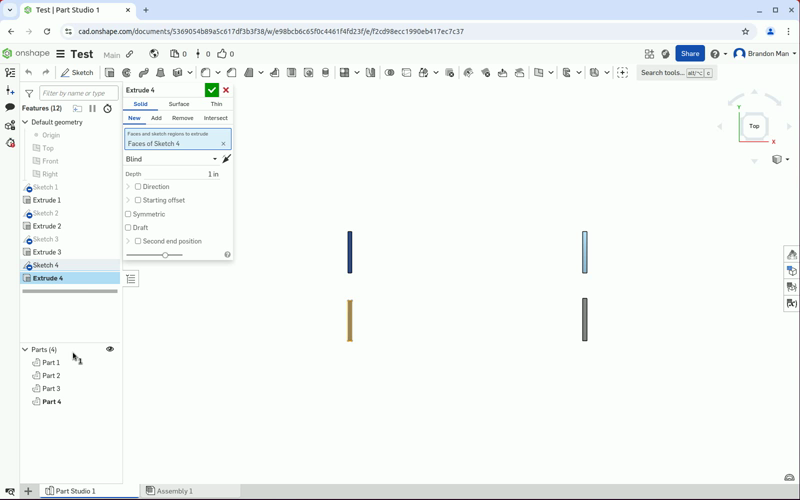
mouse_move(143, 106)
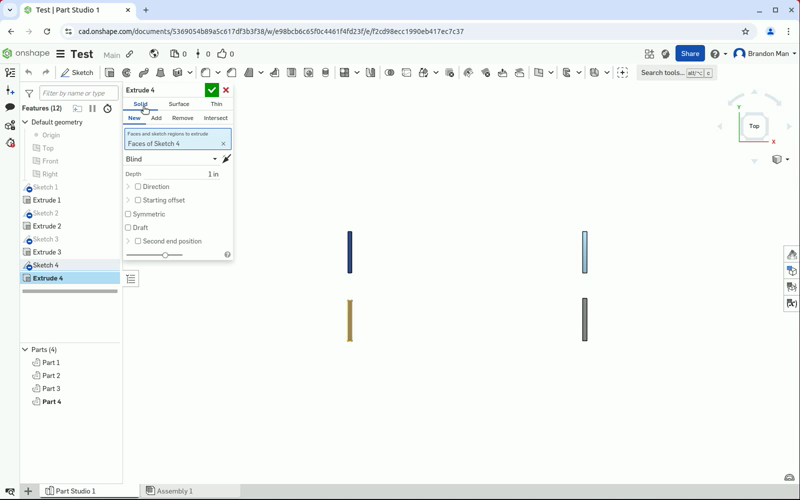
click(143, 106)
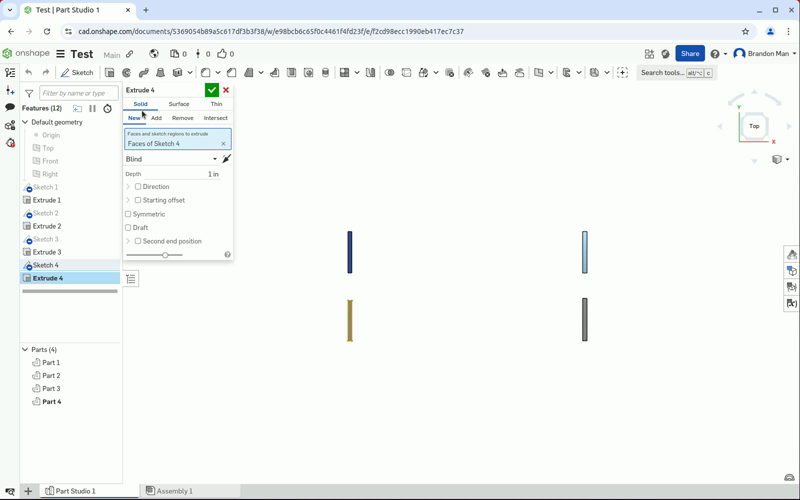
mouse_move(137, 120)
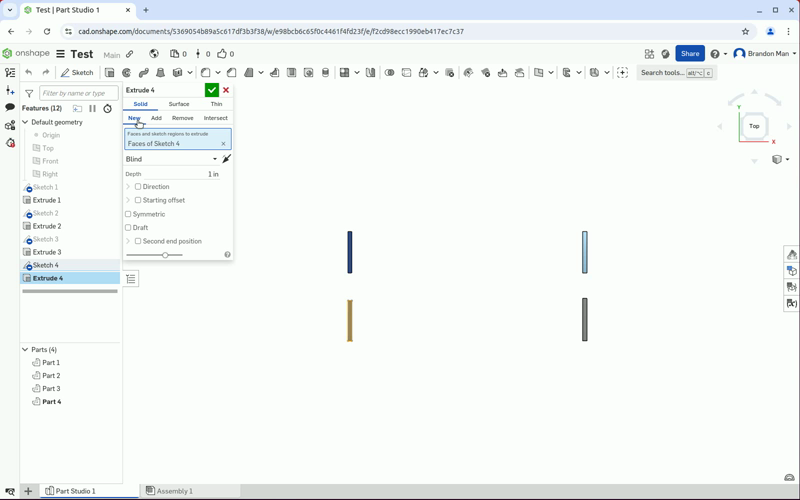
click(137, 120)
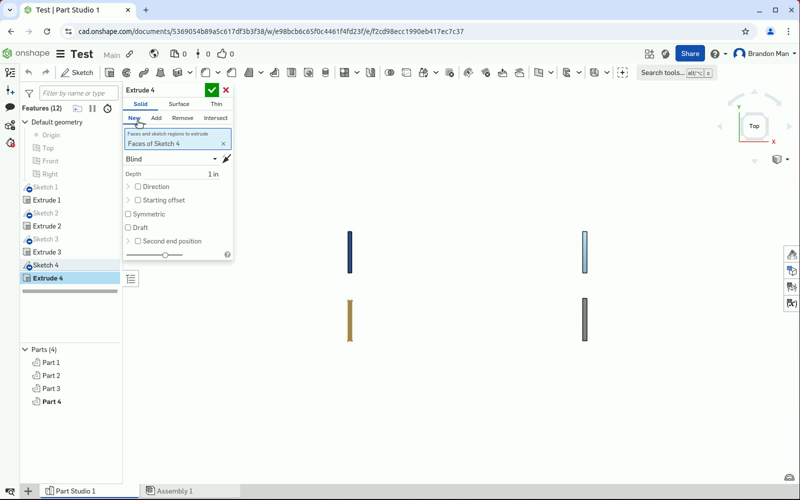
key(tab, 4)
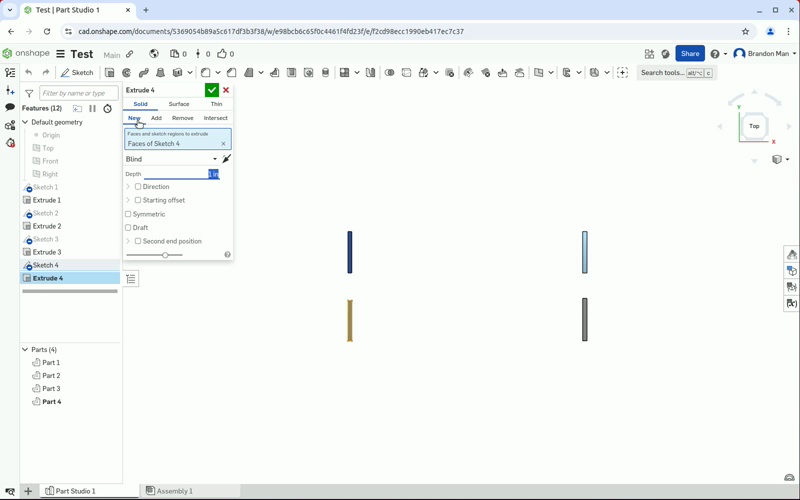
text(0.722)
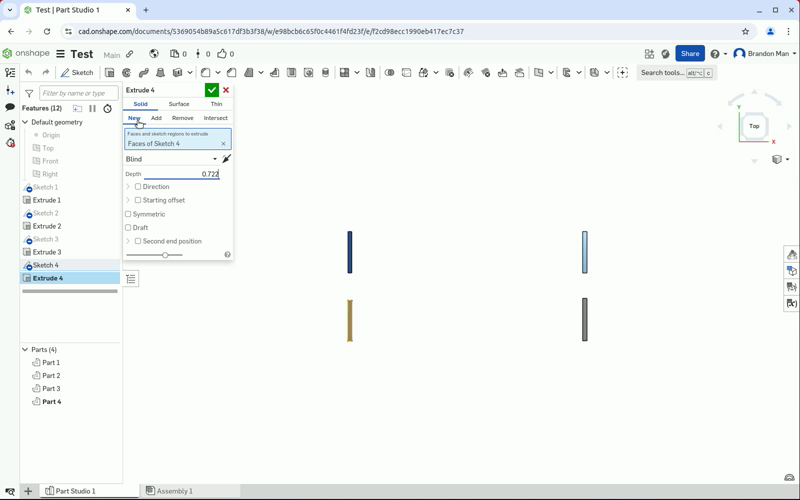
key(enter)
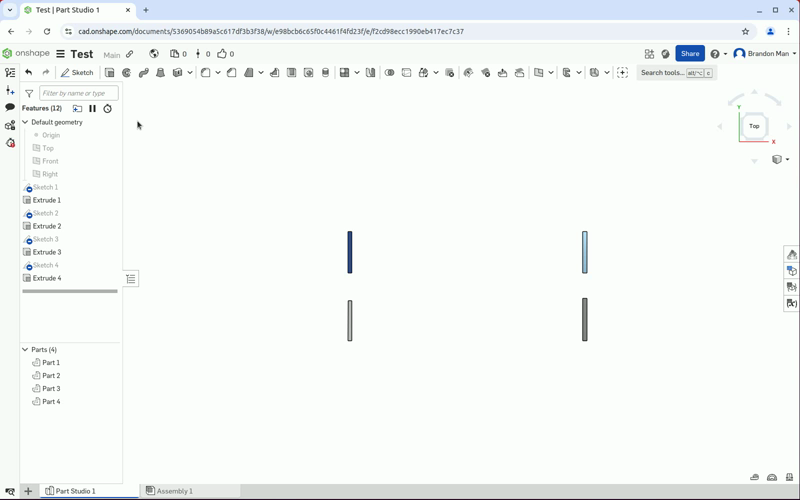
key(shift+h)
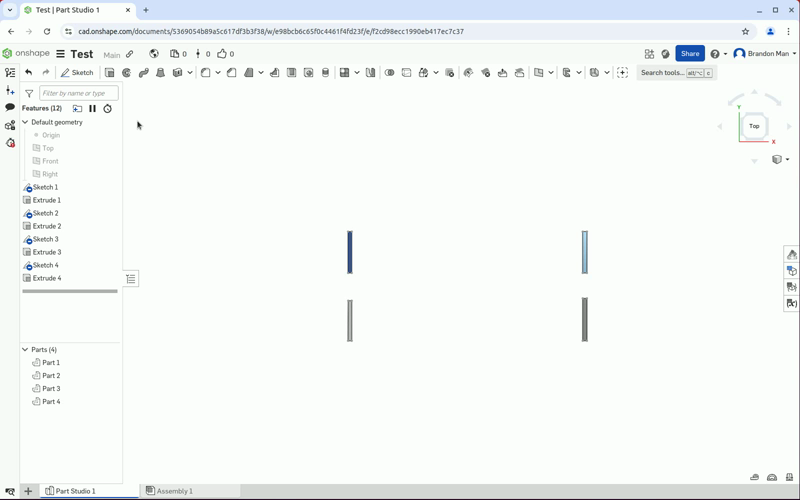
key(shift+h)
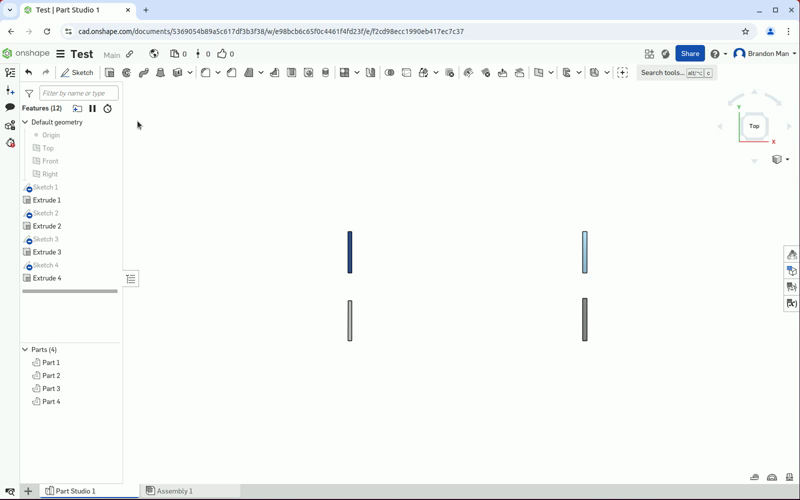
mouse_move(73, 189)
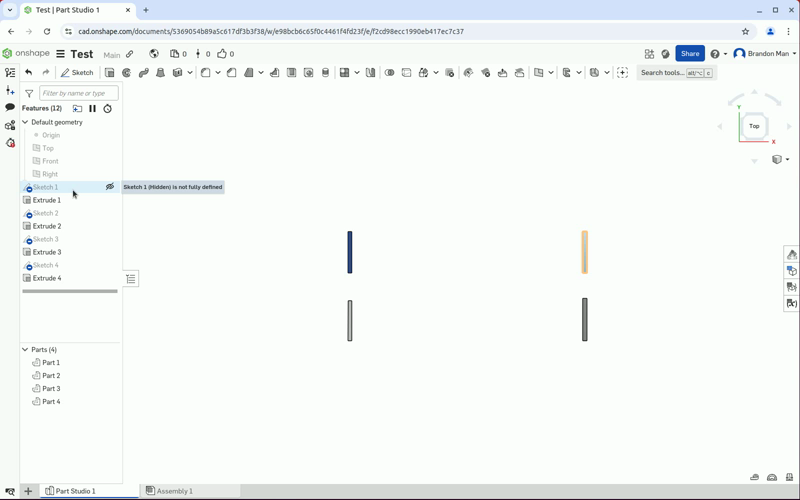
click(73, 189)
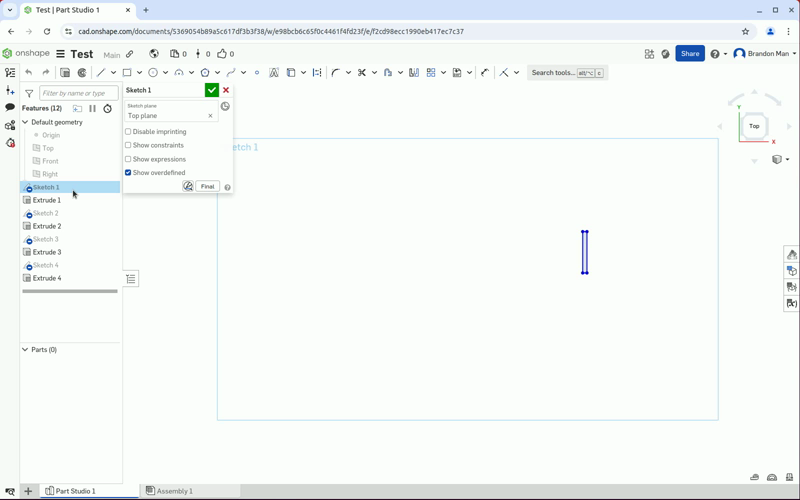
mouse_move(229, 92)
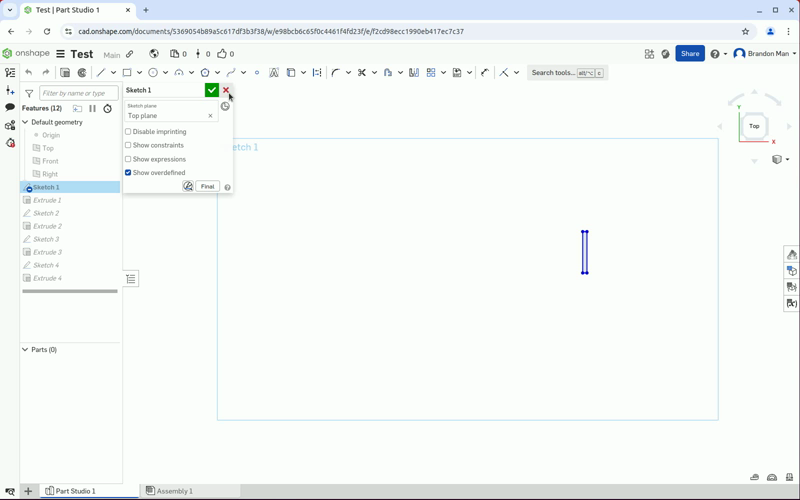
click(229, 92)
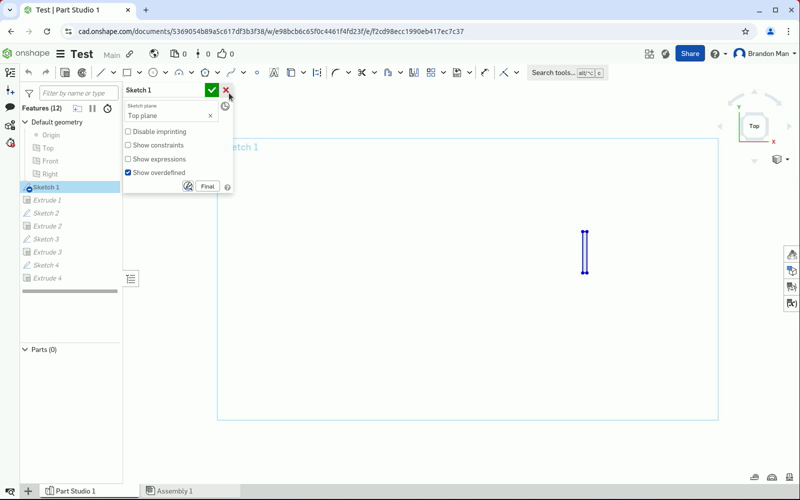
key(shift+s)
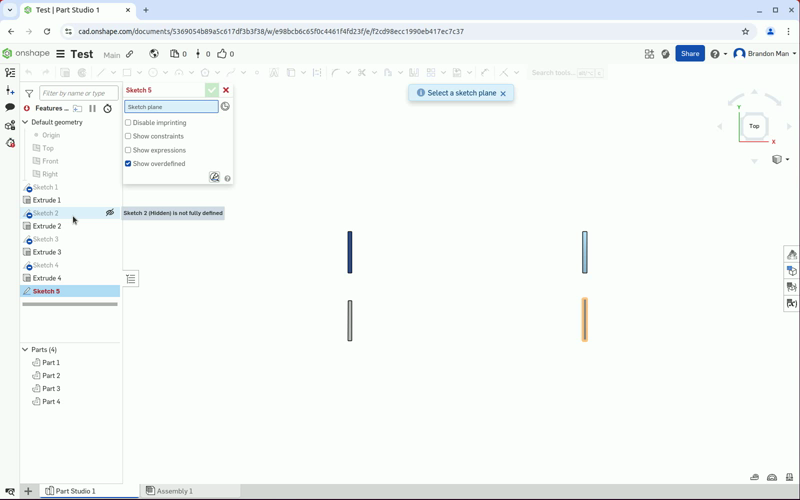
scroll(3)
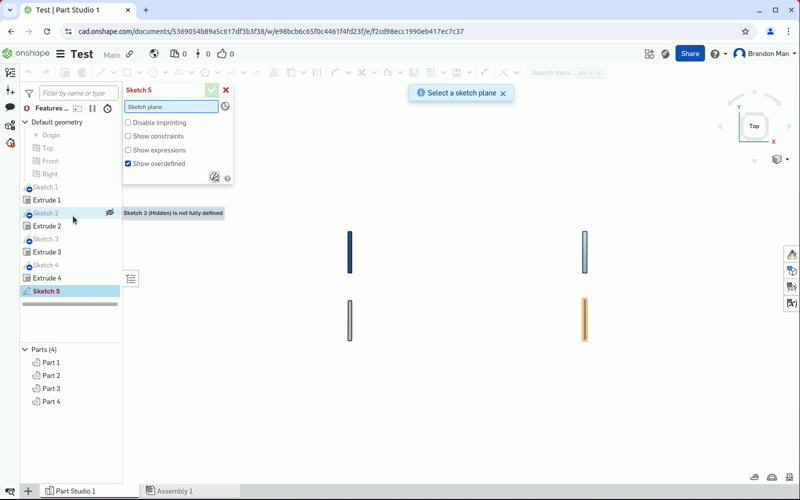
mouse_move(73, 150)
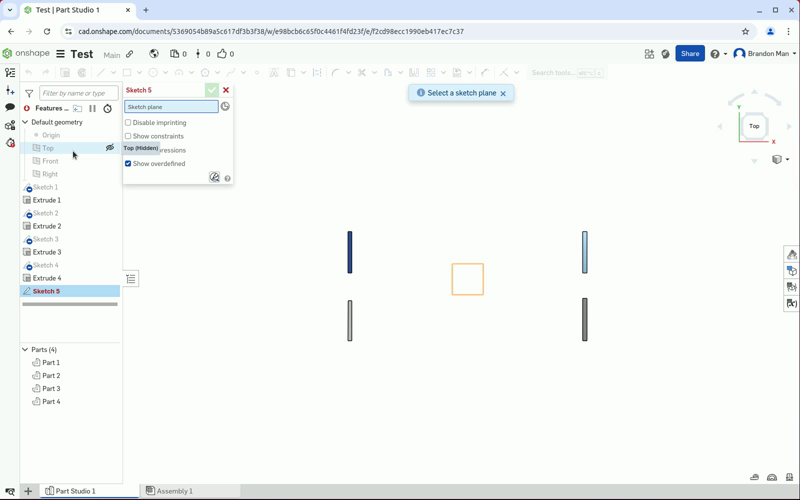
click(73, 150)
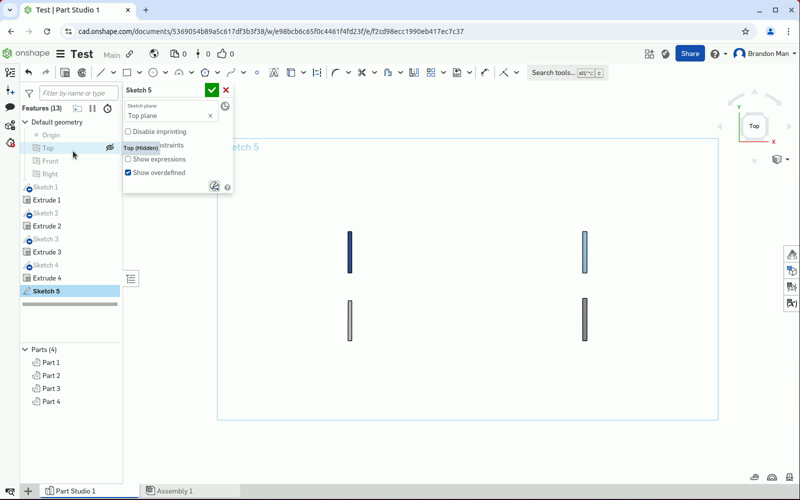
mouse_move(73, 352)
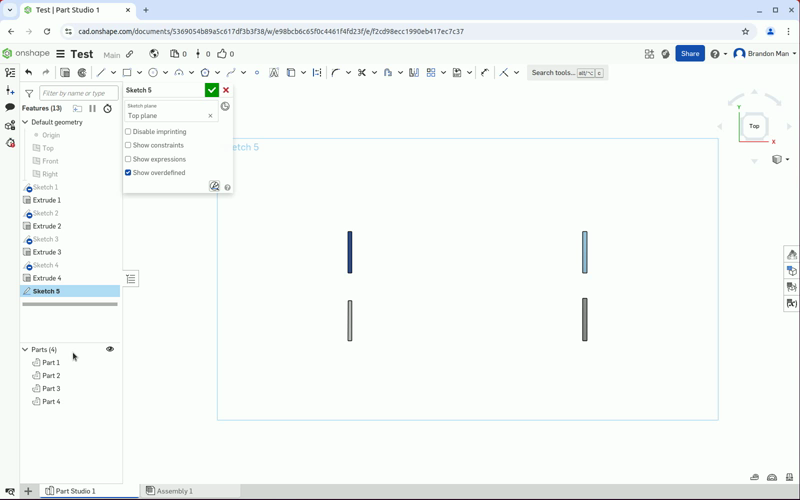
key(y)
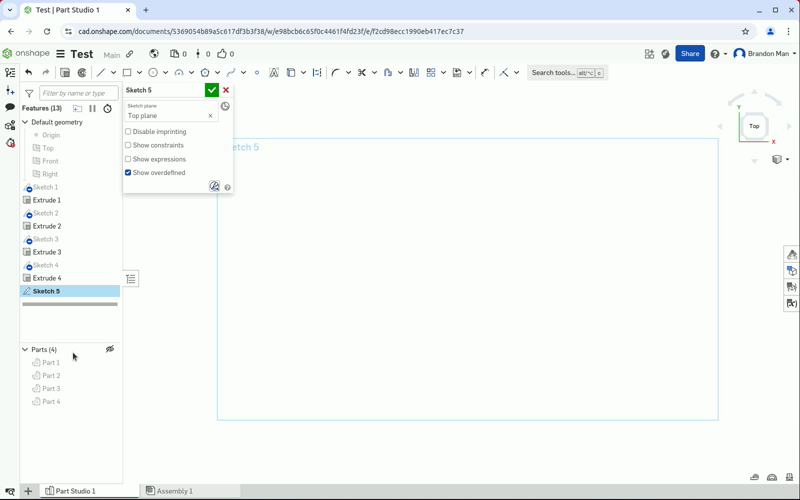
key(l)
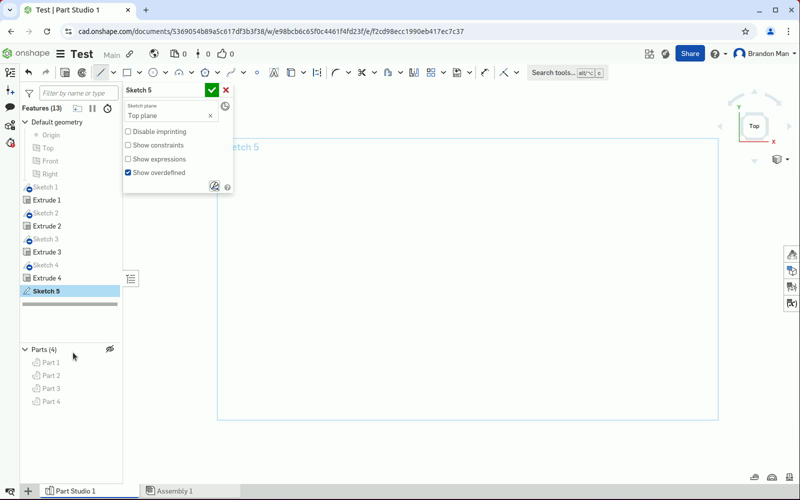
key_down(shift)
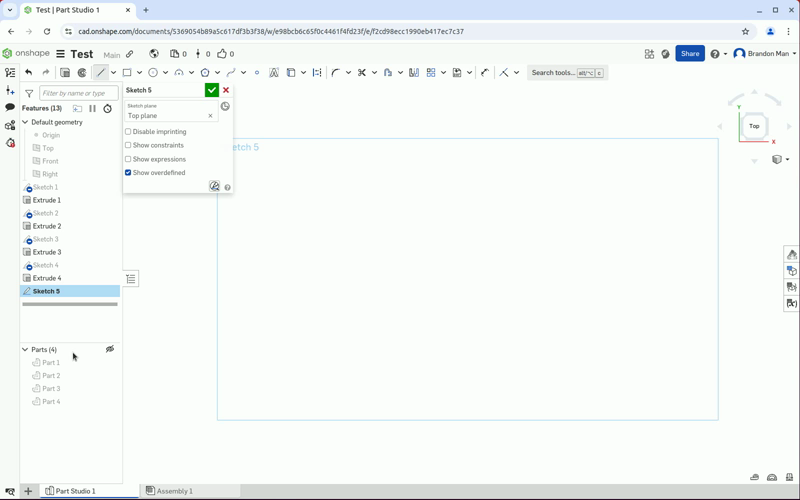
mouse_move(351, 353)
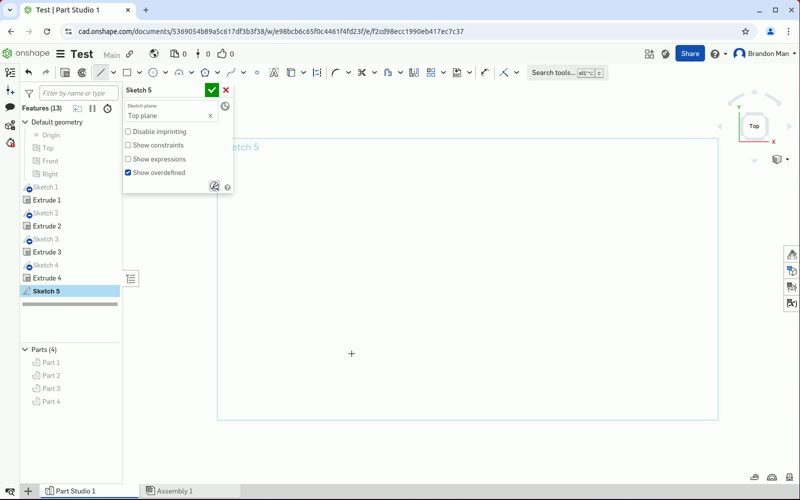
click(351, 353)
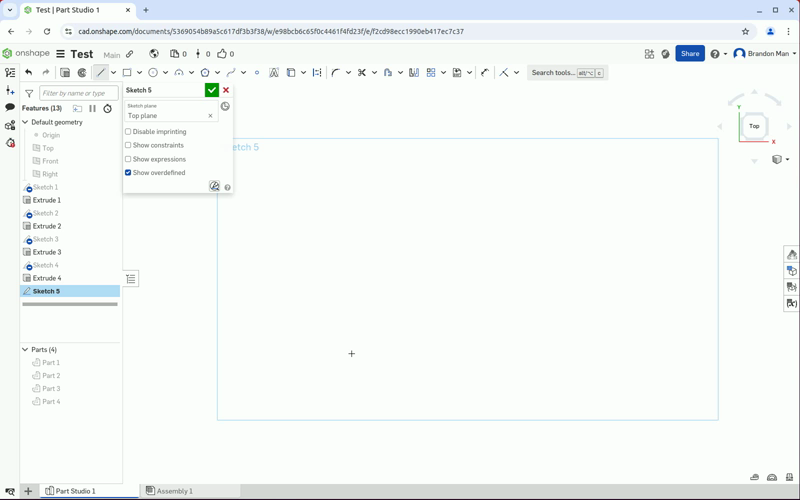
key_up(shift)
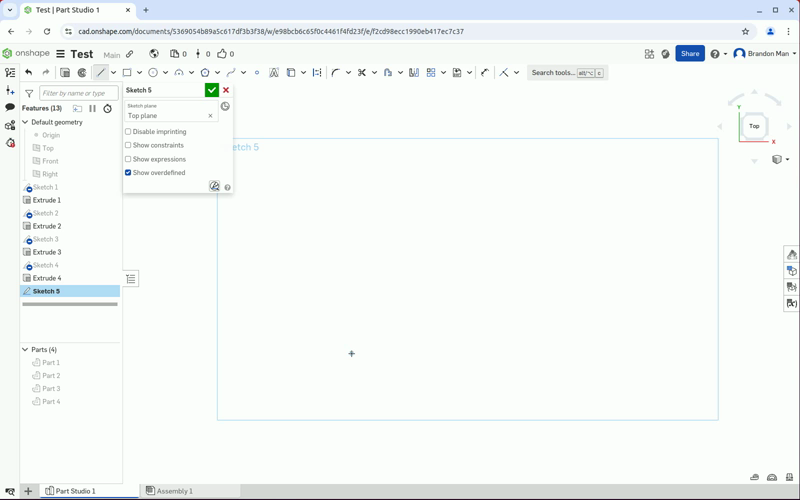
key_down(shift)
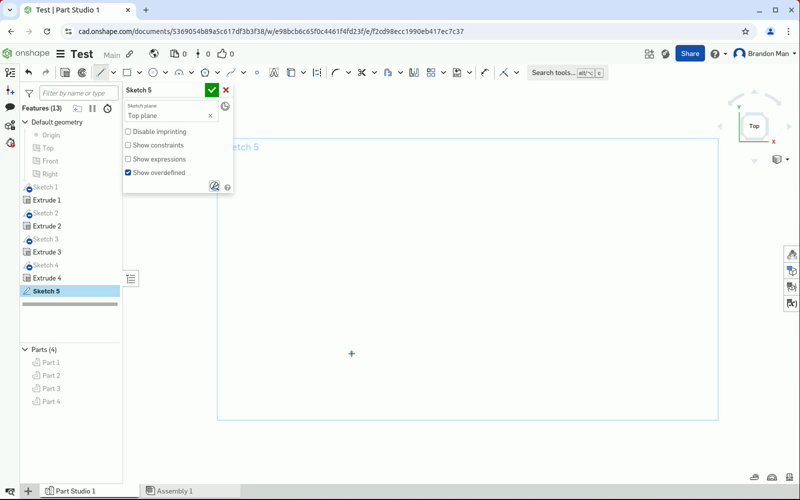
mouse_move(567, 353)
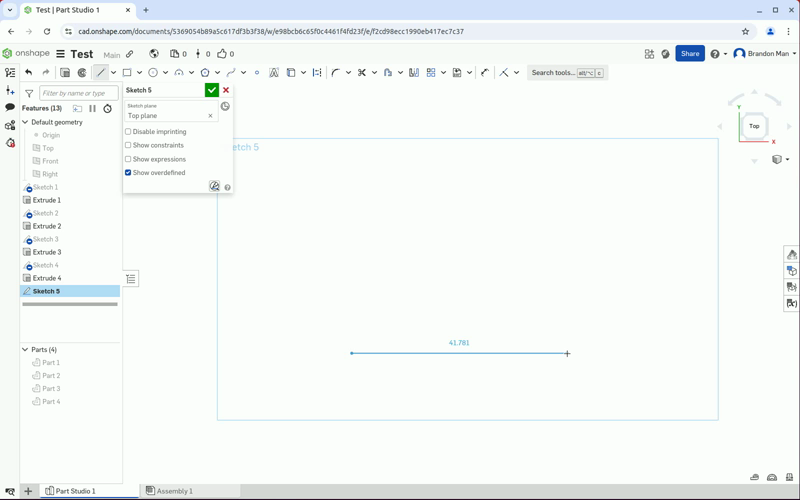
click(567, 353)
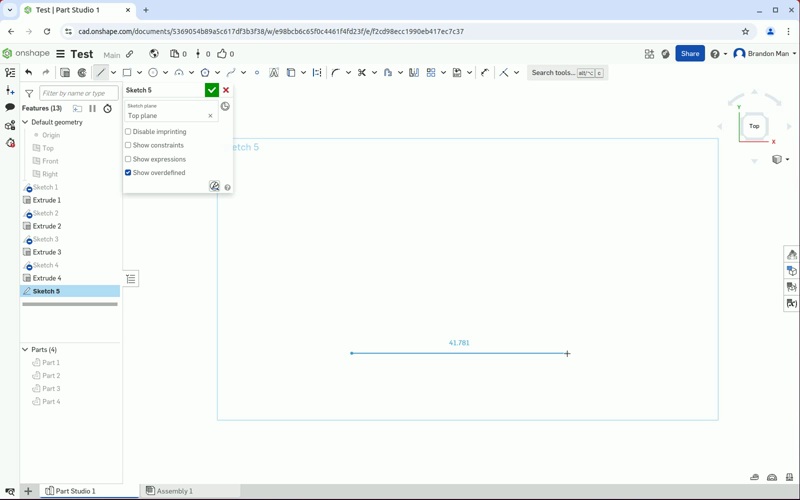
key_up(shift)
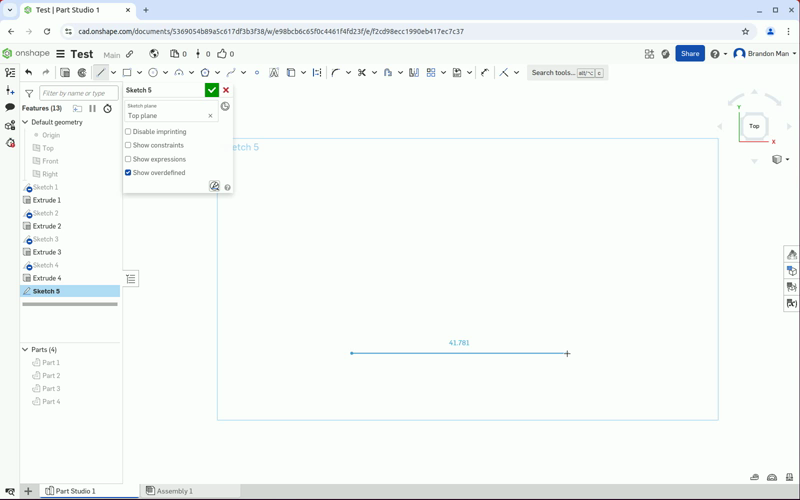
key_down(shift)
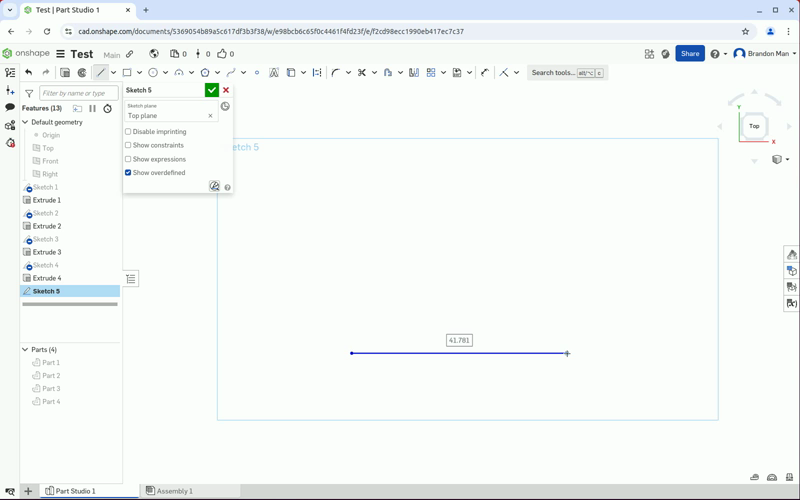
mouse_move(589, 353)
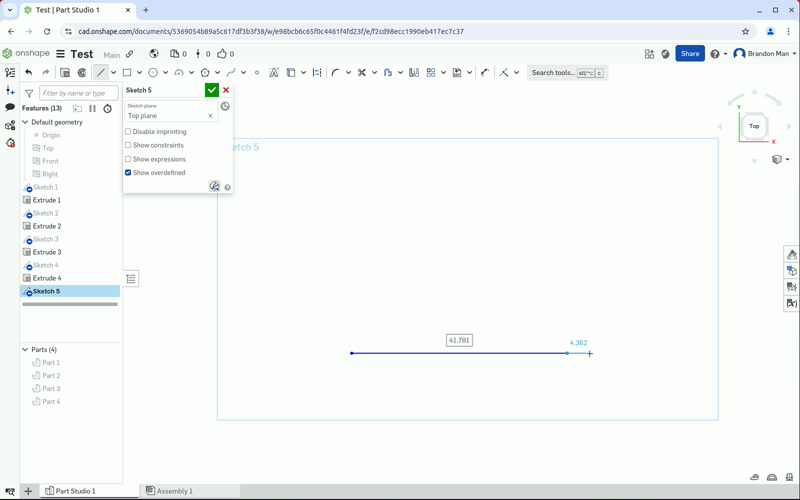
mouse_move(567, 339)
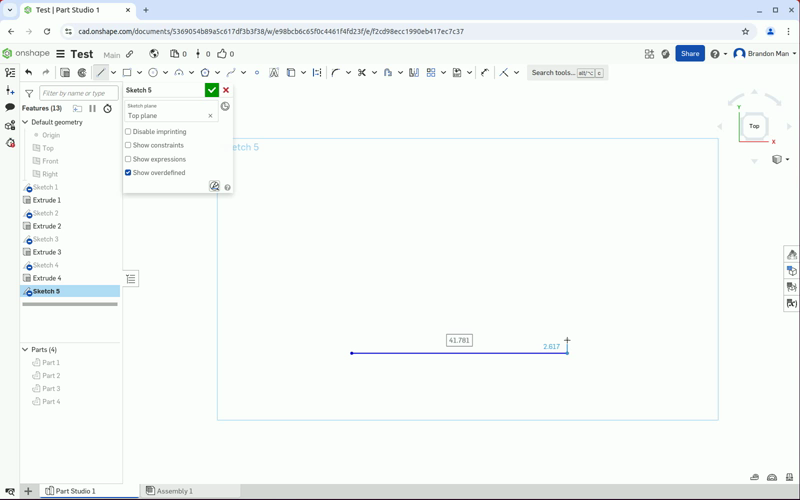
click(567, 339)
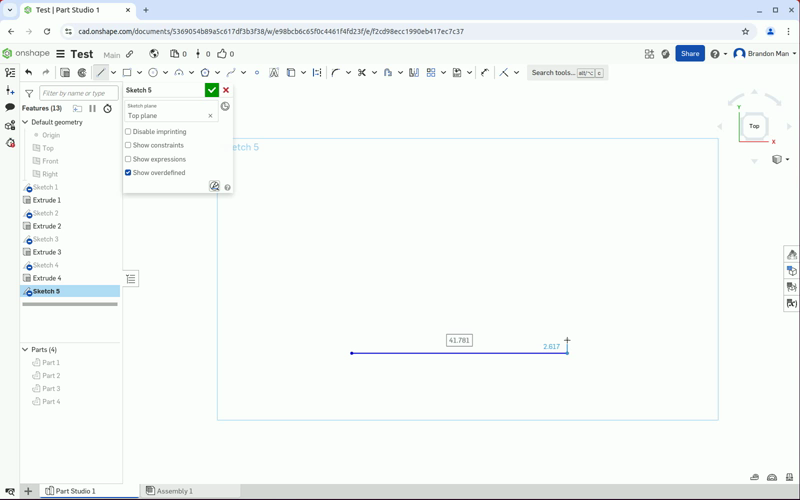
key_up(shift)
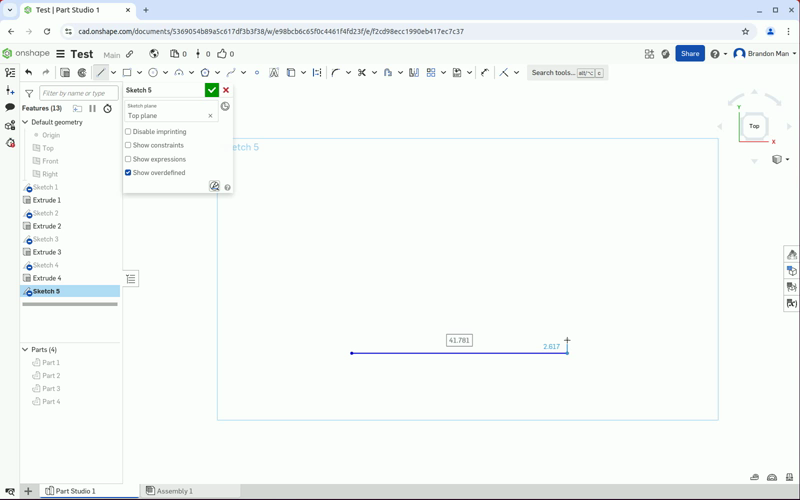
key_down(shift)
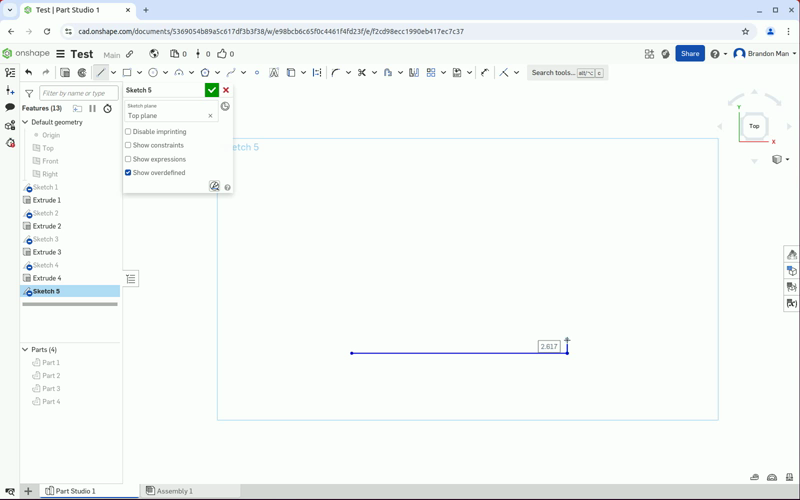
mouse_move(589, 339)
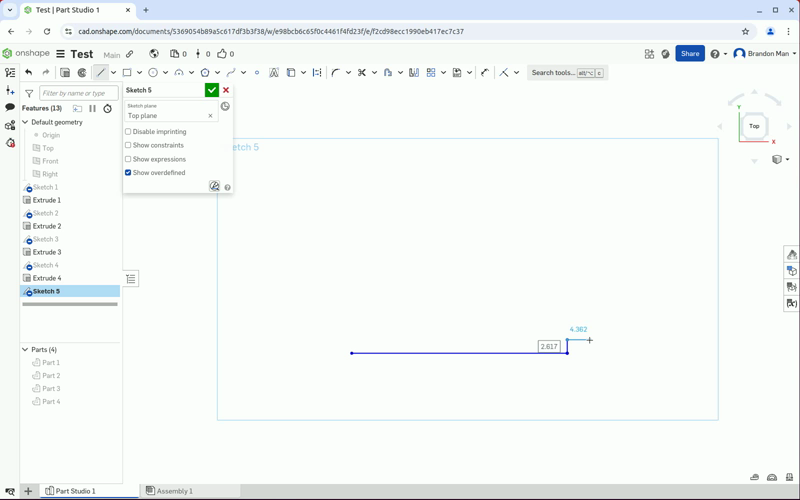
mouse_move(567, 303)
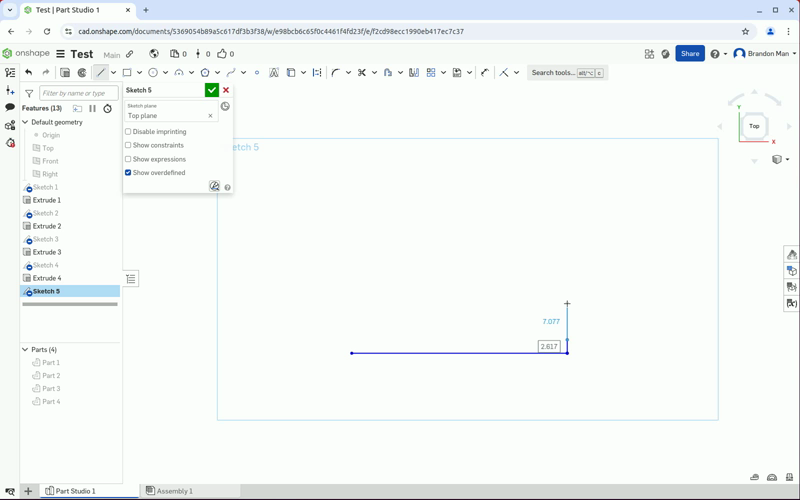
click(567, 303)
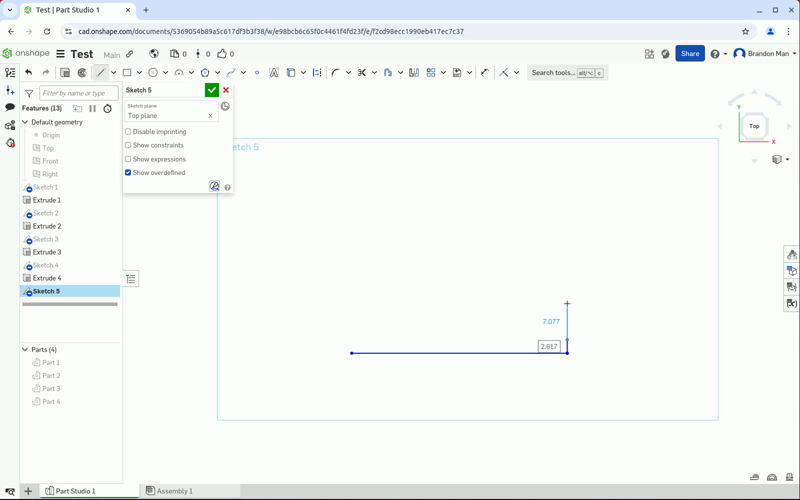
key_up(shift)
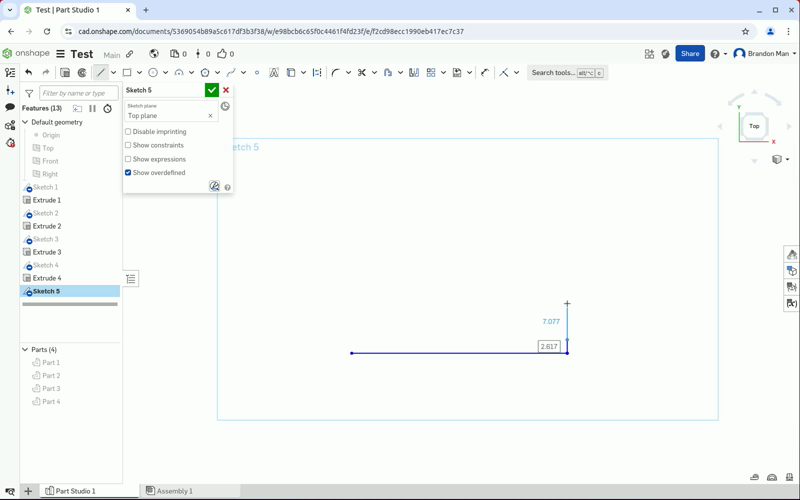
key_down(shift)
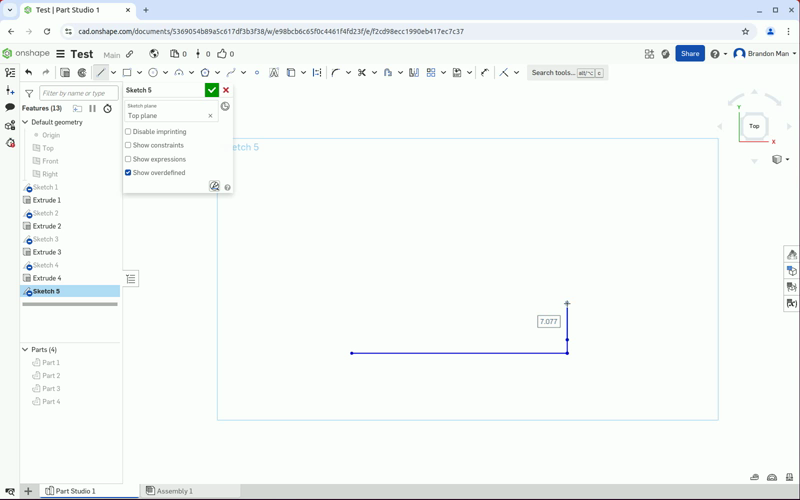
mouse_move(589, 303)
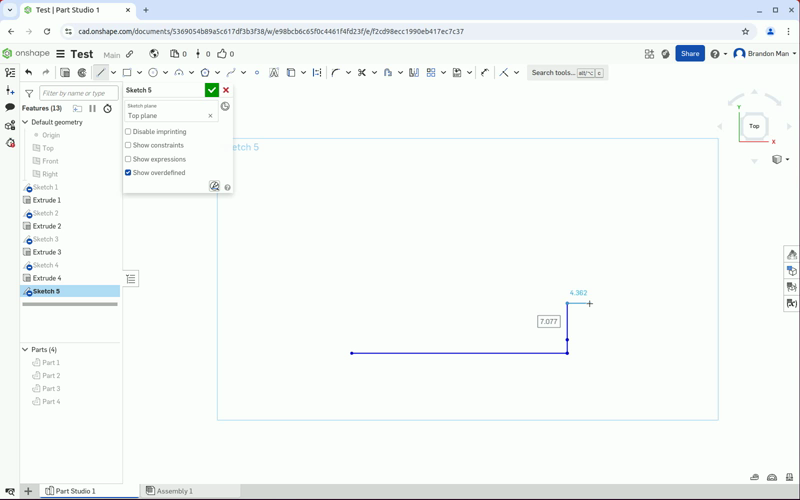
mouse_move(567, 276)
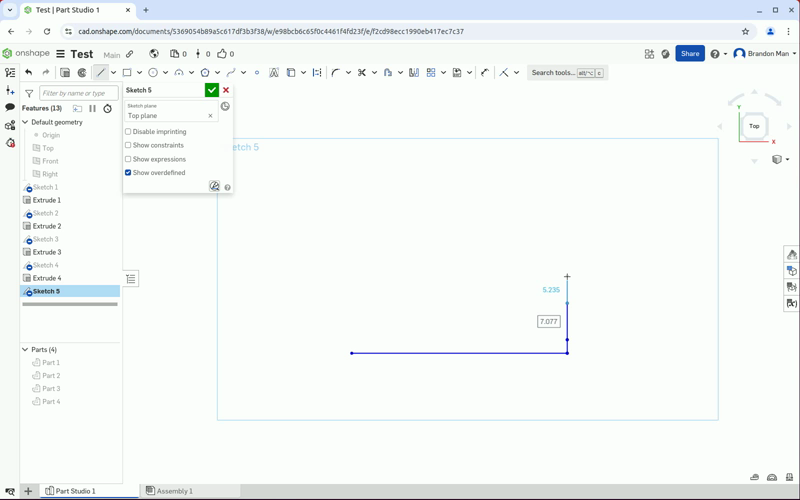
click(567, 276)
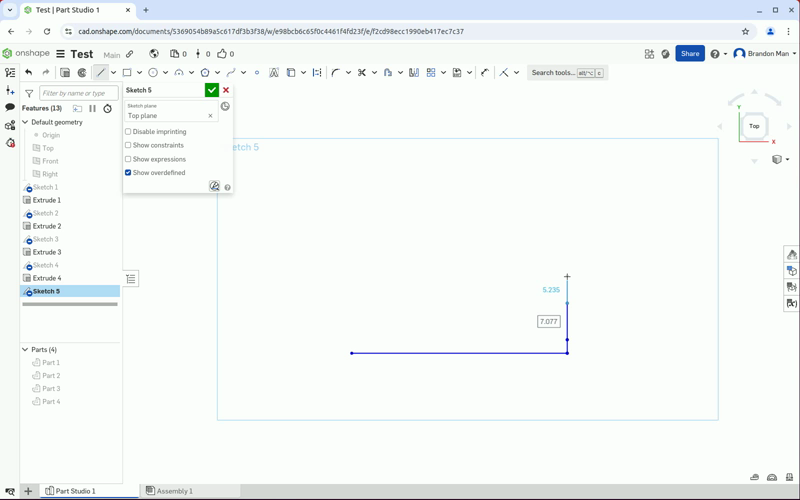
key_up(shift)
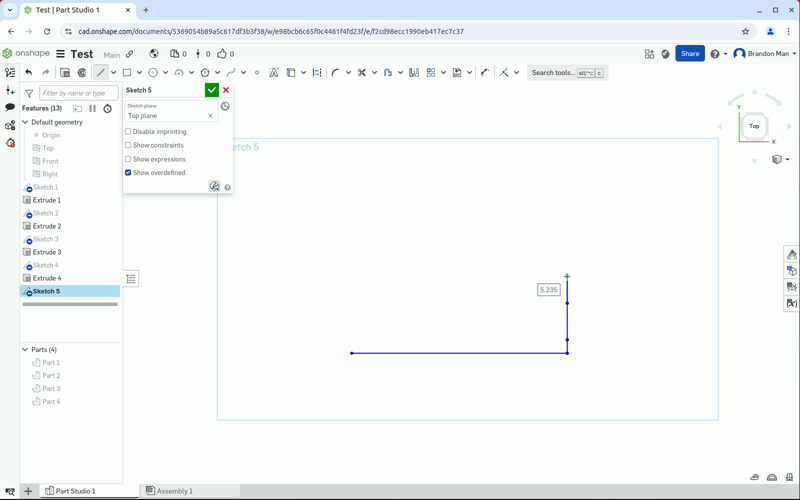
key_down(shift)
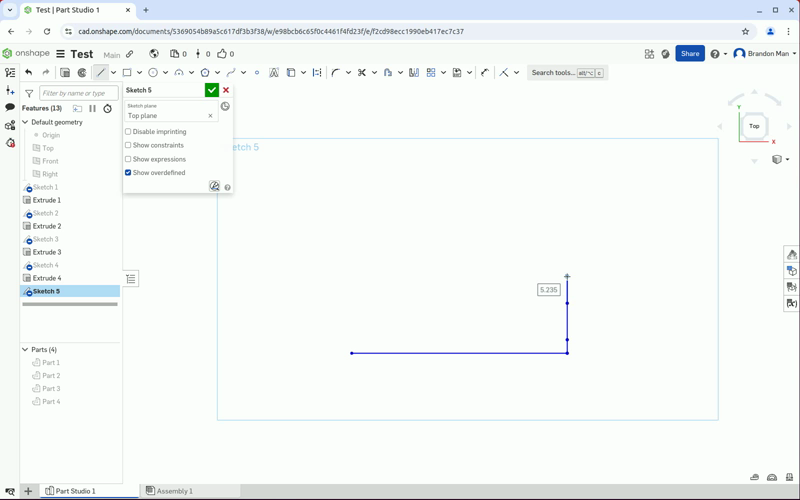
mouse_move(589, 276)
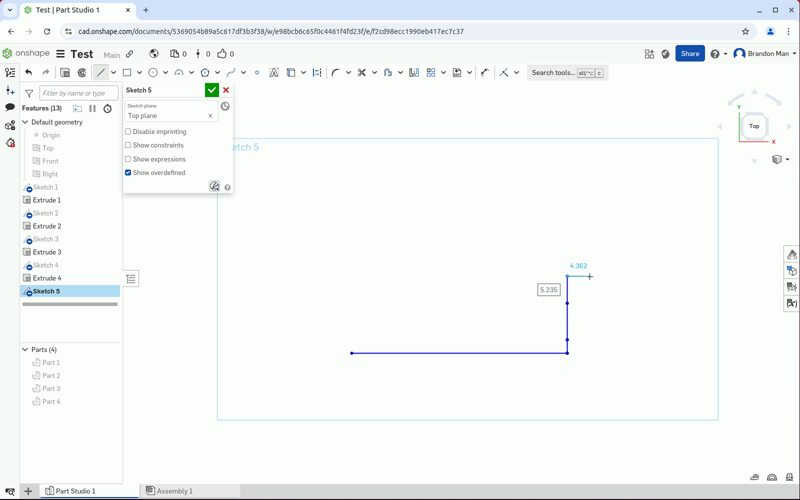
mouse_move(567, 239)
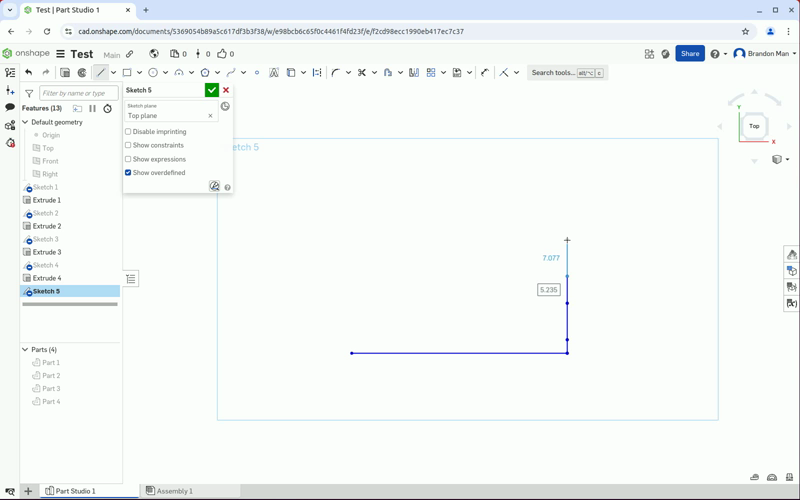
click(567, 239)
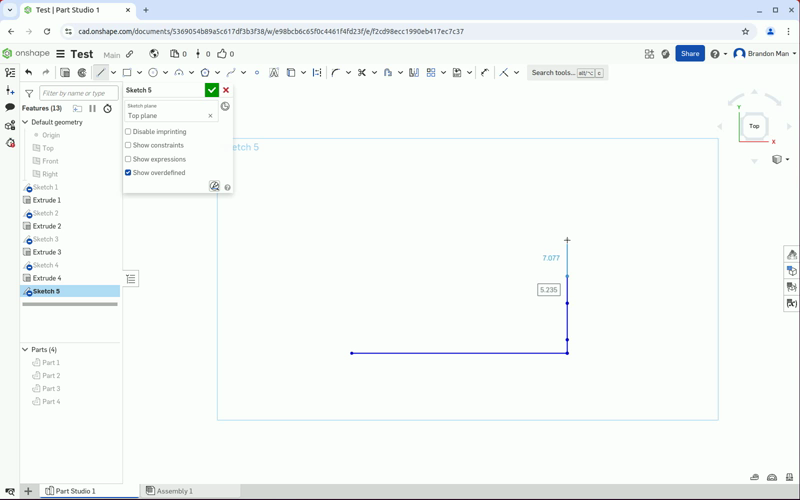
key_up(shift)
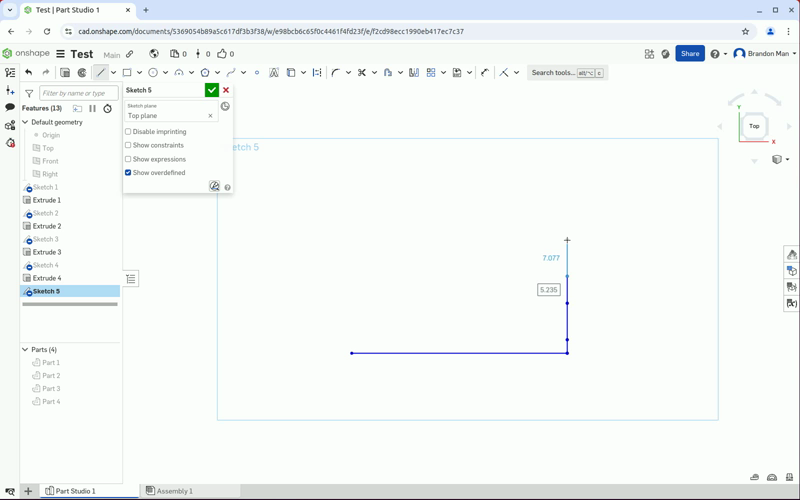
key_down(shift)
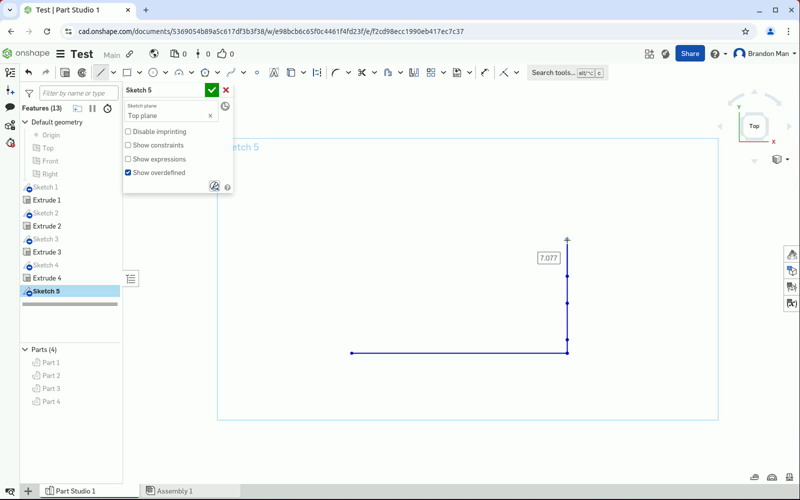
mouse_move(589, 239)
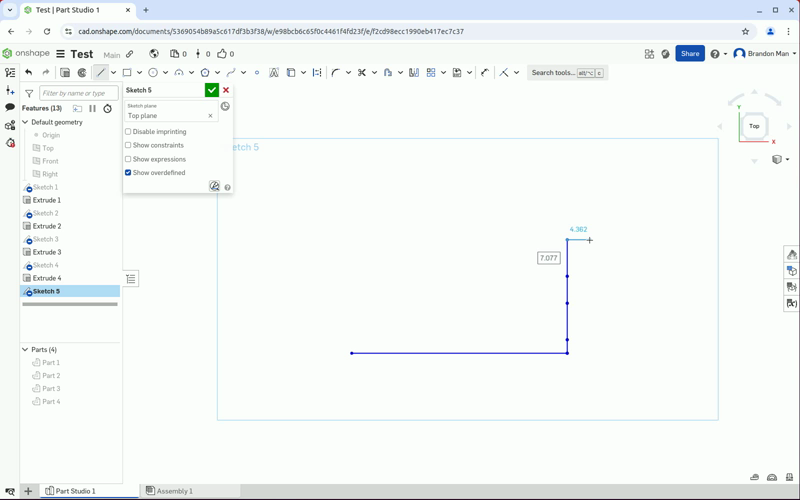
mouse_move(567, 214)
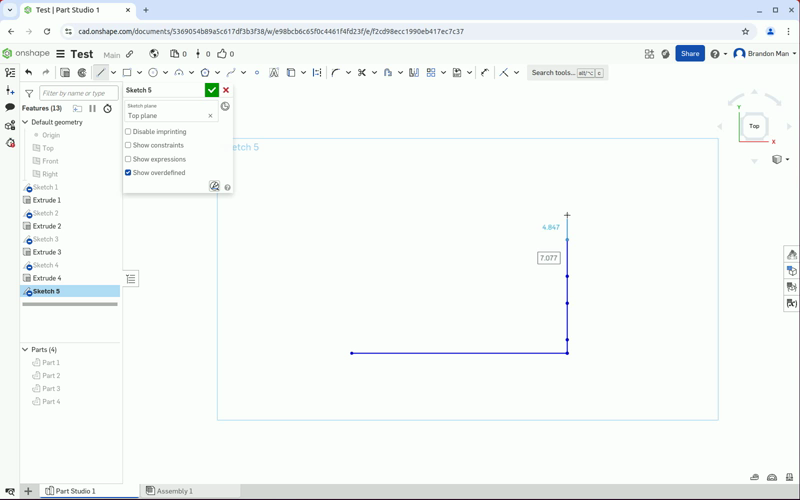
click(567, 214)
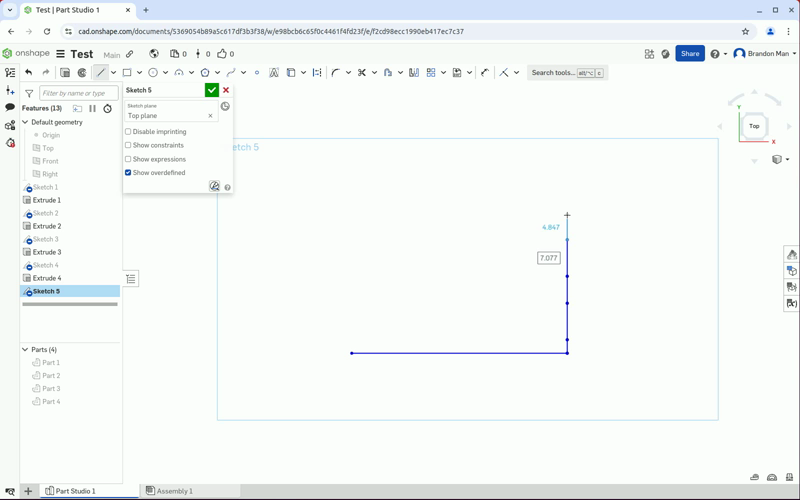
key_up(shift)
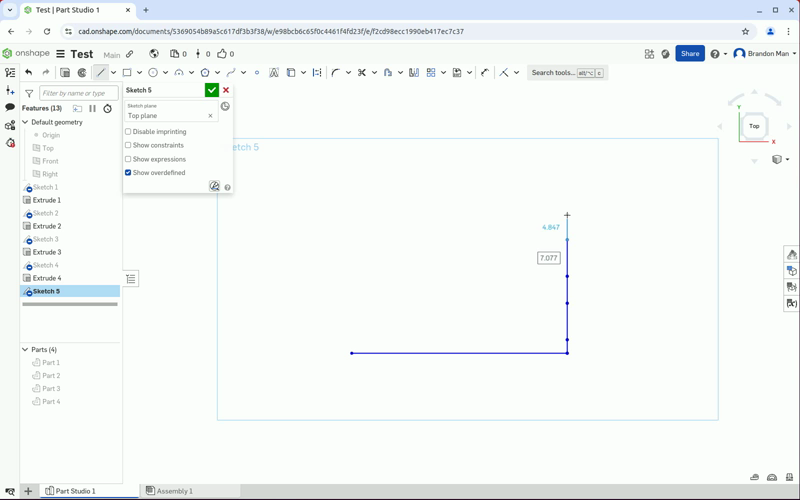
key_down(shift)
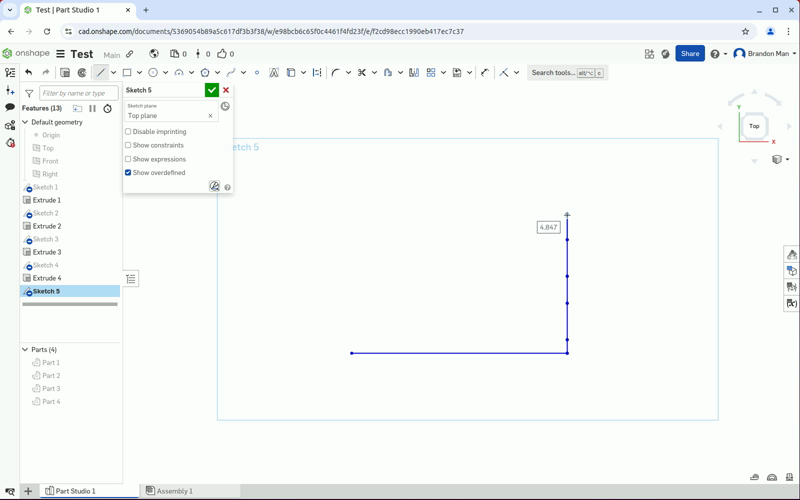
mouse_move(351, 214)
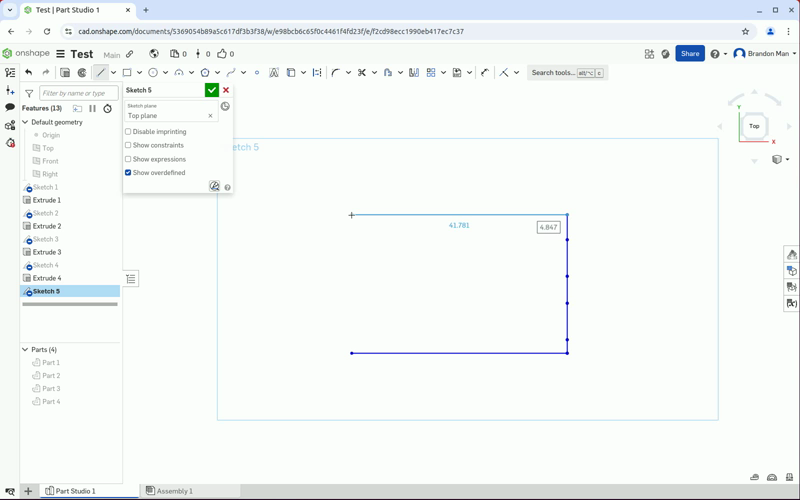
click(351, 214)
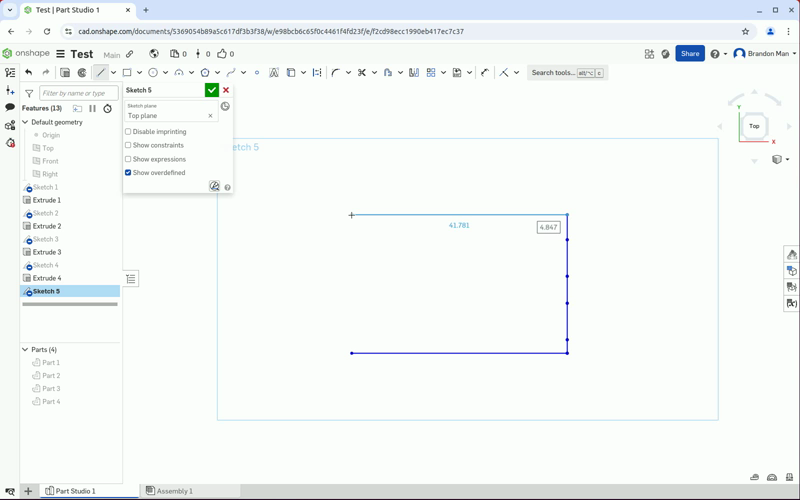
key_up(shift)
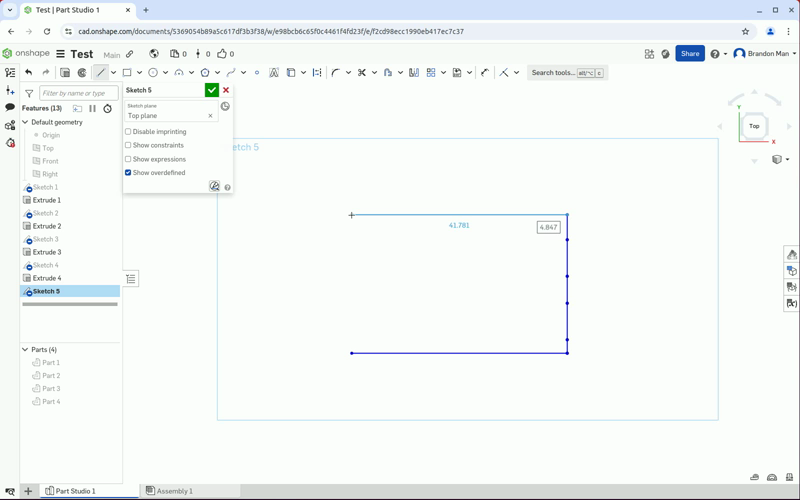
key_down(shift)
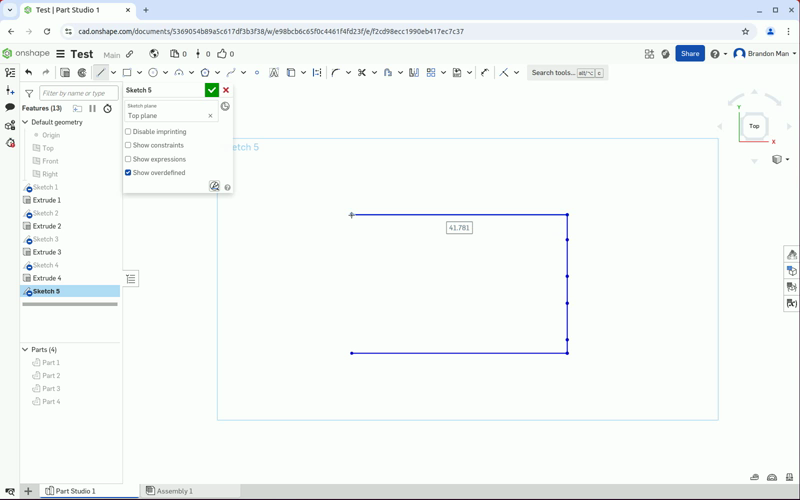
mouse_move(381, 214)
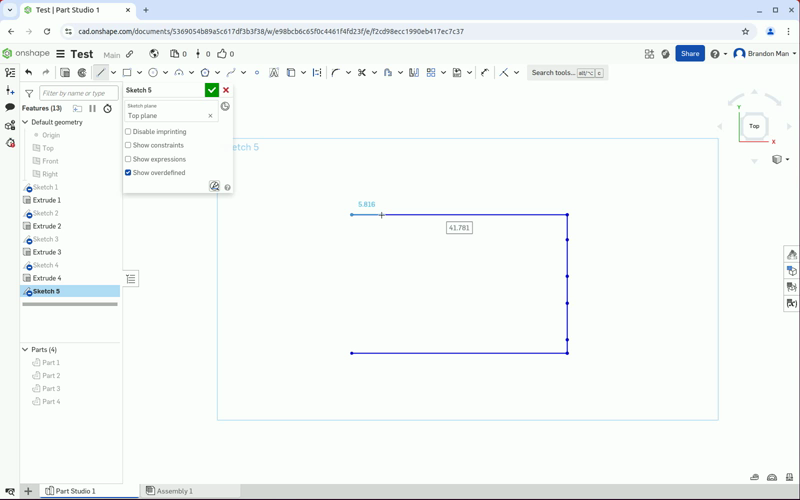
mouse_move(351, 239)
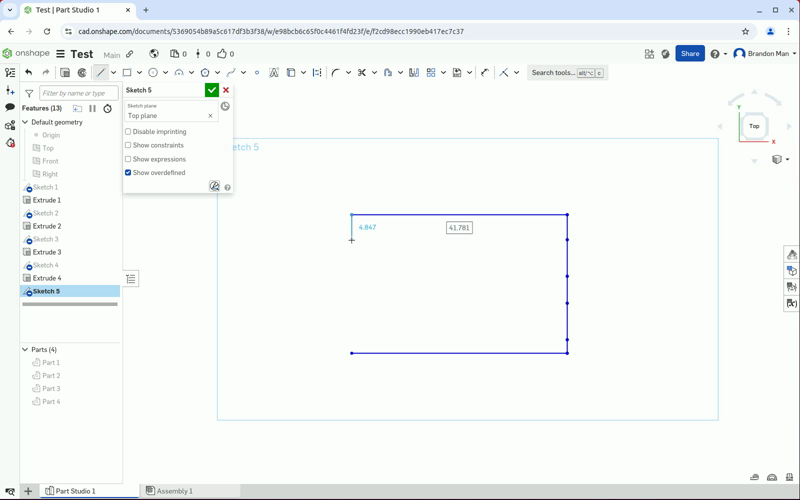
click(351, 239)
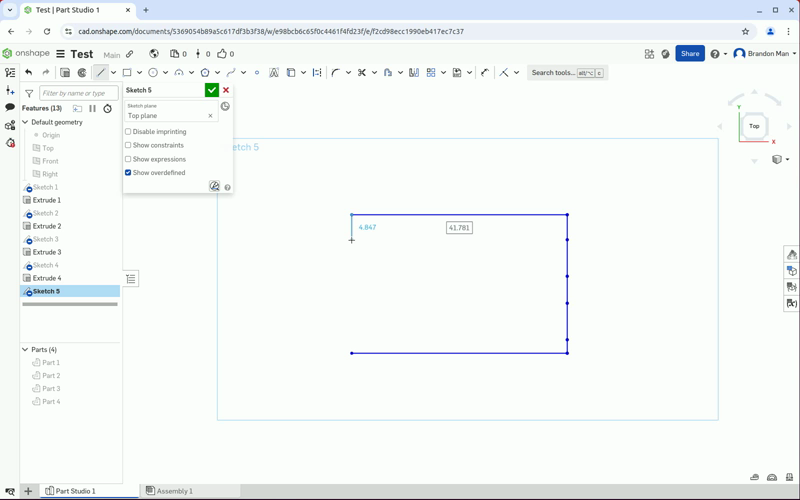
key_up(shift)
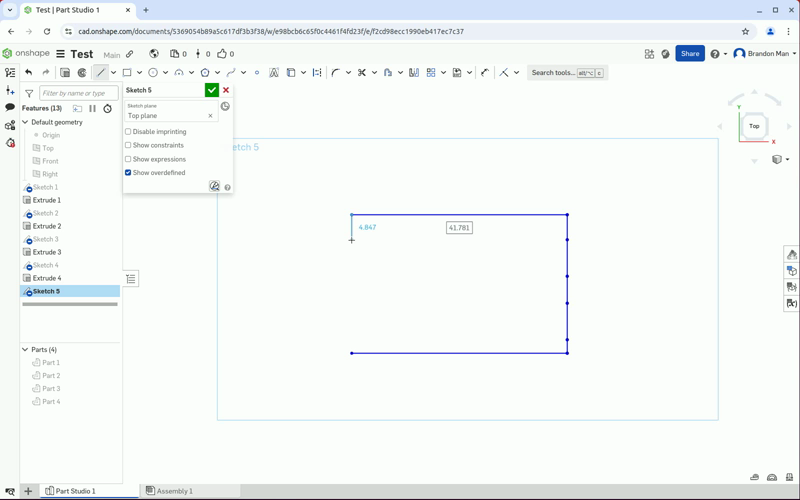
key_down(shift)
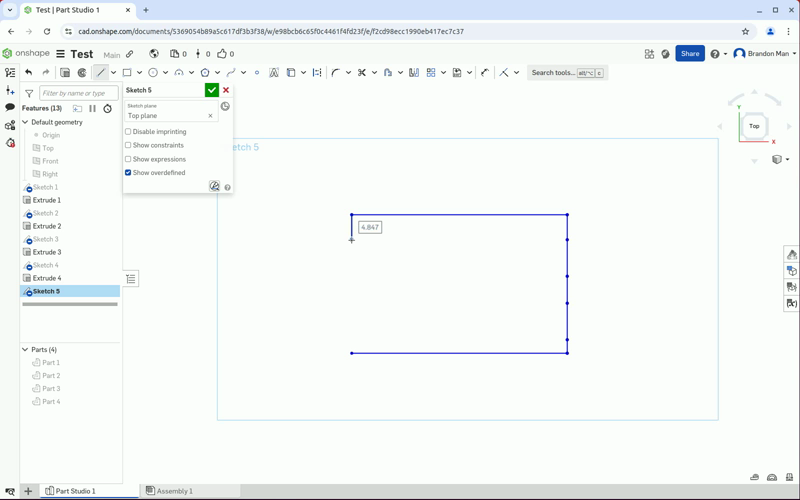
mouse_move(381, 239)
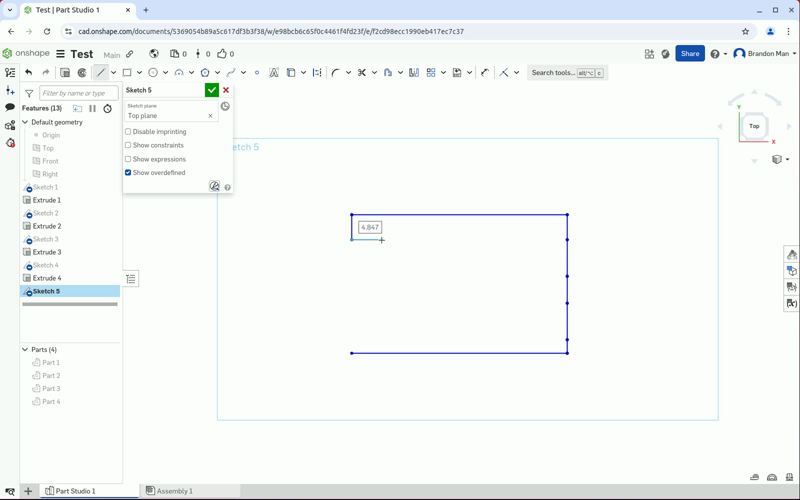
mouse_move(351, 276)
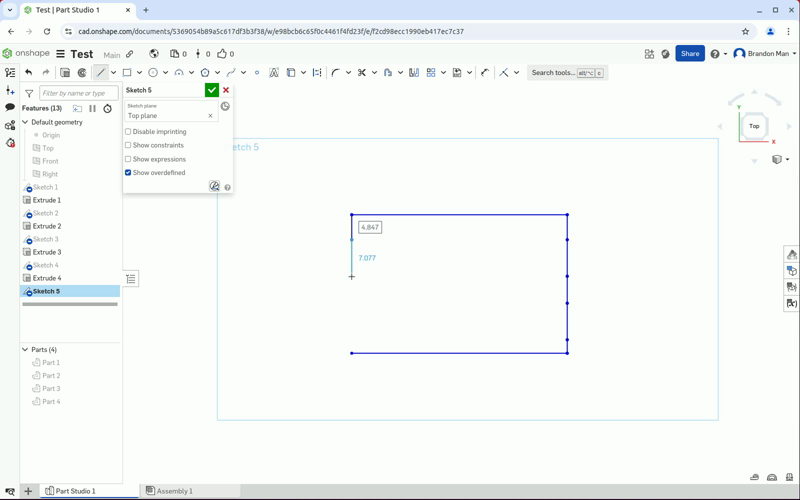
click(351, 276)
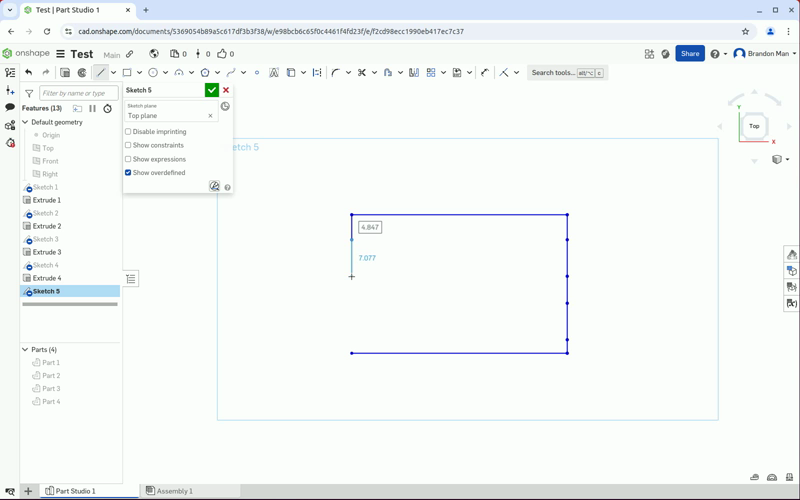
key_up(shift)
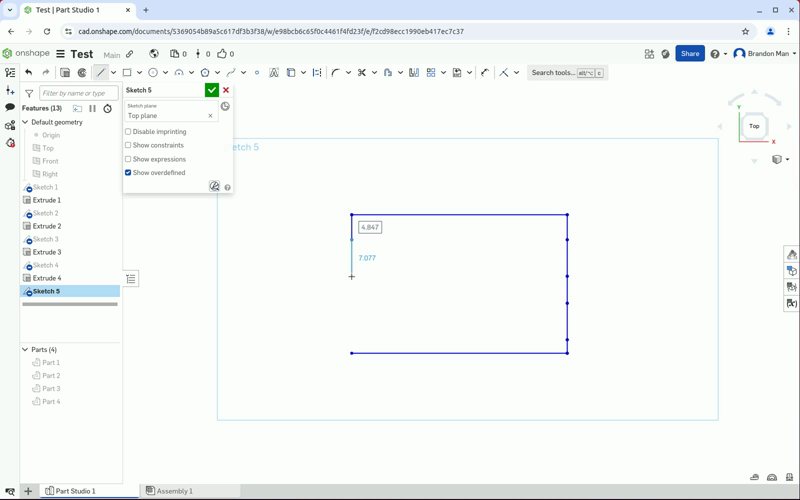
key_down(shift)
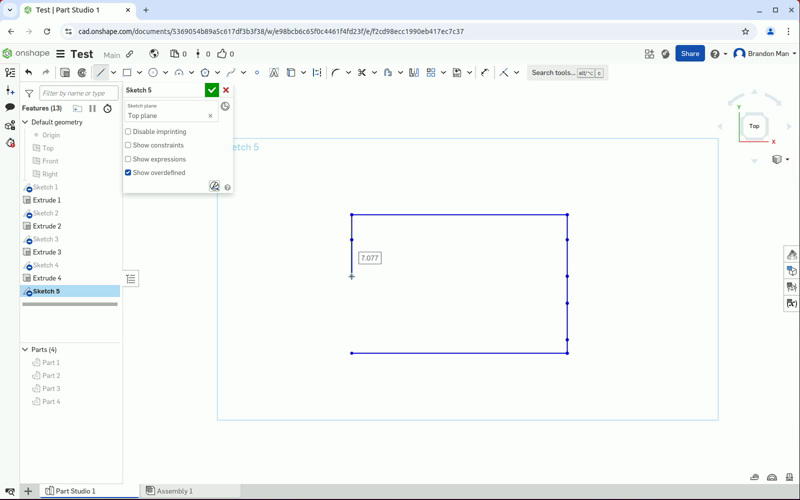
mouse_move(381, 276)
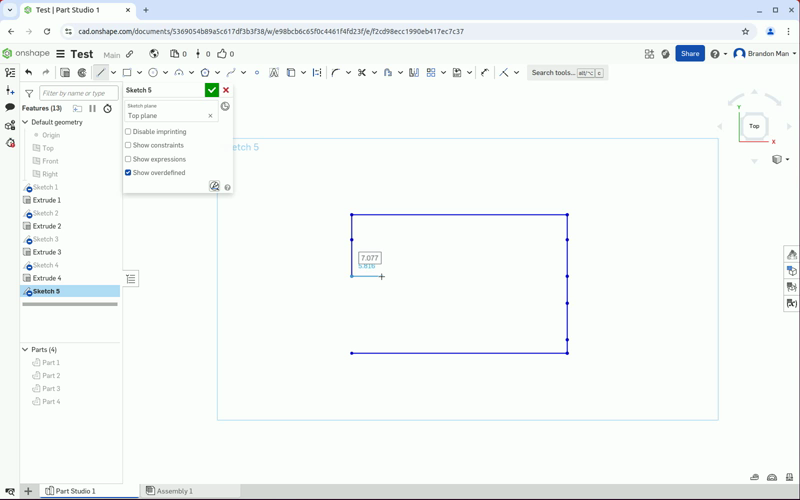
mouse_move(351, 303)
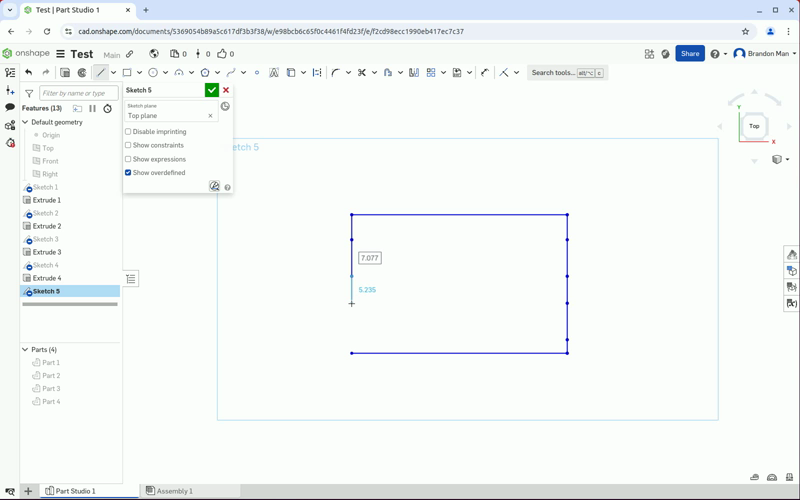
click(351, 303)
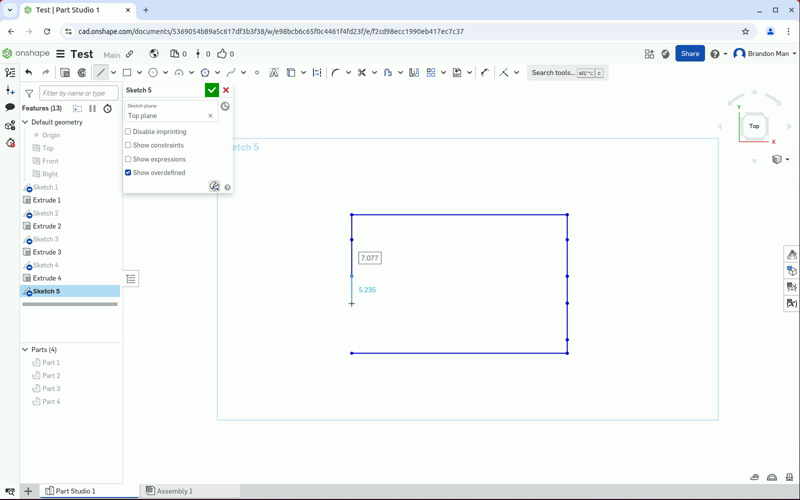
key_up(shift)
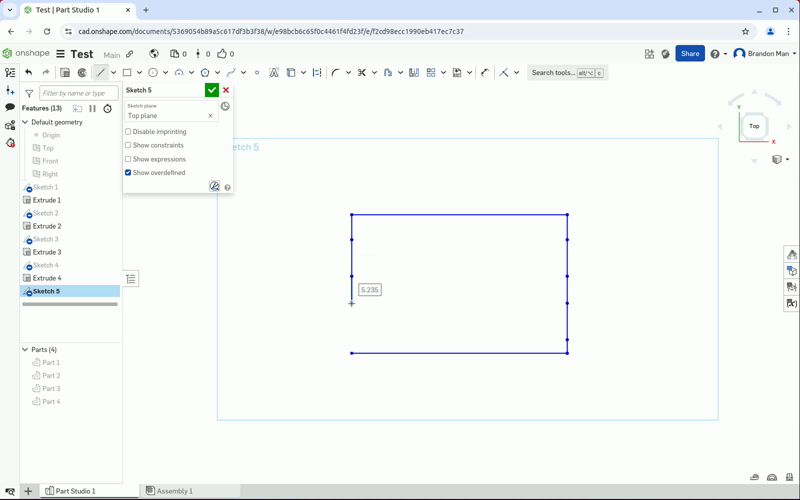
key_down(shift)
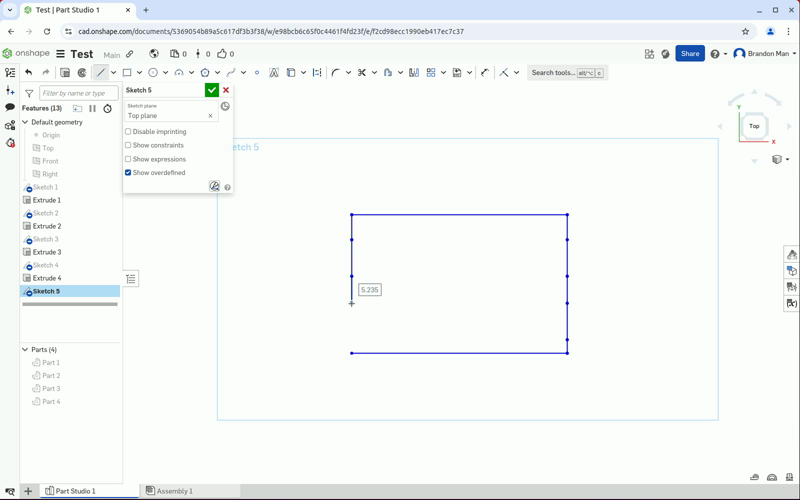
mouse_move(381, 303)
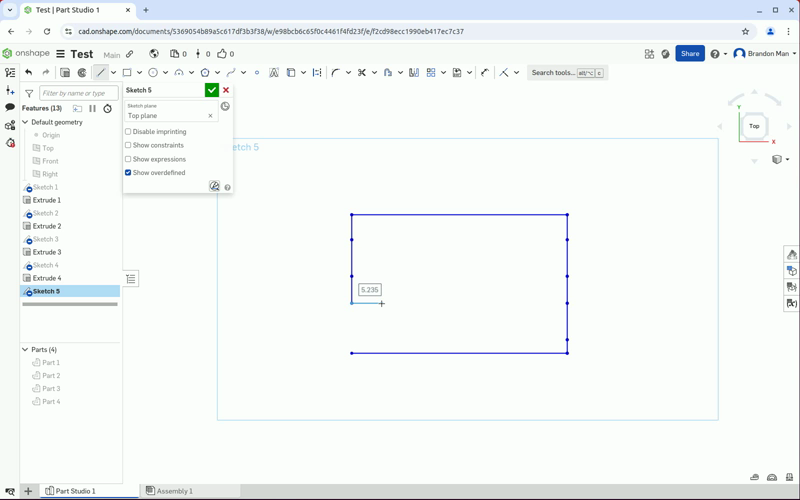
mouse_move(351, 339)
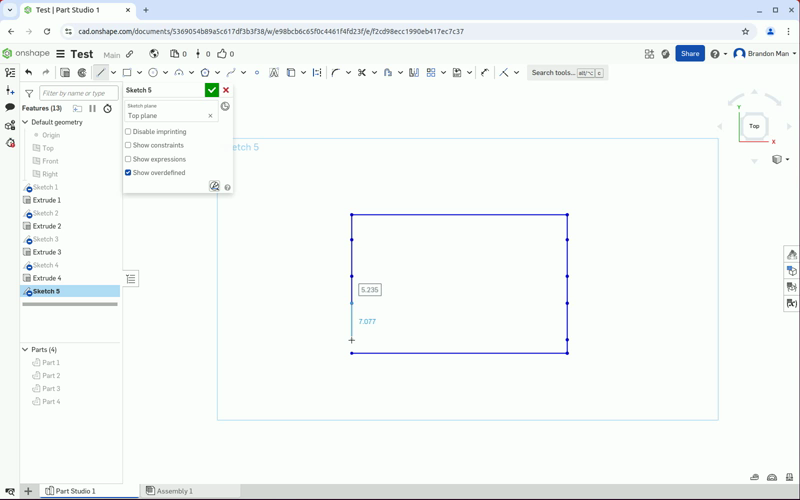
click(351, 339)
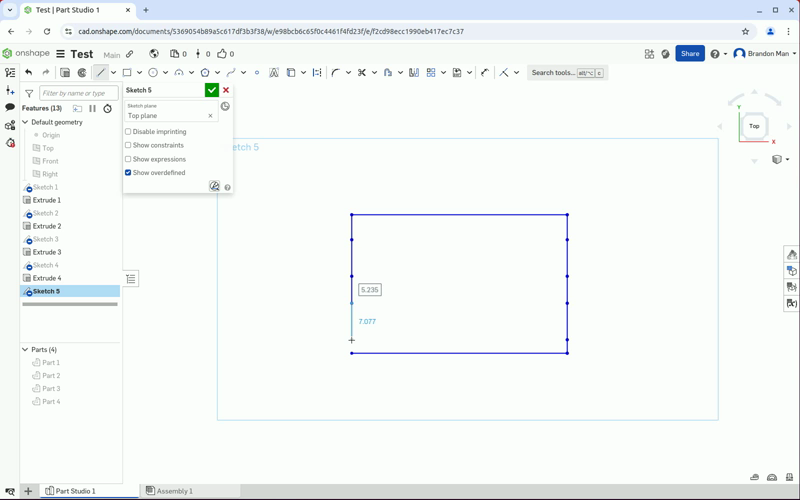
key_up(shift)
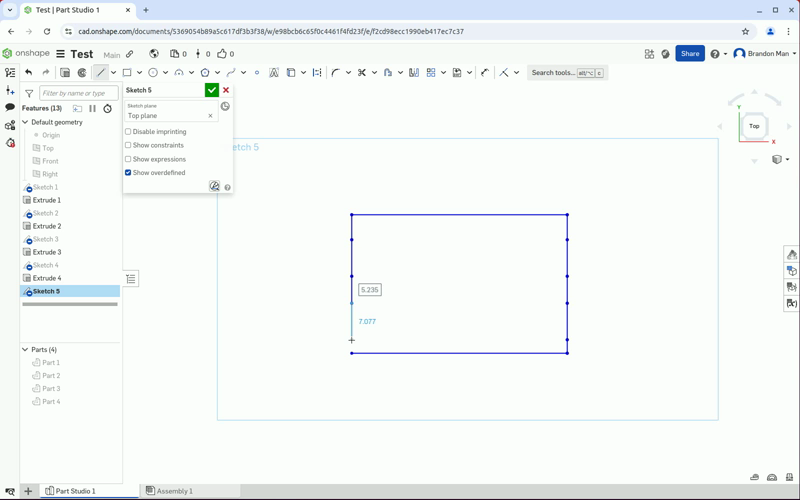
mouse_move(381, 339)
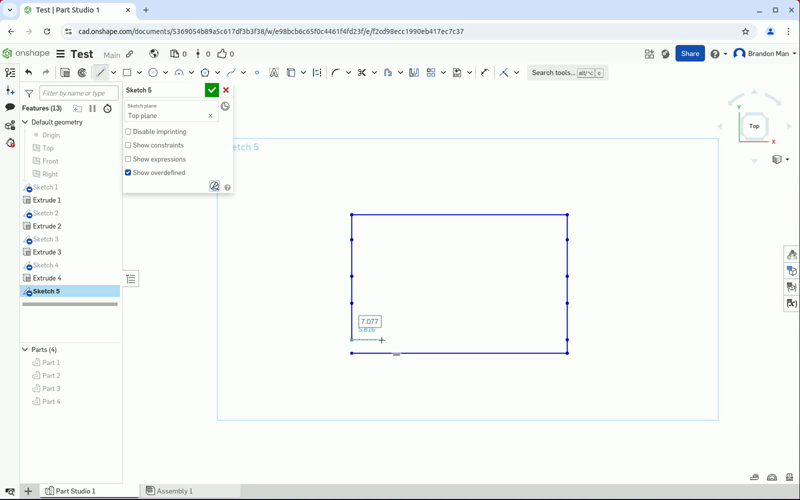
key_down(shift)
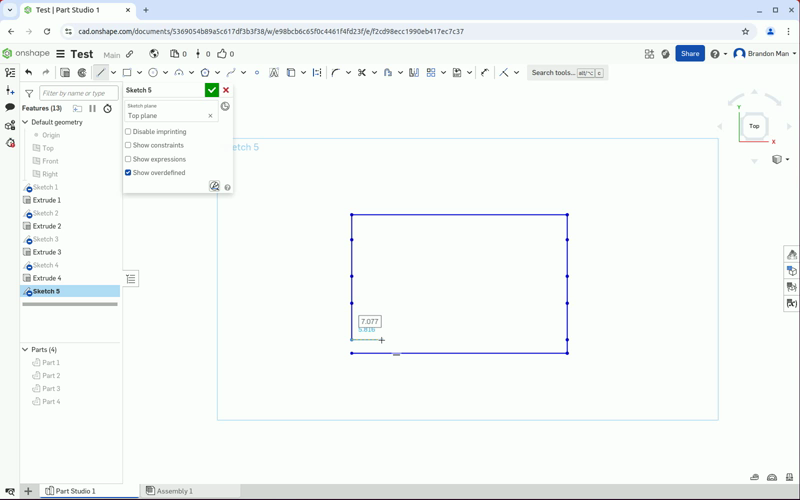
mouse_move(351, 353)
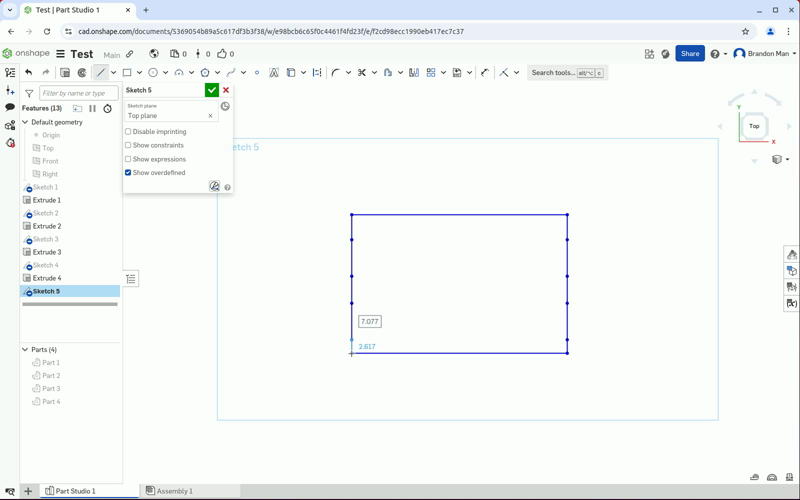
key_up(shift)
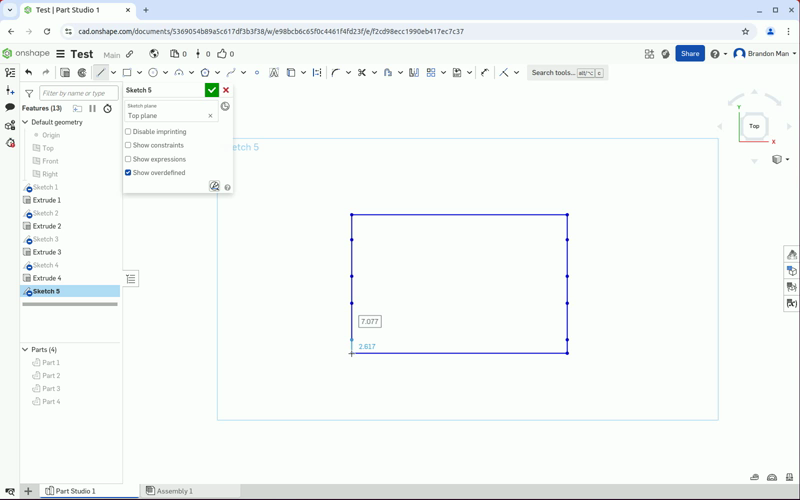
click(351, 353)
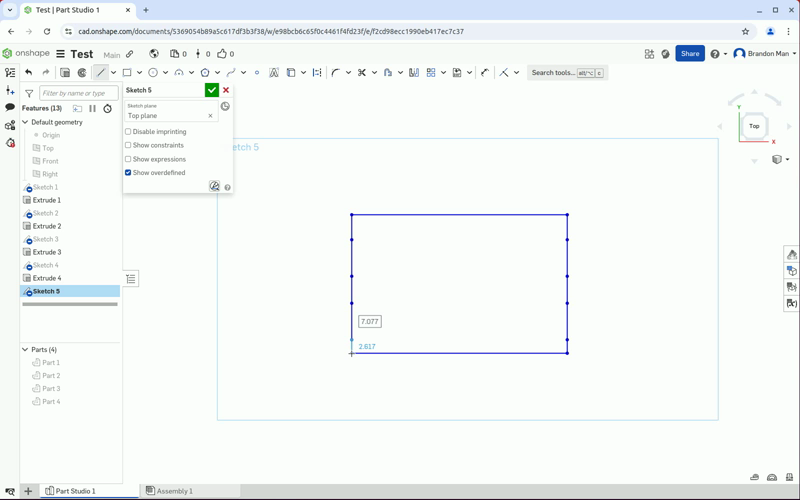
key(esc)
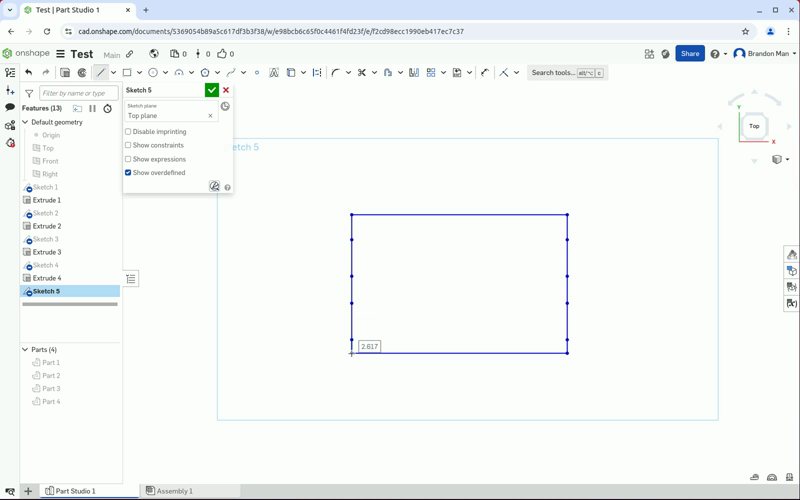
key(l)
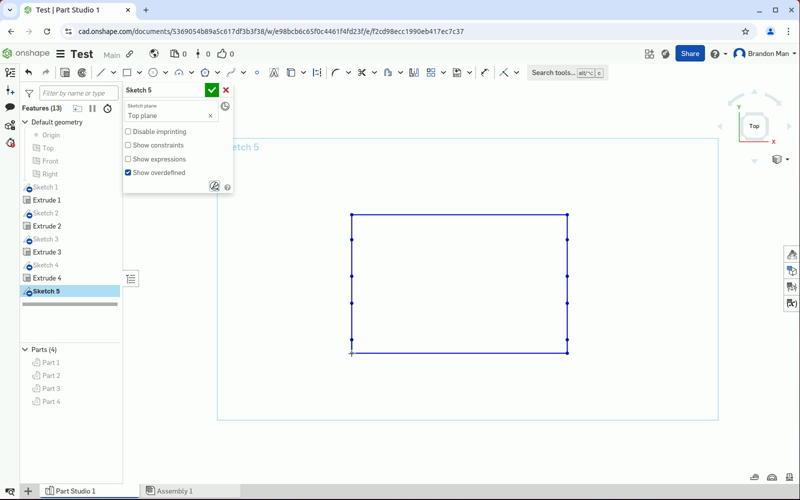
key_down(shift)
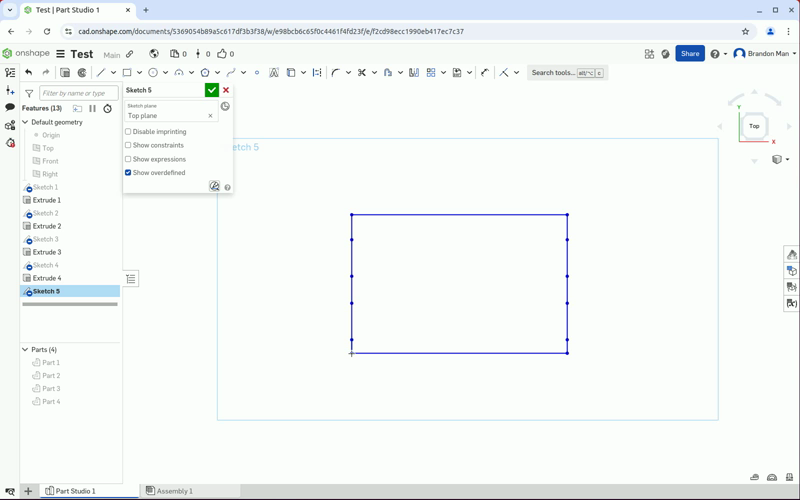
mouse_move(381, 321)
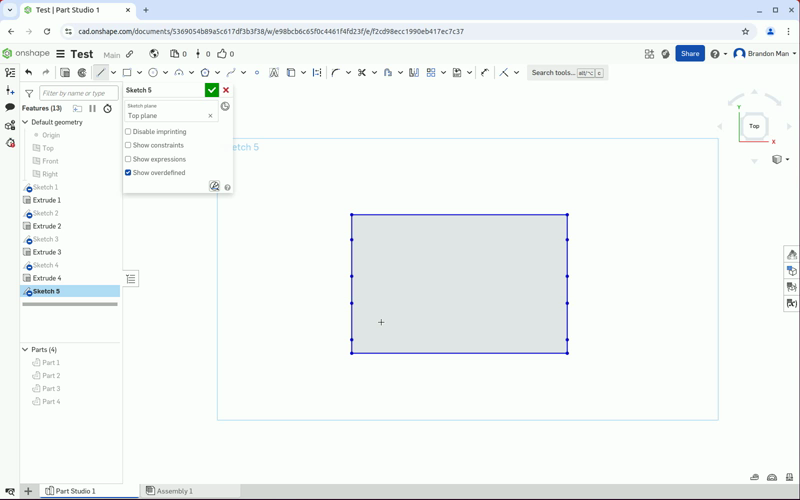
click(381, 321)
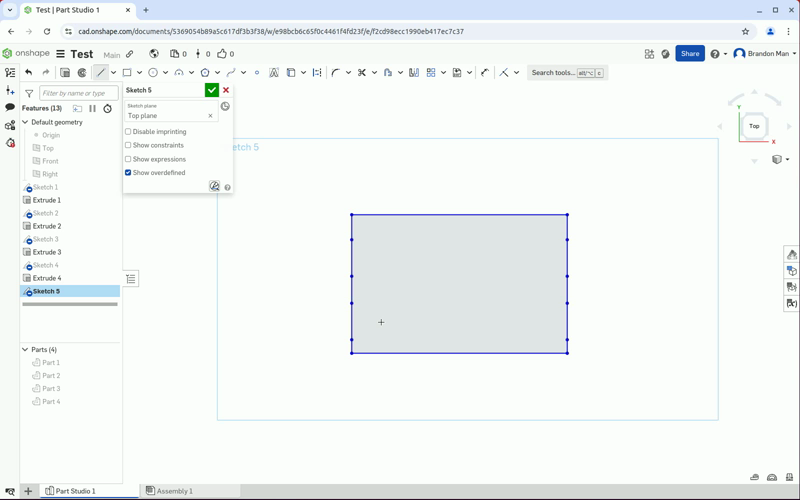
key_up(shift)
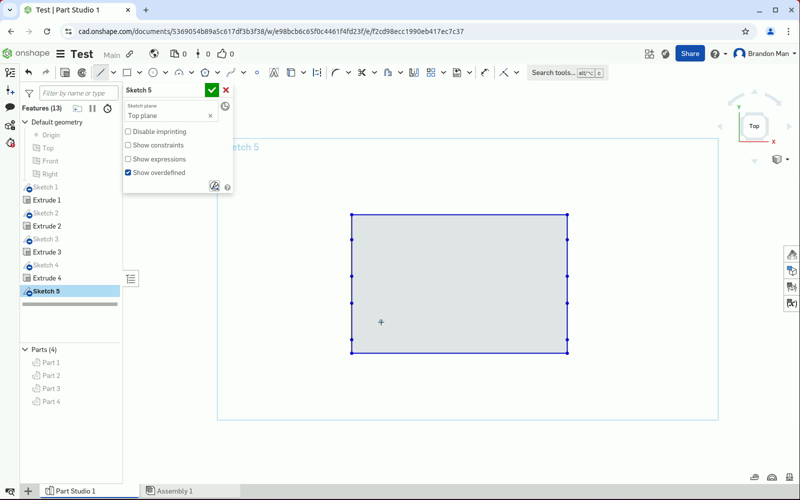
key_down(shift)
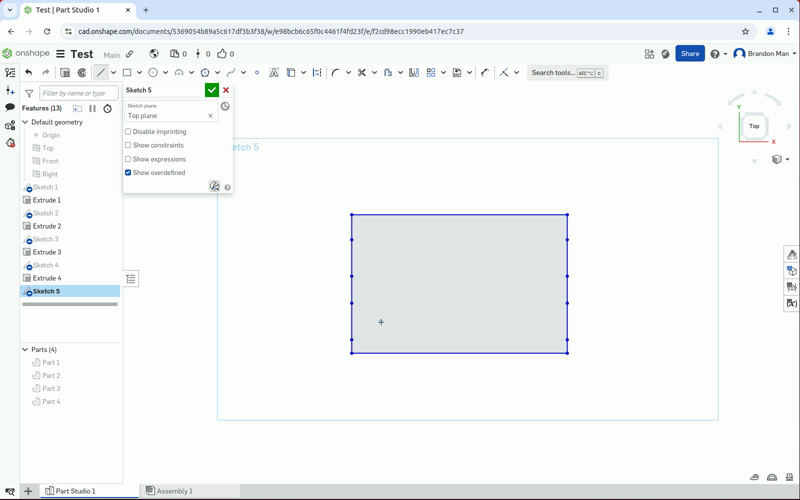
mouse_move(537, 321)
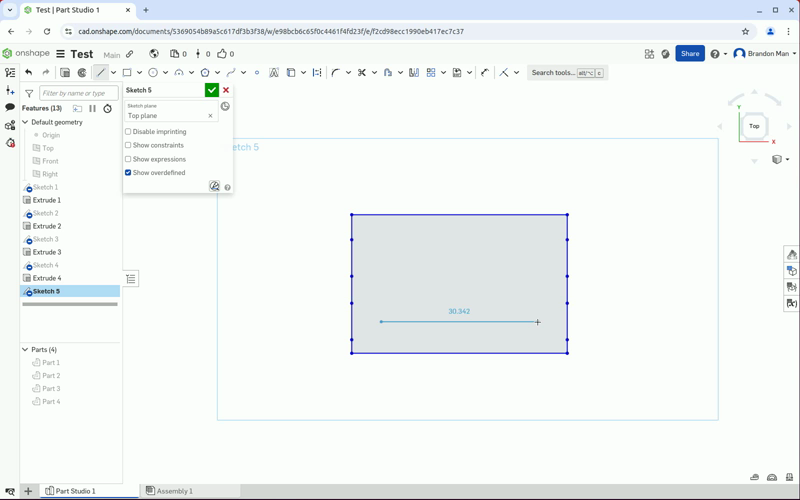
click(537, 321)
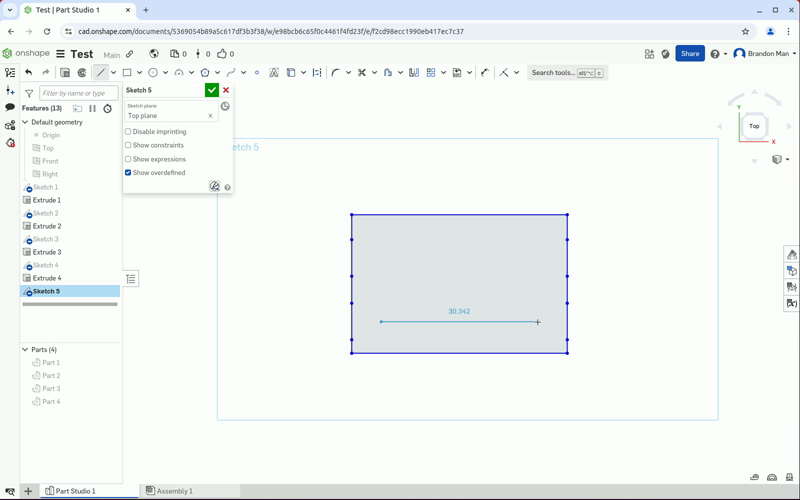
key_up(shift)
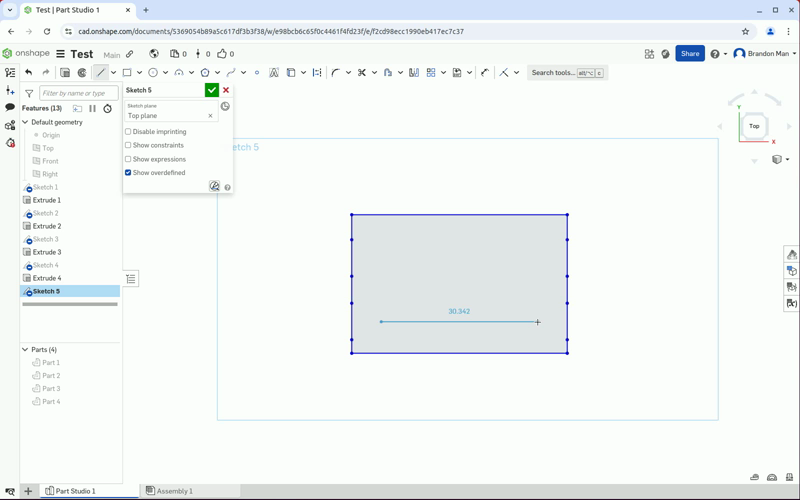
key_down(shift)
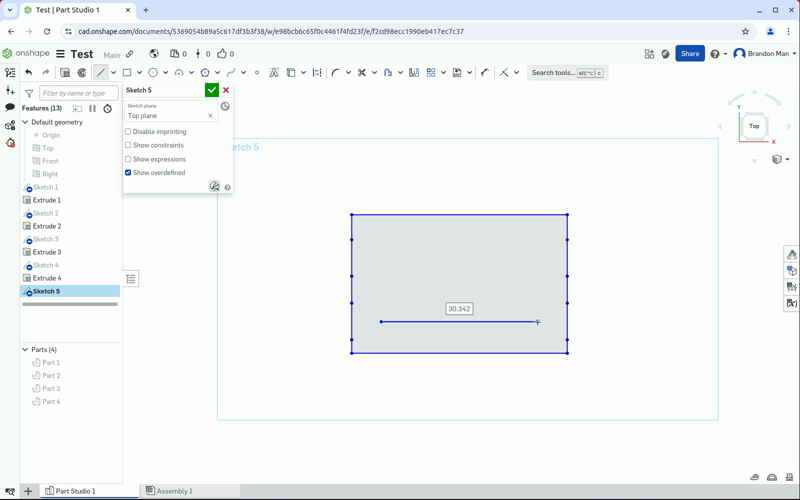
mouse_move(537, 251)
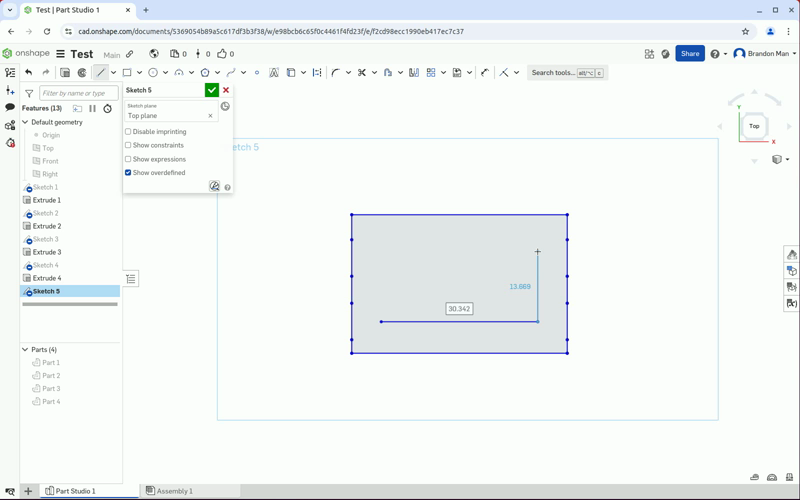
click(537, 251)
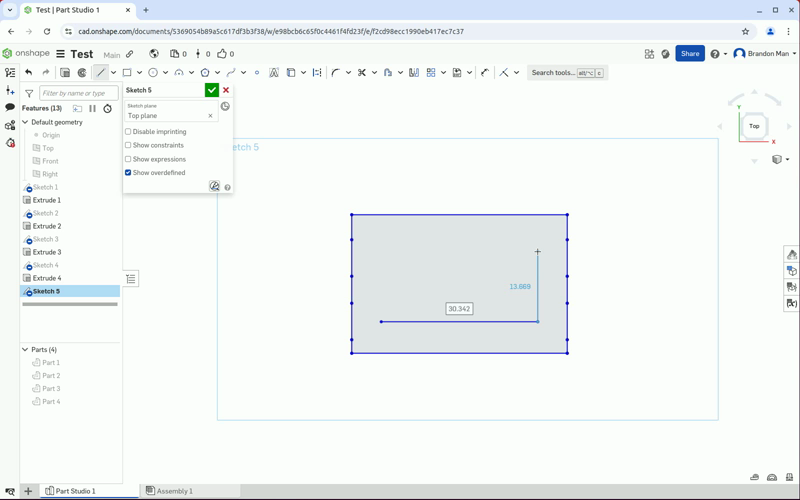
key_up(shift)
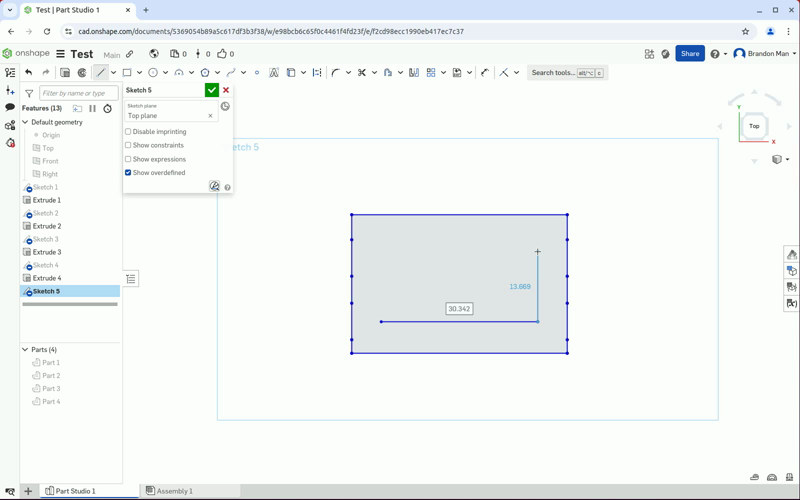
key_down(shift)
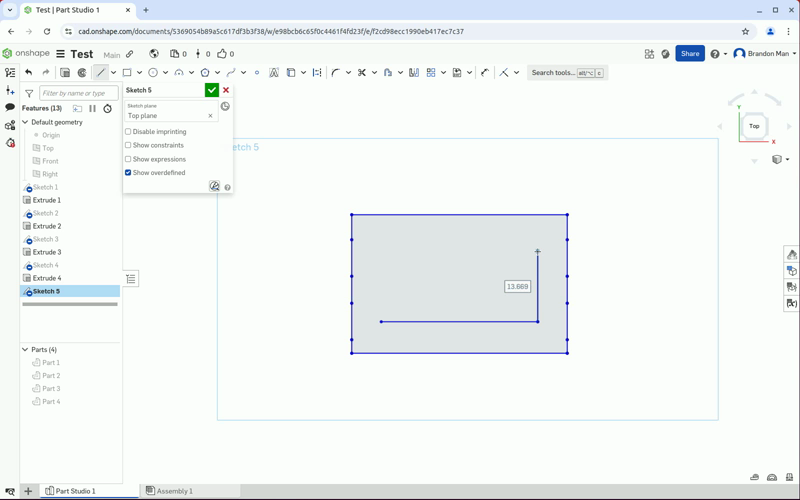
mouse_move(381, 251)
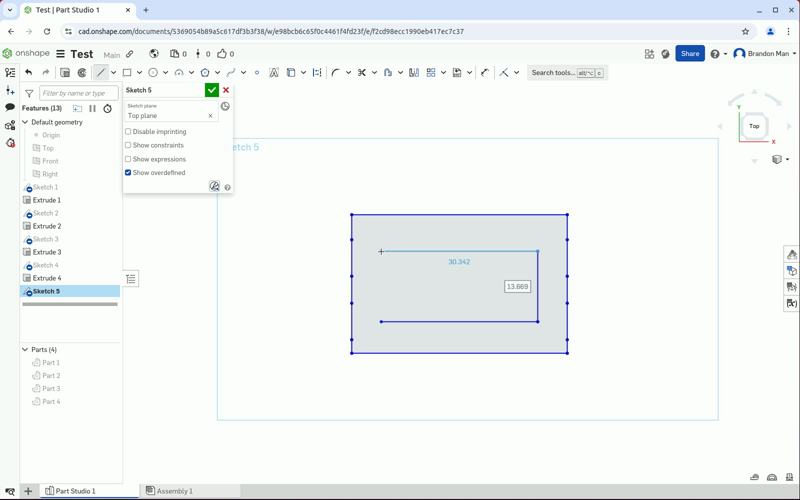
click(381, 251)
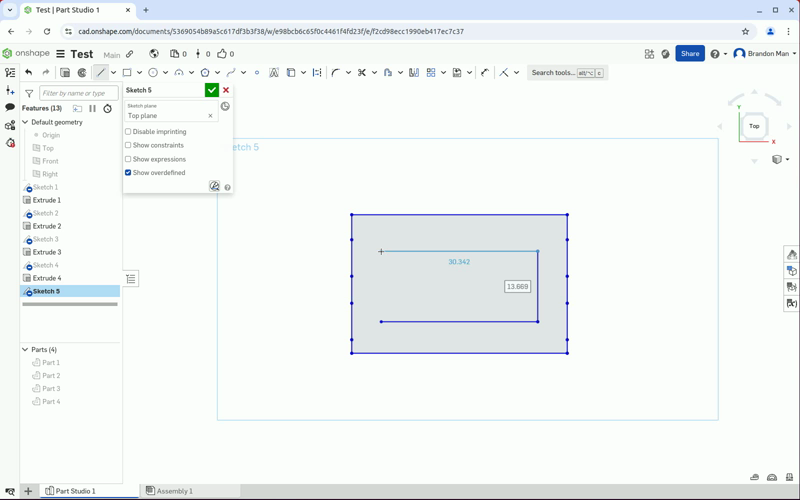
key_up(shift)
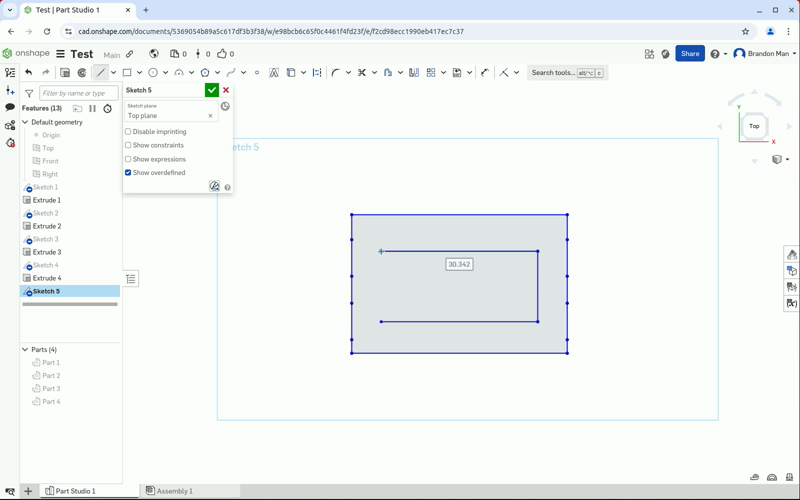
key_down(shift)
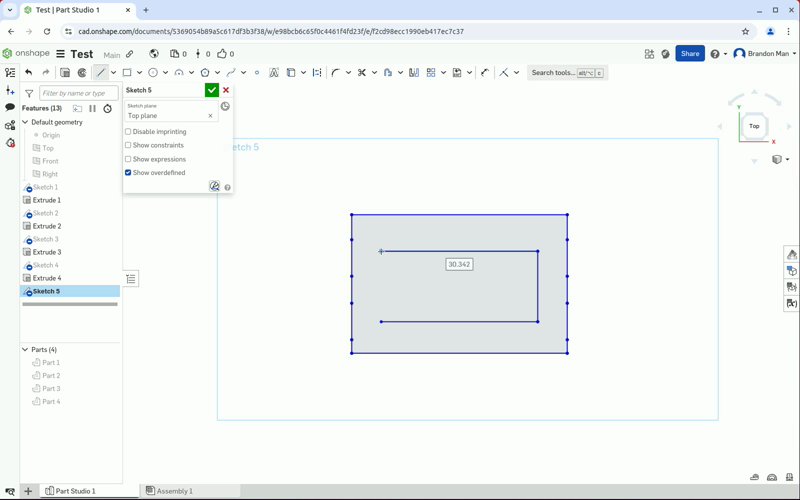
mouse_move(381, 321)
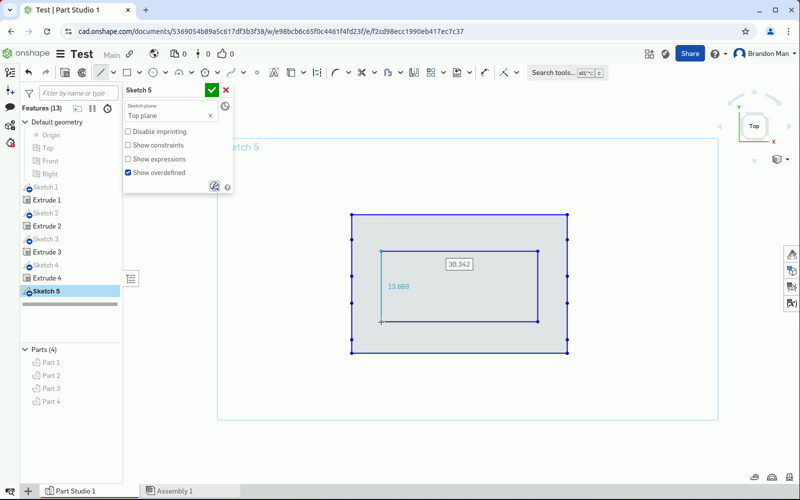
key_up(shift)
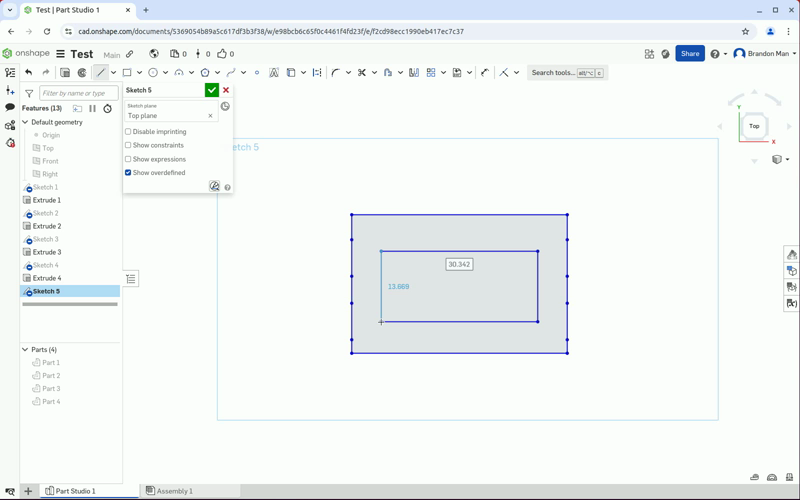
click(381, 321)
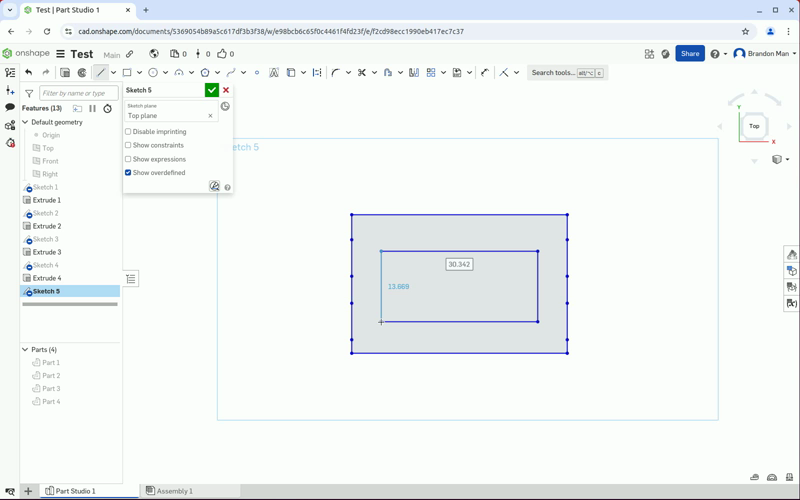
key(esc)
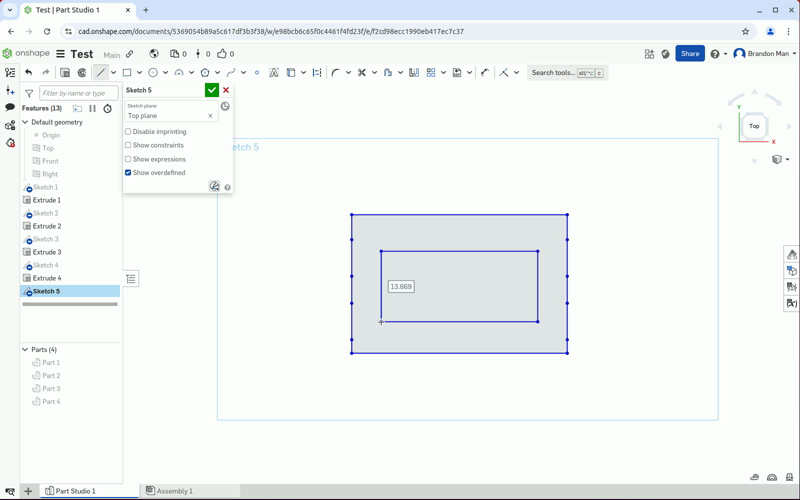
mouse_move(394, 336)
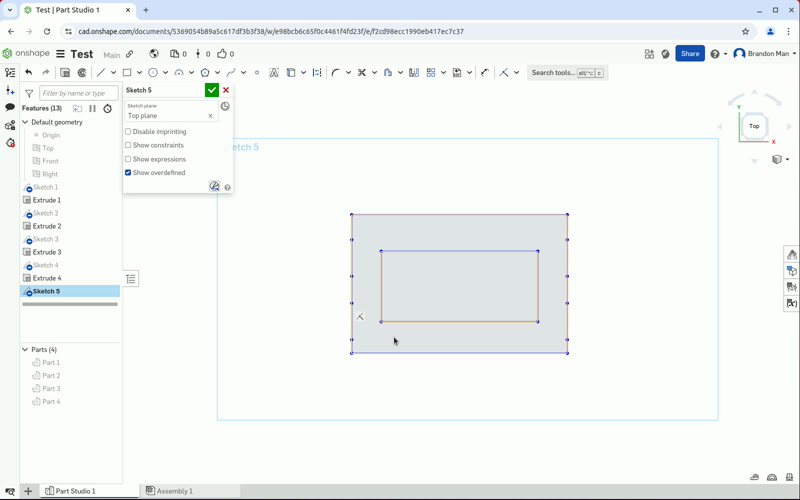
click(394, 336)
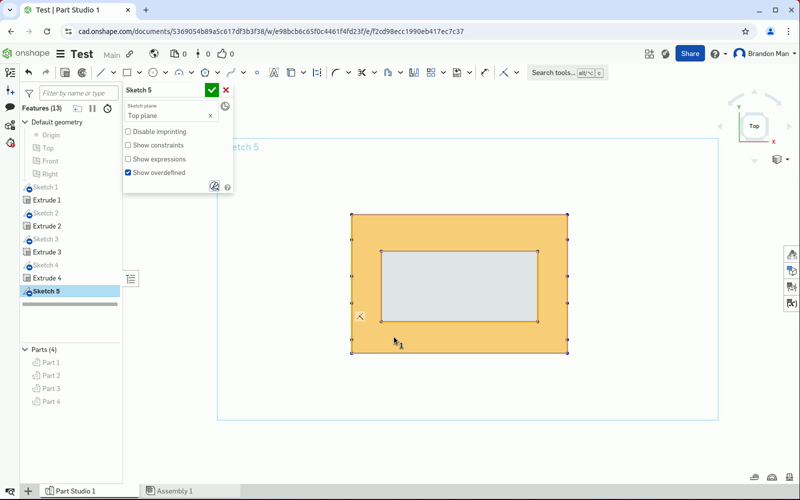
mouse_move(73, 352)
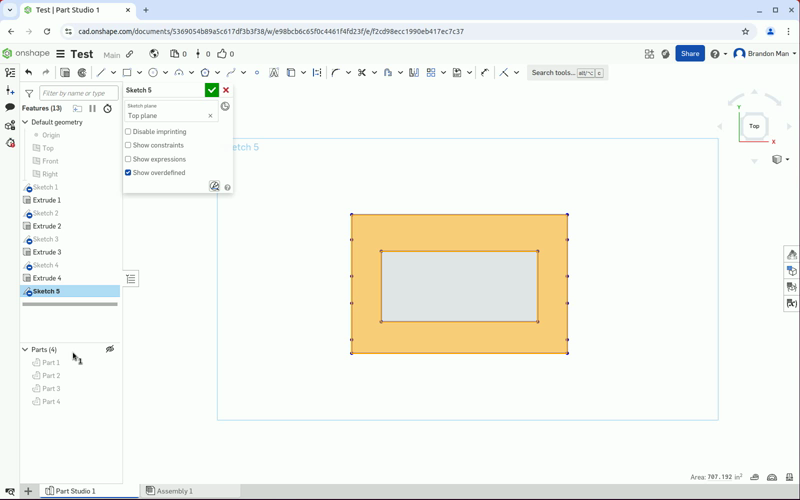
key(shift+y)
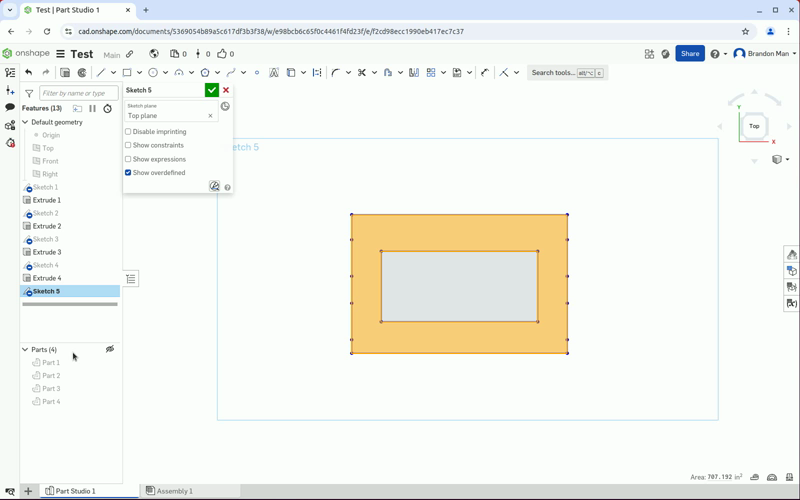
key(shift+e)
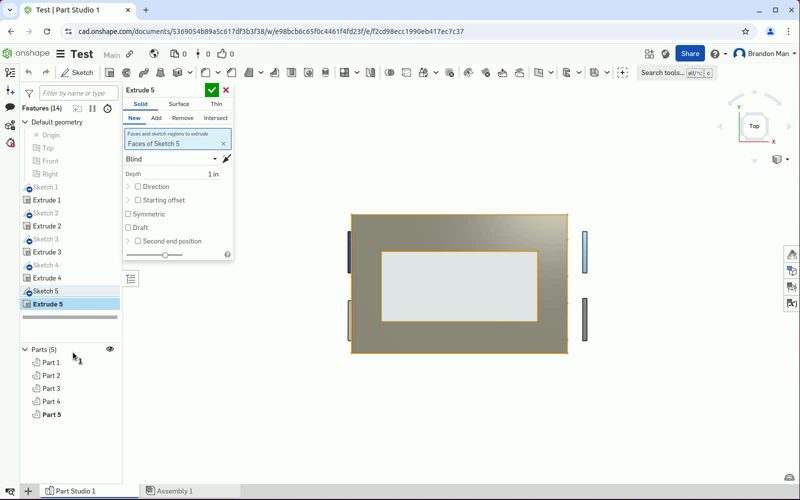
mouse_move(143, 106)
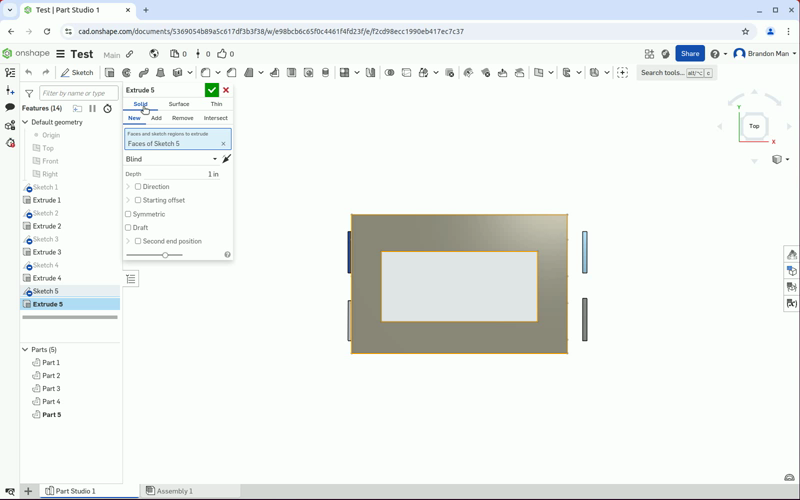
click(143, 106)
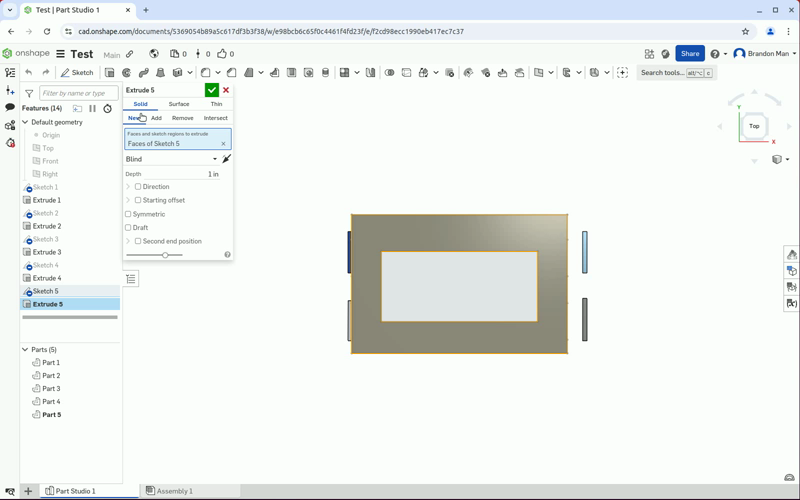
mouse_move(137, 120)
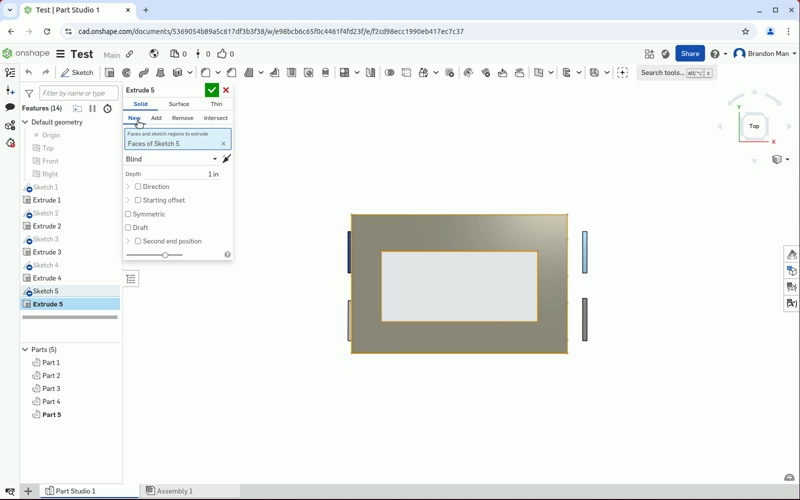
click(137, 120)
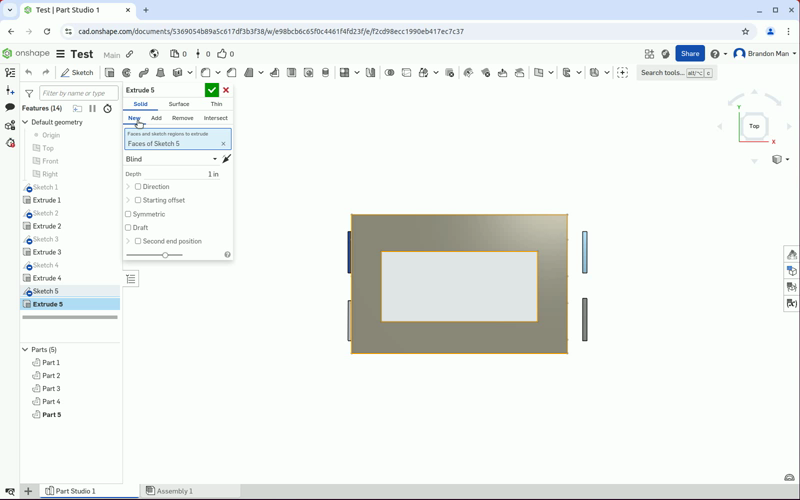
key(tab, 4)
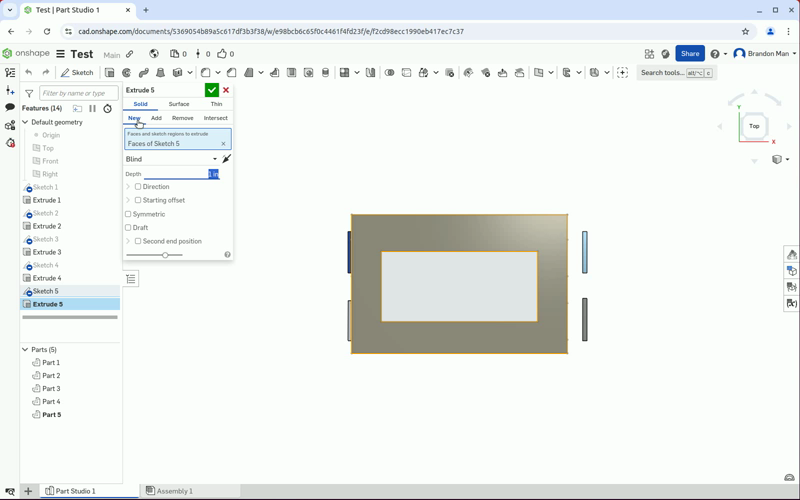
text(0.722)
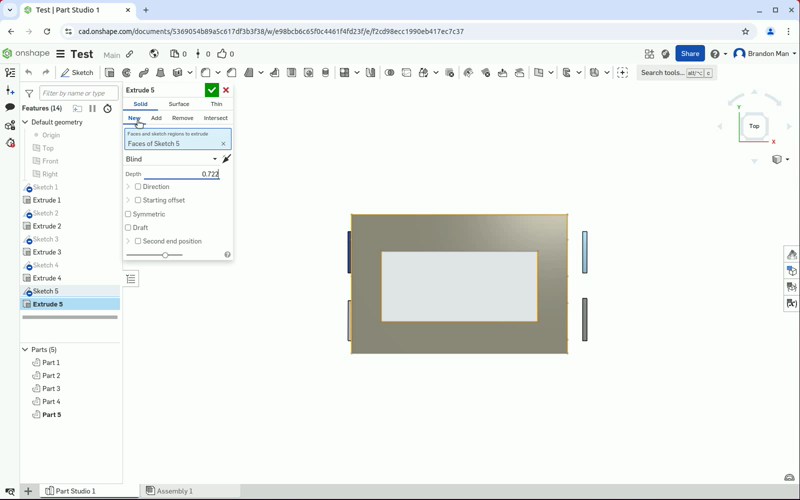
key(enter)
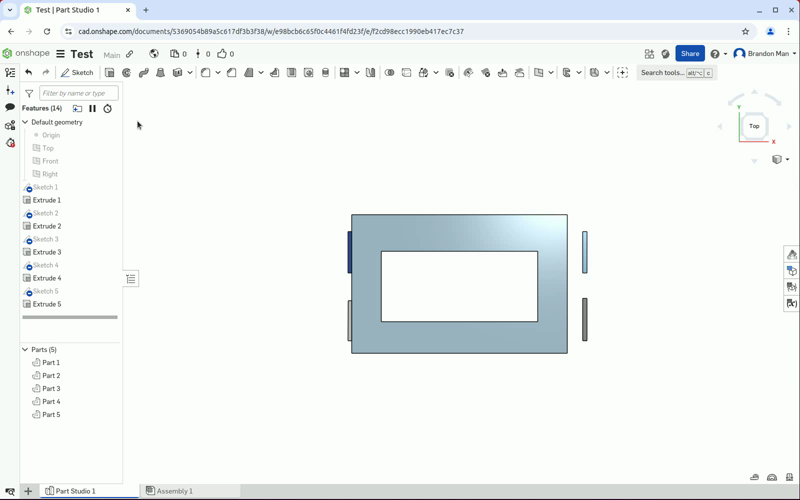
key(shift+h)
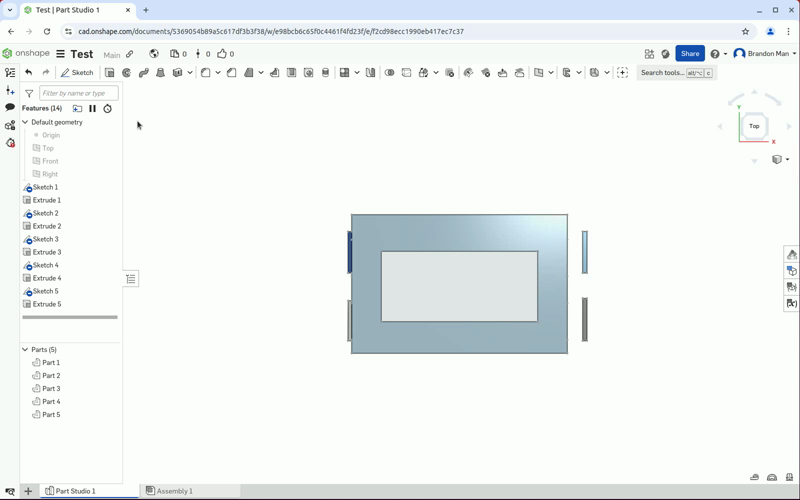
key(shift+h)
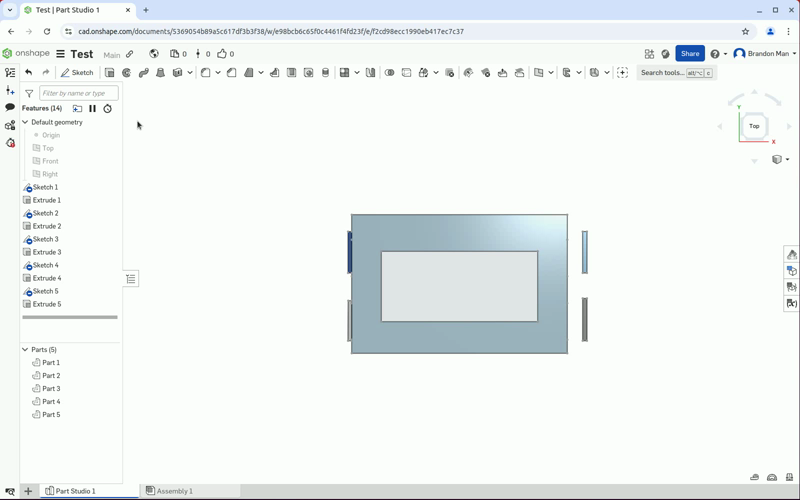
key(shift+7)
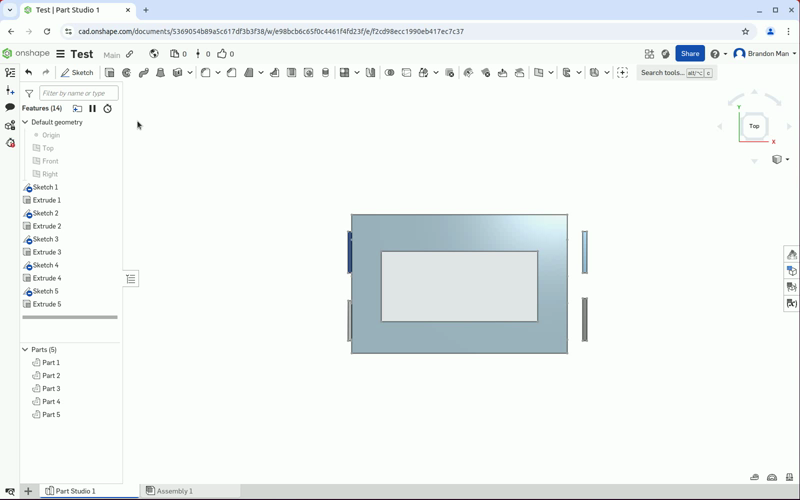
key(up, 3)
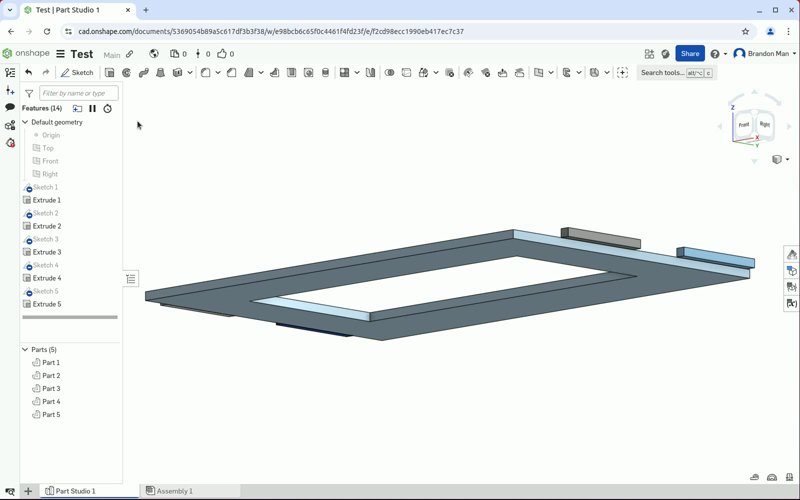
key(left, 3)
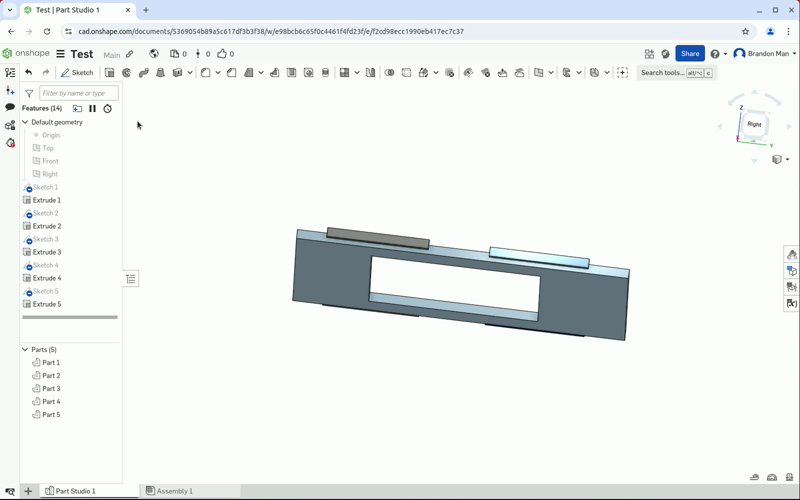
key(right, 3)
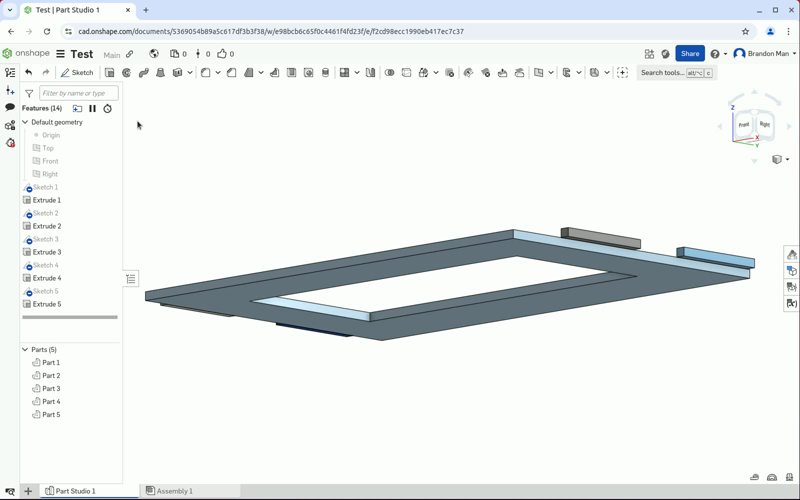
key(down, 3)
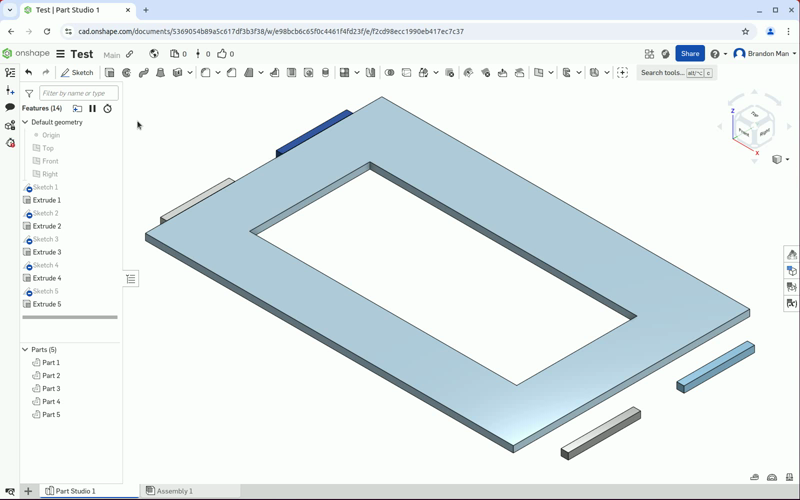
mouse_move(73, 189)
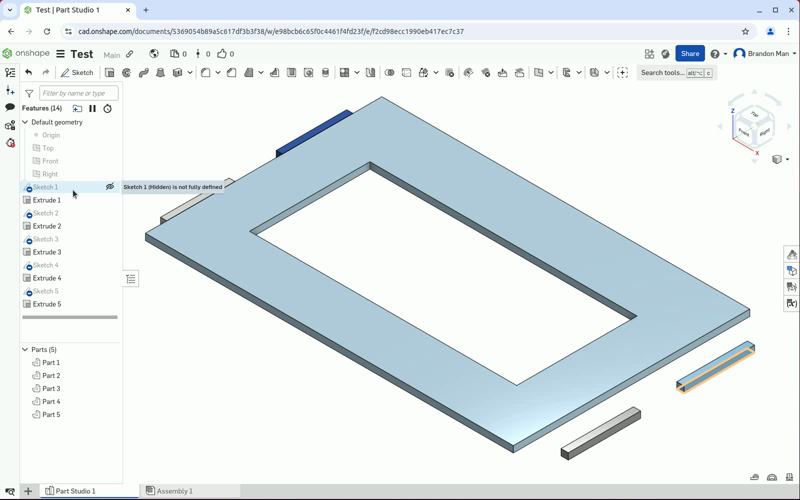
click(73, 189)